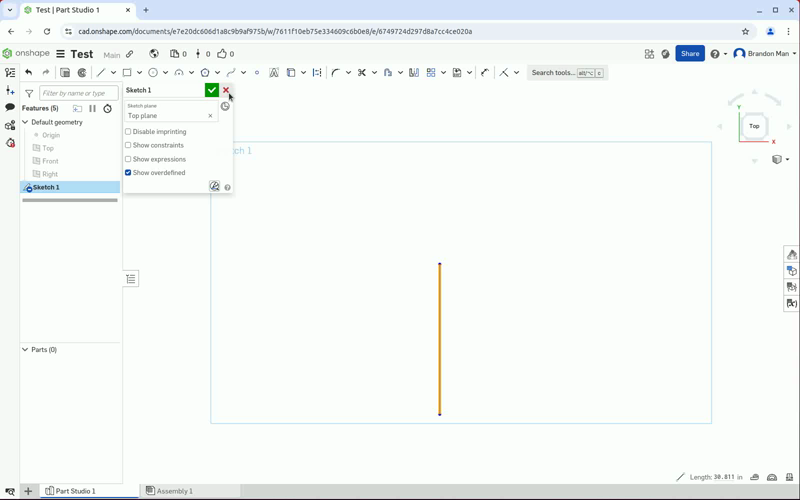
key(shift+h)
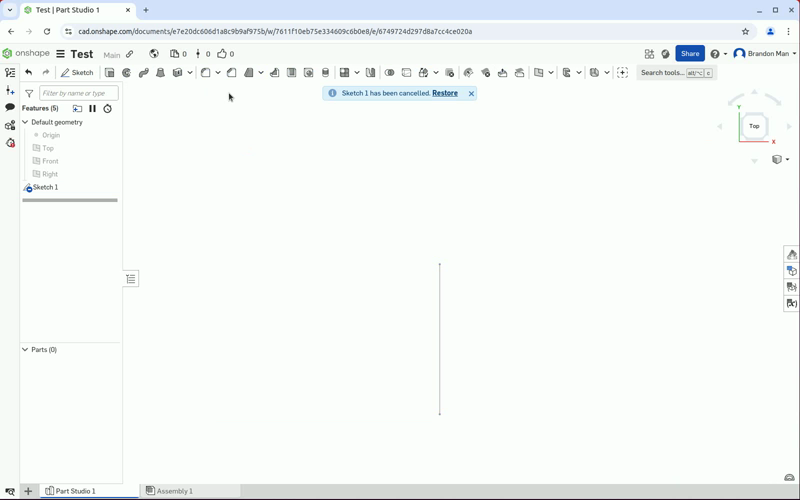
key(shift+s)
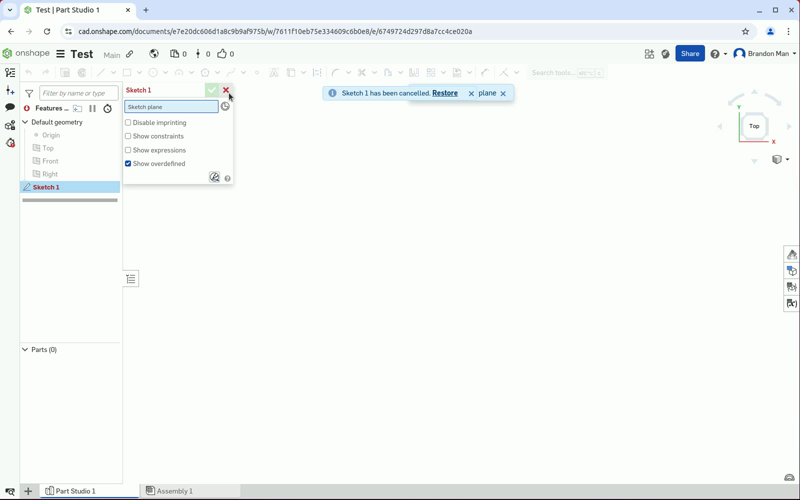
mouse_move(73, 150)
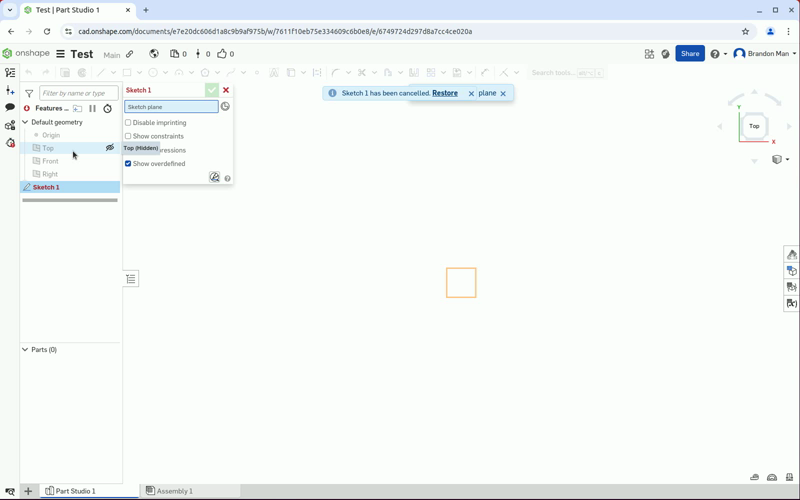
click(73, 150)
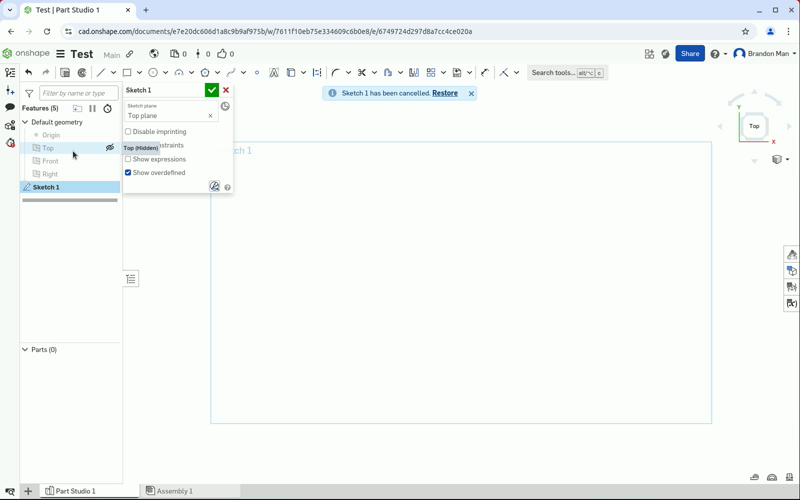
mouse_move(73, 352)
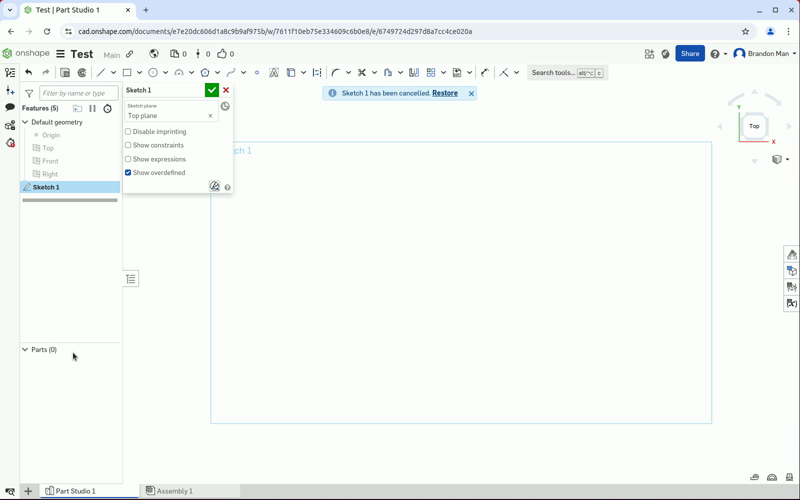
key(y)
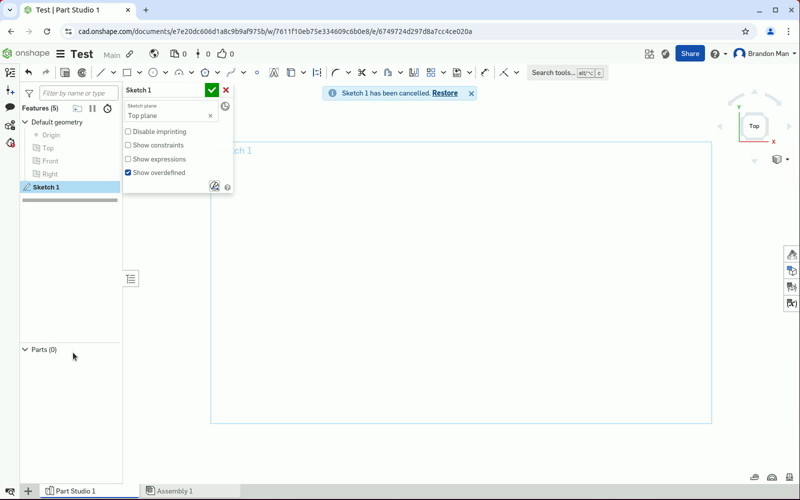
key(l)
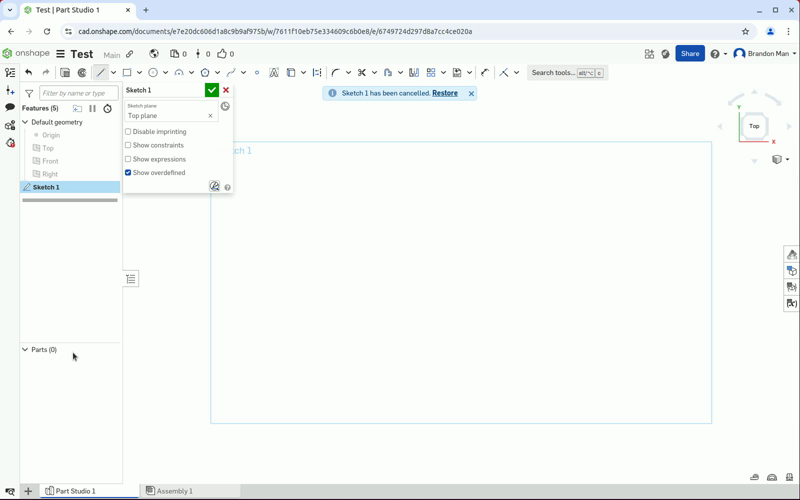
key_down(shift)
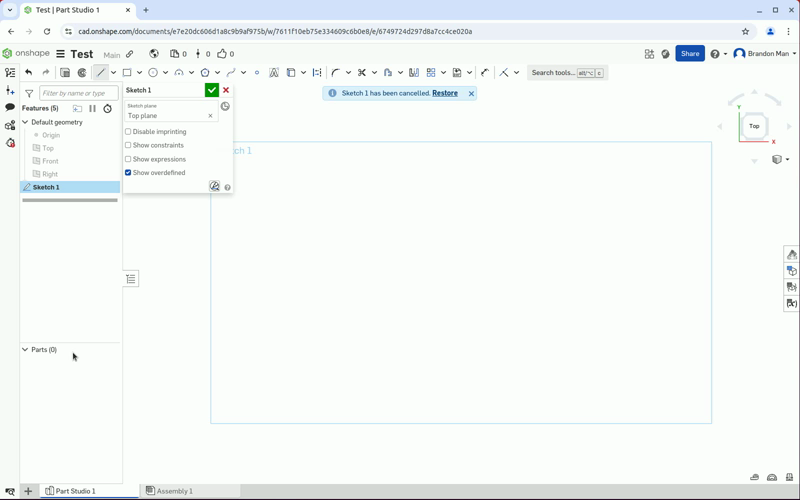
mouse_move(348, 327)
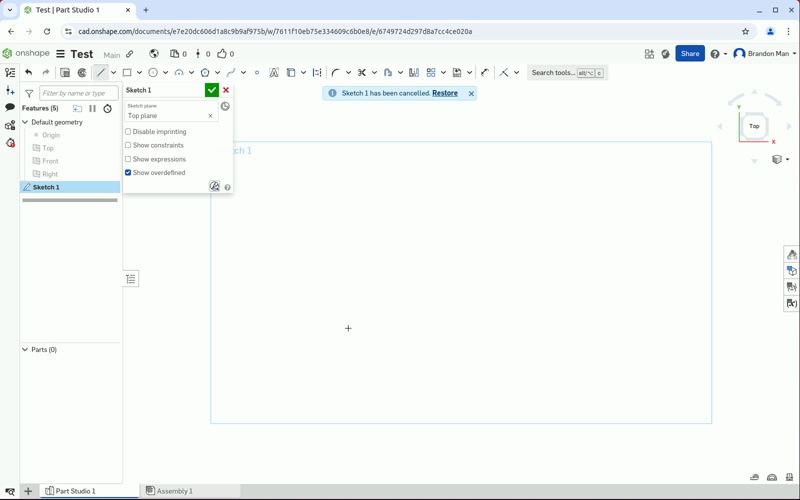
click(348, 327)
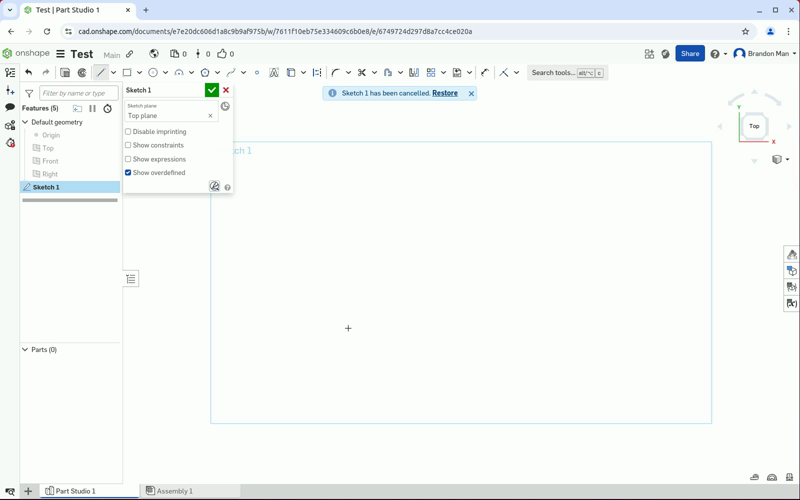
key_up(shift)
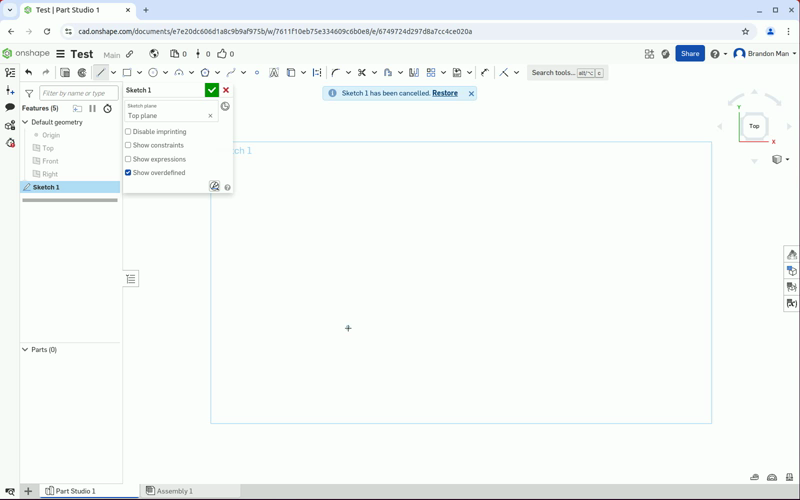
key_down(shift)
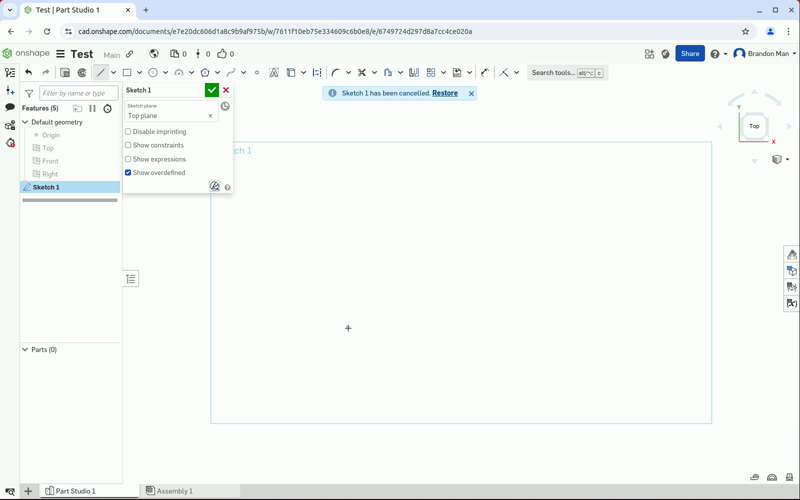
mouse_move(417, 327)
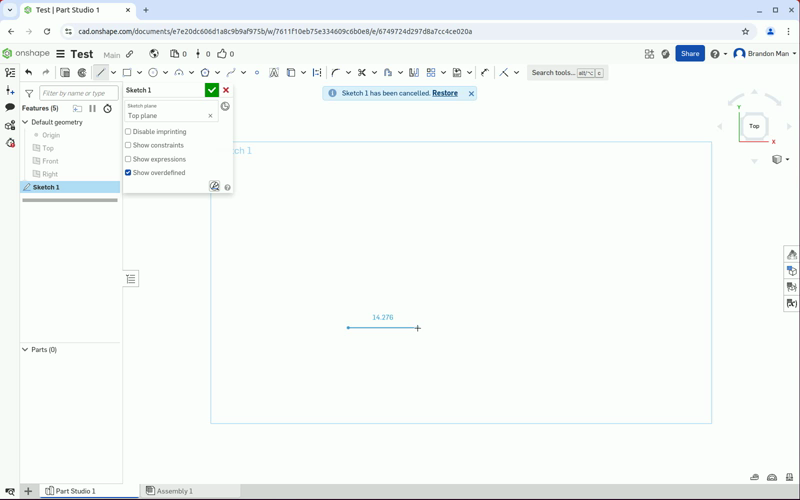
click(417, 327)
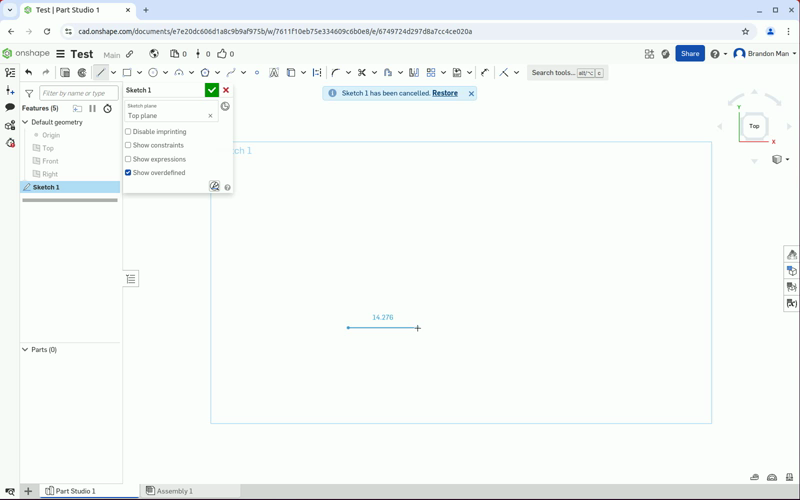
key_up(shift)
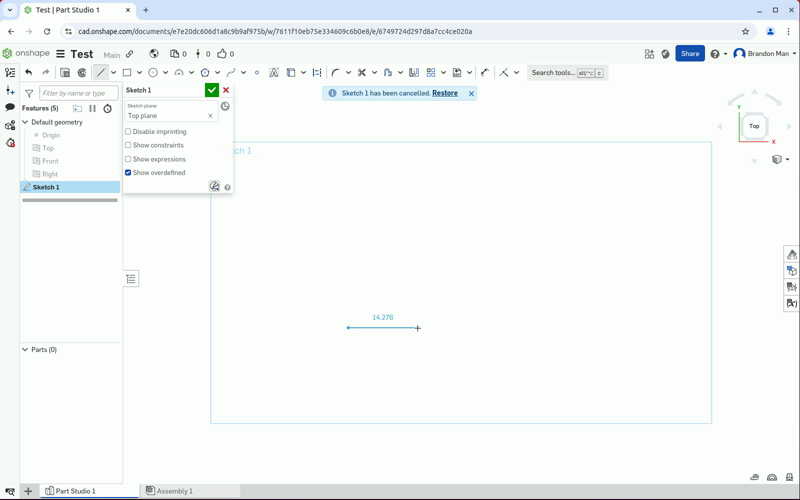
key_down(shift)
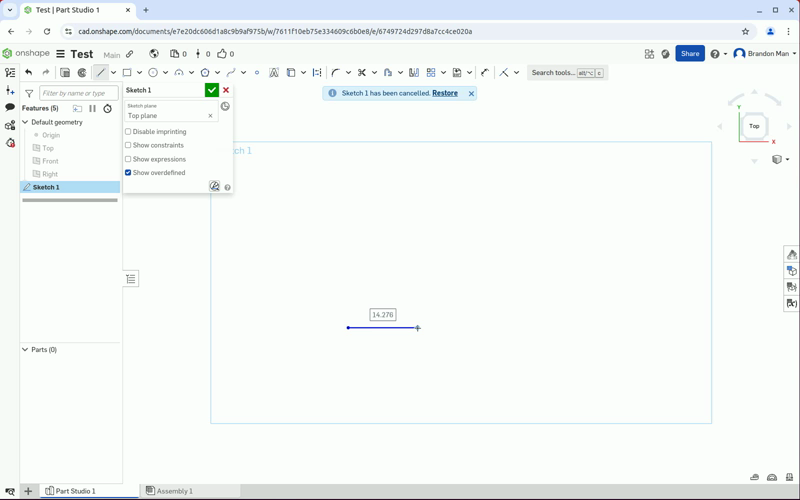
mouse_move(417, 258)
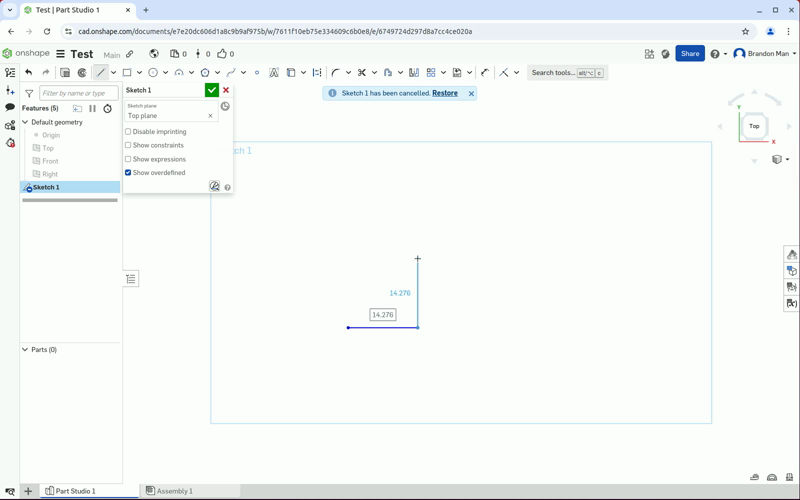
click(417, 258)
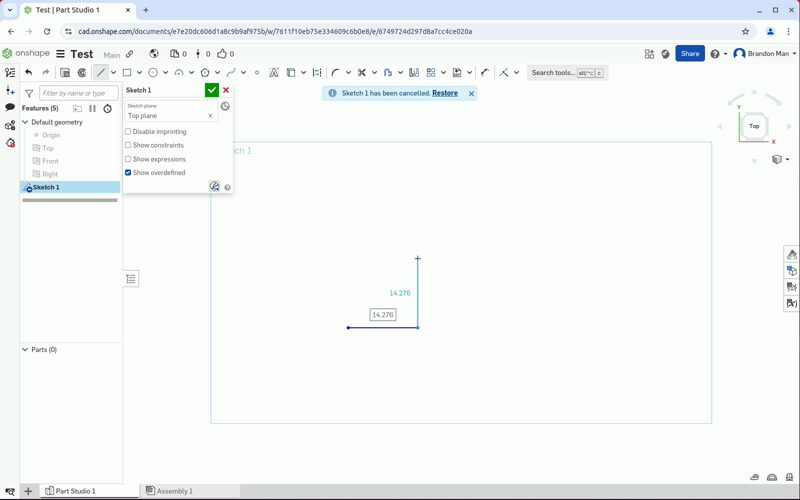
key_up(shift)
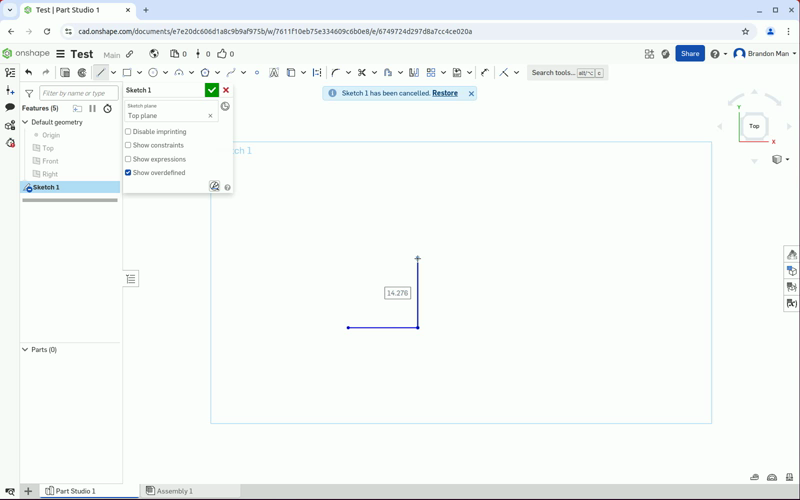
key_down(shift)
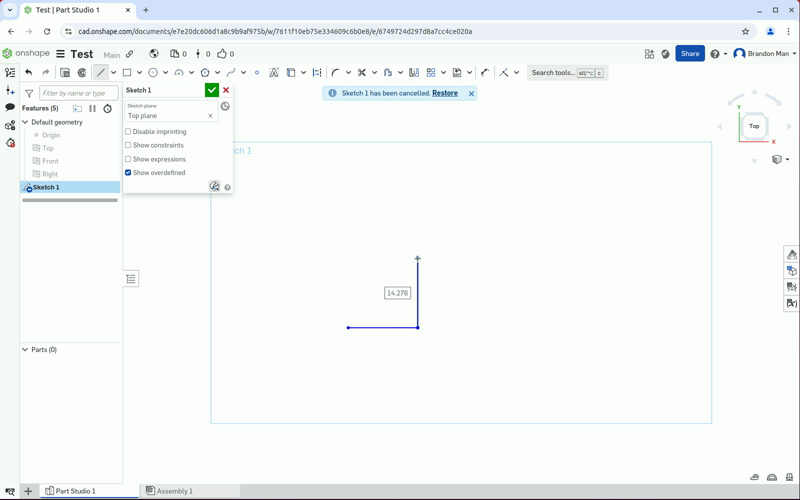
mouse_move(348, 258)
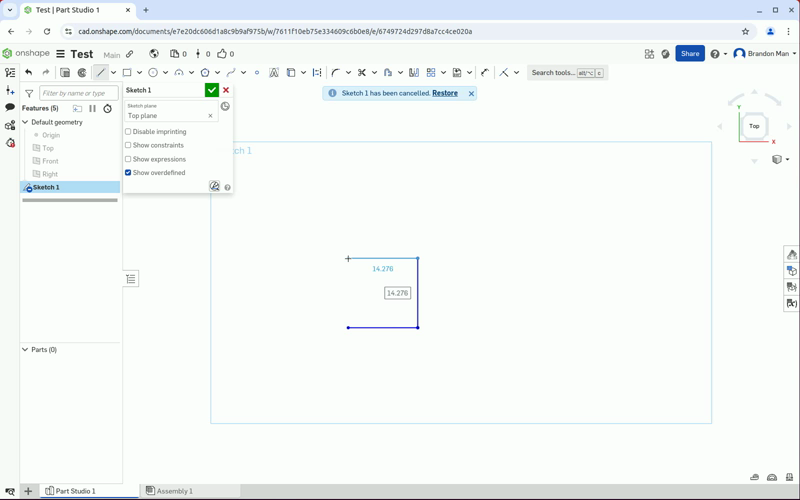
click(348, 258)
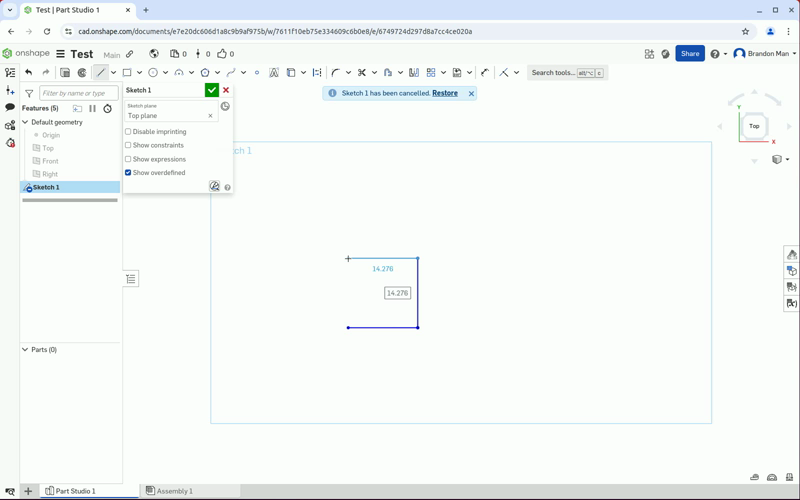
key_up(shift)
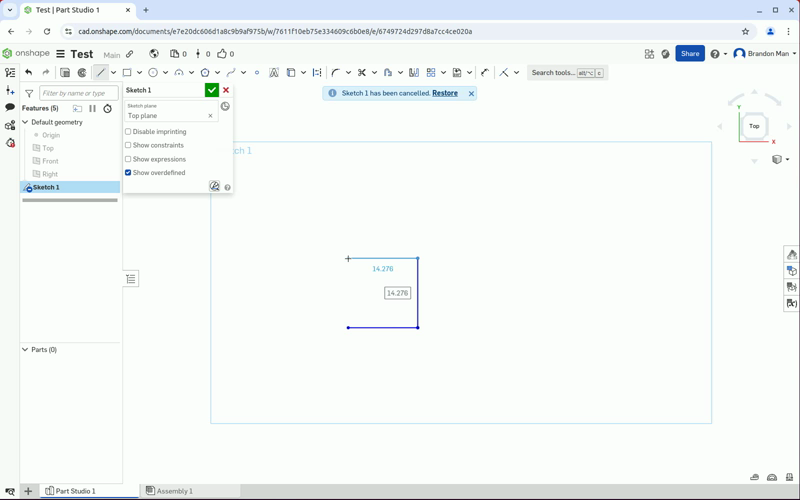
key_down(shift)
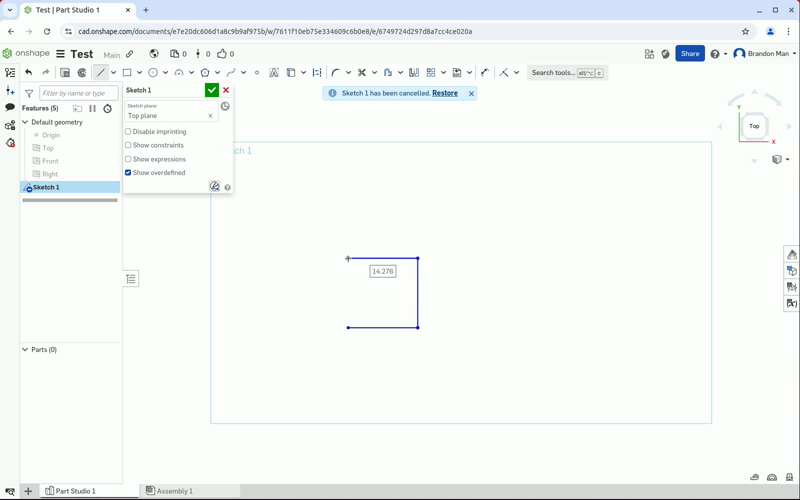
mouse_move(348, 327)
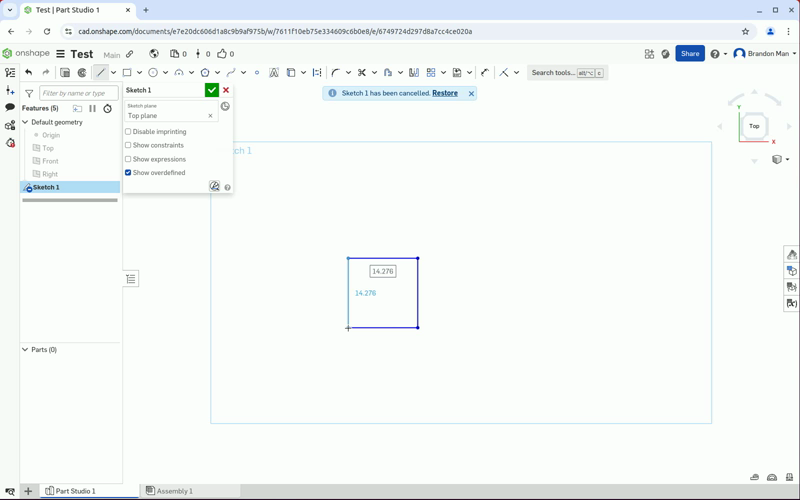
key_up(shift)
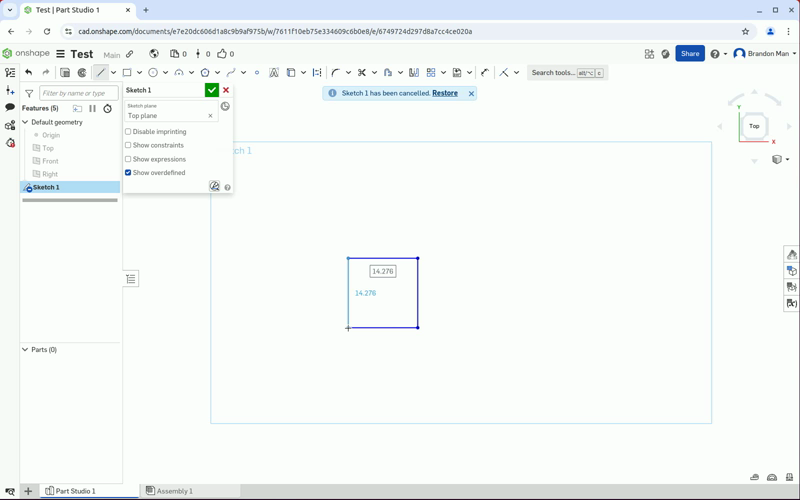
click(348, 327)
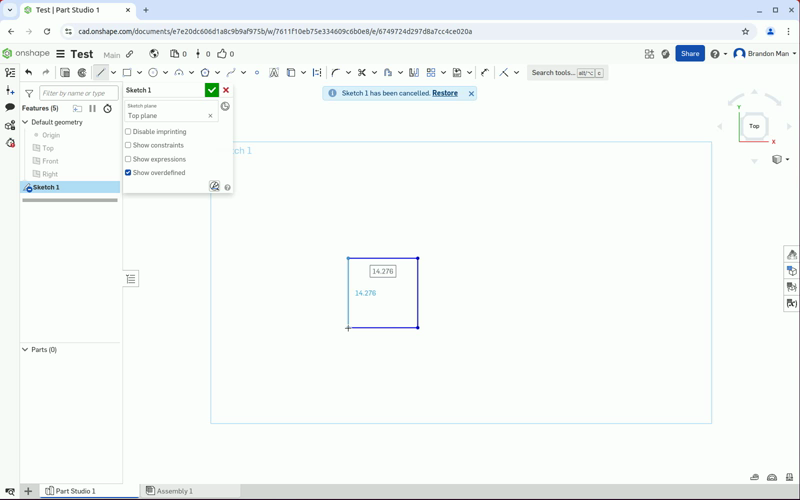
key(esc)
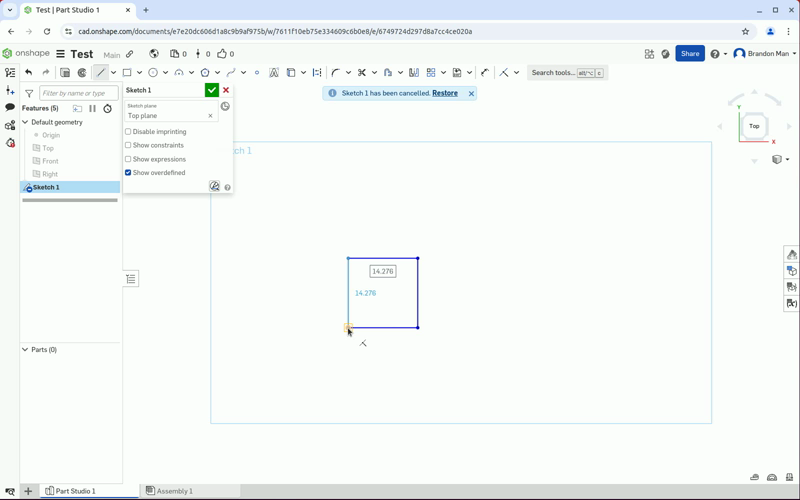
mouse_move(383, 308)
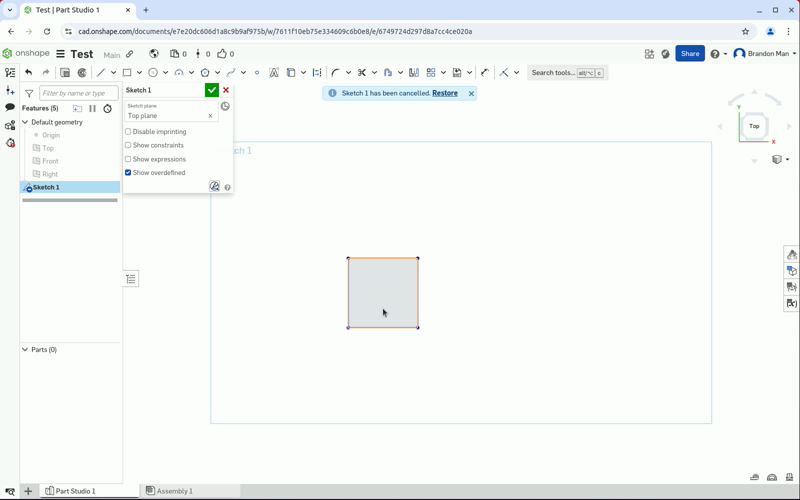
click(383, 308)
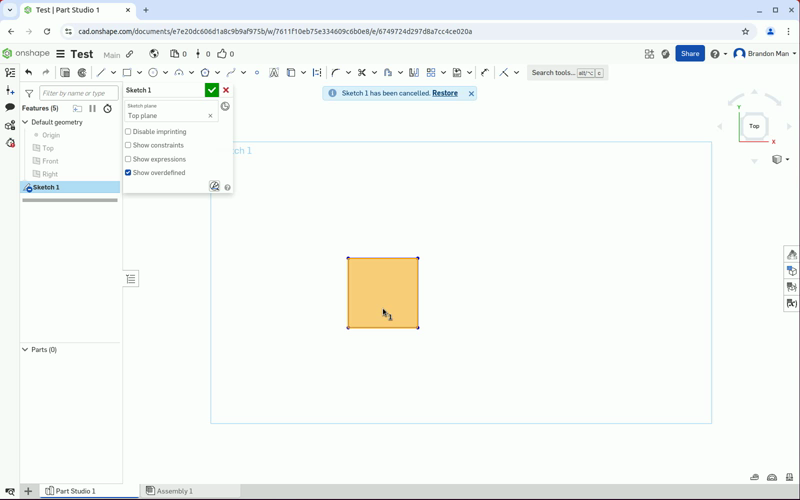
mouse_move(73, 352)
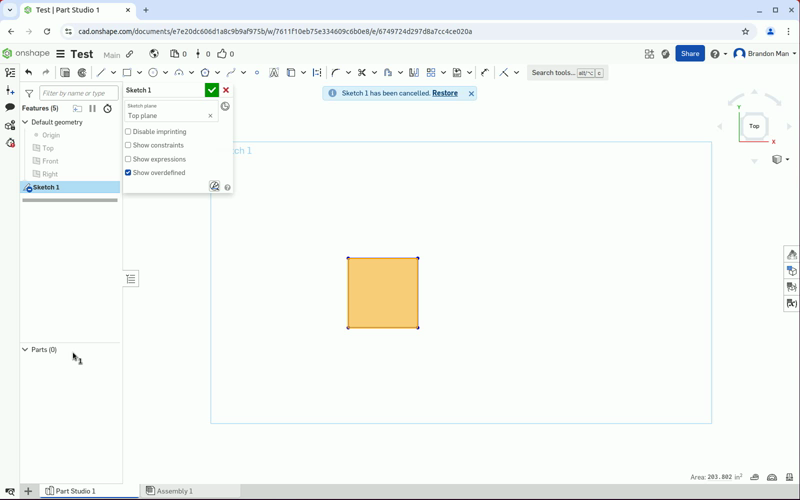
key(shift+y)
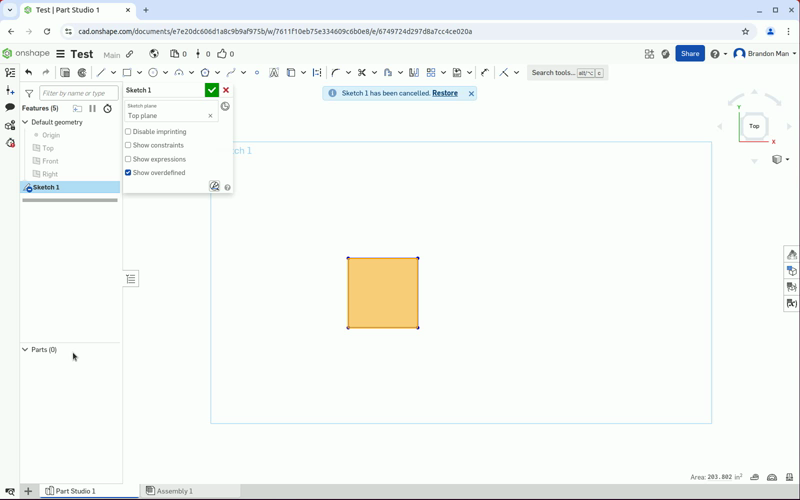
key(shift+e)
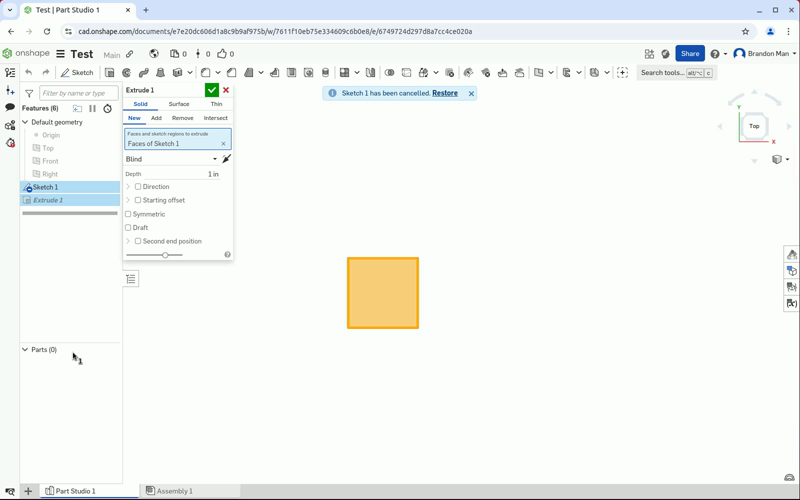
mouse_move(143, 106)
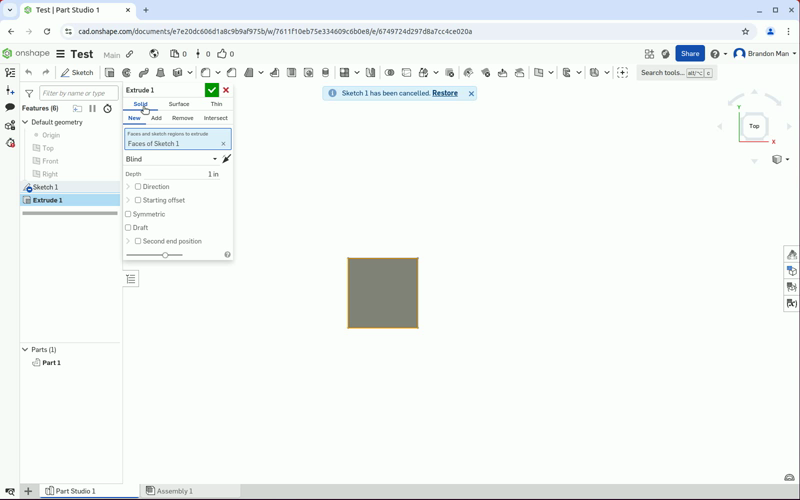
click(143, 106)
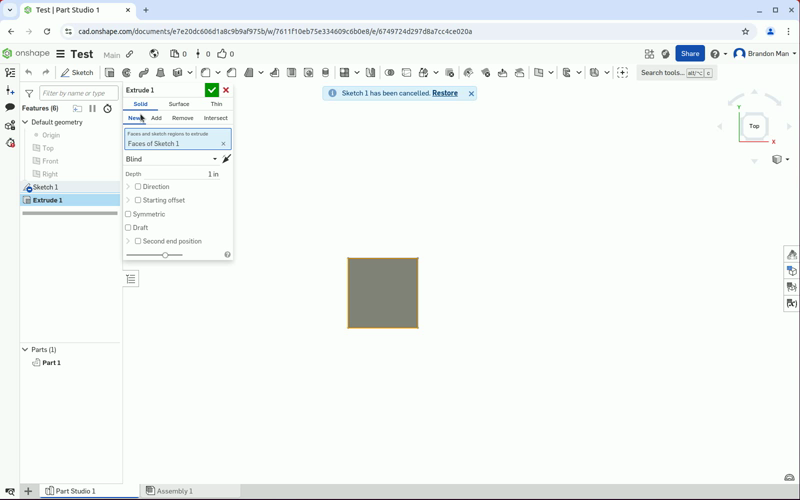
mouse_move(137, 120)
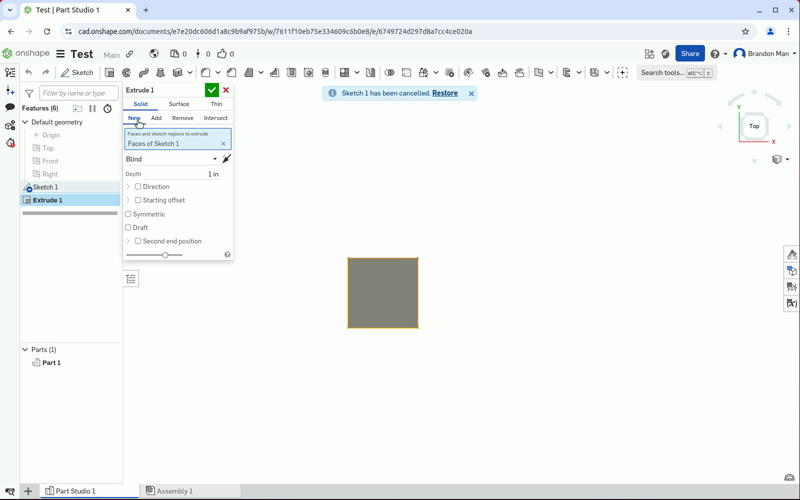
click(137, 120)
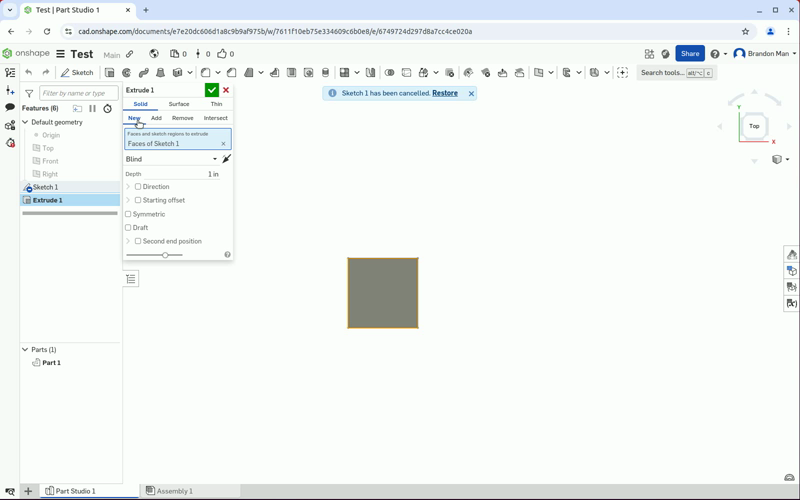
key(tab, 4)
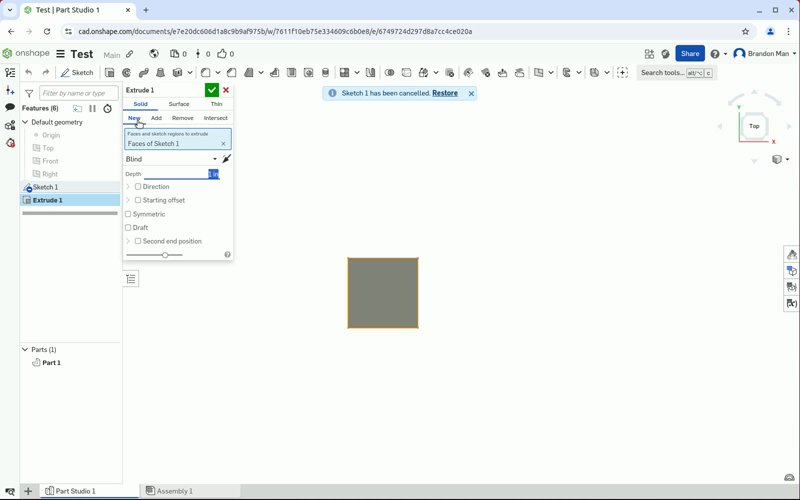
text(0.722)
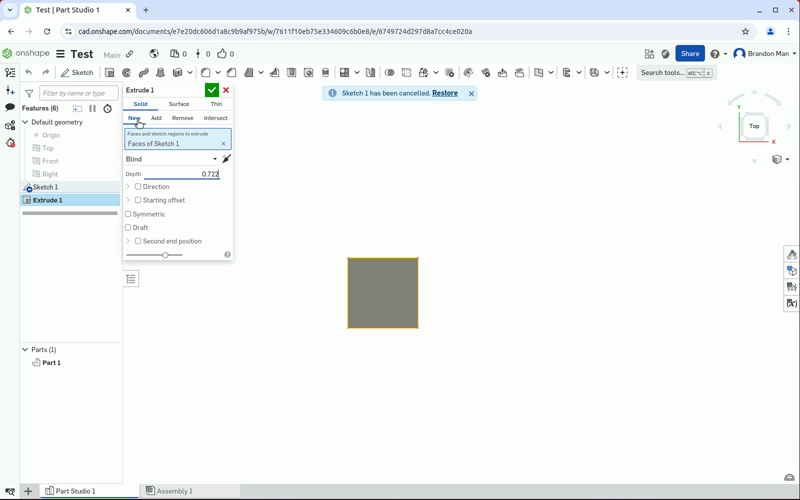
key(enter)
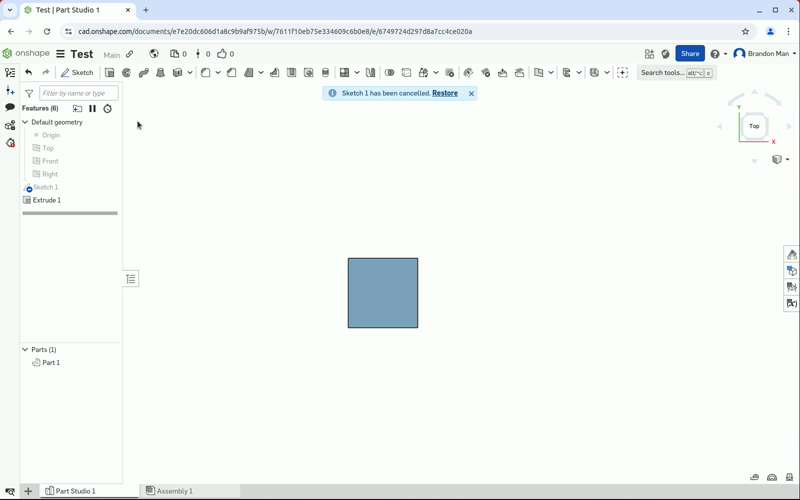
key(shift+h)
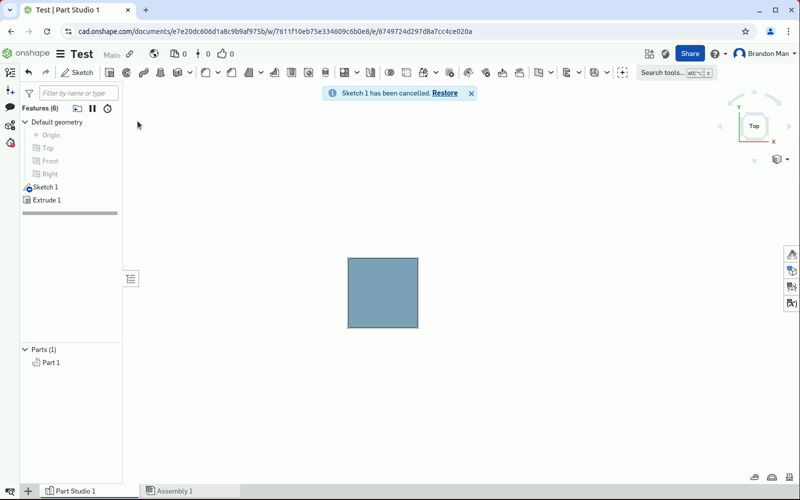
key(shift+h)
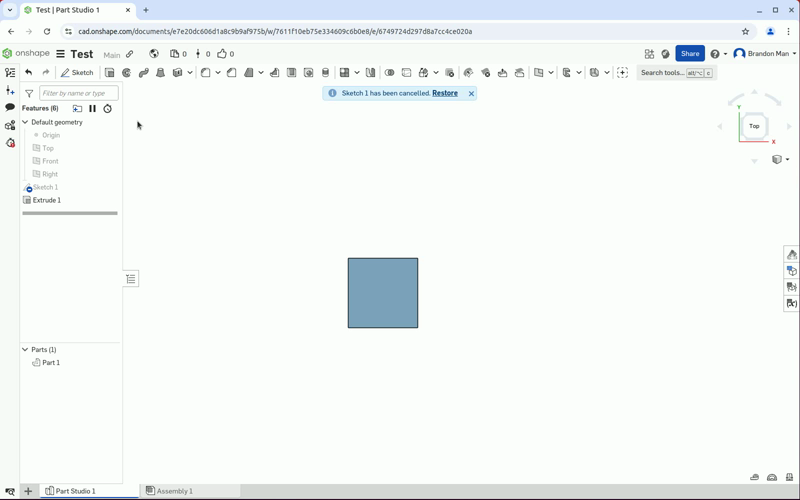
mouse_move(73, 189)
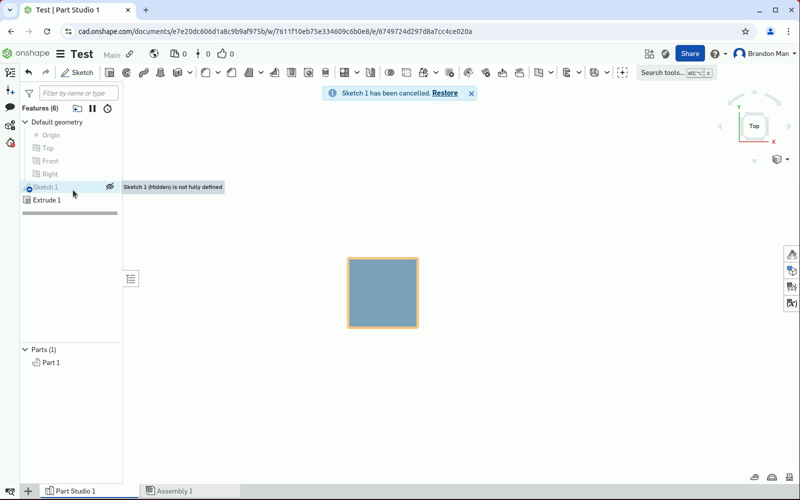
click(73, 189)
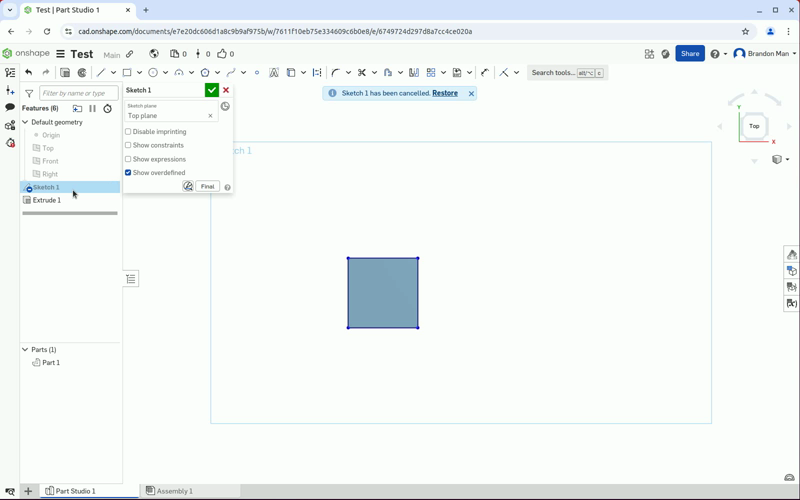
mouse_move(229, 92)
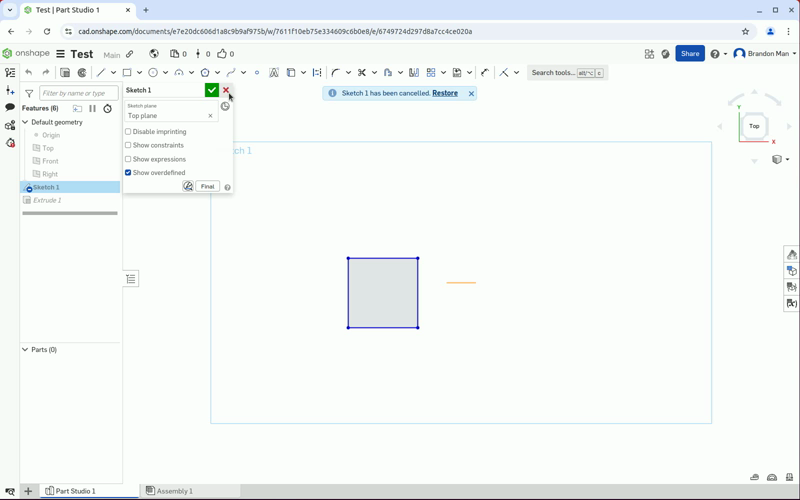
click(229, 92)
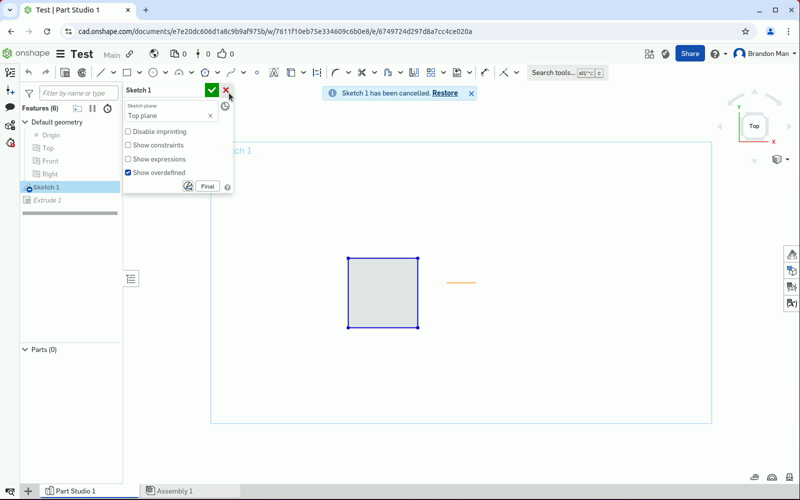
key(shift+s)
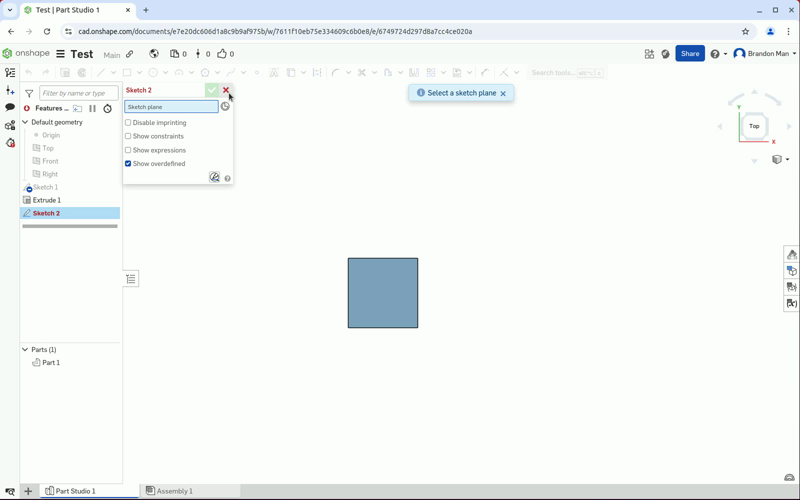
mouse_move(73, 150)
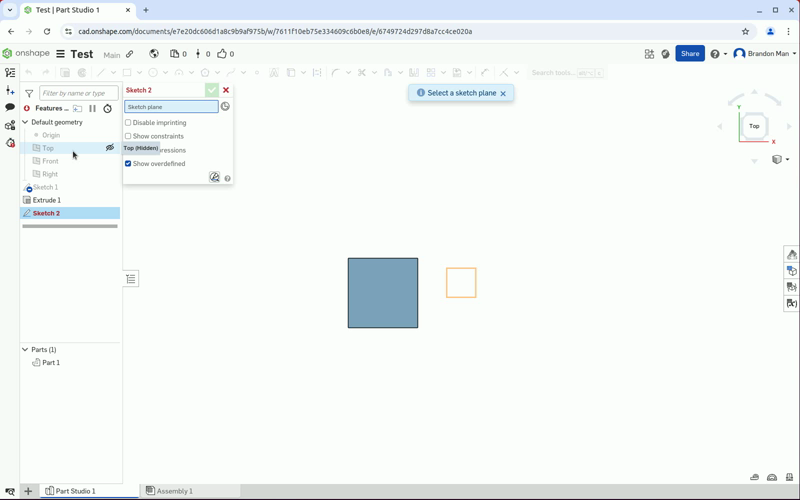
click(73, 150)
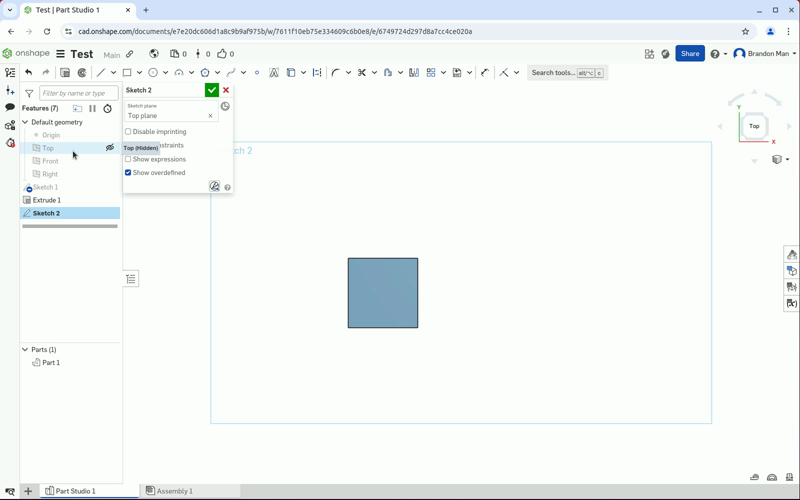
mouse_move(73, 352)
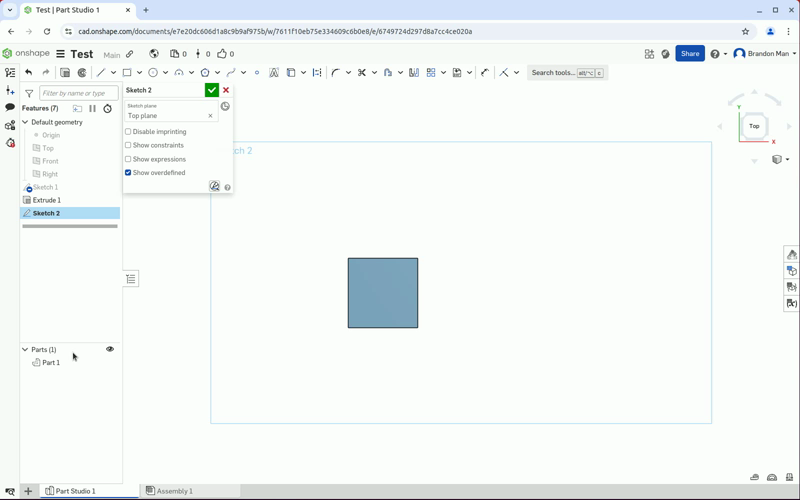
key(y)
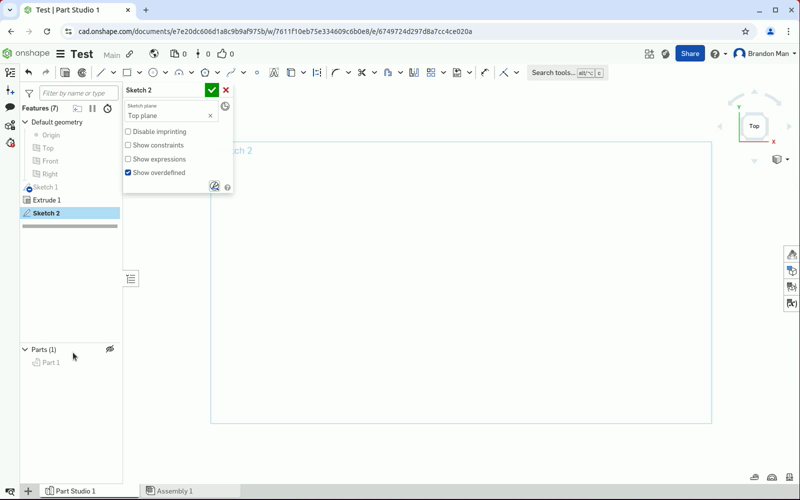
key(l)
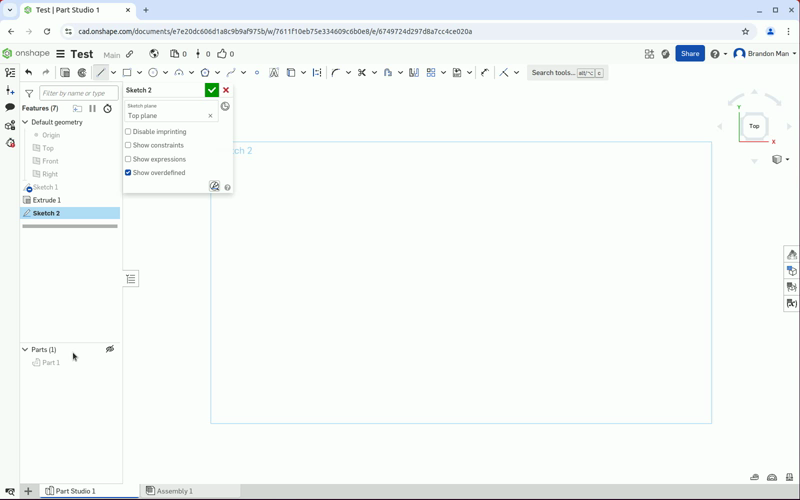
key_down(shift)
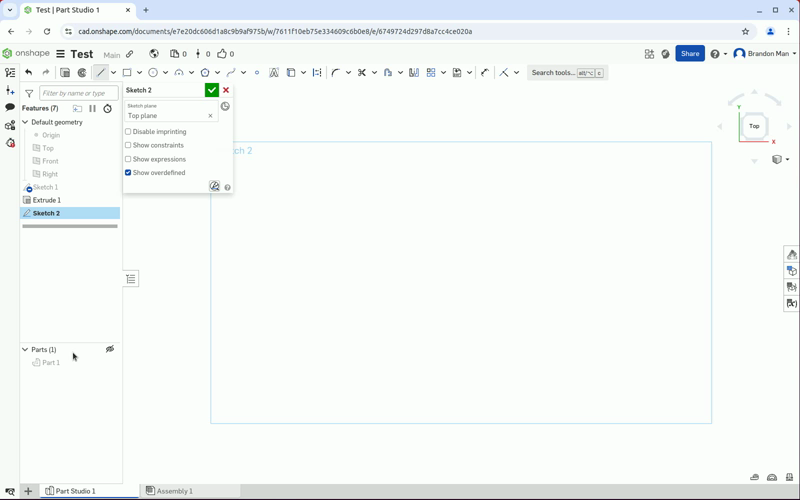
mouse_move(417, 327)
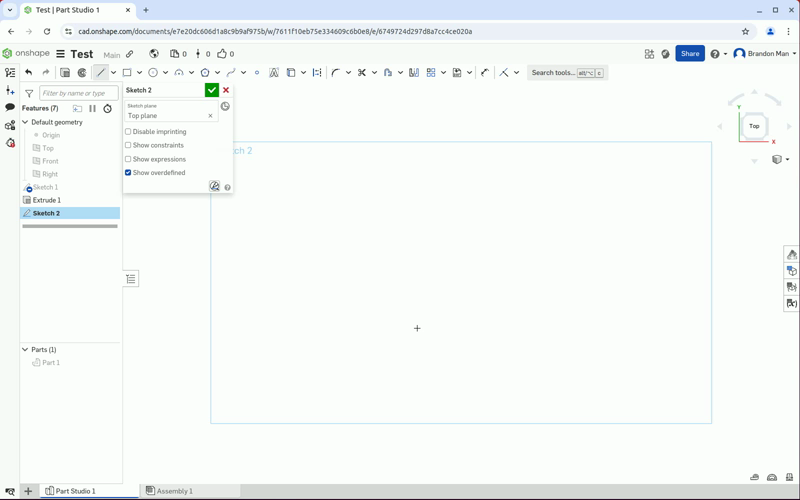
click(417, 327)
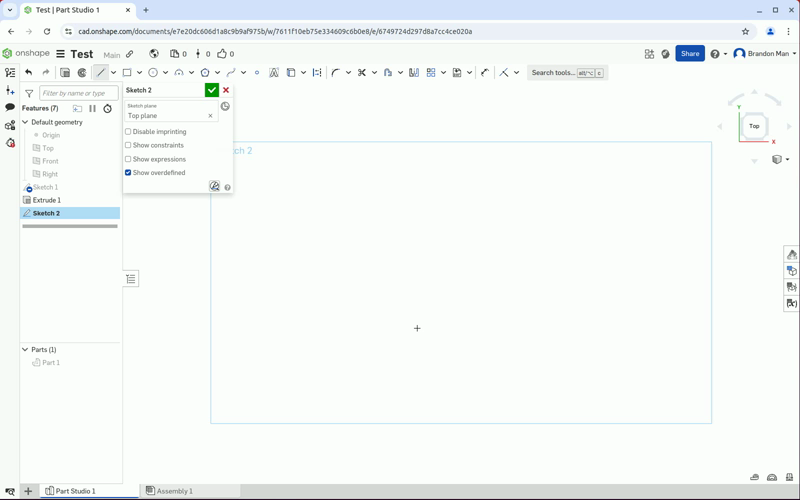
key_up(shift)
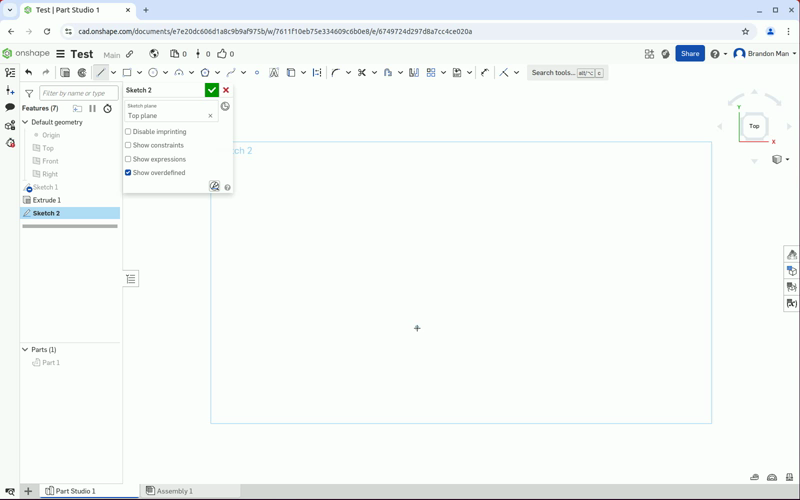
key_down(shift)
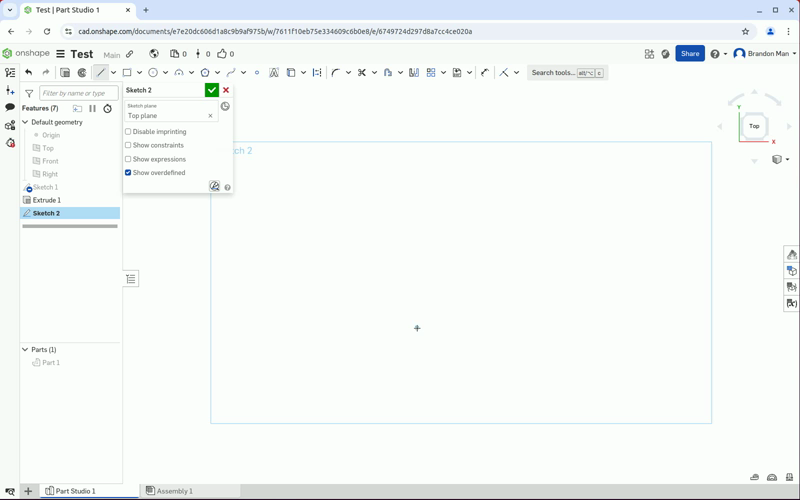
mouse_move(476, 302)
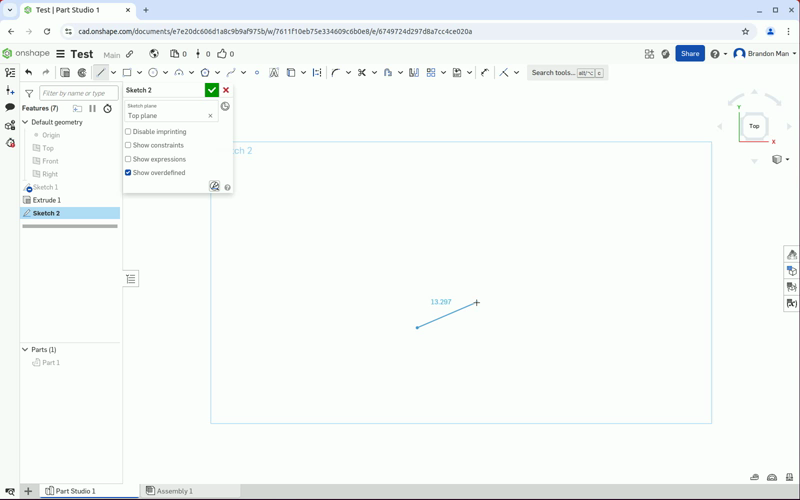
click(476, 302)
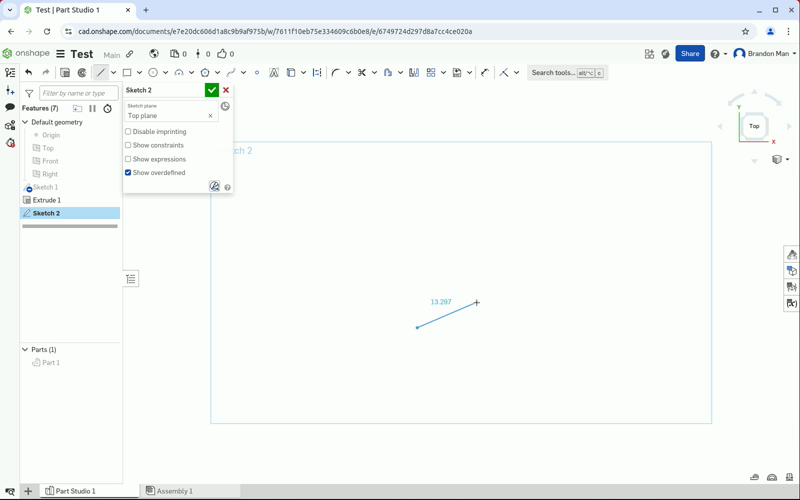
key_up(shift)
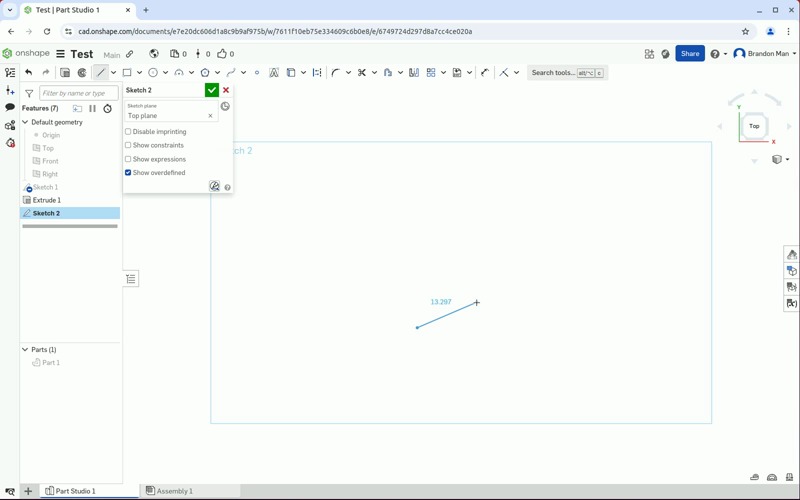
key(esc)
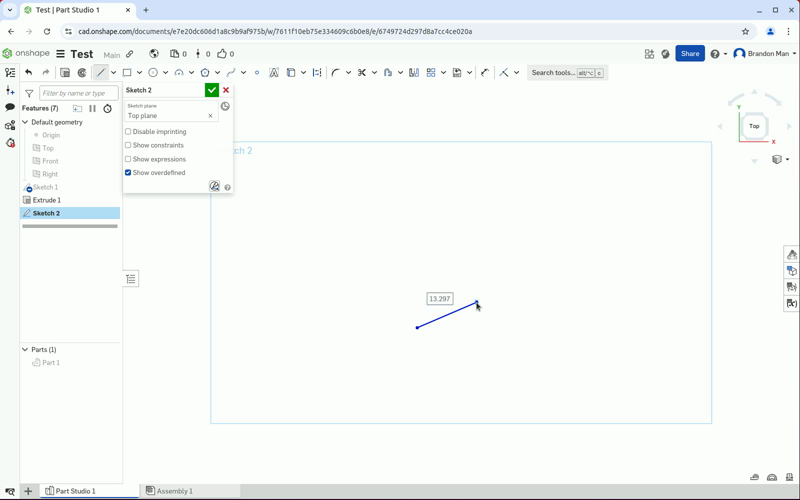
key(a)
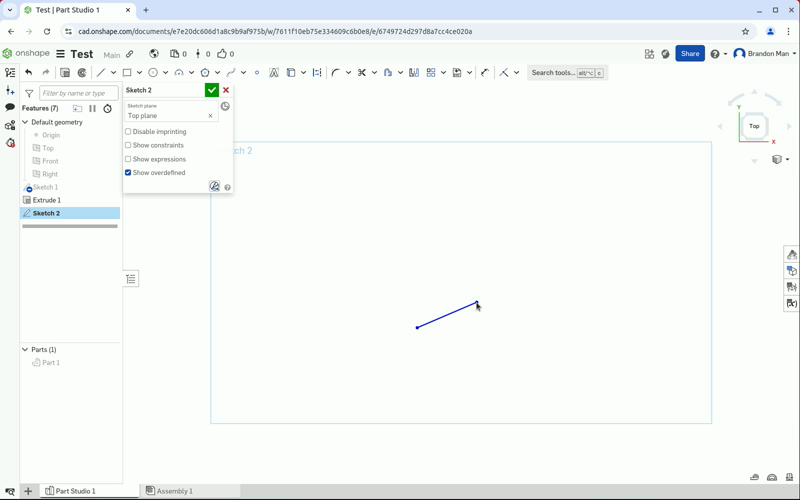
mouse_move(476, 302)
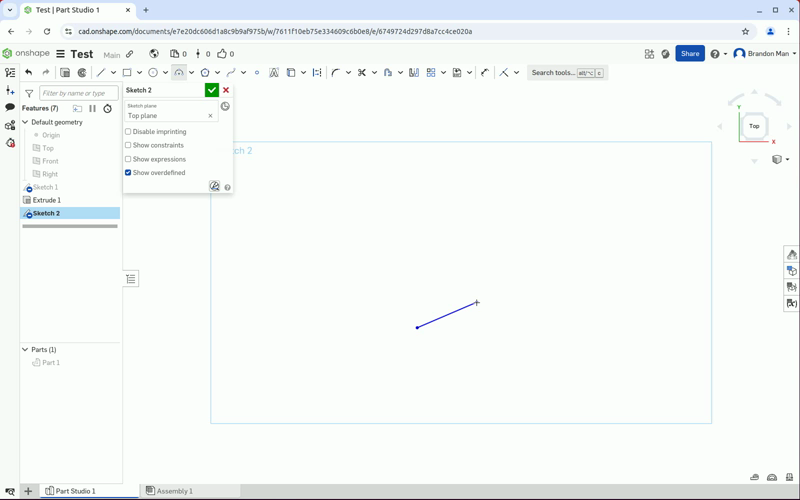
click(476, 302)
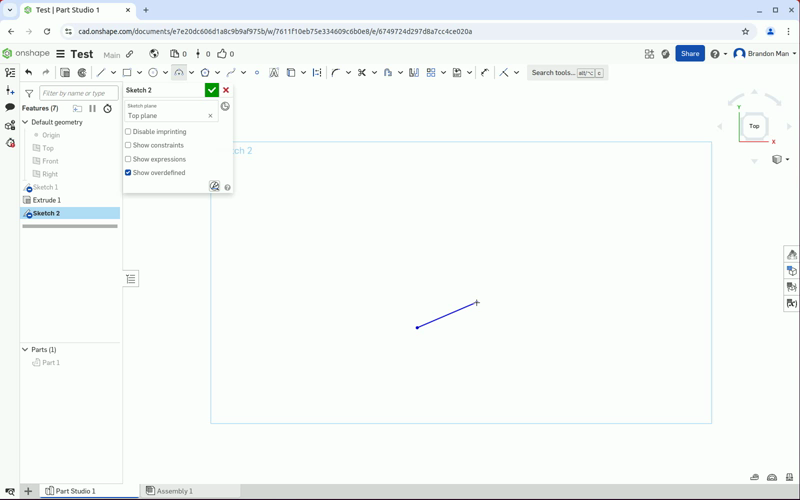
key_down(shift)
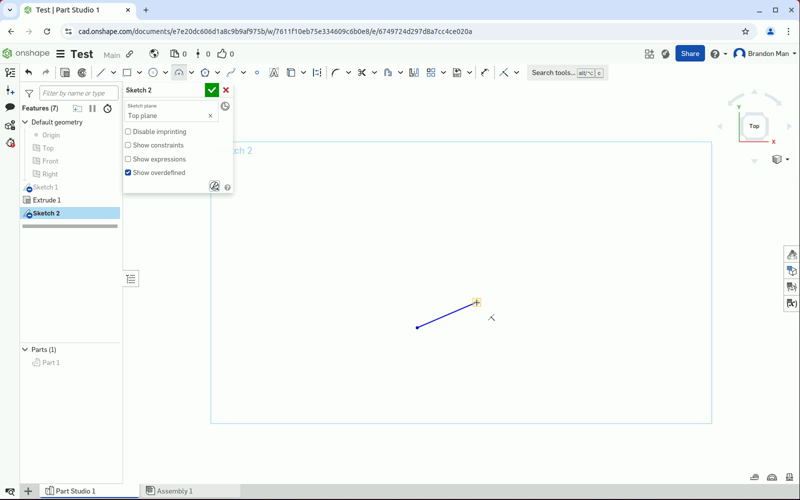
mouse_move(481, 300)
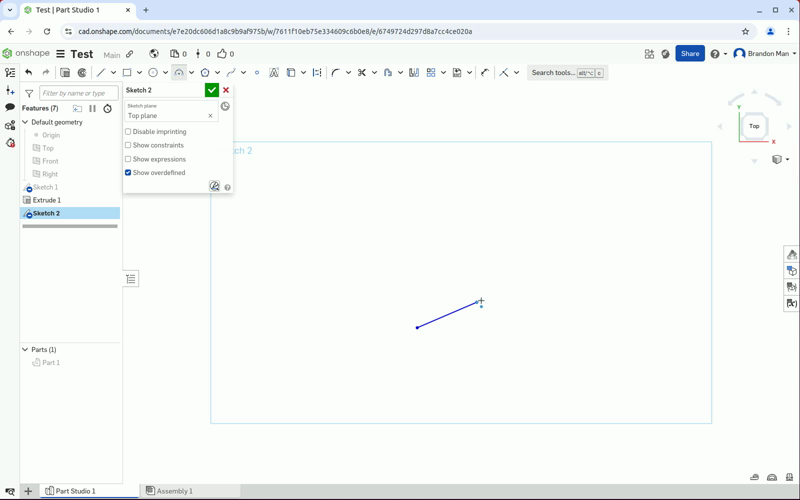
scroll(6)
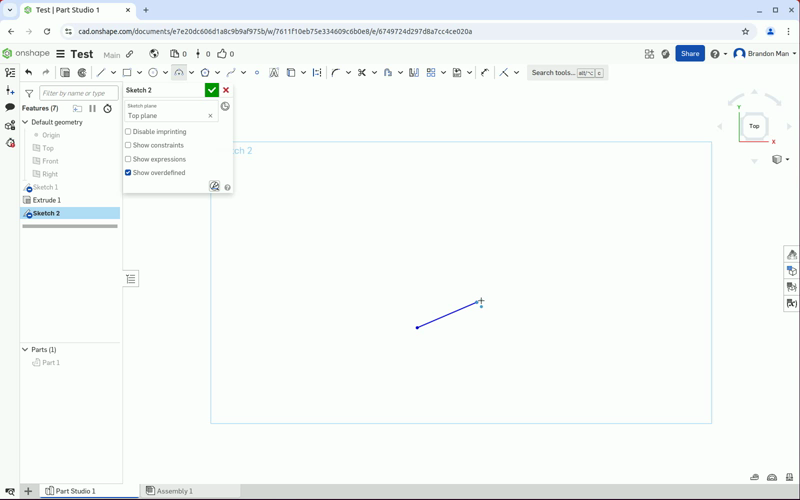
scroll(6)
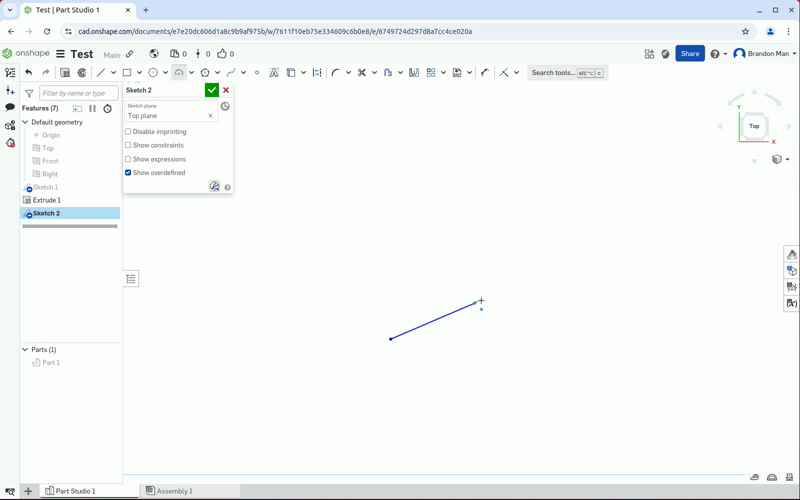
scroll(6)
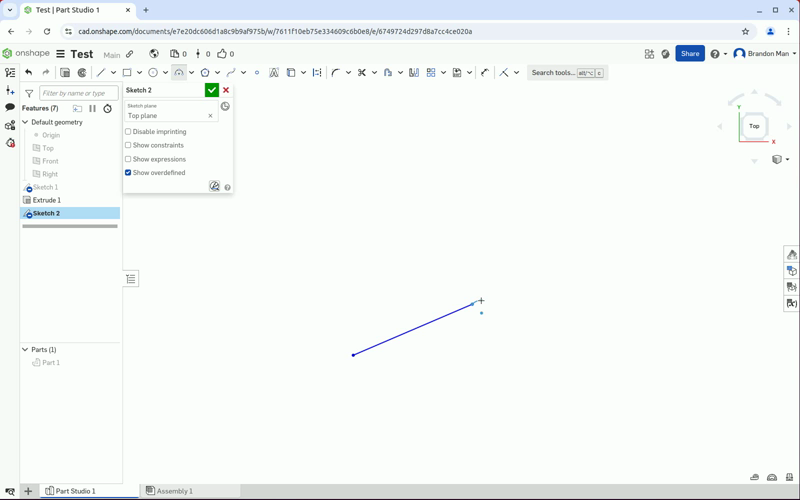
scroll(6)
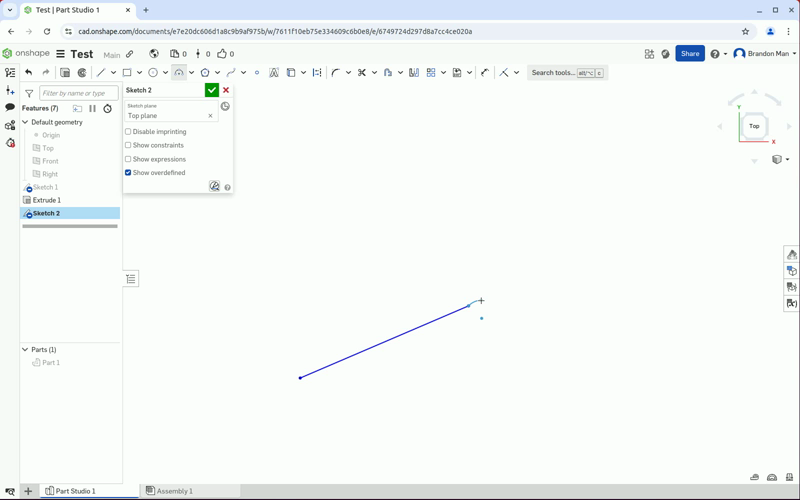
scroll(6)
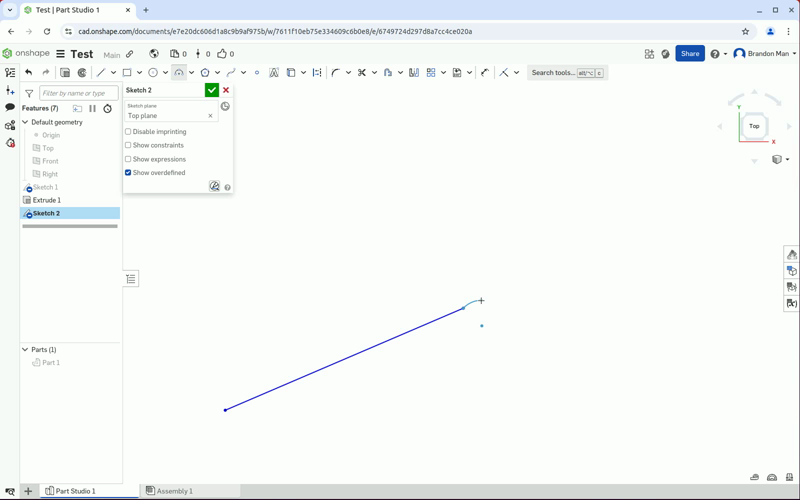
scroll(6)
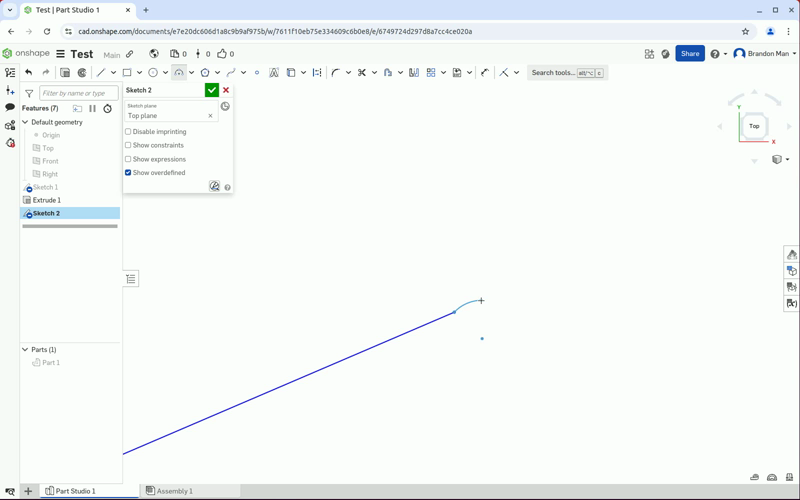
scroll(6)
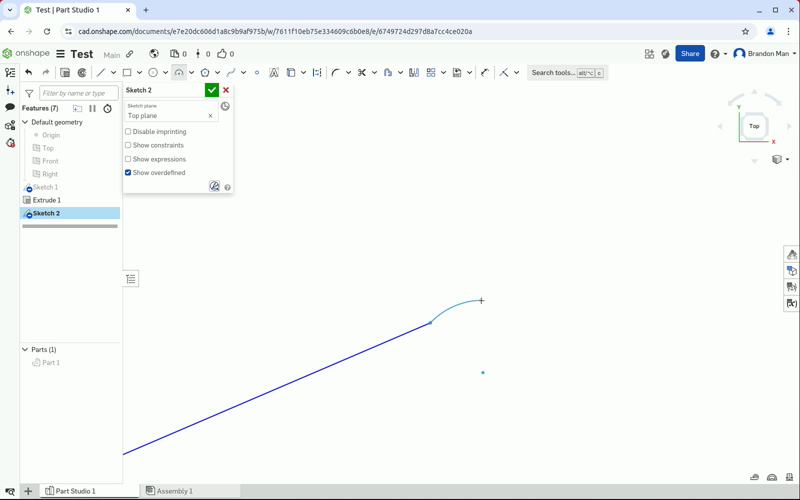
click(481, 300)
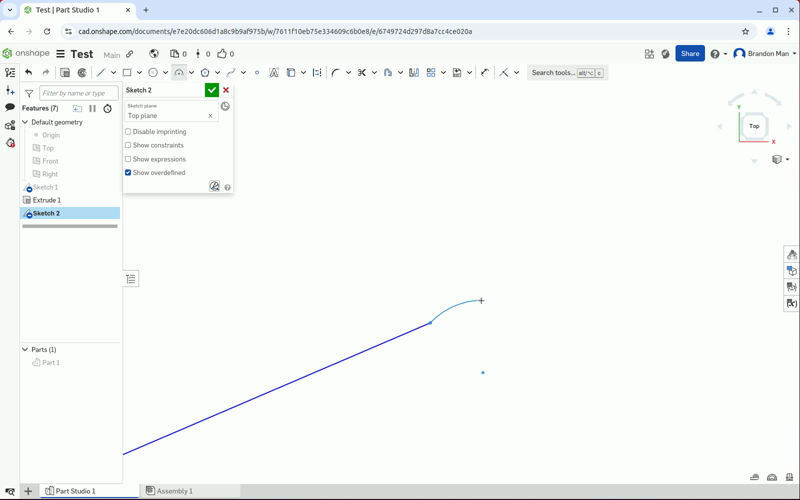
scroll(-6)
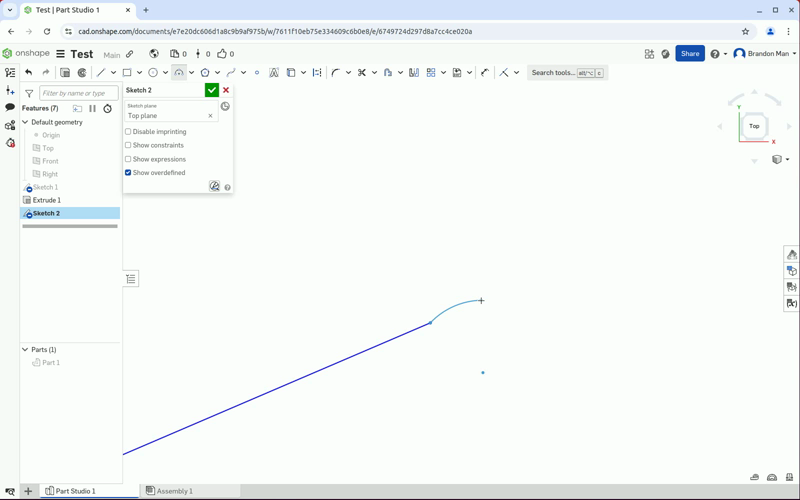
scroll(-6)
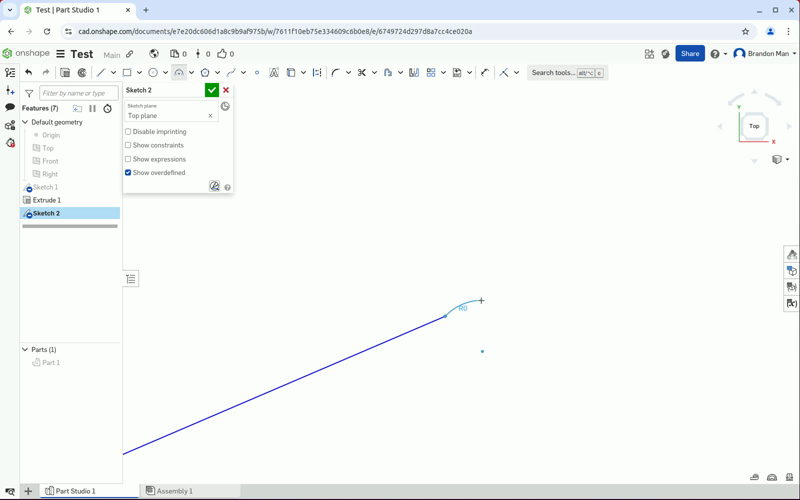
scroll(-6)
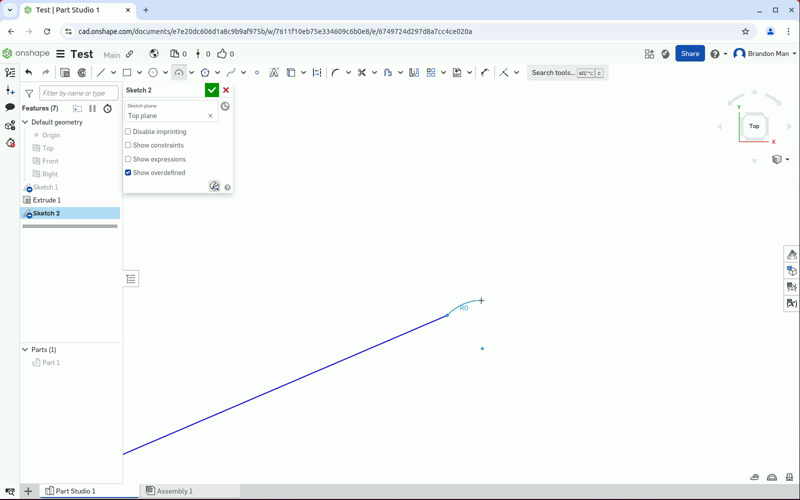
scroll(-6)
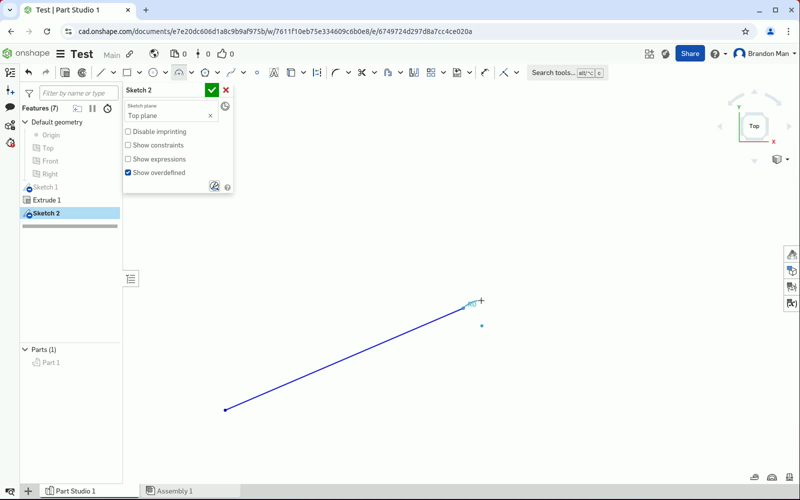
scroll(-6)
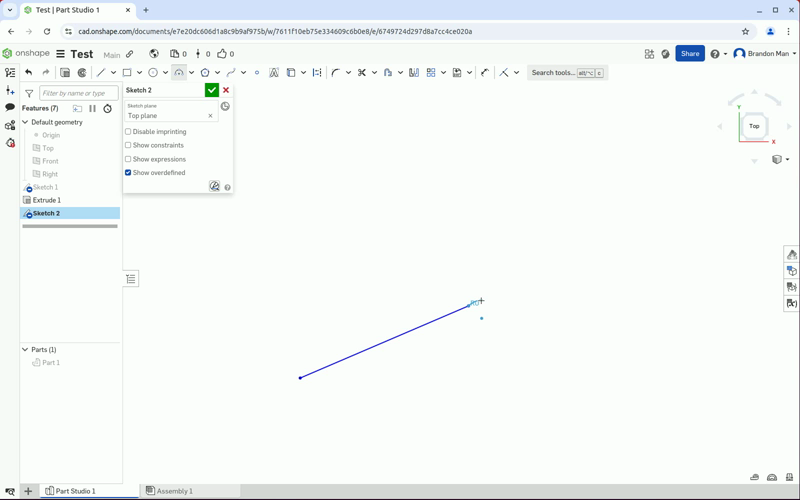
scroll(-6)
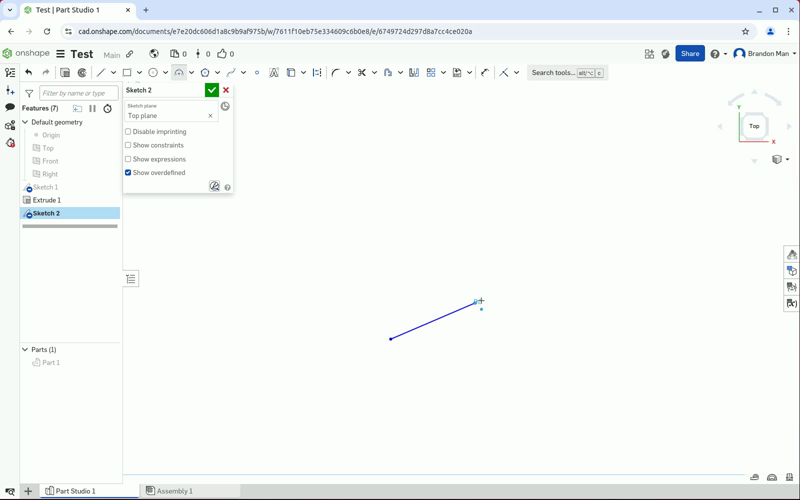
scroll(-6)
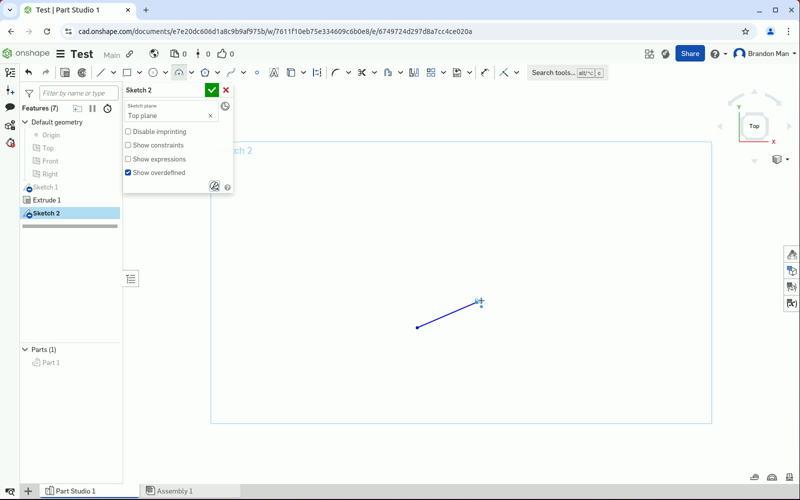
mouse_move(479, 301)
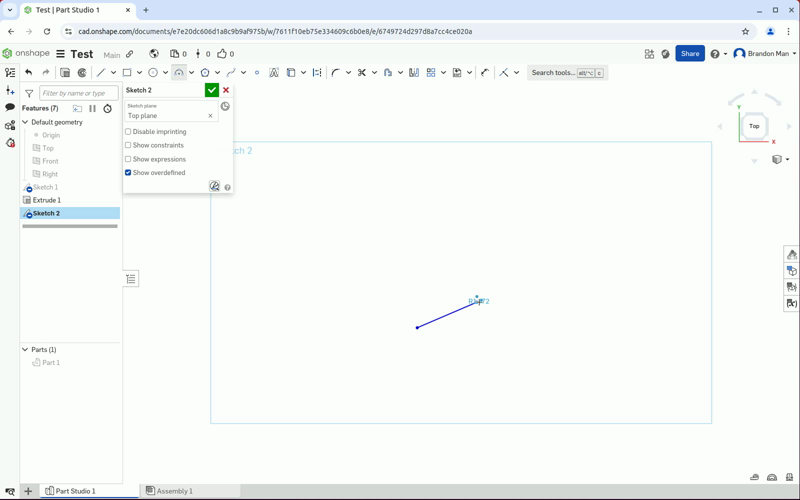
scroll(6)
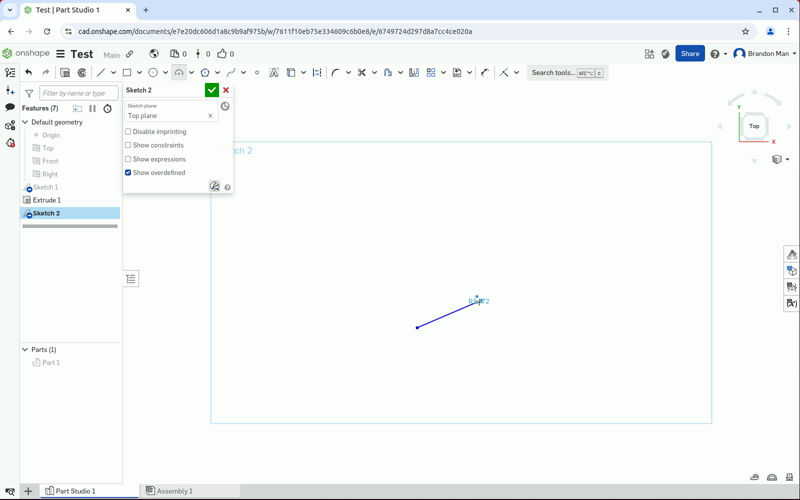
scroll(6)
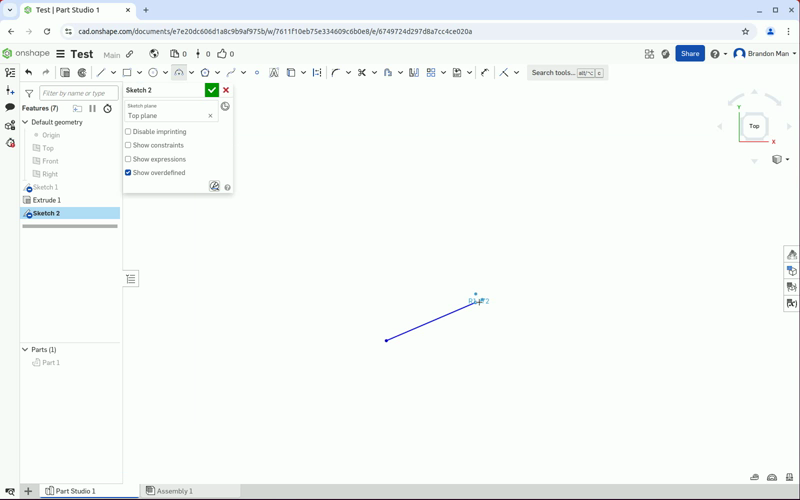
scroll(6)
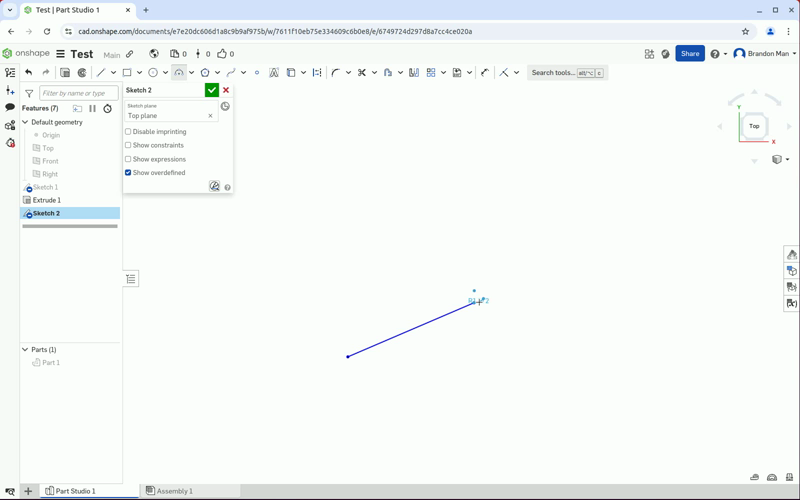
scroll(6)
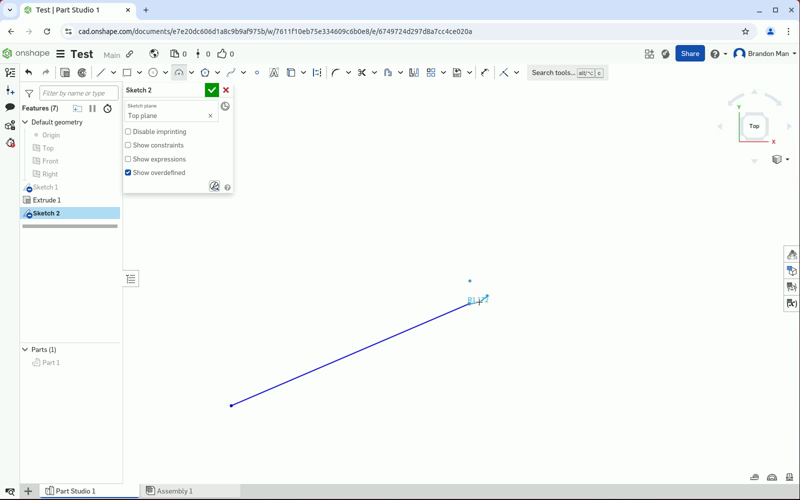
scroll(6)
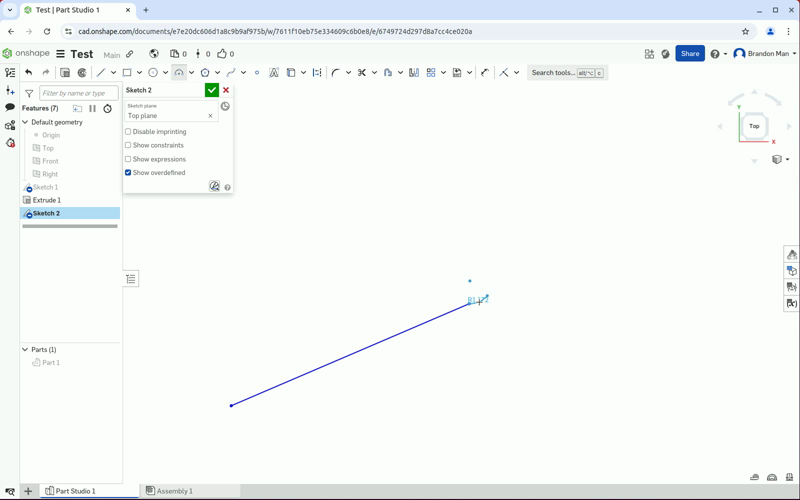
scroll(6)
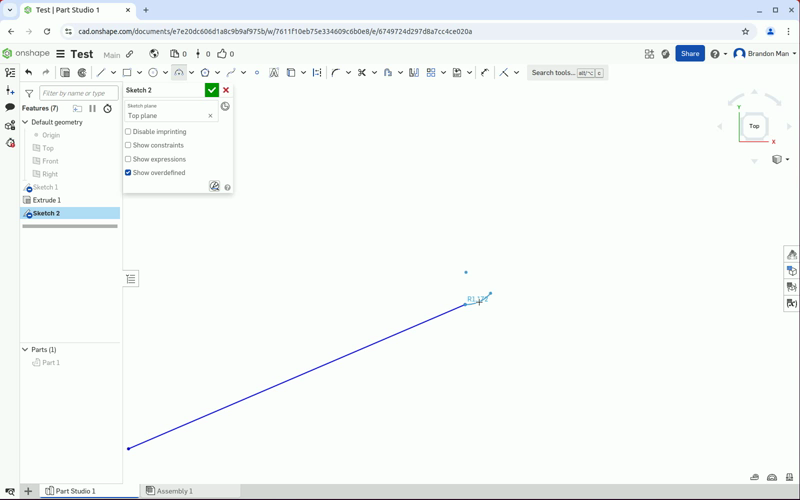
scroll(6)
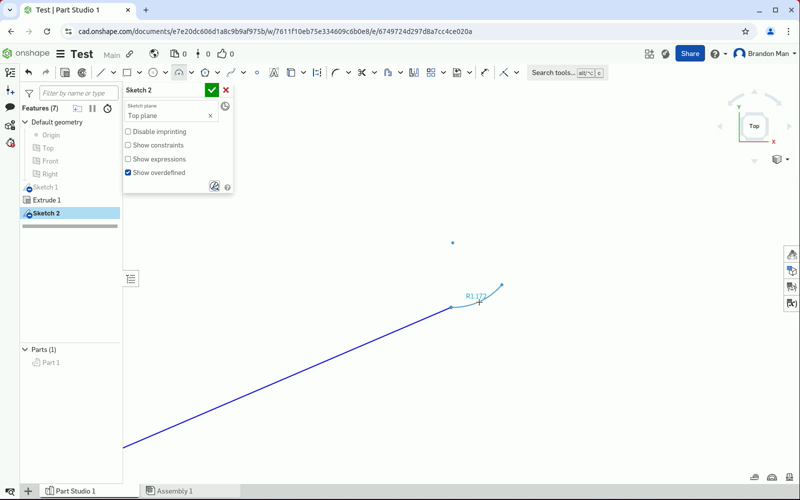
click(479, 301)
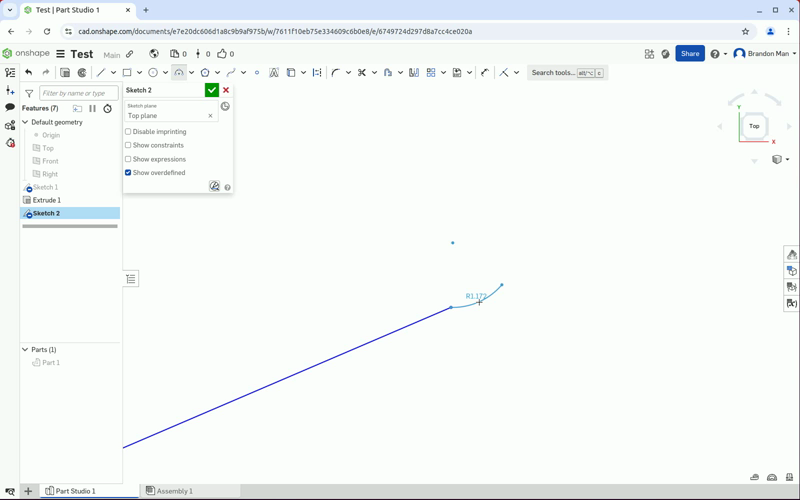
scroll(-6)
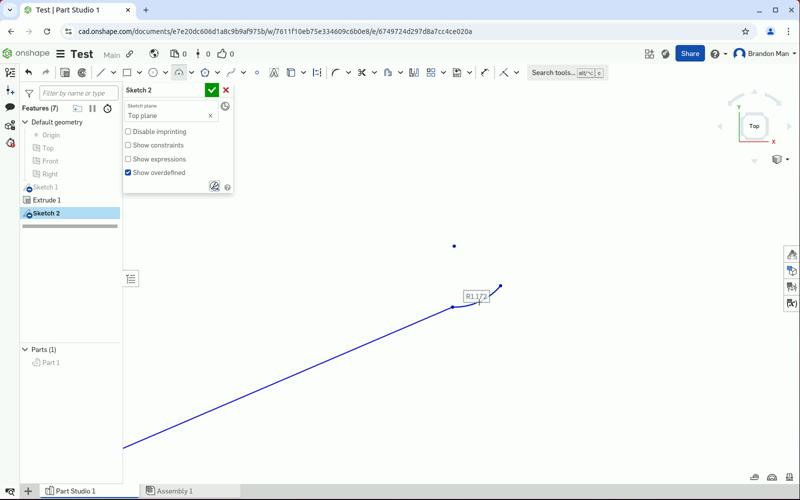
scroll(-6)
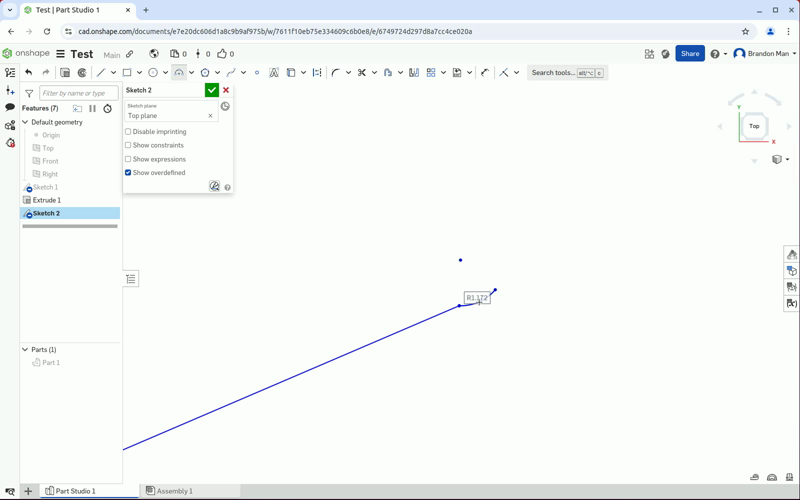
scroll(-6)
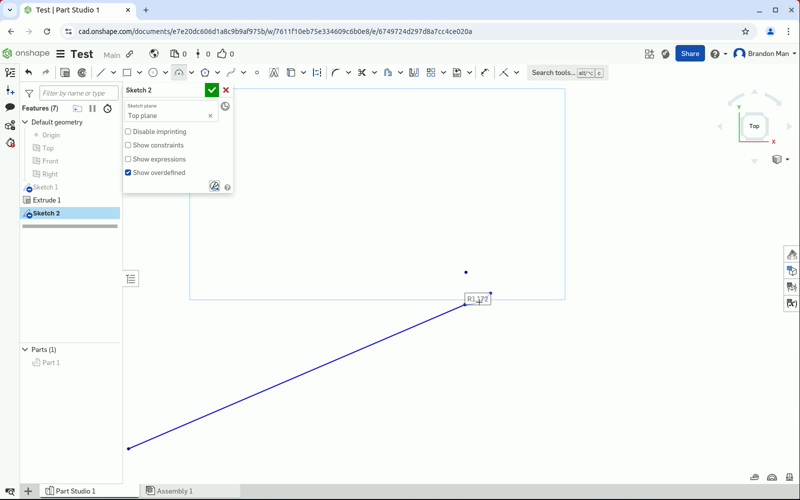
scroll(-6)
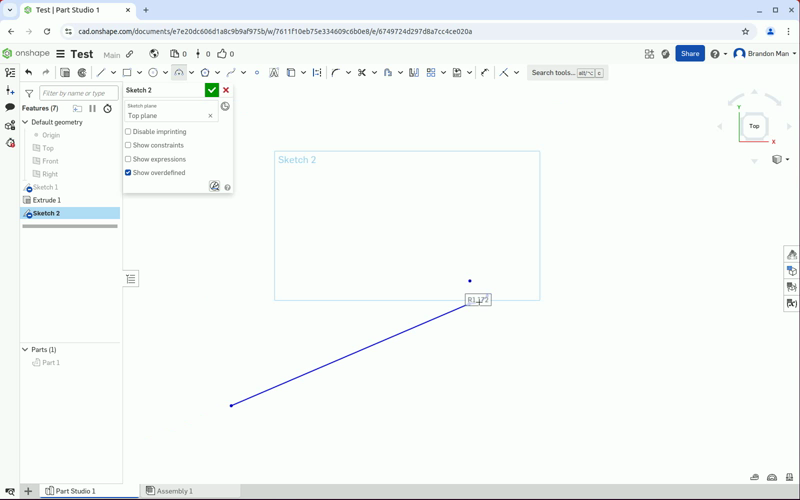
scroll(-6)
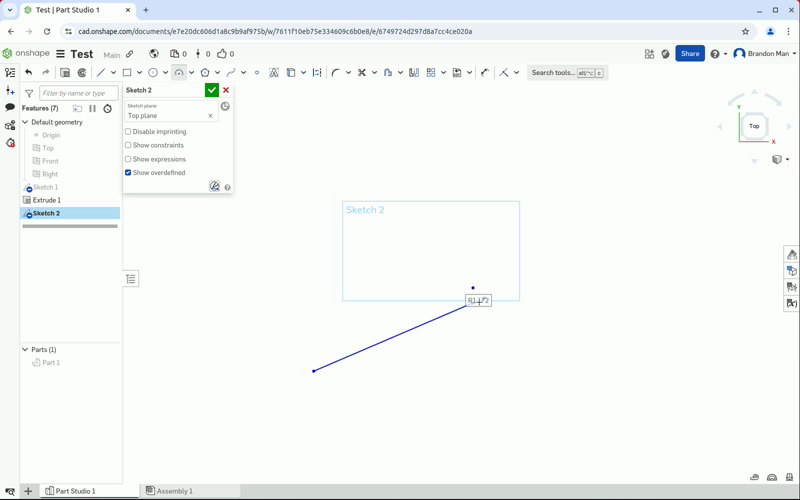
scroll(-6)
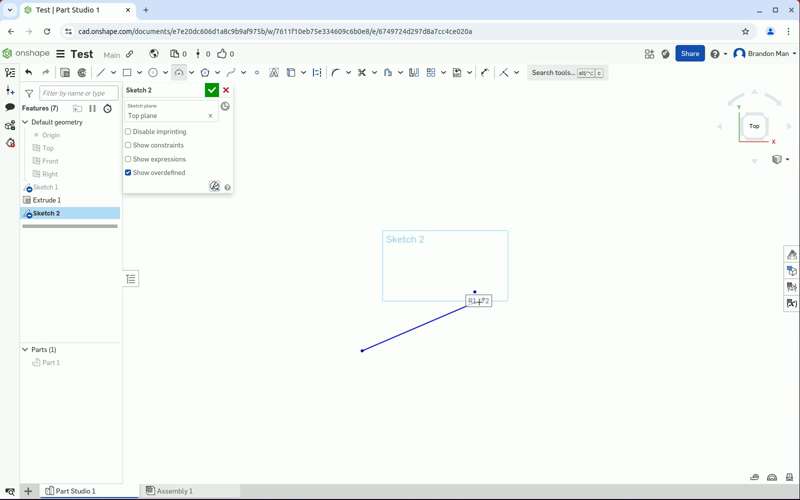
scroll(-6)
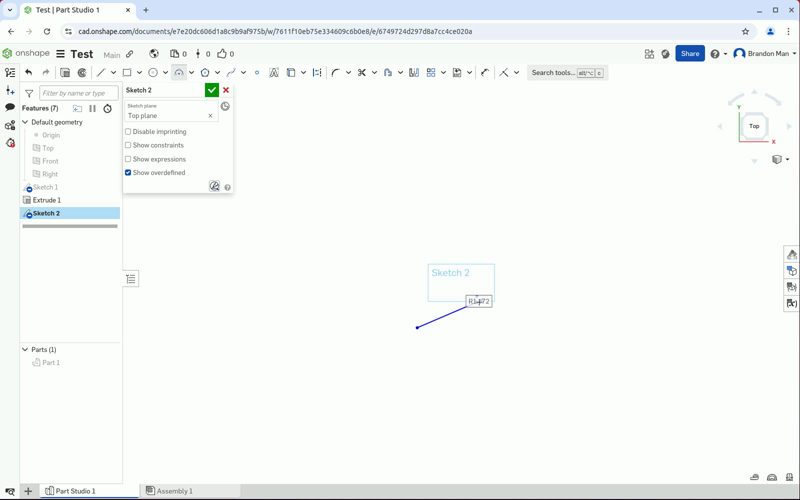
key_up(shift)
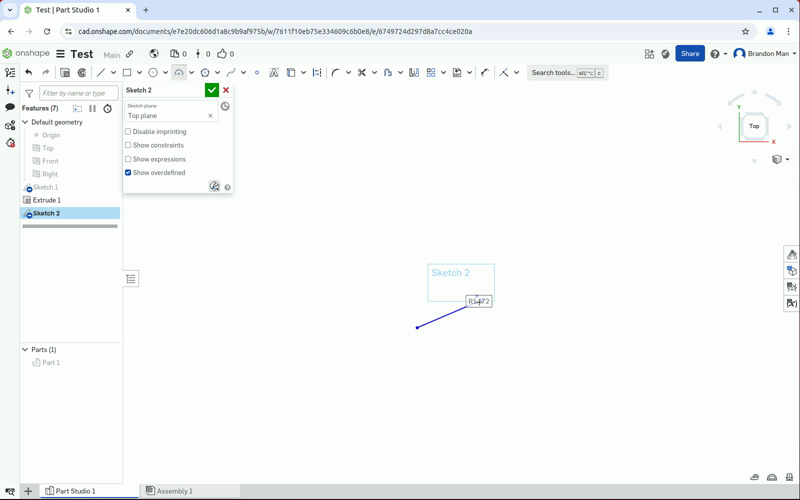
key(esc)
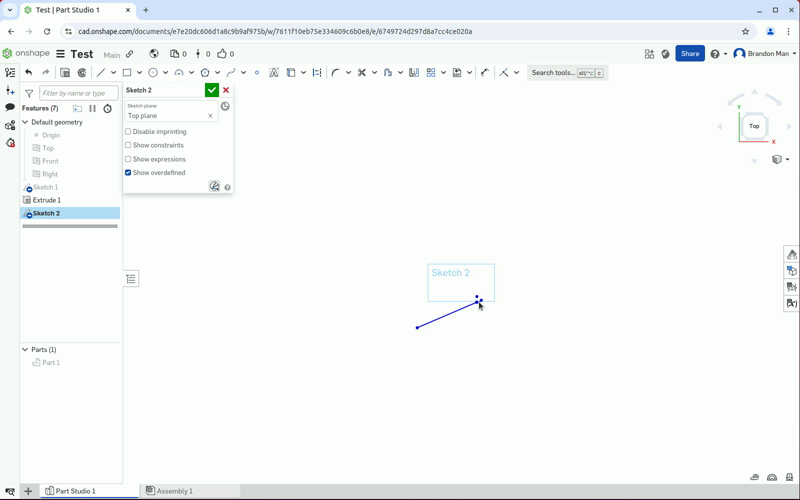
key(l)
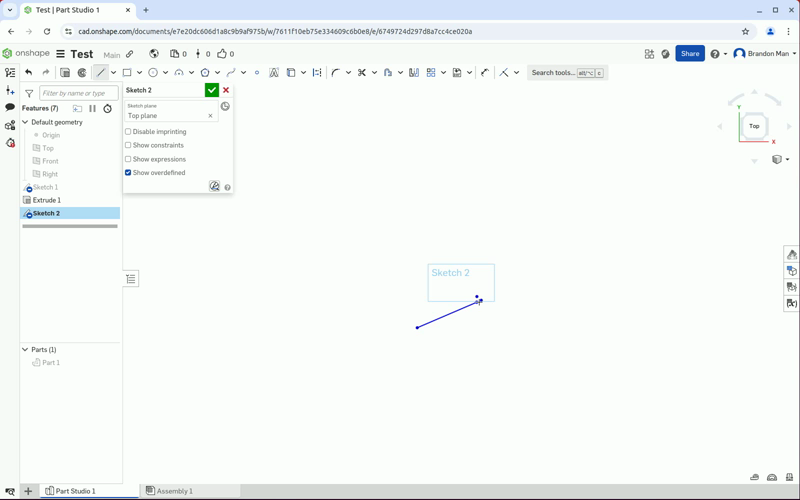
mouse_move(481, 300)
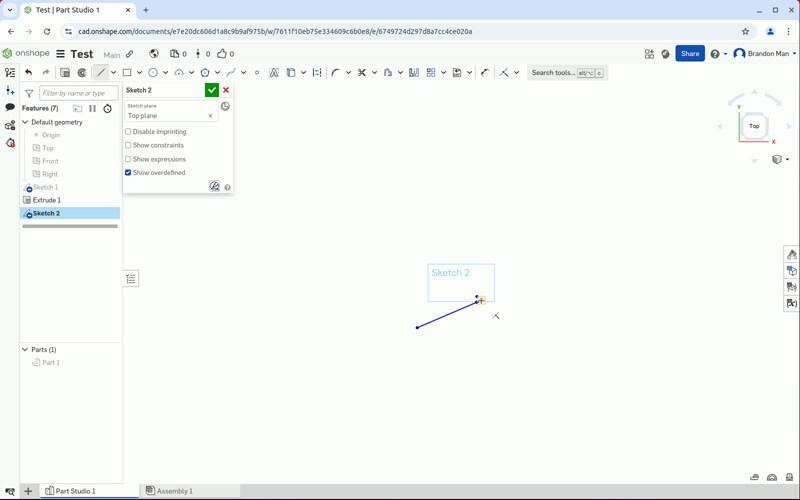
scroll(6)
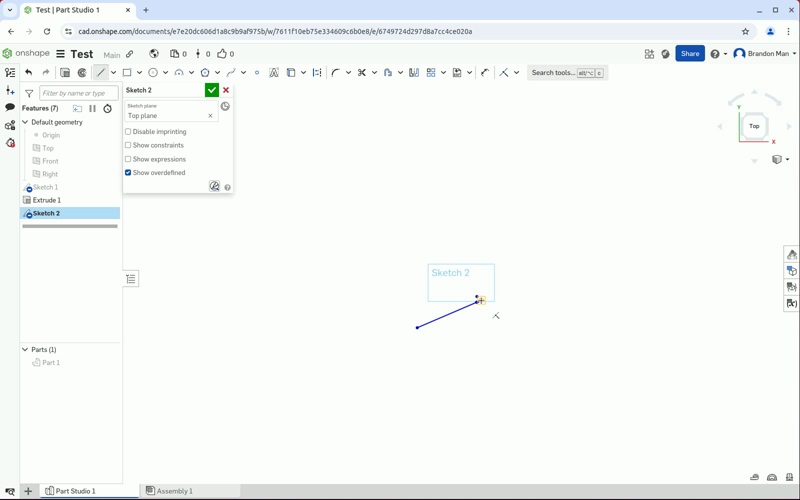
scroll(6)
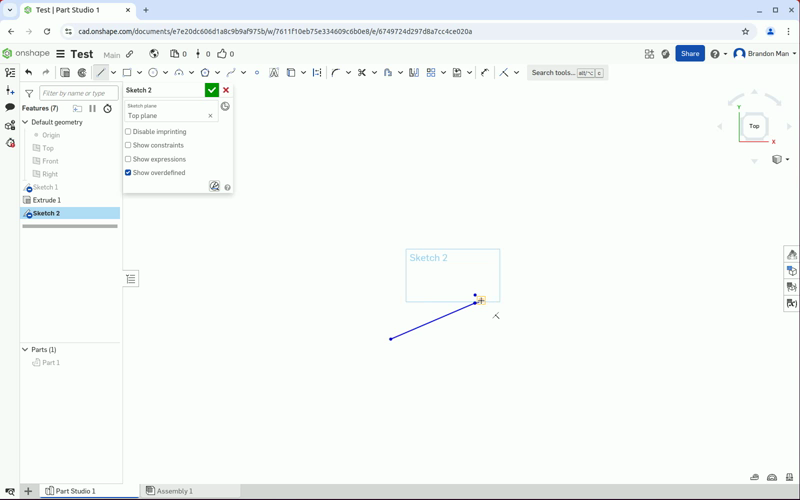
scroll(6)
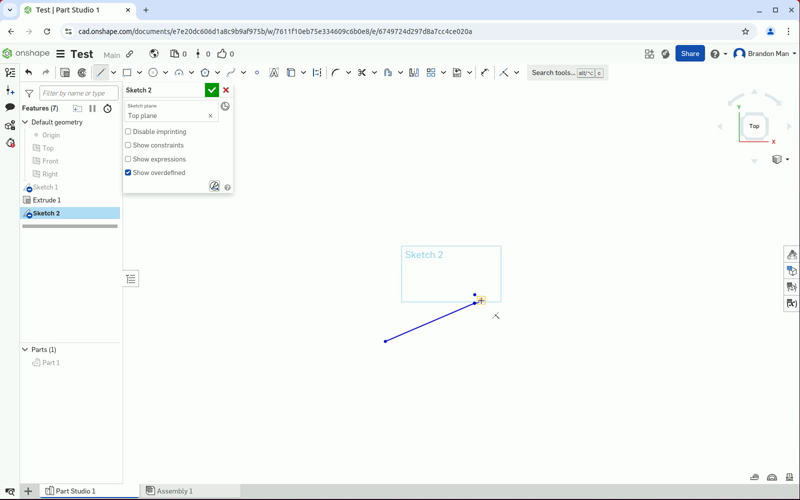
scroll(6)
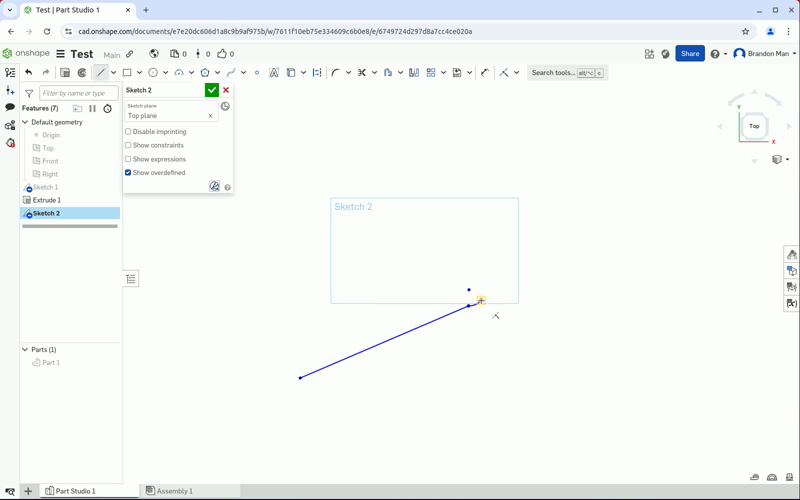
scroll(6)
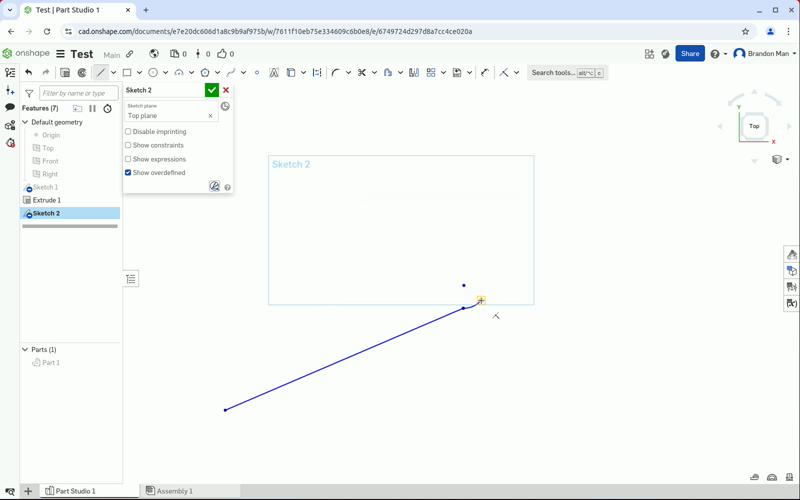
scroll(6)
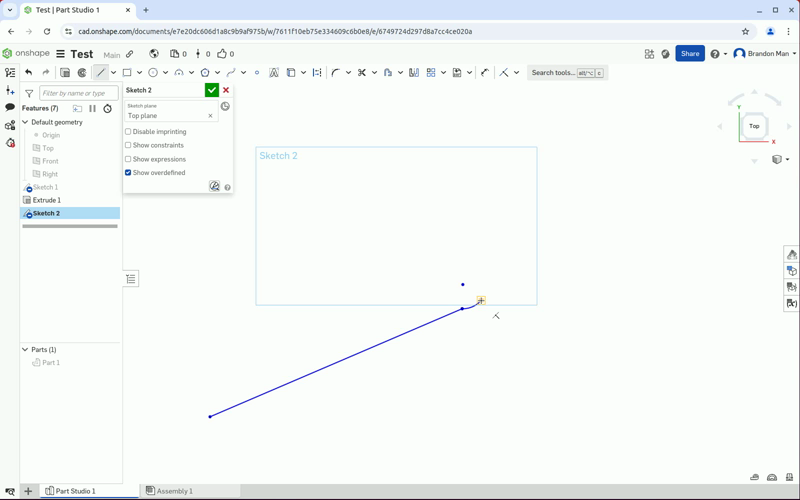
scroll(6)
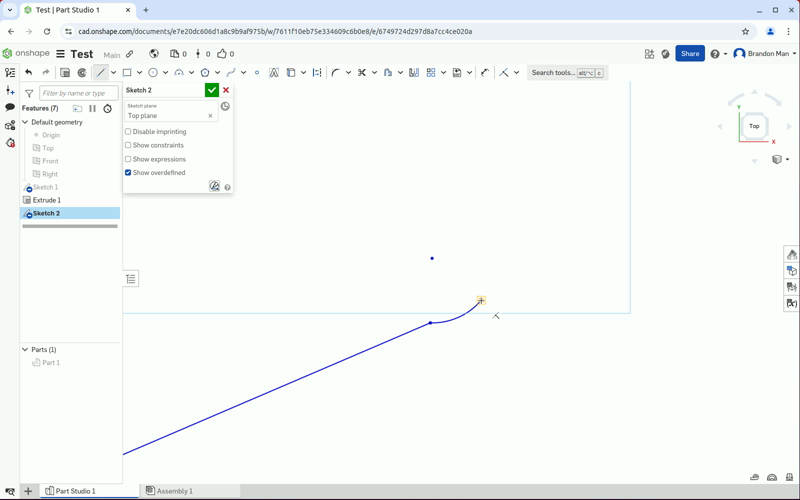
click(481, 300)
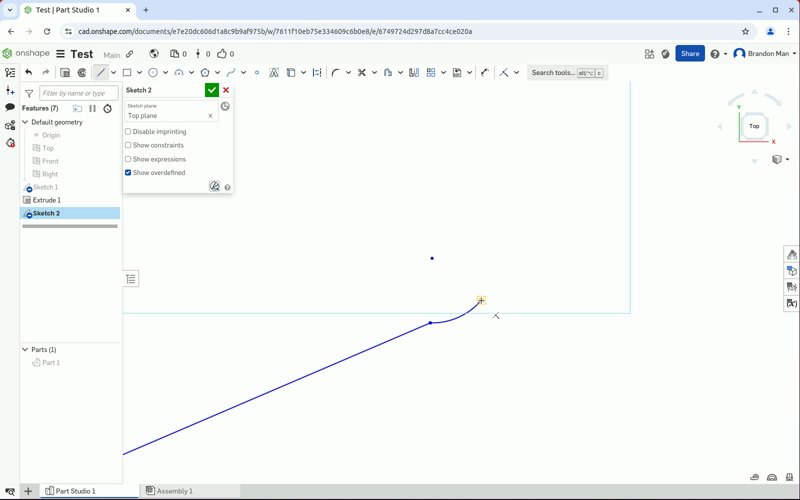
scroll(-6)
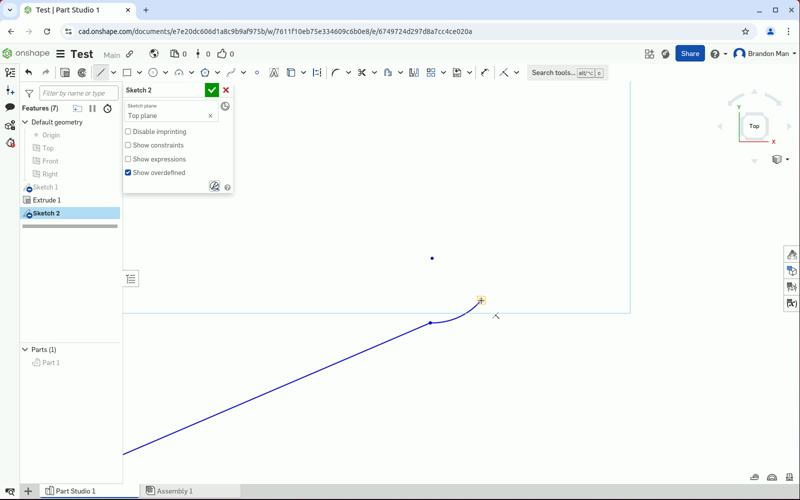
scroll(-6)
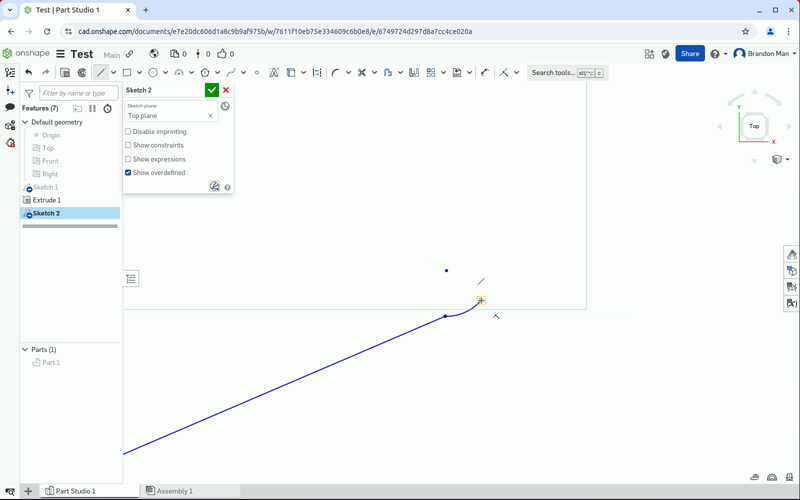
scroll(-6)
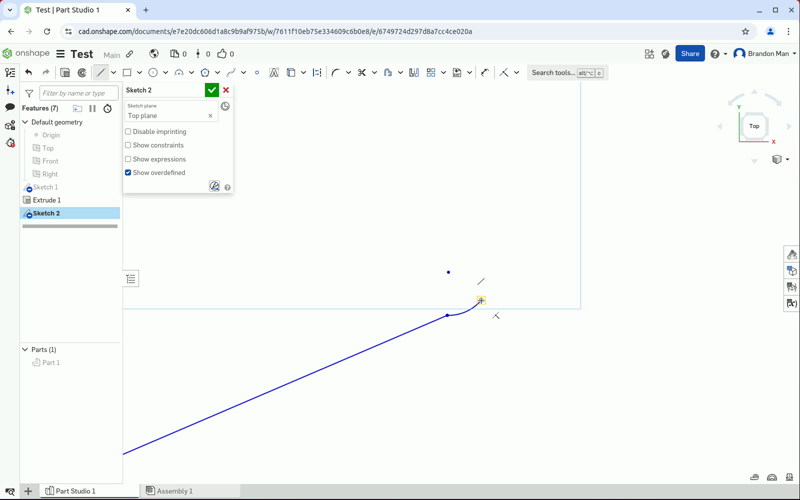
scroll(-6)
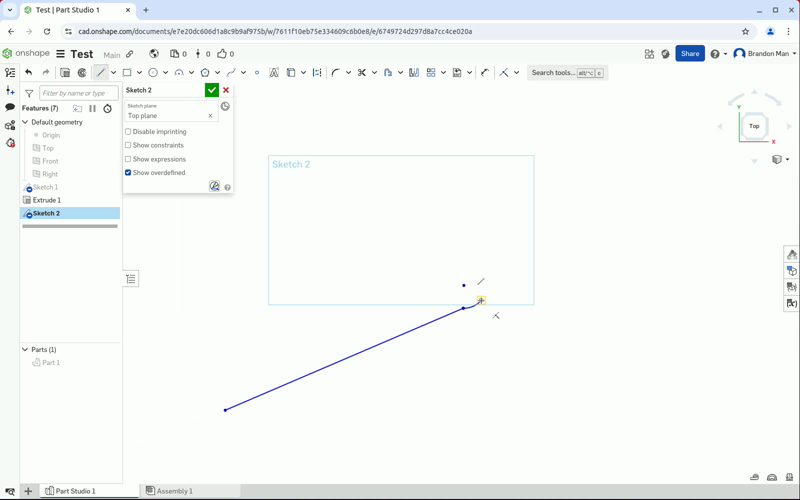
scroll(-6)
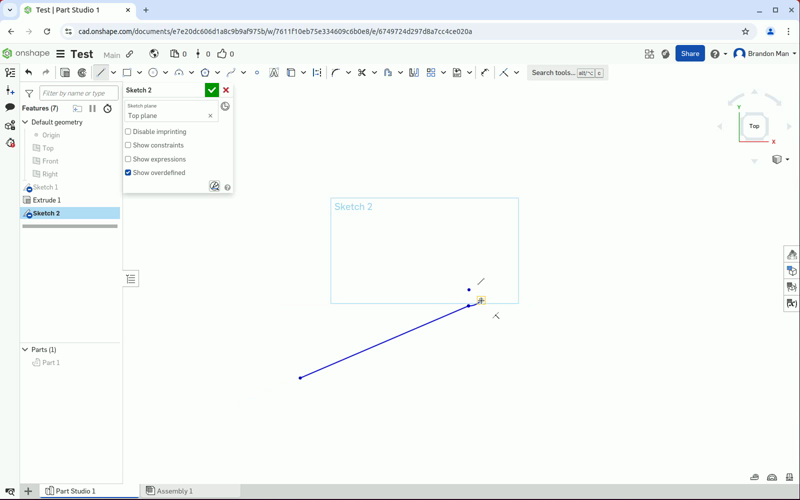
scroll(-6)
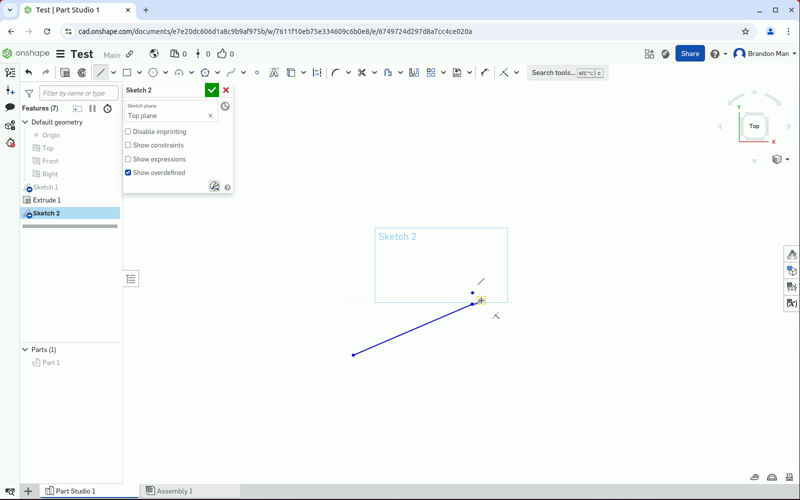
scroll(-6)
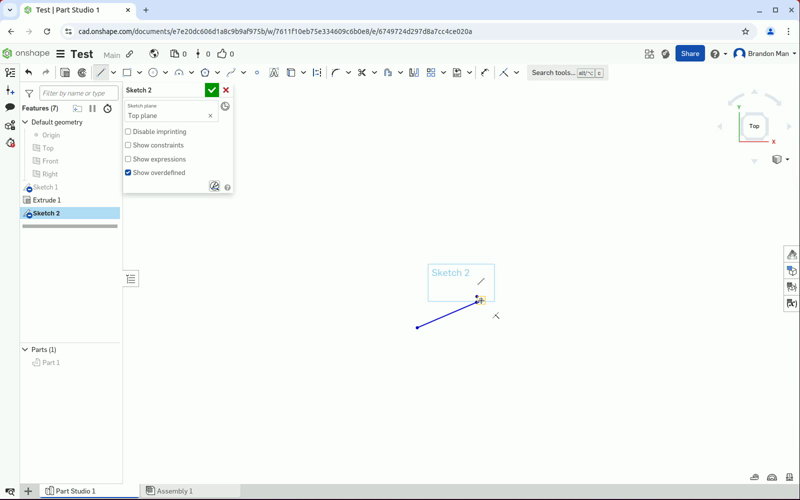
key_down(shift)
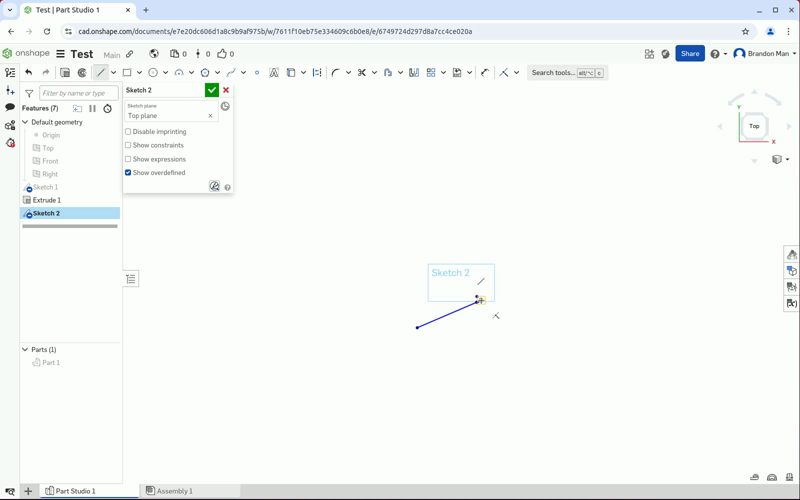
mouse_move(511, 300)
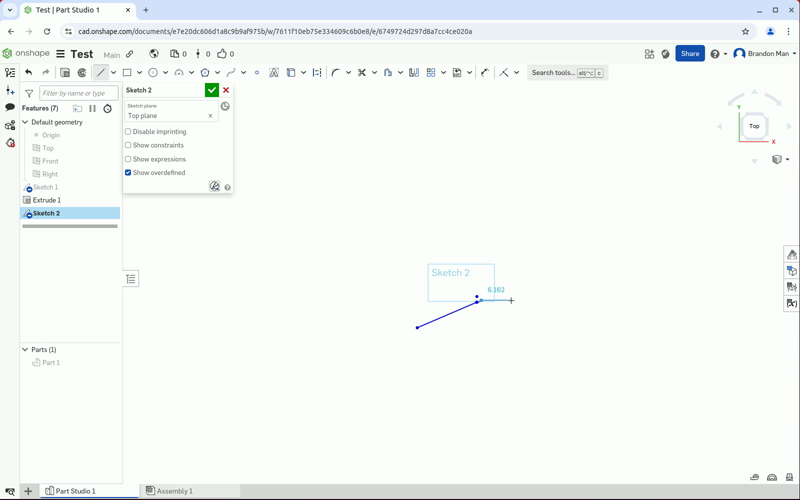
mouse_move(476, 300)
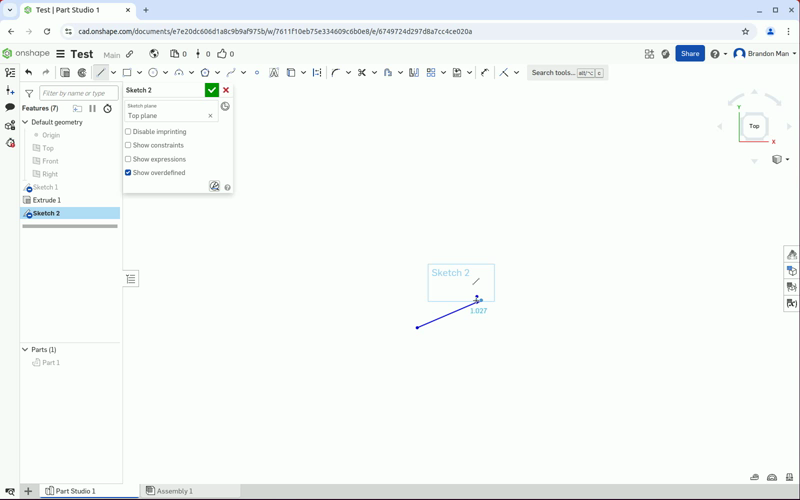
scroll(6)
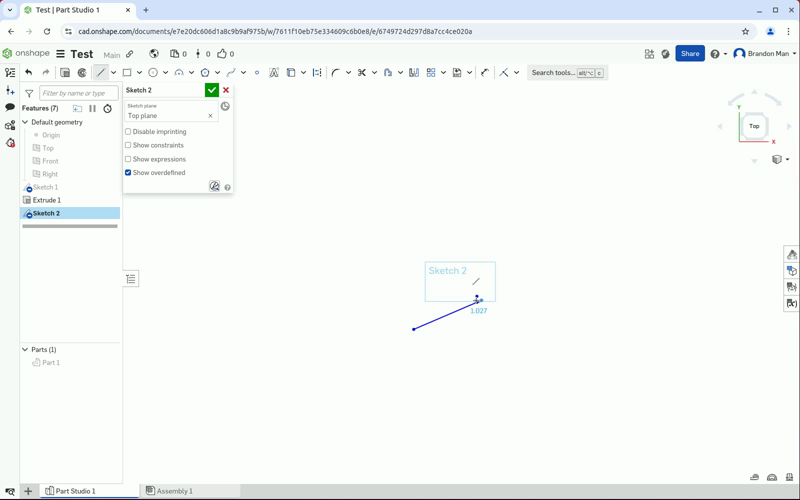
scroll(6)
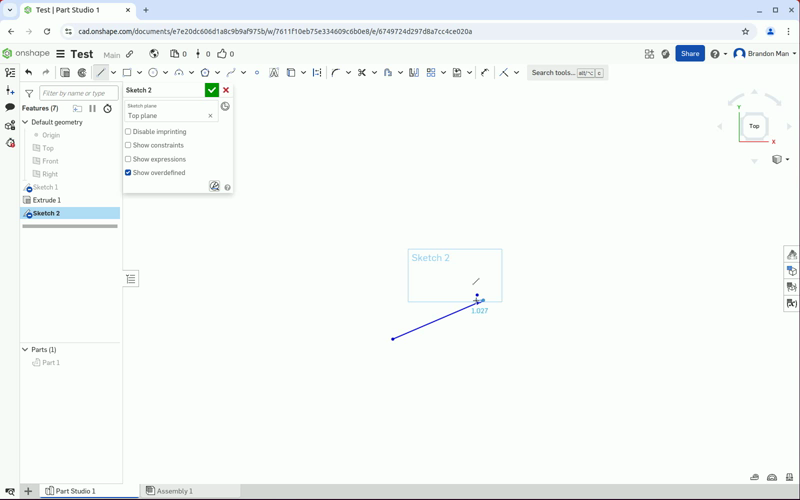
scroll(6)
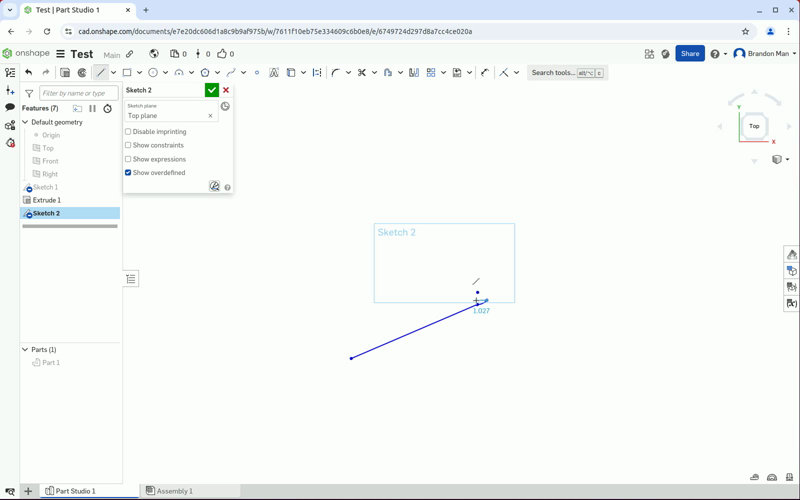
scroll(6)
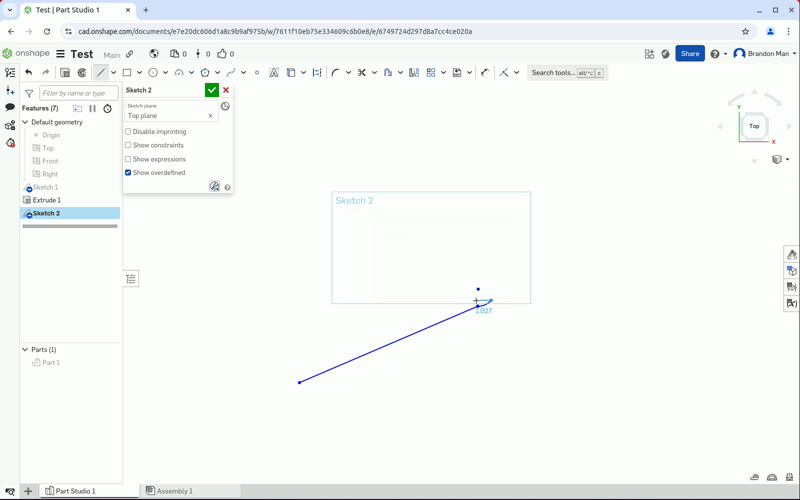
scroll(6)
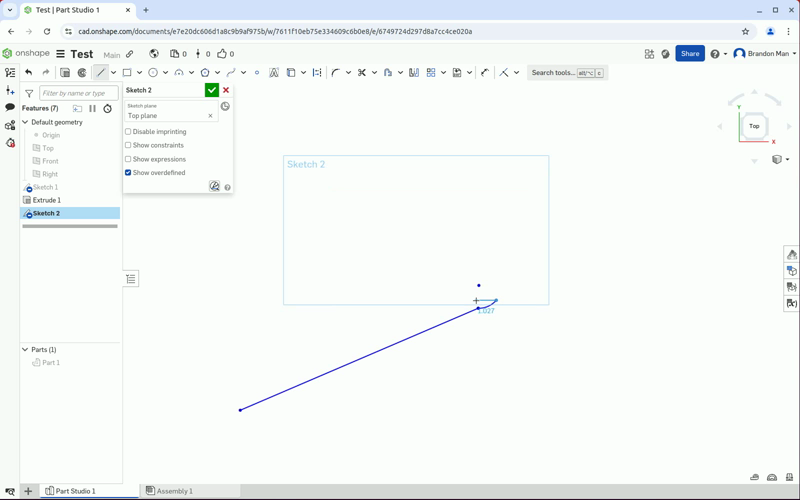
scroll(6)
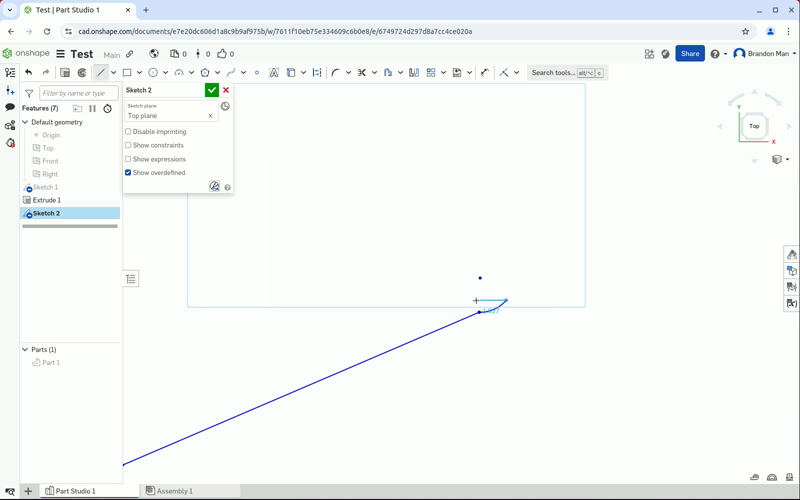
scroll(6)
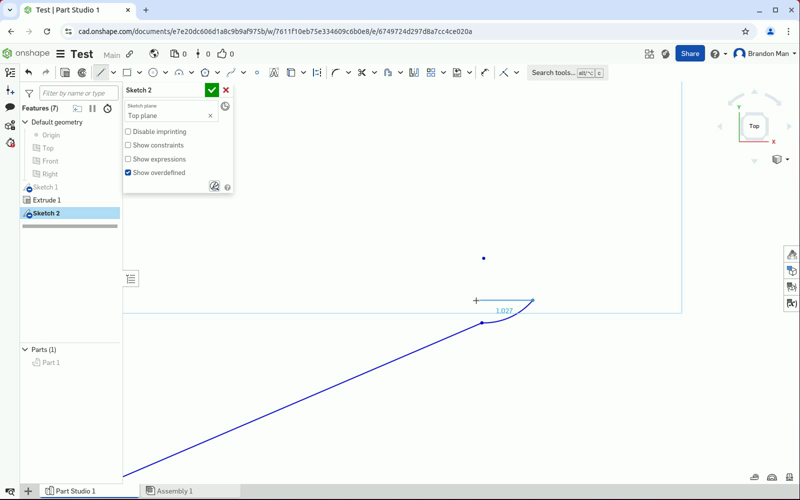
click(476, 300)
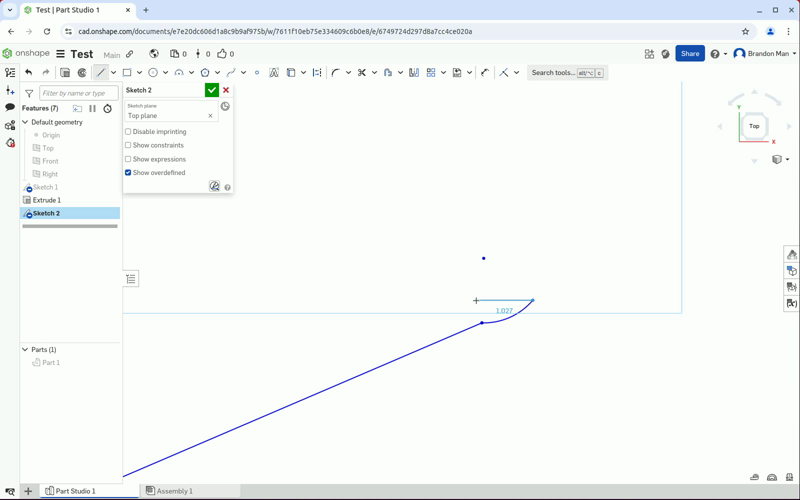
scroll(-6)
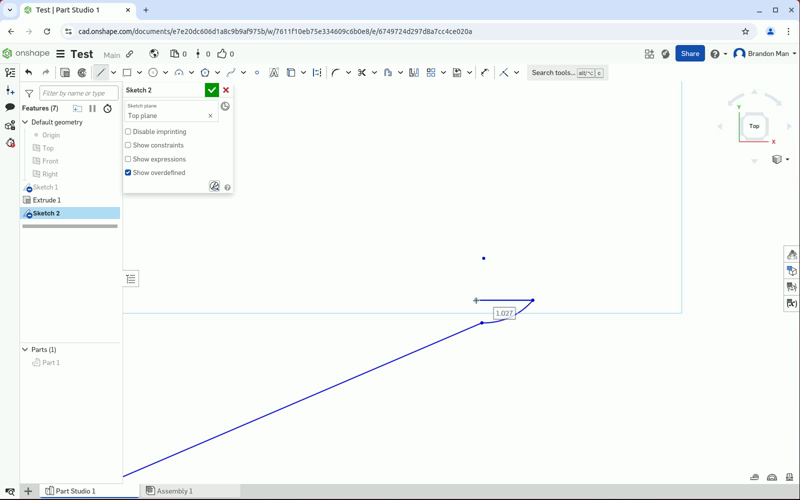
scroll(-6)
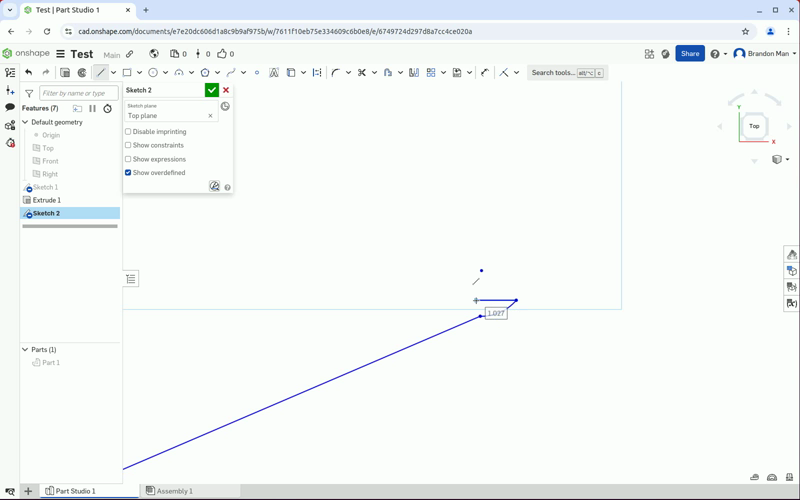
scroll(-6)
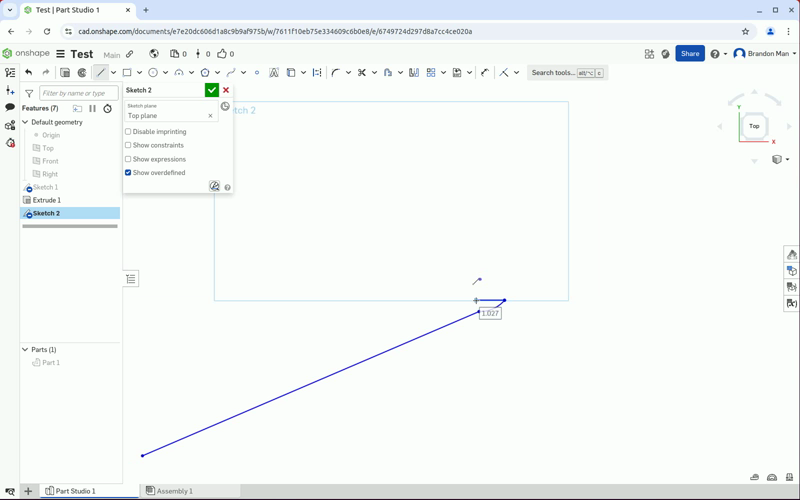
scroll(-6)
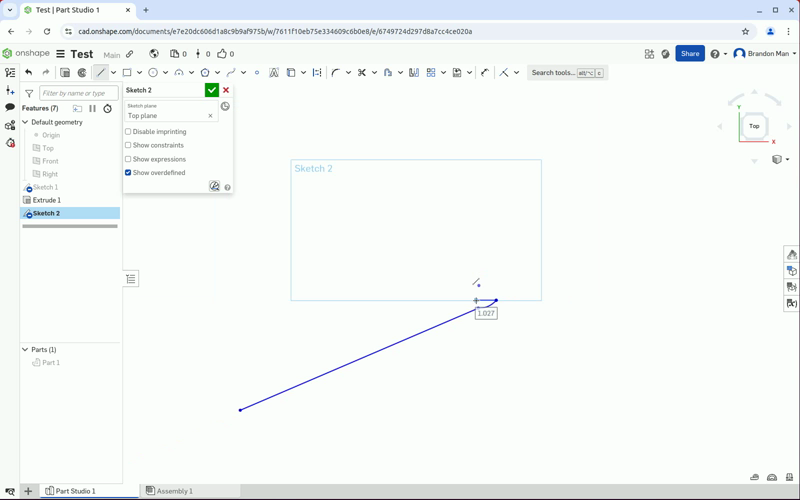
scroll(-6)
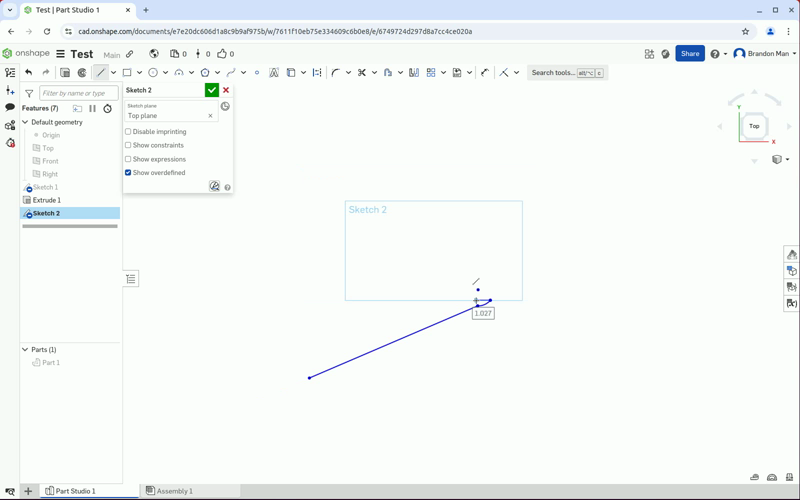
scroll(-6)
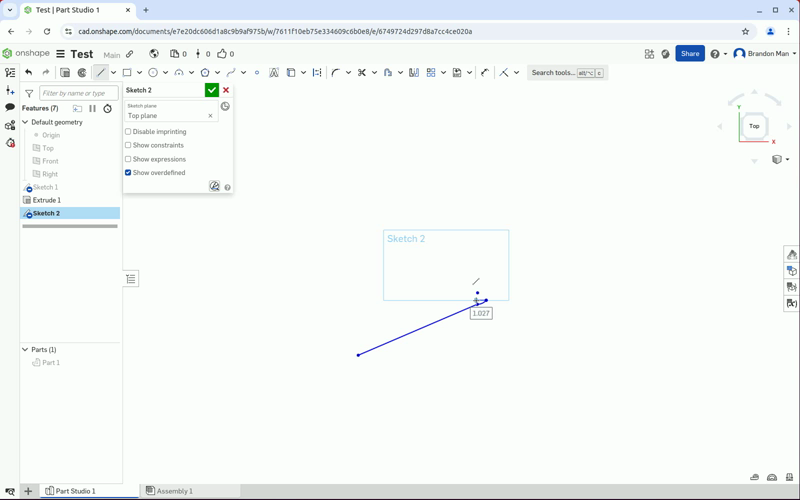
scroll(-6)
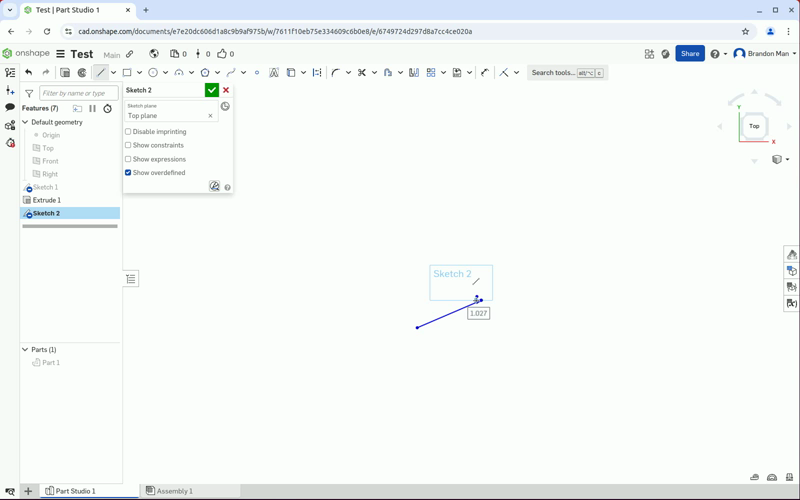
key_up(shift)
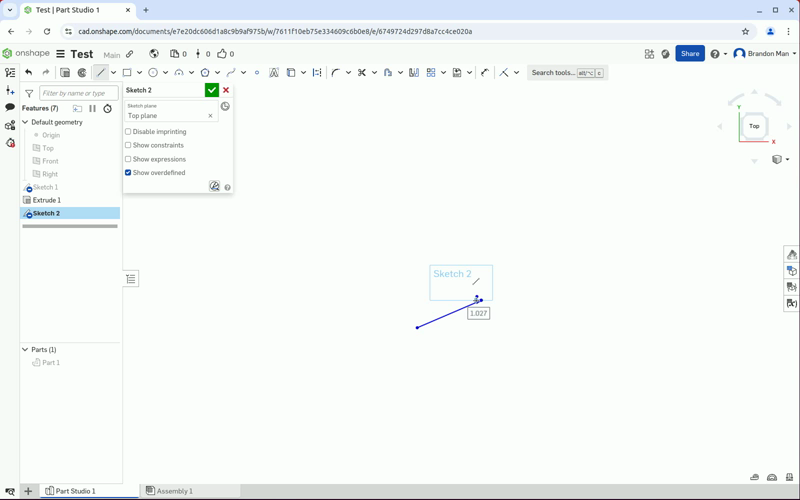
key(esc)
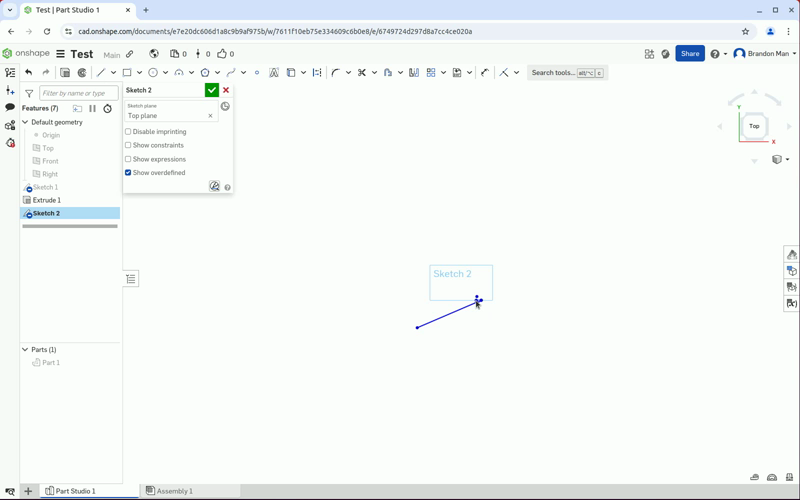
key(a)
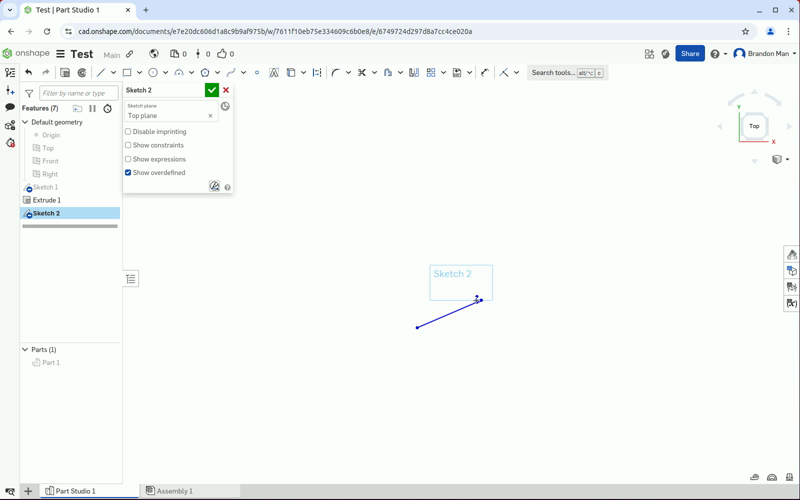
mouse_move(476, 300)
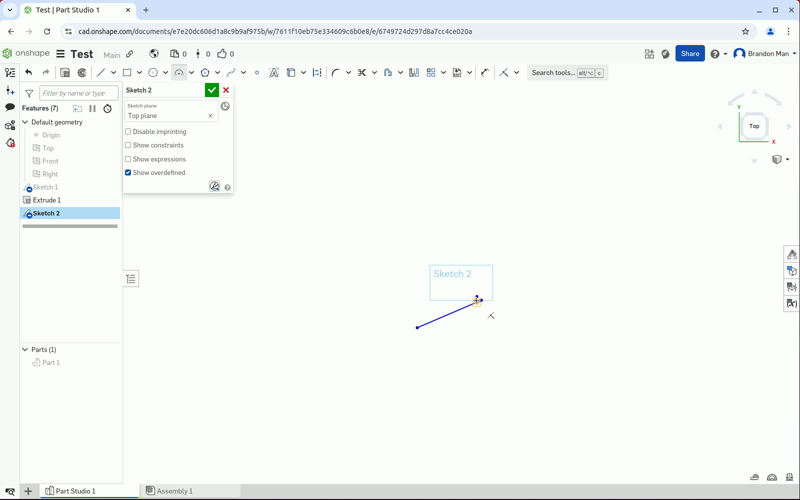
scroll(6)
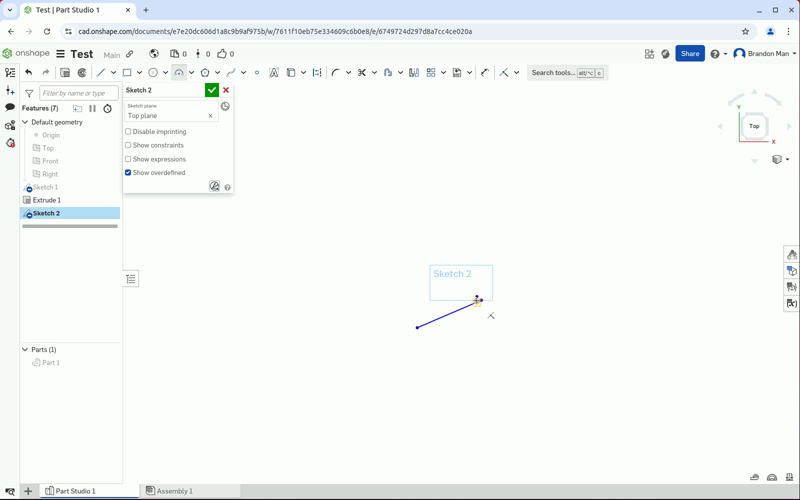
scroll(6)
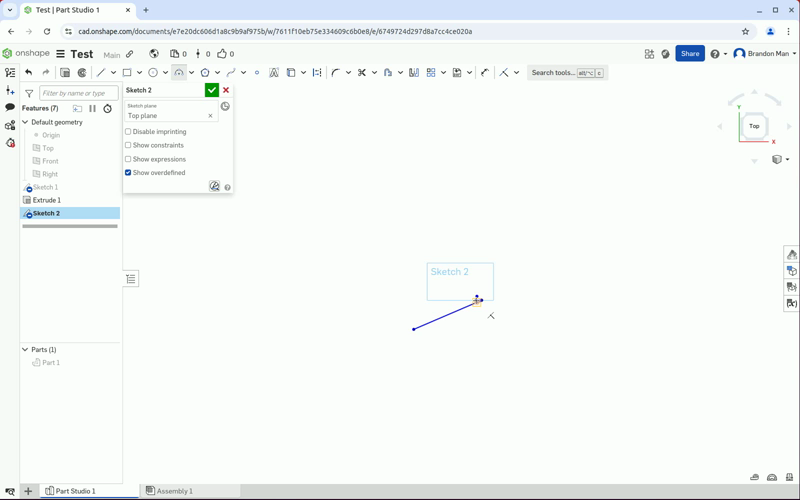
scroll(6)
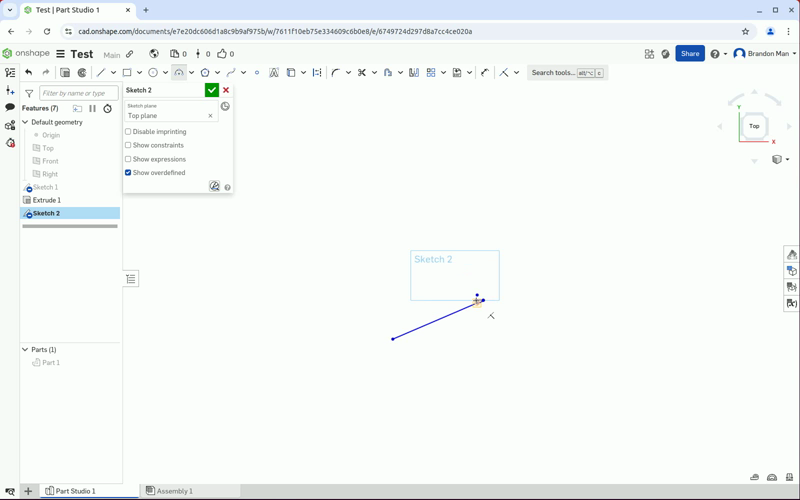
scroll(6)
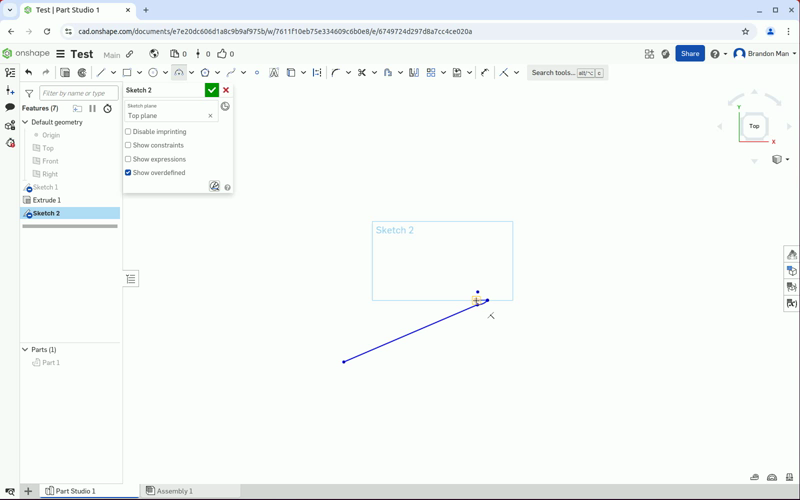
scroll(6)
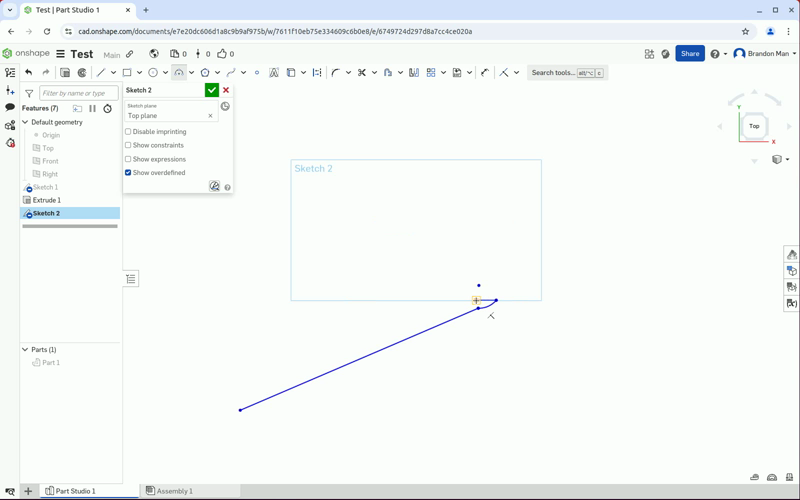
scroll(6)
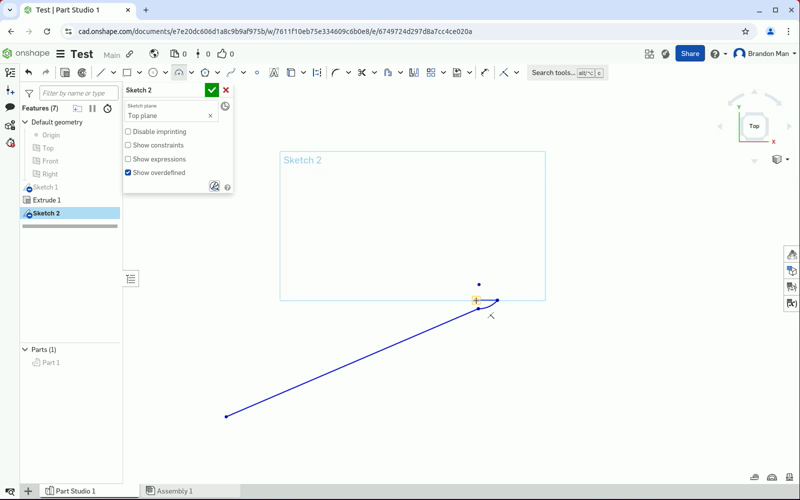
scroll(6)
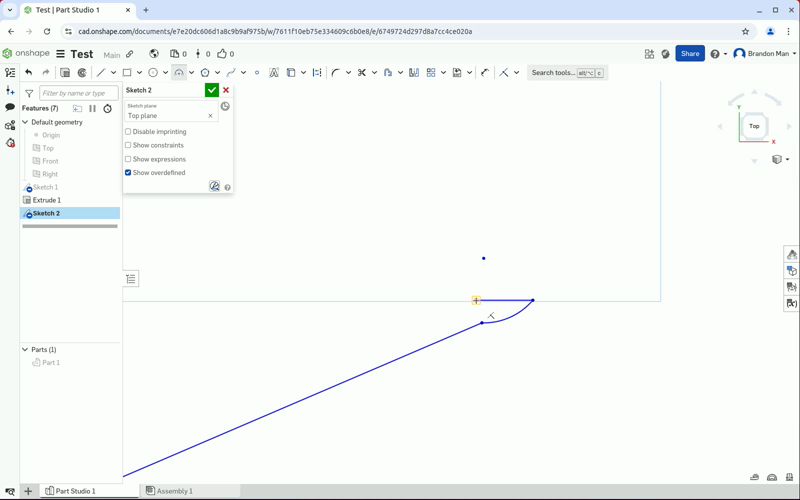
click(476, 300)
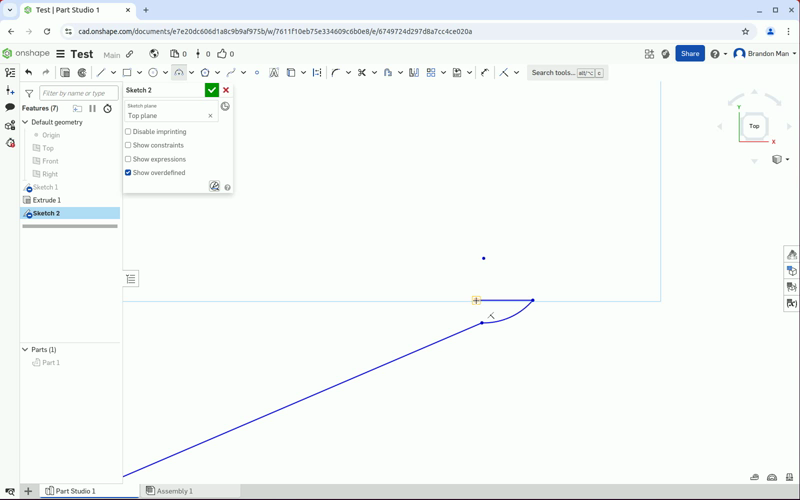
scroll(-6)
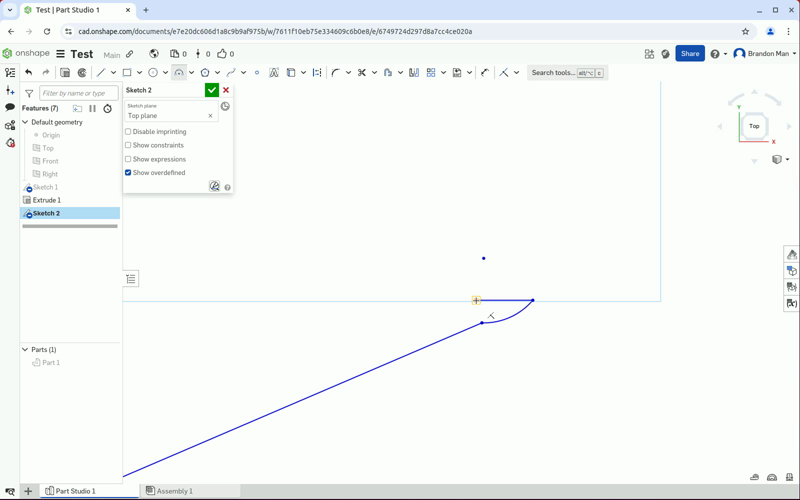
scroll(-6)
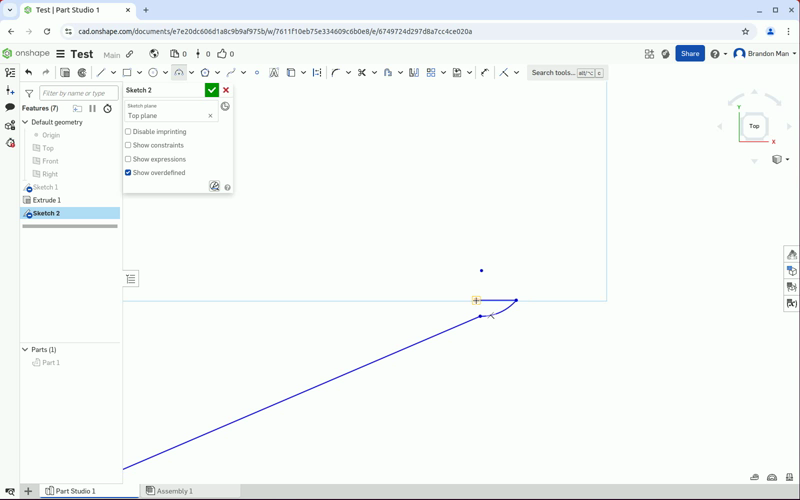
scroll(-6)
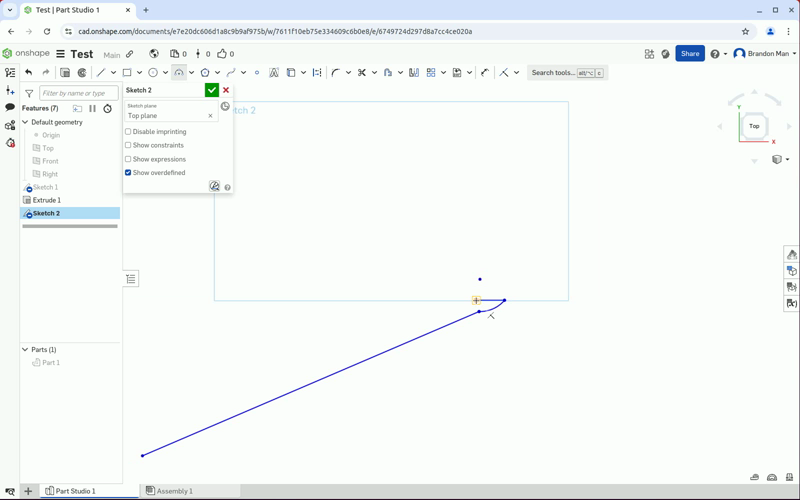
scroll(-6)
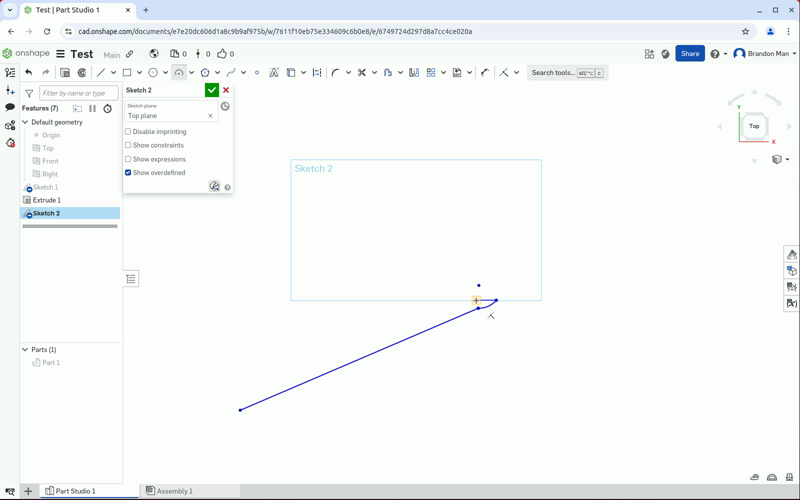
scroll(-6)
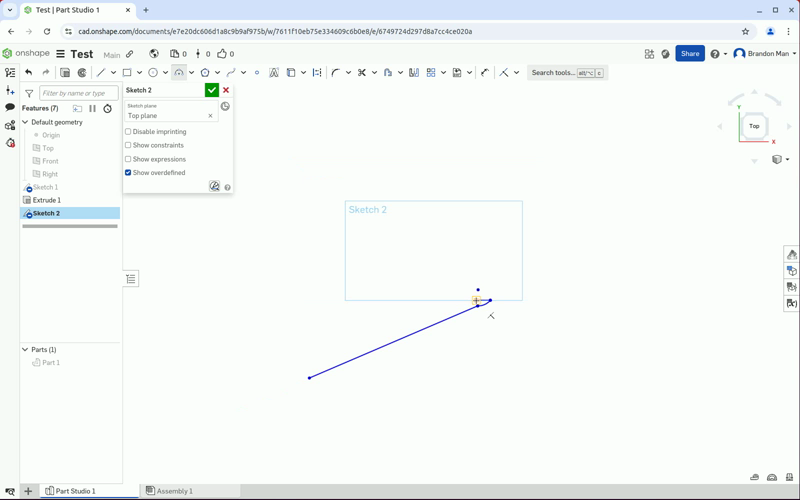
scroll(-6)
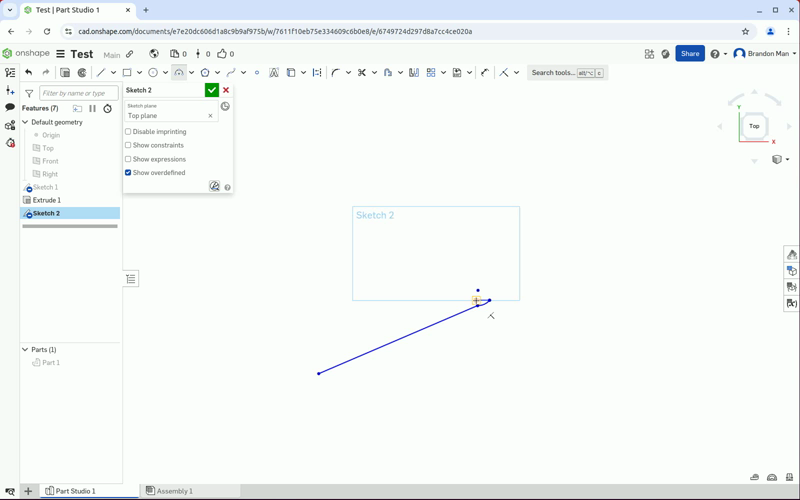
scroll(-6)
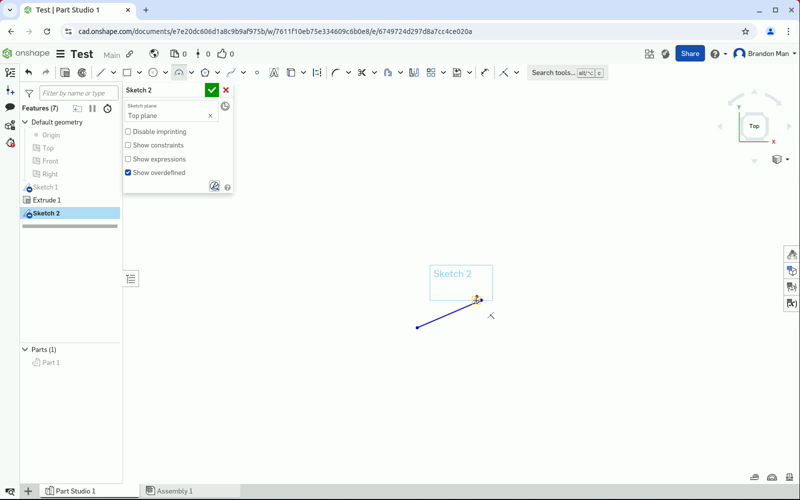
key_down(shift)
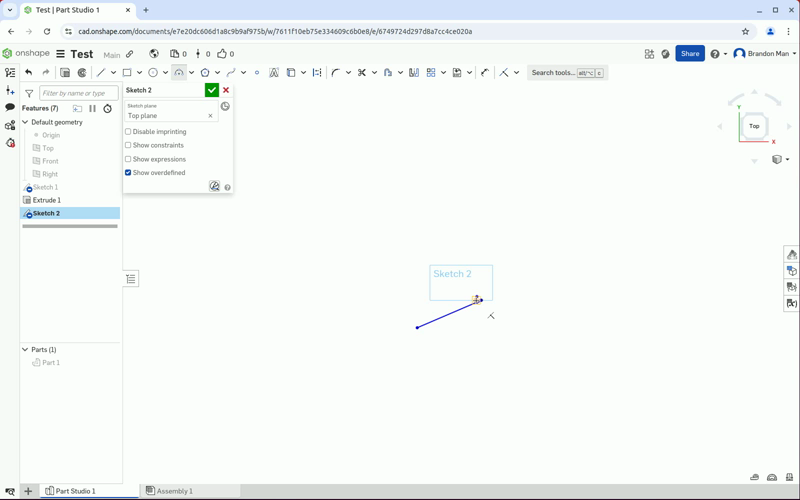
mouse_move(476, 285)
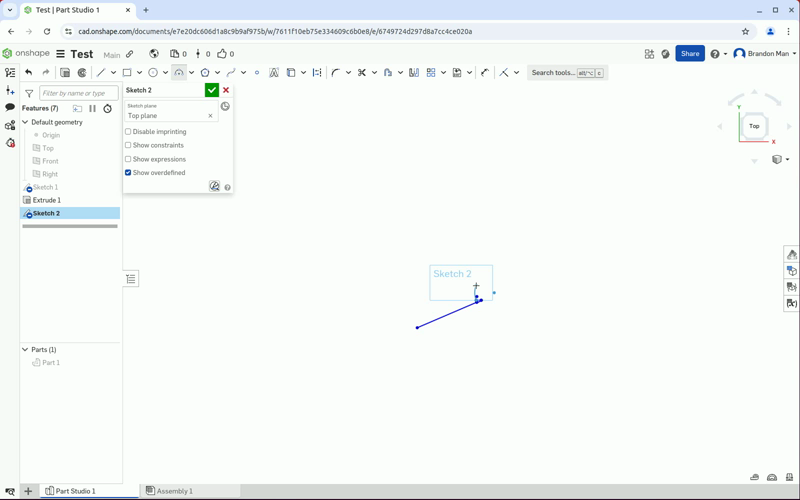
click(476, 285)
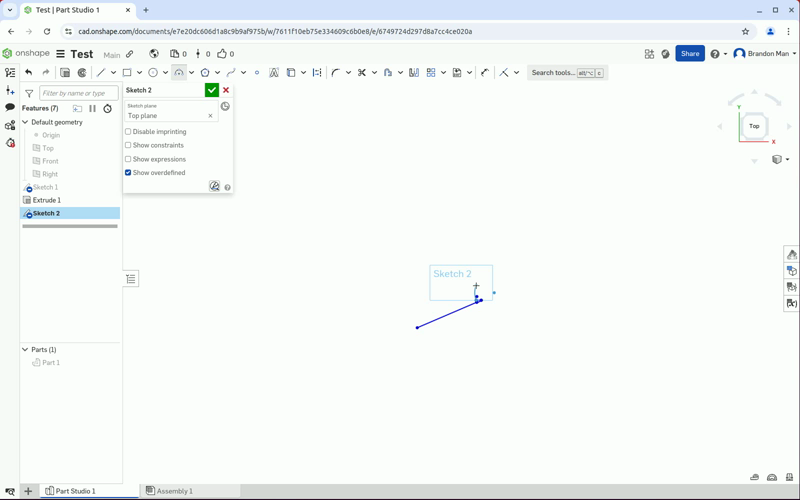
mouse_move(483, 292)
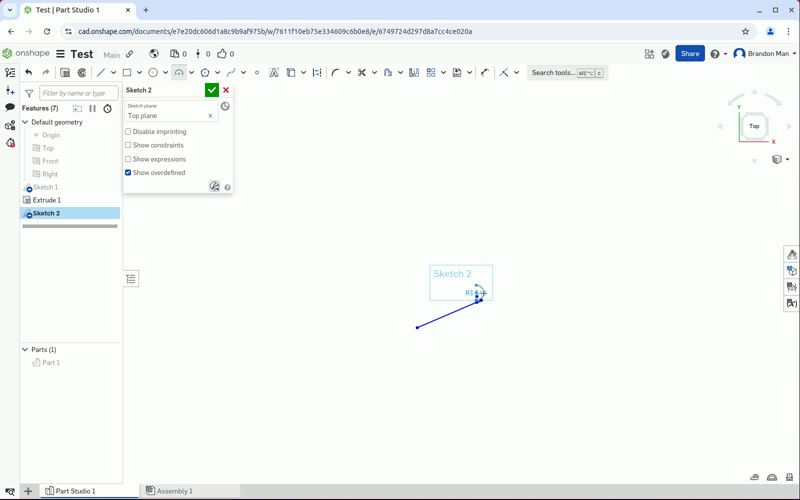
click(483, 292)
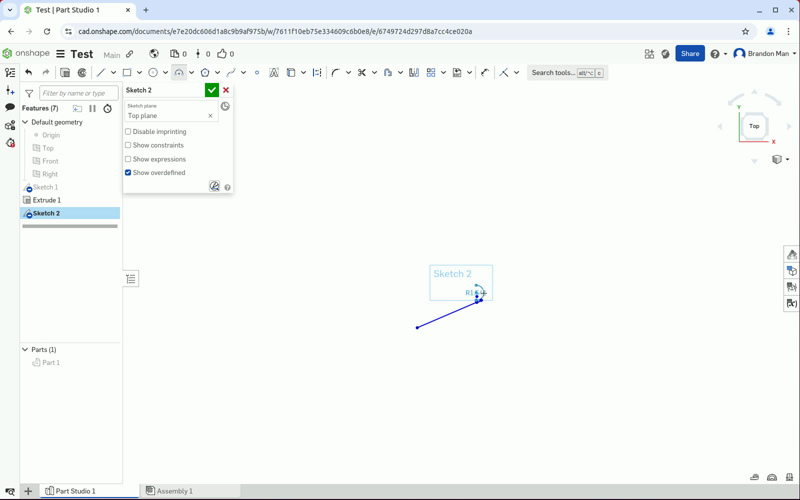
key_up(shift)
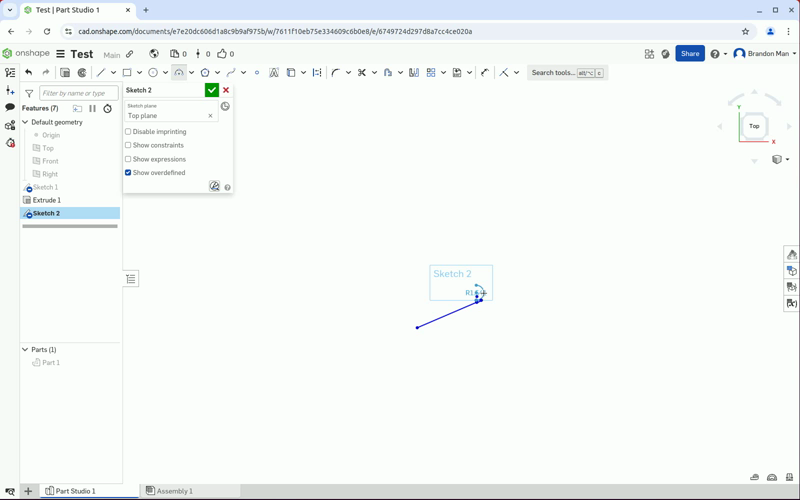
key(esc)
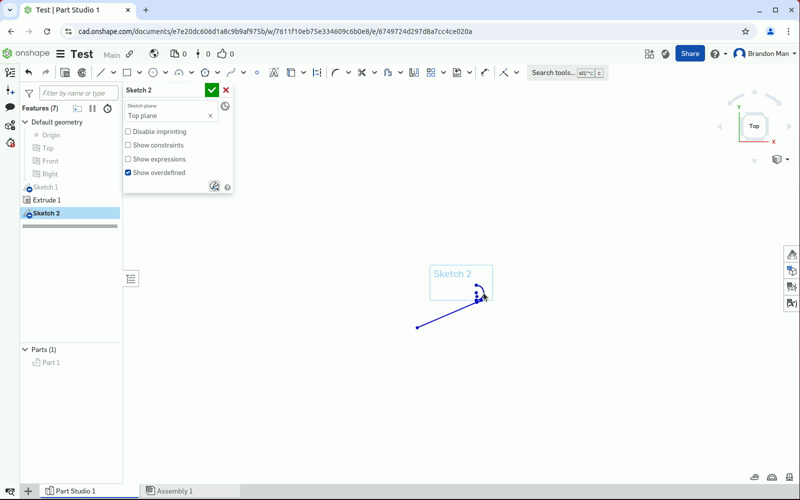
key(l)
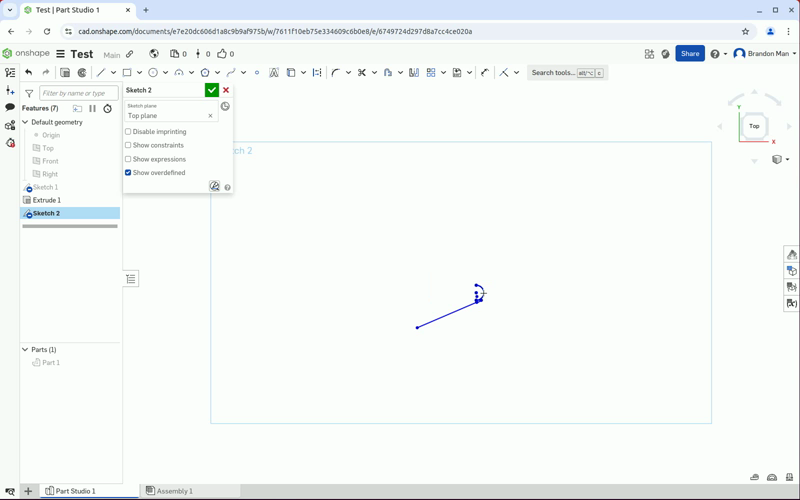
mouse_move(476, 285)
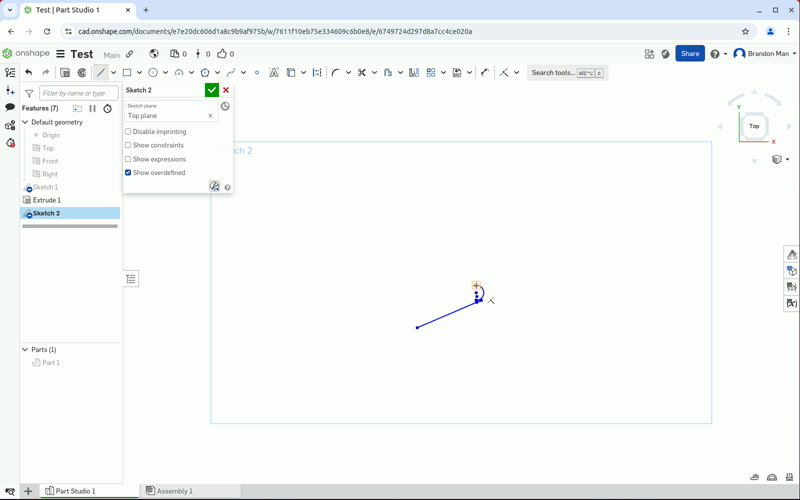
click(476, 285)
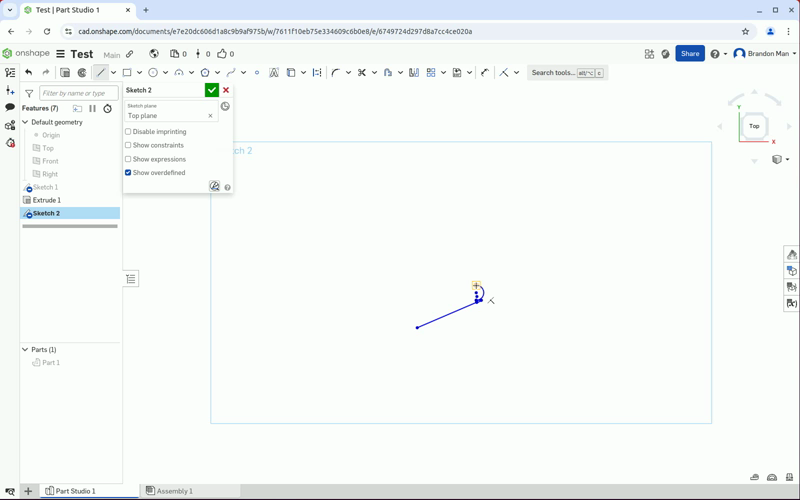
key_down(shift)
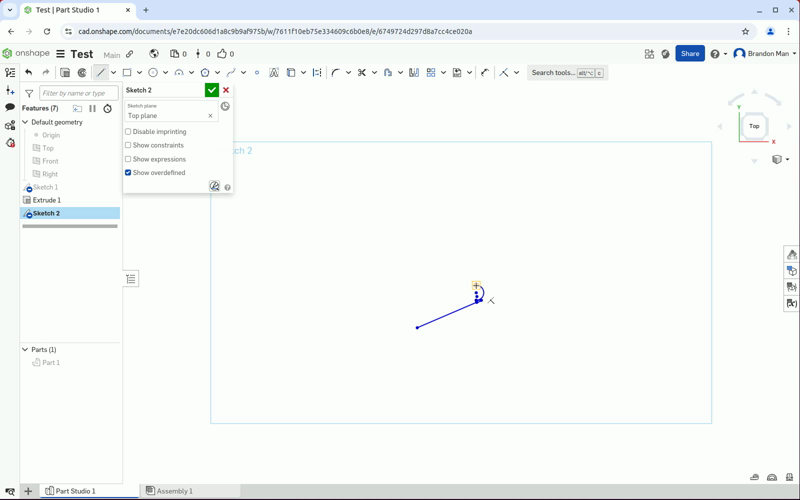
mouse_move(506, 285)
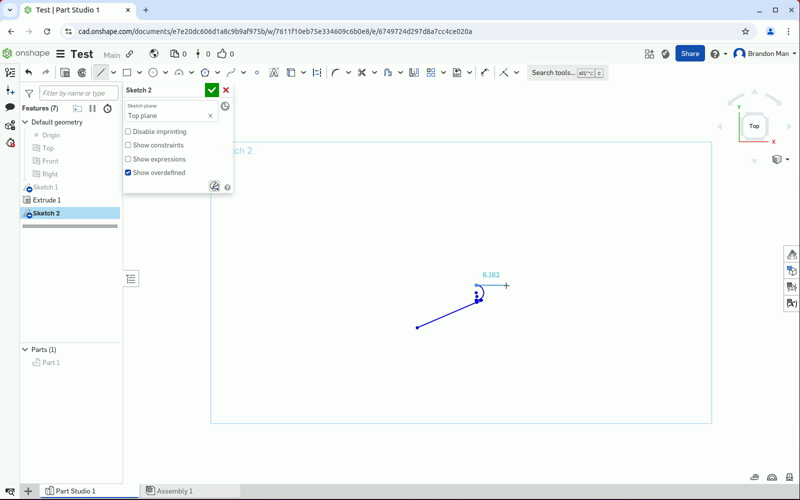
mouse_move(481, 285)
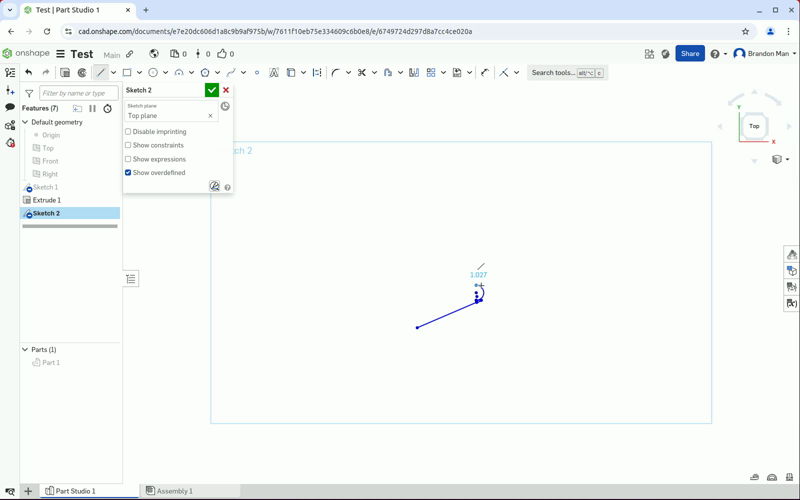
scroll(6)
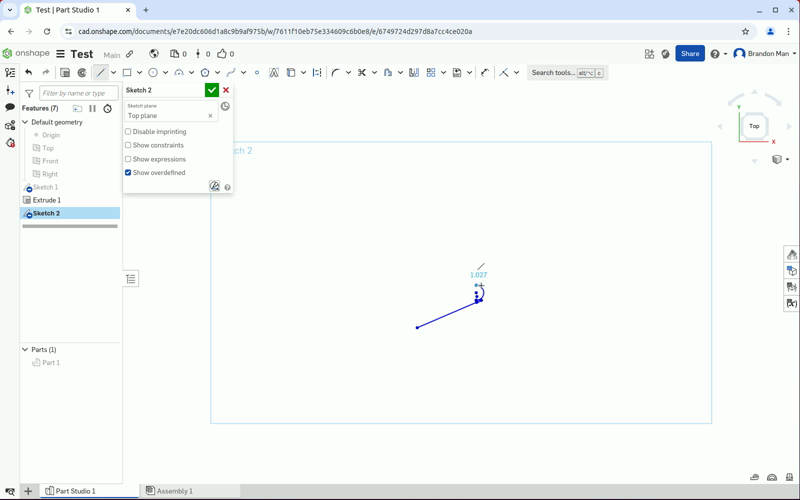
scroll(6)
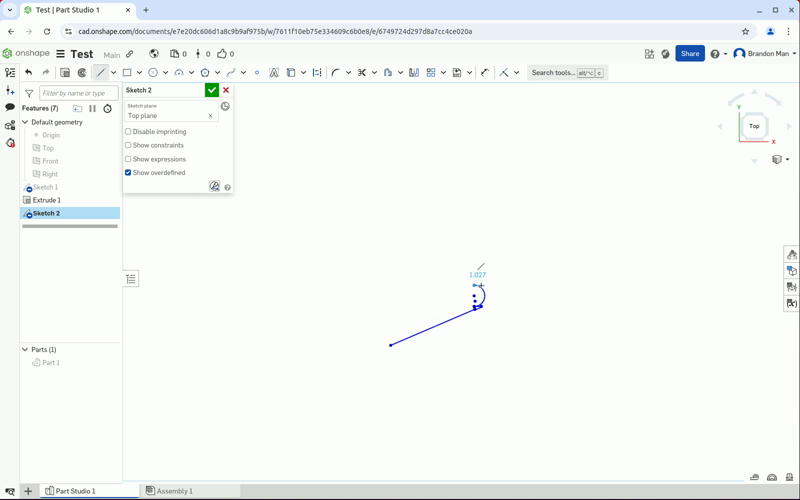
scroll(6)
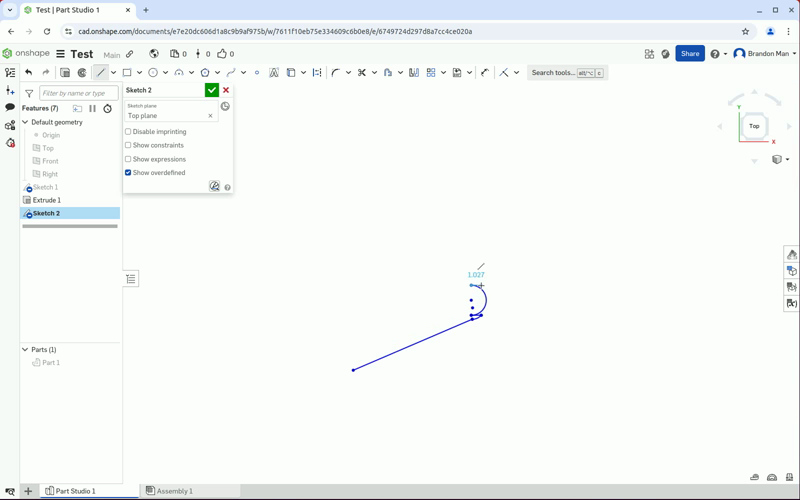
scroll(6)
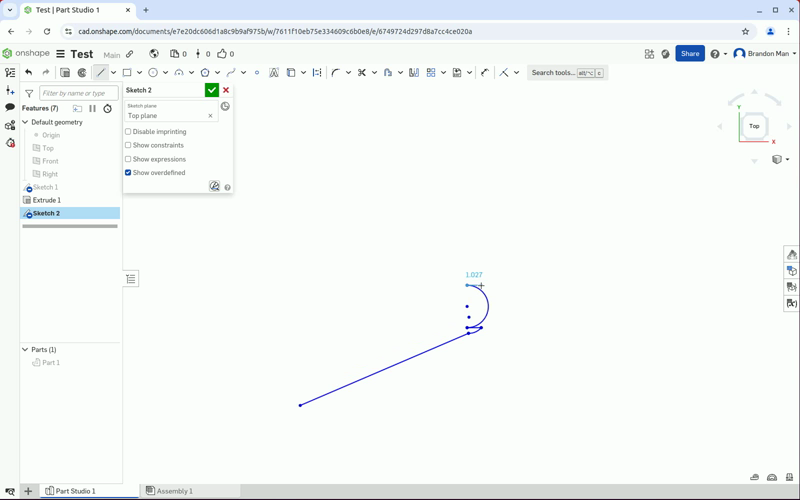
scroll(6)
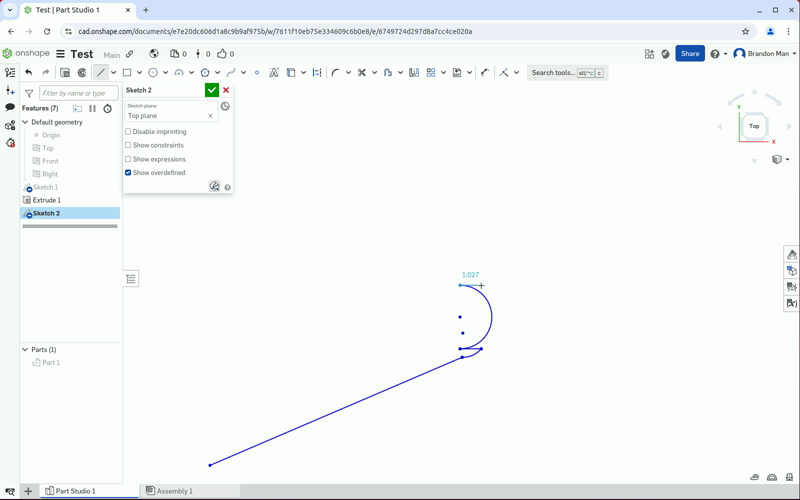
scroll(6)
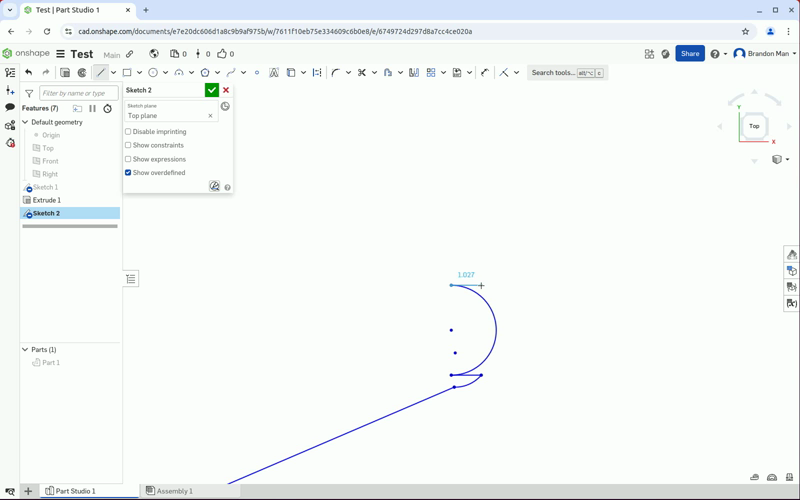
scroll(6)
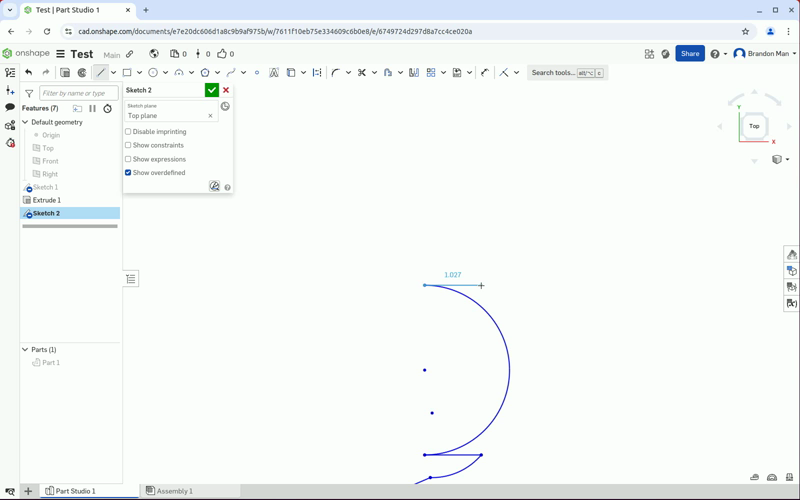
click(481, 285)
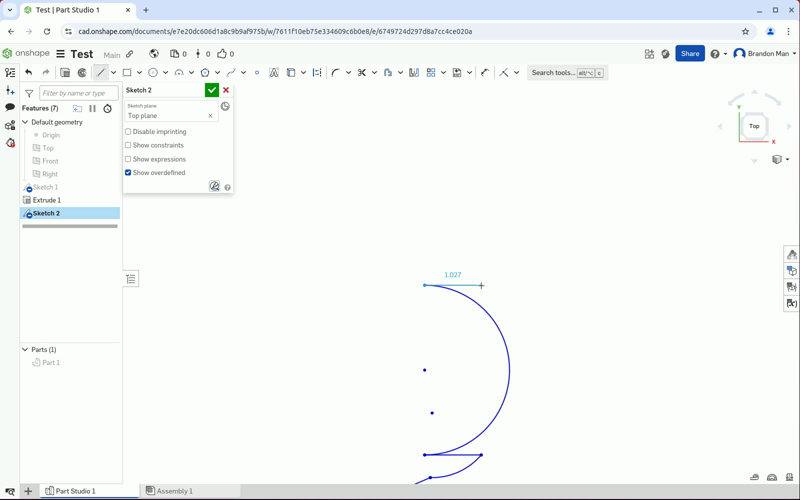
scroll(-6)
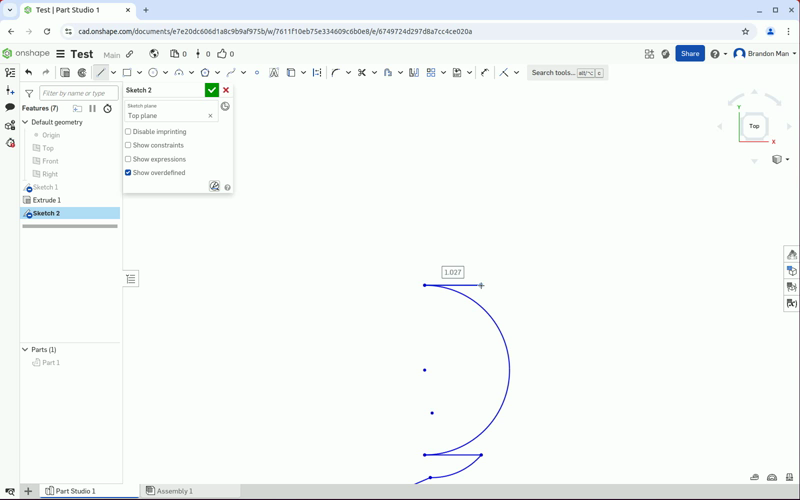
scroll(-6)
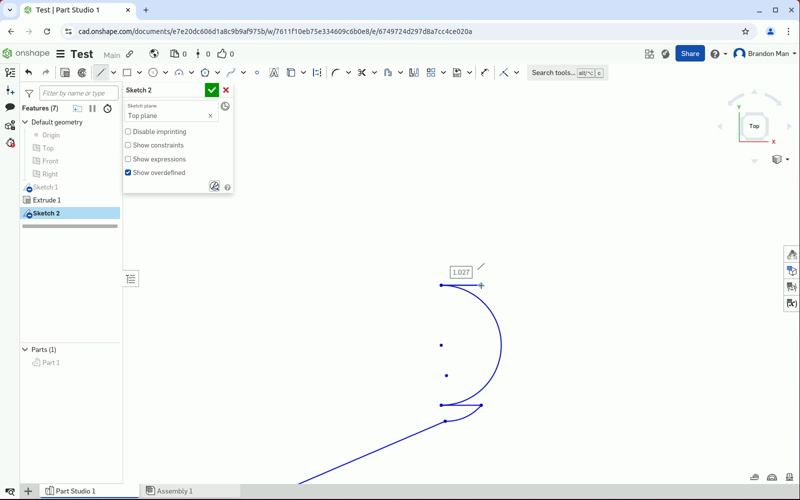
scroll(-6)
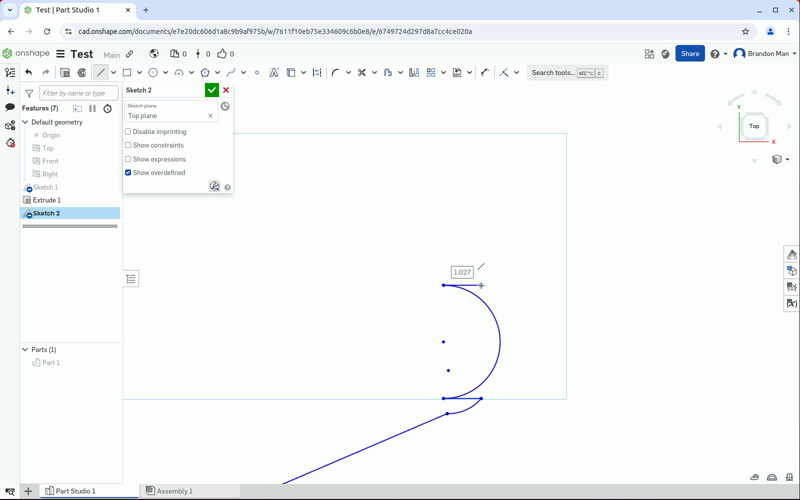
scroll(-6)
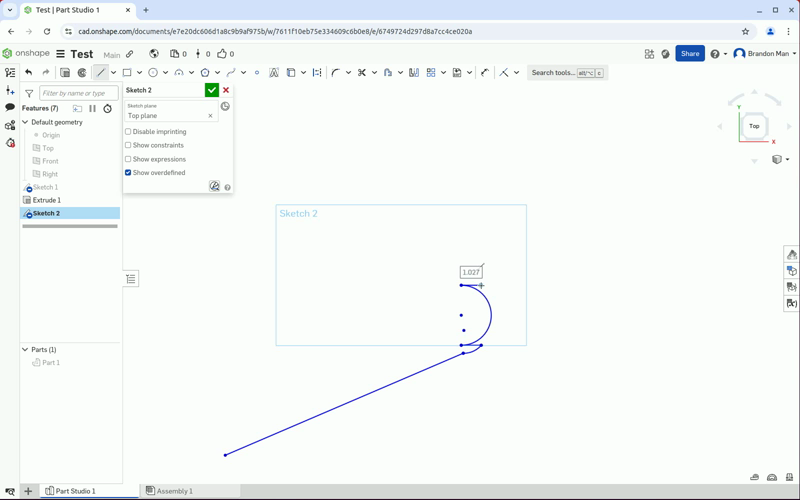
scroll(-6)
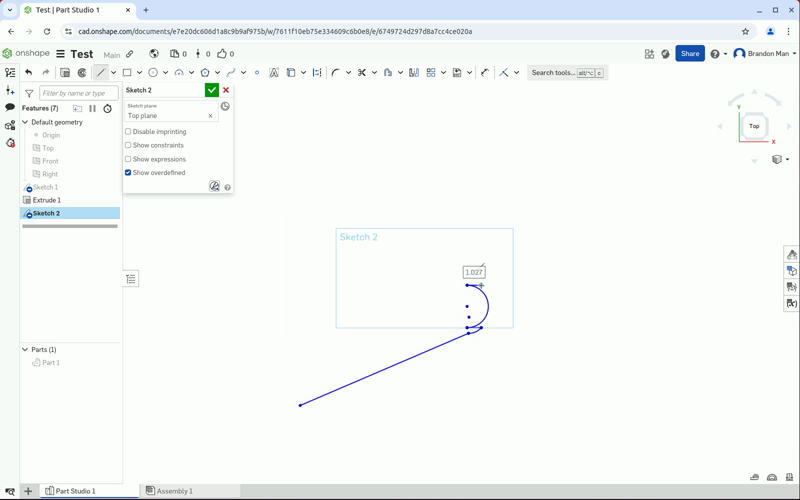
scroll(-6)
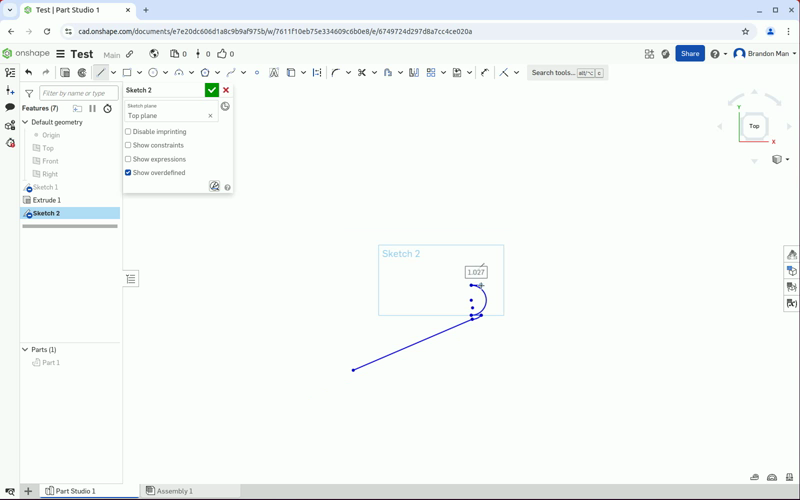
scroll(-6)
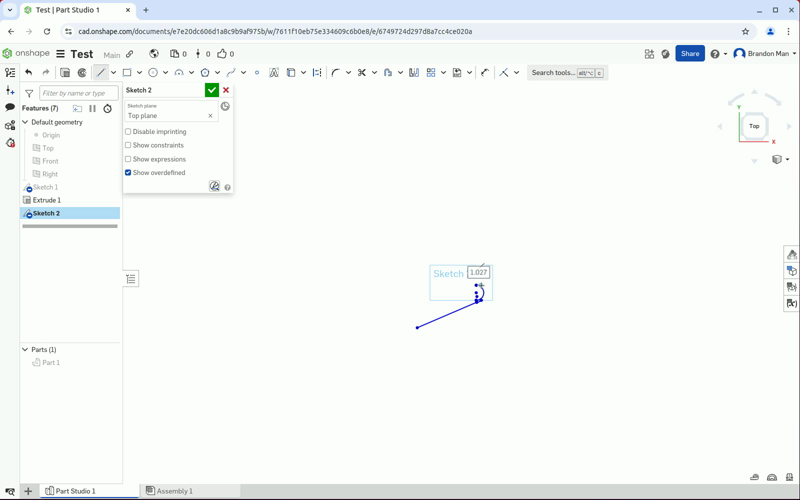
key_up(shift)
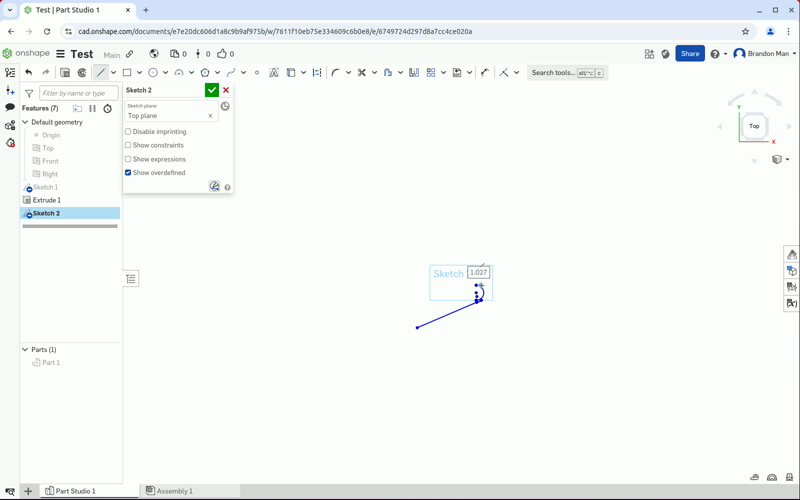
key(esc)
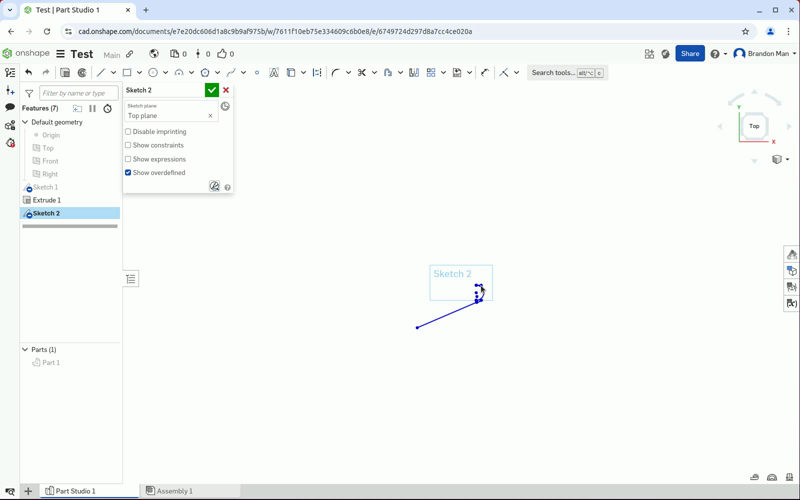
key(a)
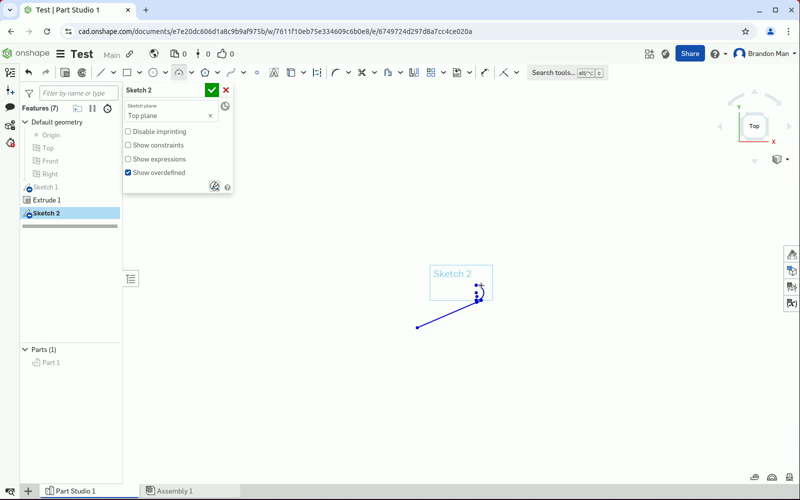
mouse_move(481, 285)
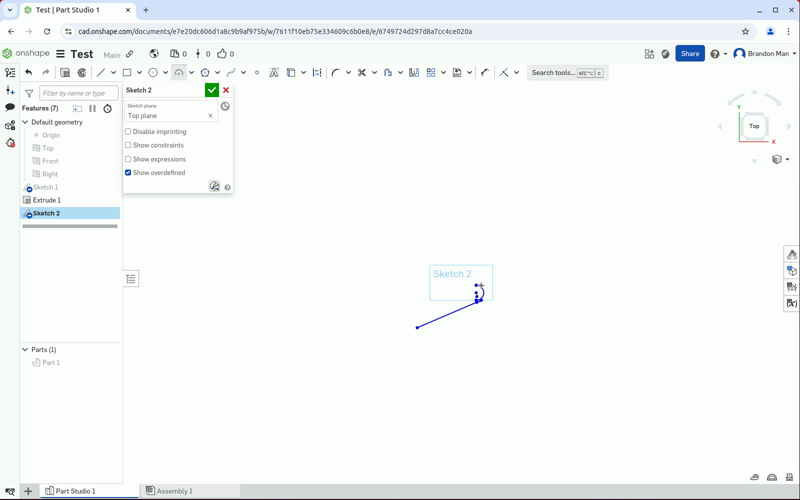
click(481, 285)
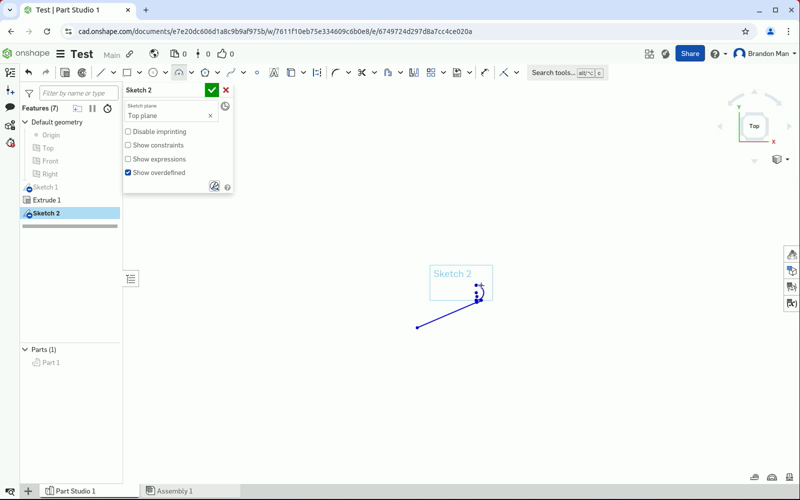
key_down(shift)
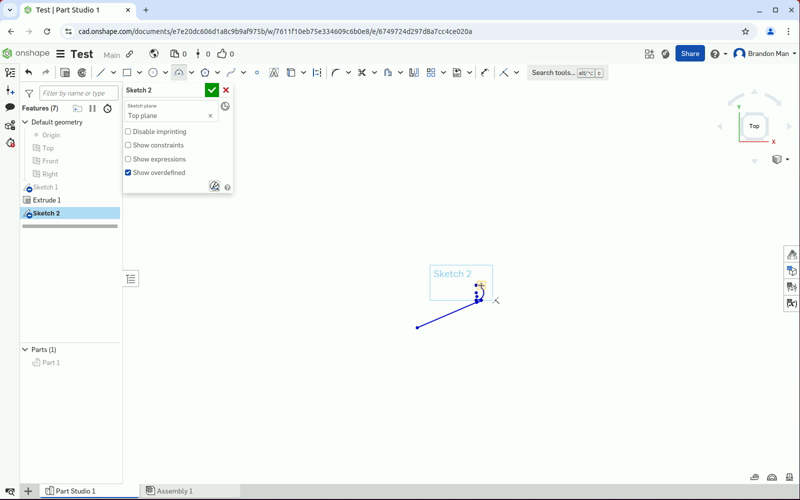
mouse_move(476, 282)
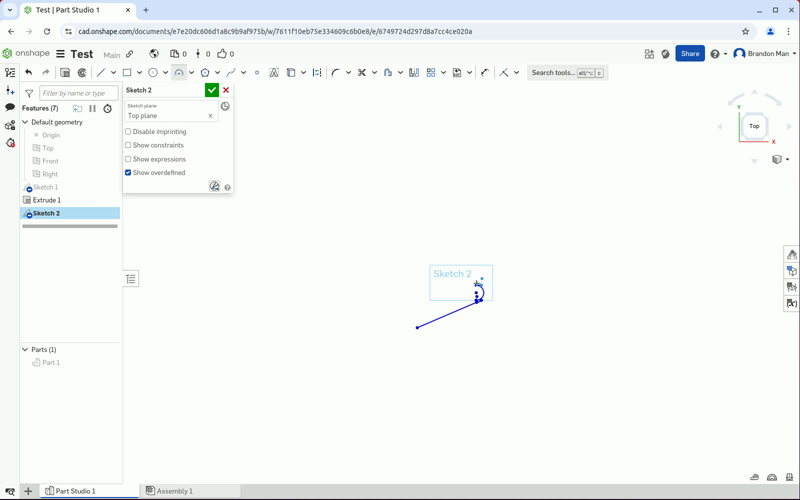
scroll(6)
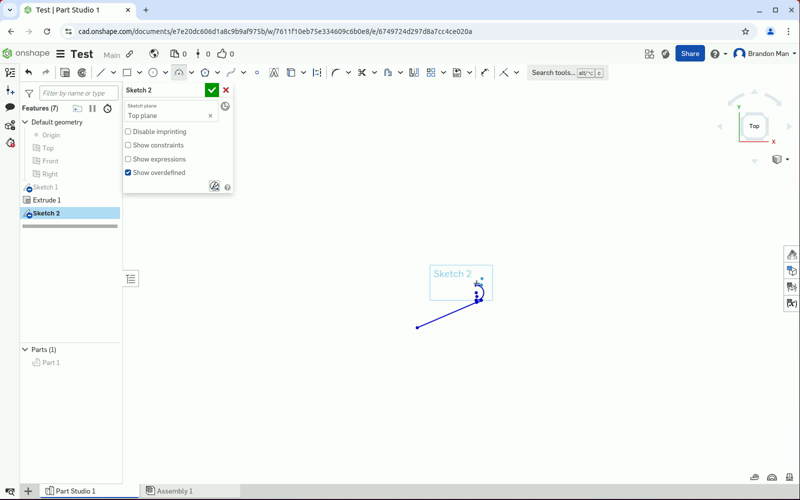
scroll(6)
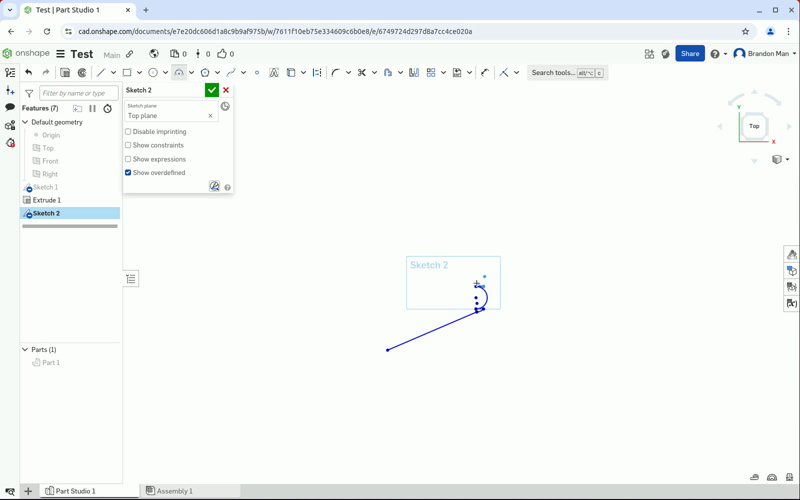
scroll(6)
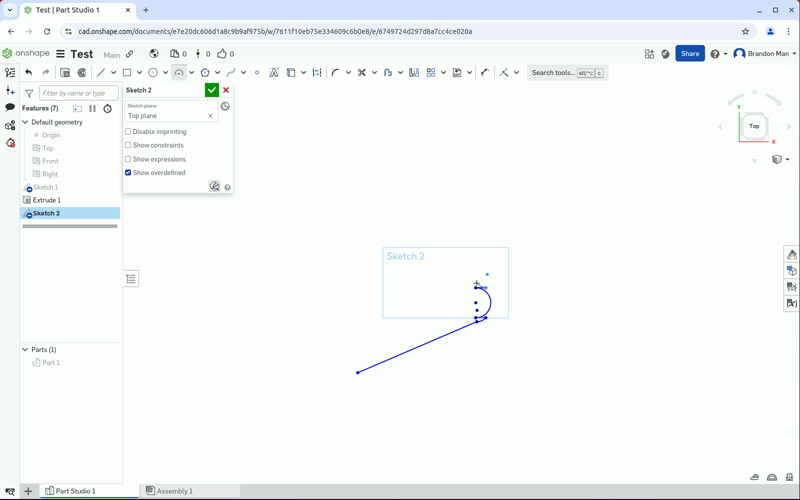
scroll(6)
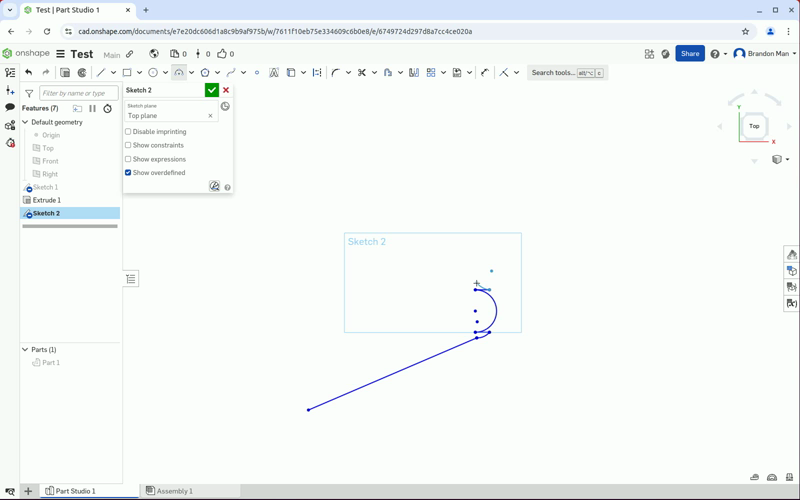
scroll(6)
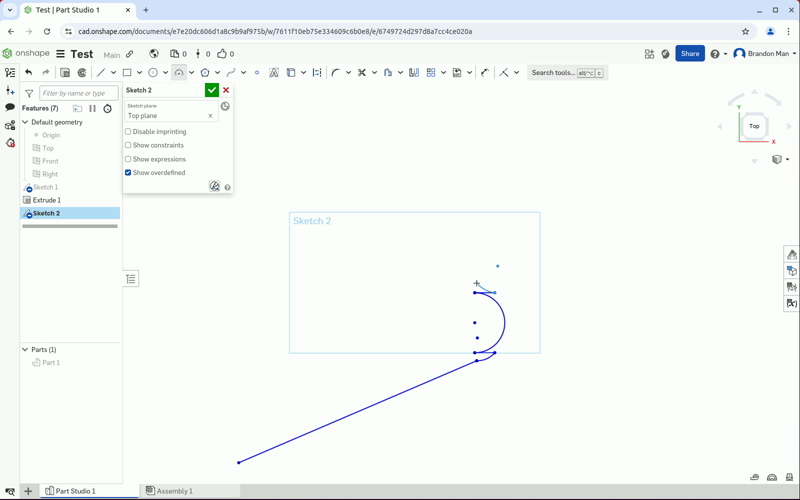
scroll(6)
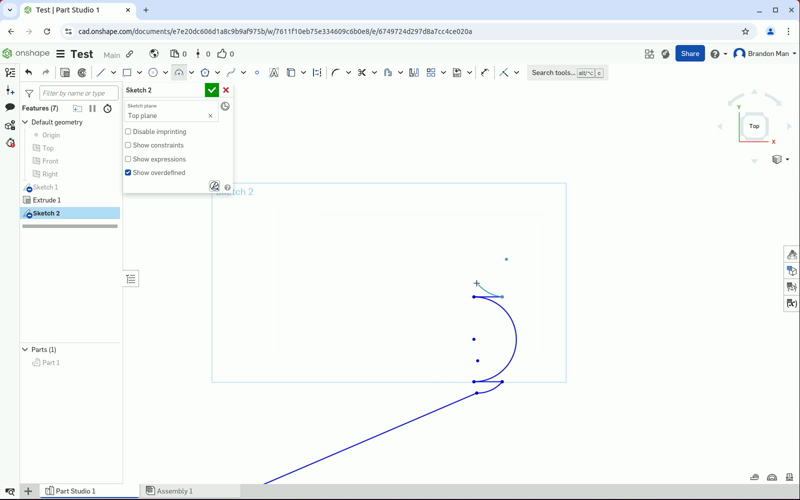
scroll(6)
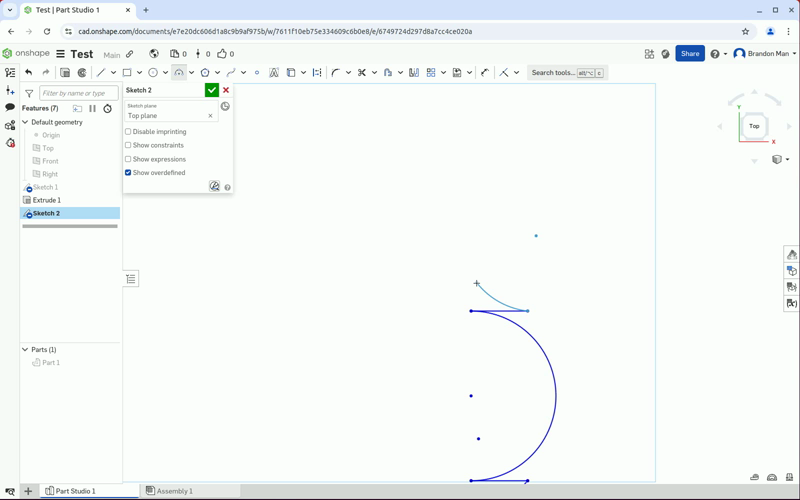
click(476, 282)
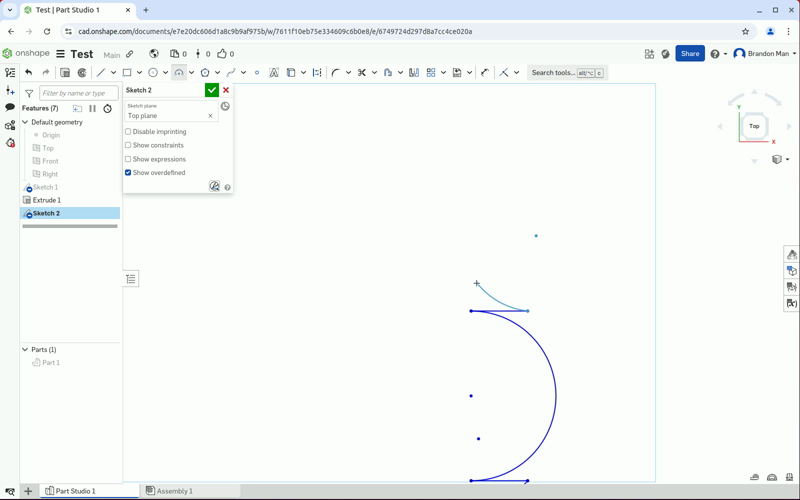
scroll(-6)
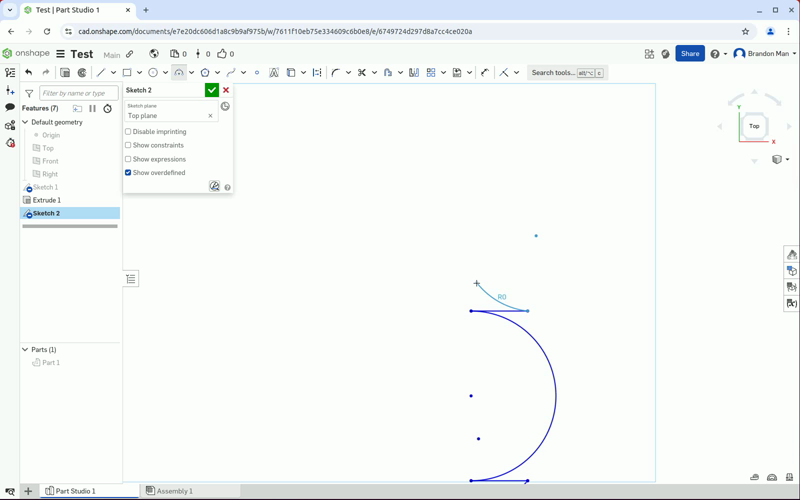
scroll(-6)
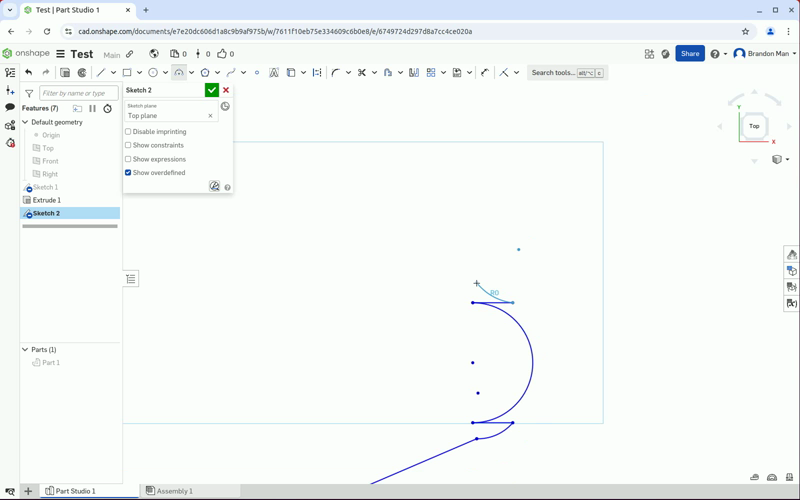
scroll(-6)
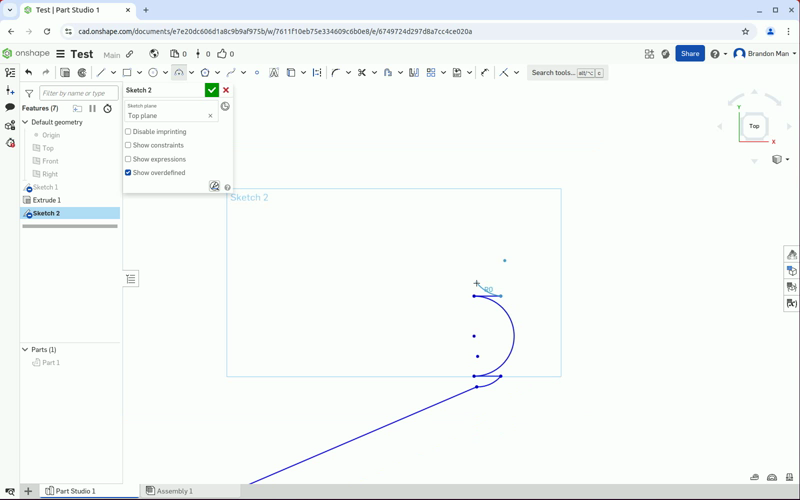
scroll(-6)
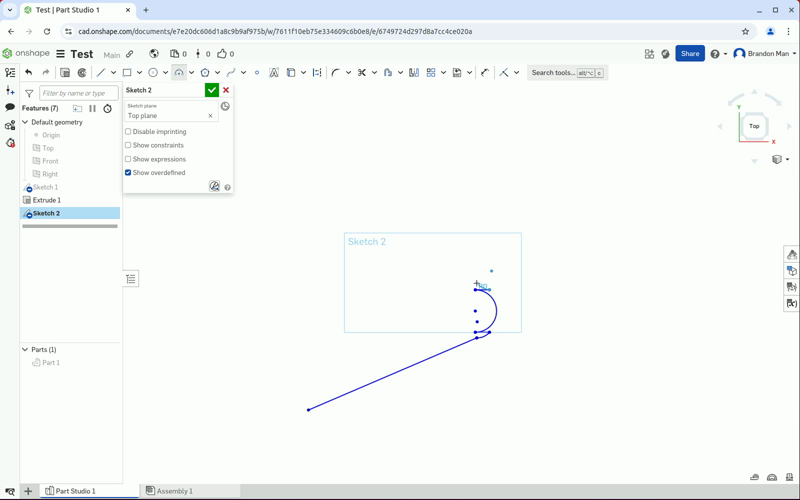
scroll(-6)
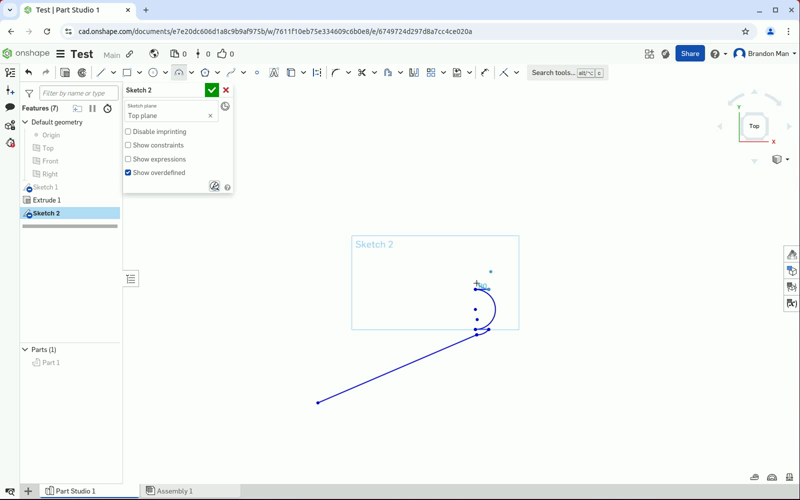
scroll(-6)
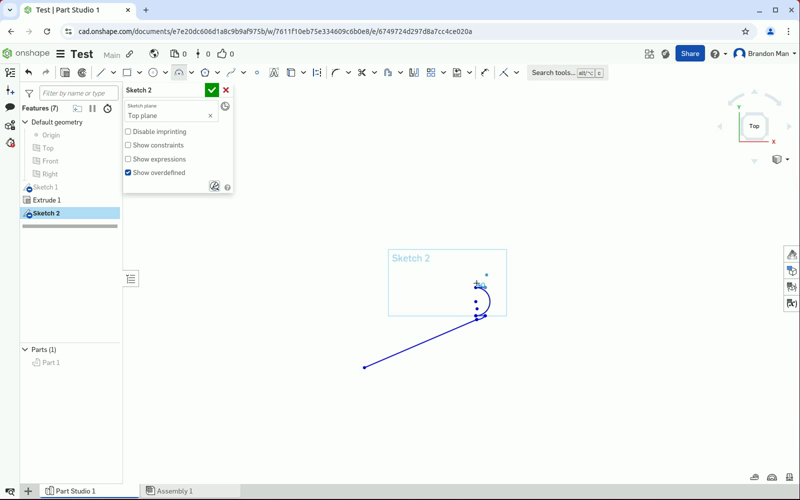
scroll(-6)
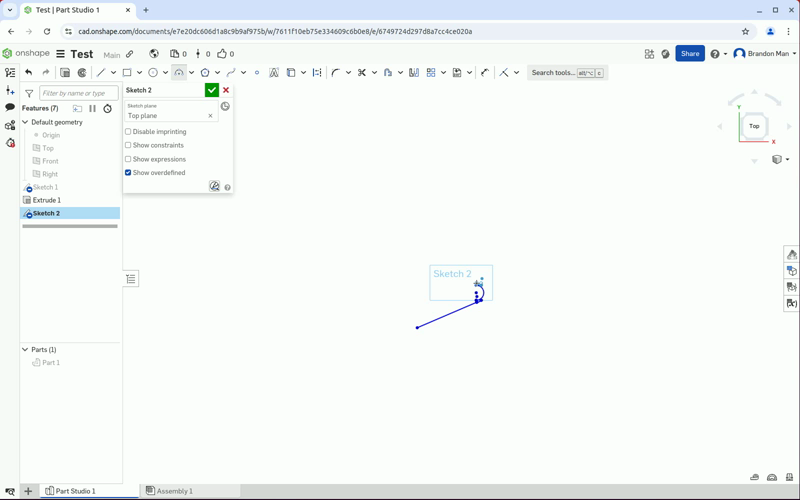
mouse_move(479, 283)
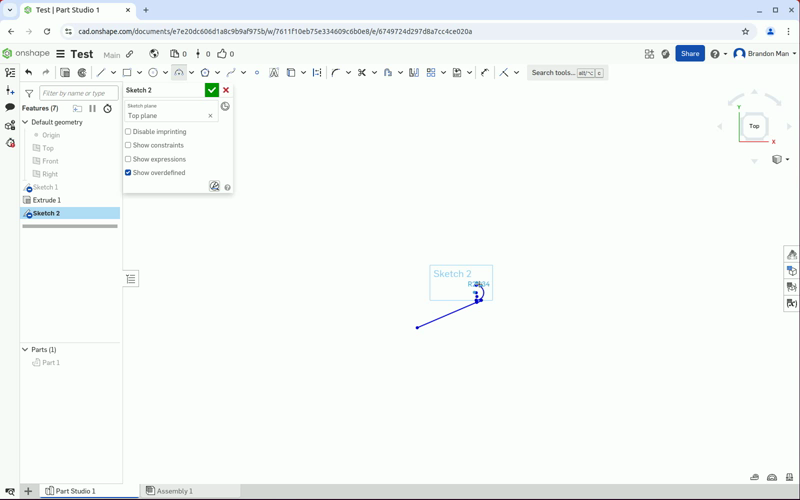
scroll(6)
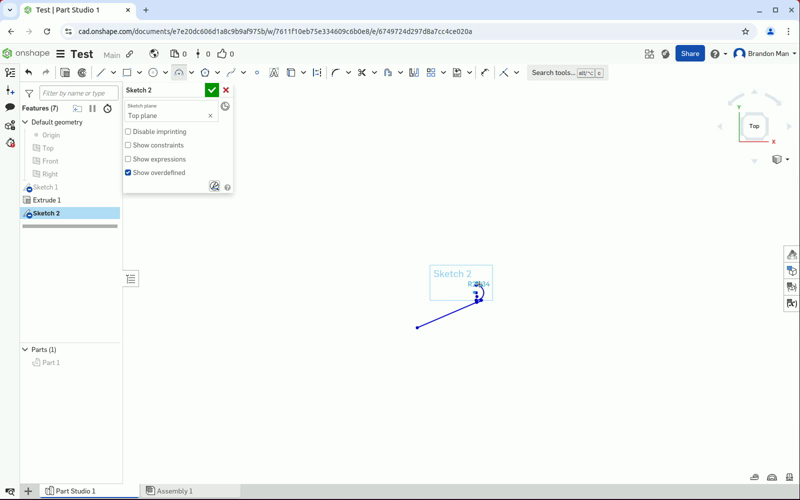
scroll(6)
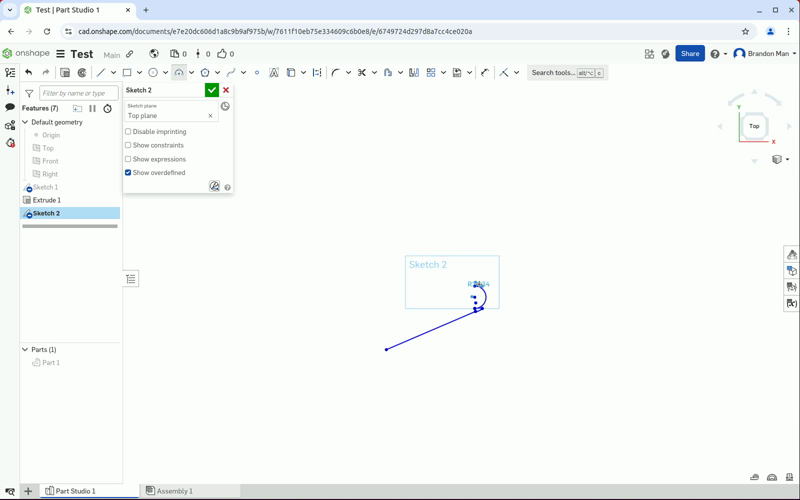
scroll(6)
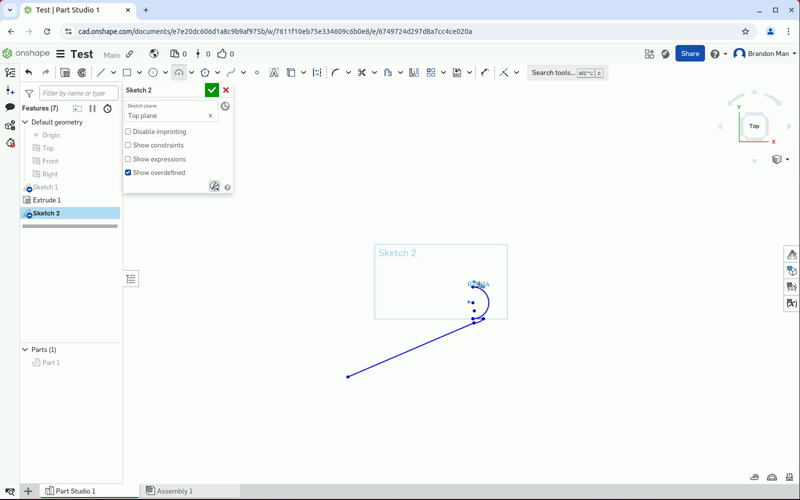
scroll(6)
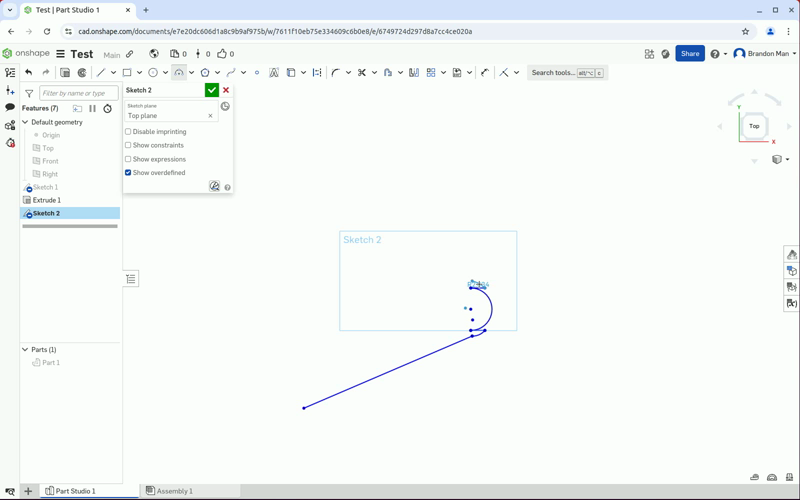
scroll(6)
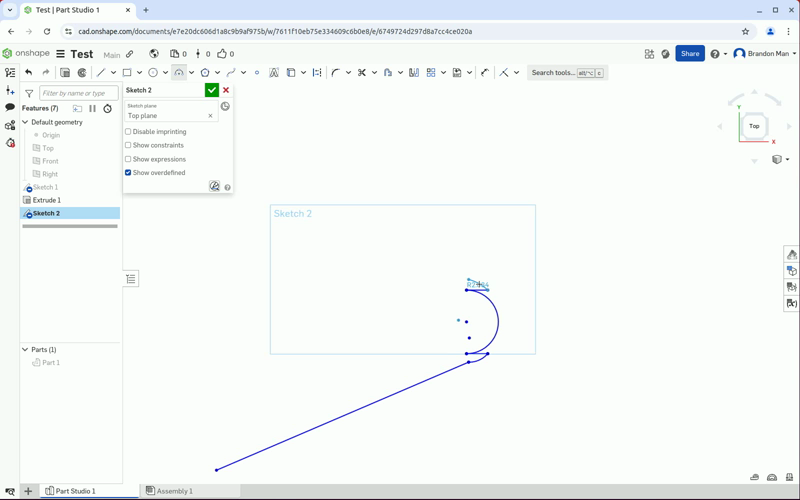
scroll(6)
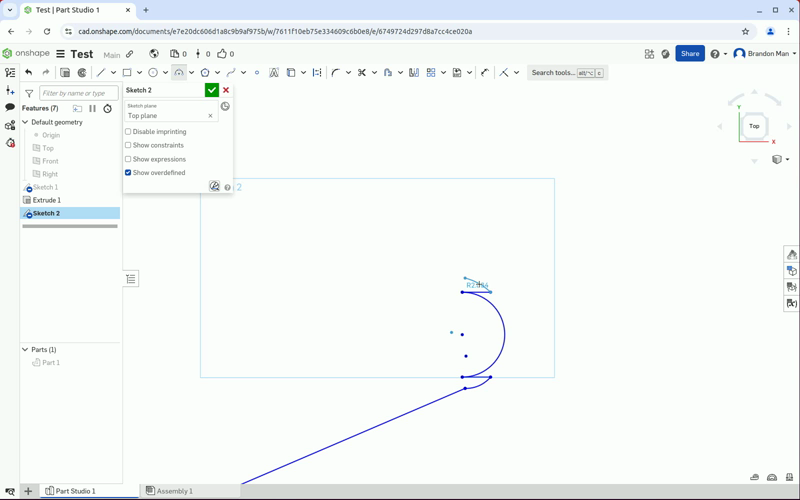
scroll(6)
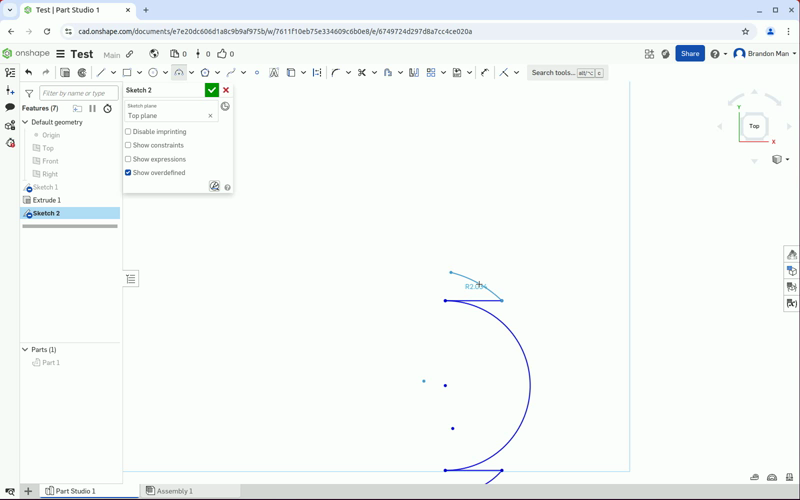
click(479, 283)
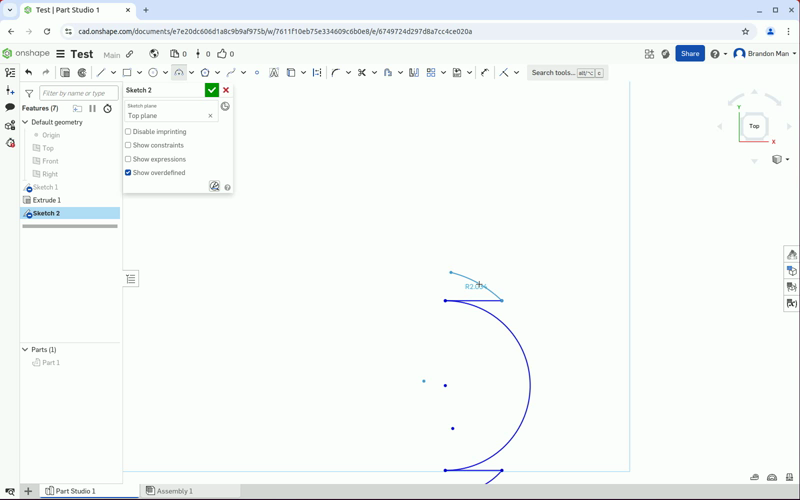
scroll(-6)
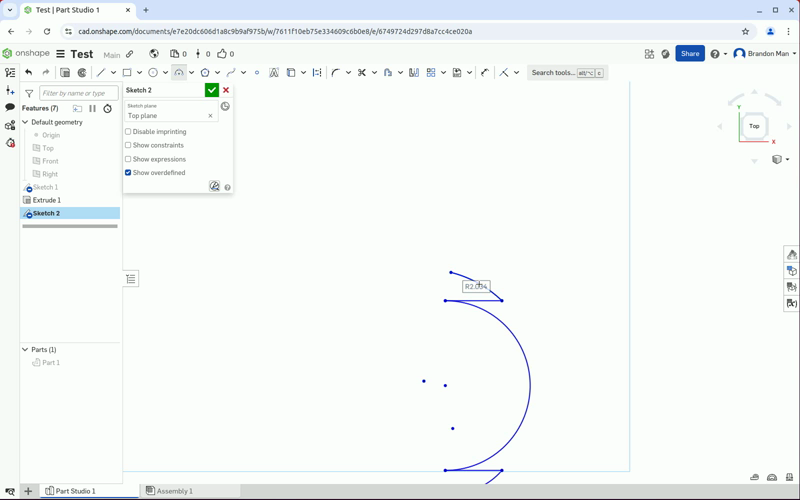
scroll(-6)
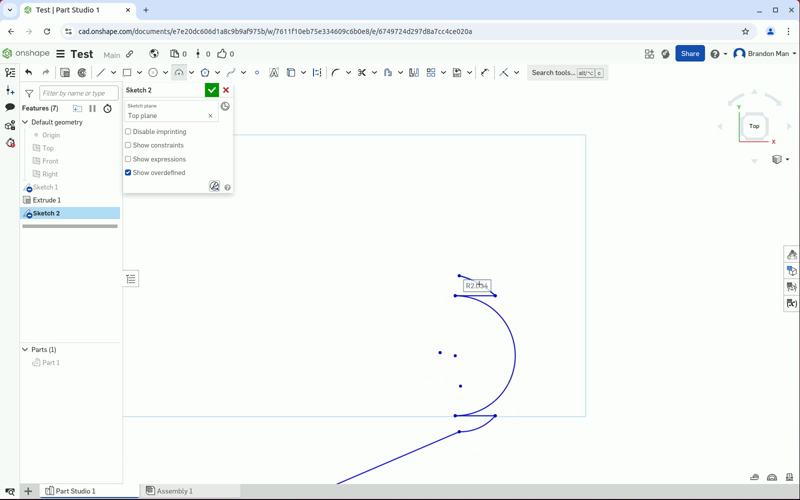
scroll(-6)
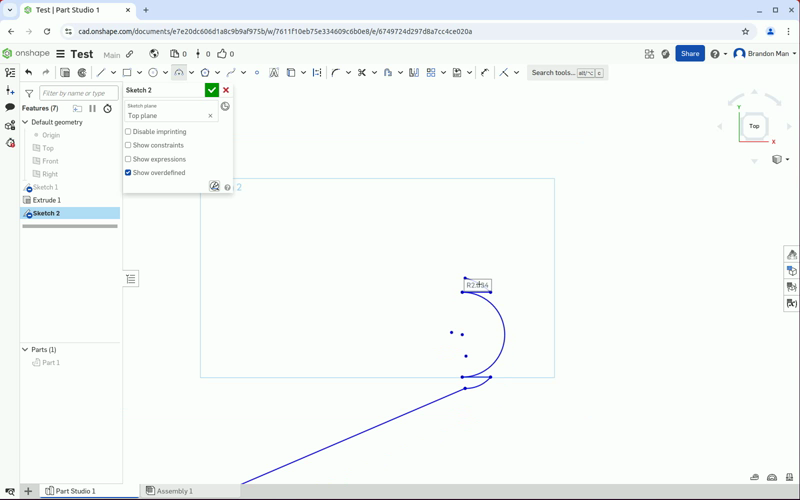
scroll(-6)
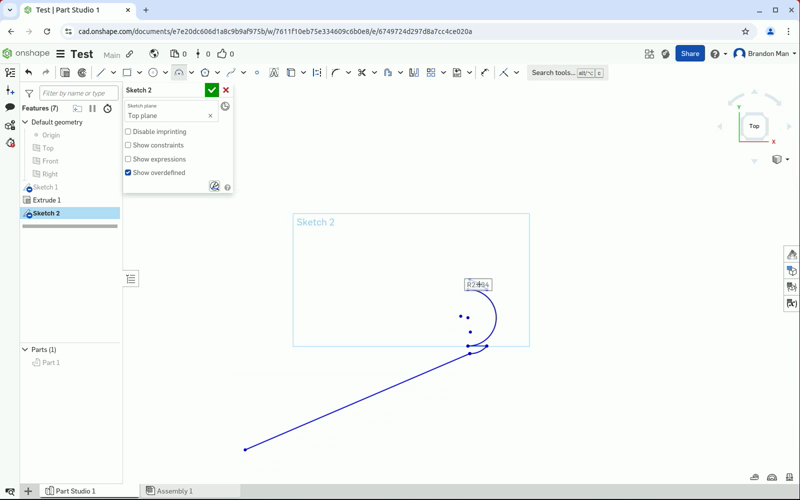
scroll(-6)
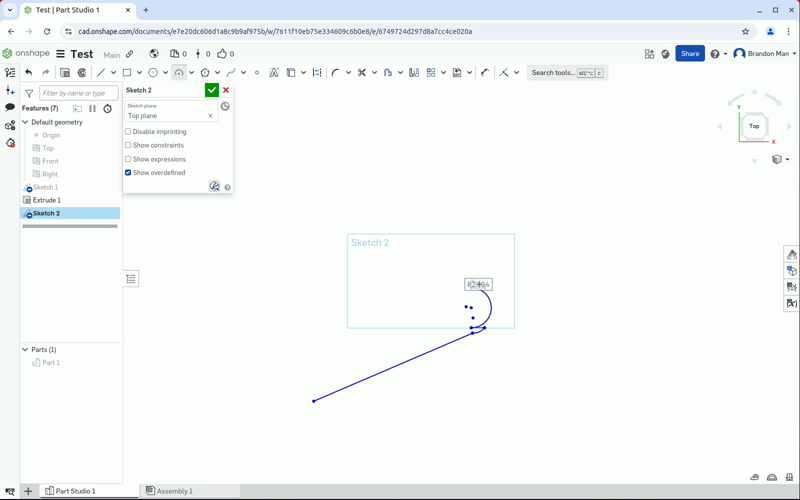
scroll(-6)
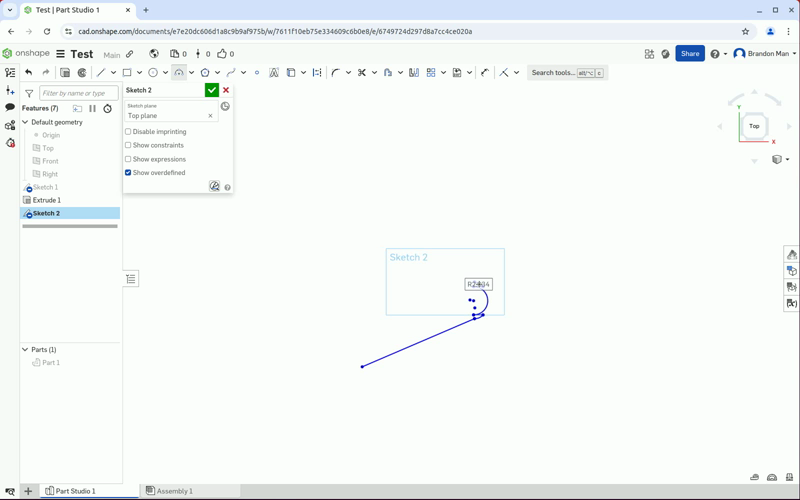
scroll(-6)
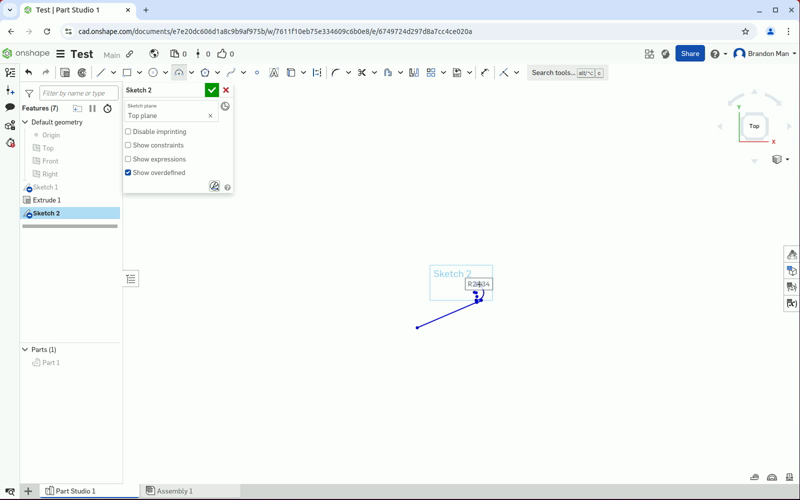
key_up(shift)
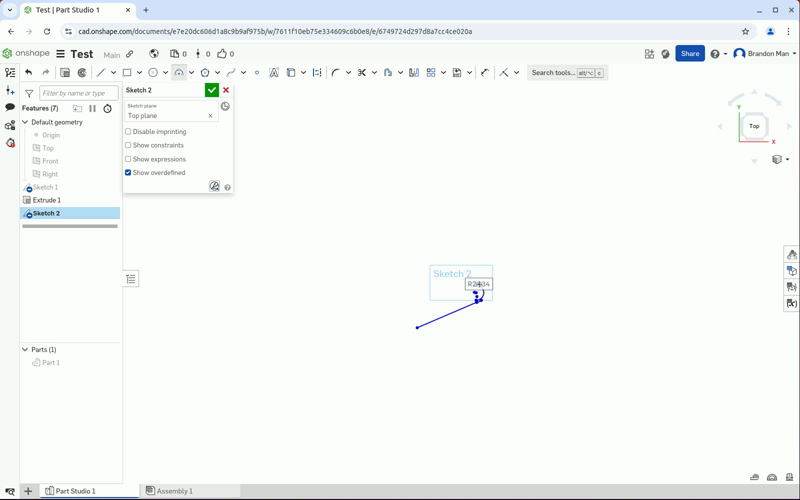
key(esc)
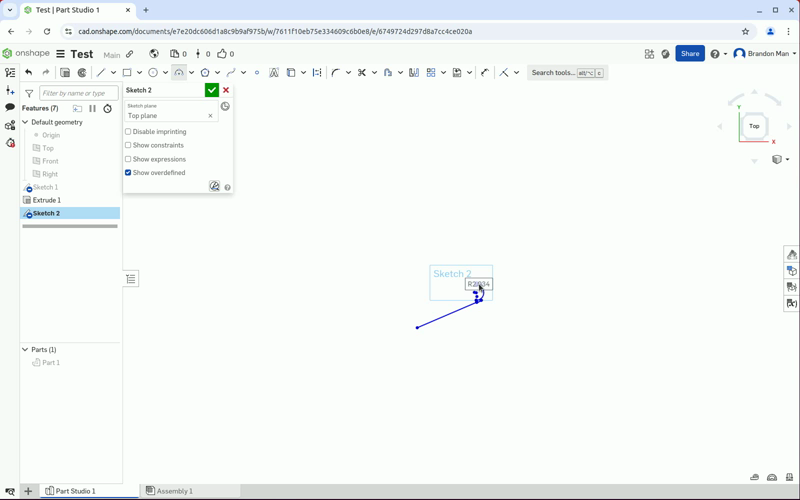
key(l)
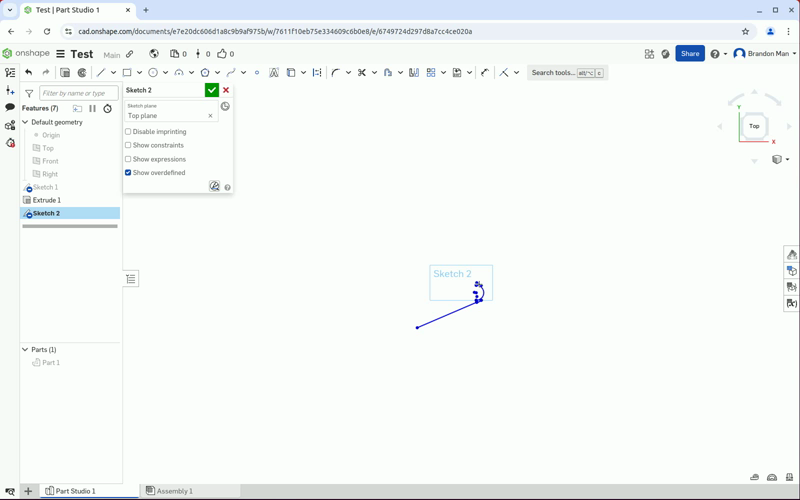
mouse_move(476, 282)
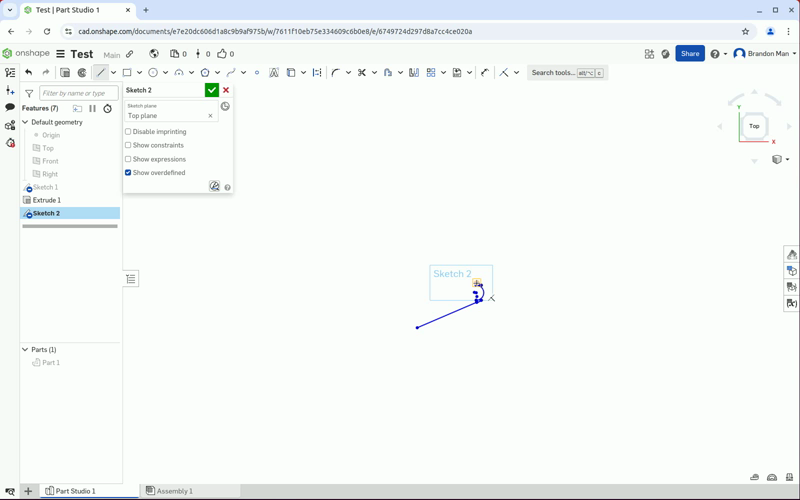
scroll(6)
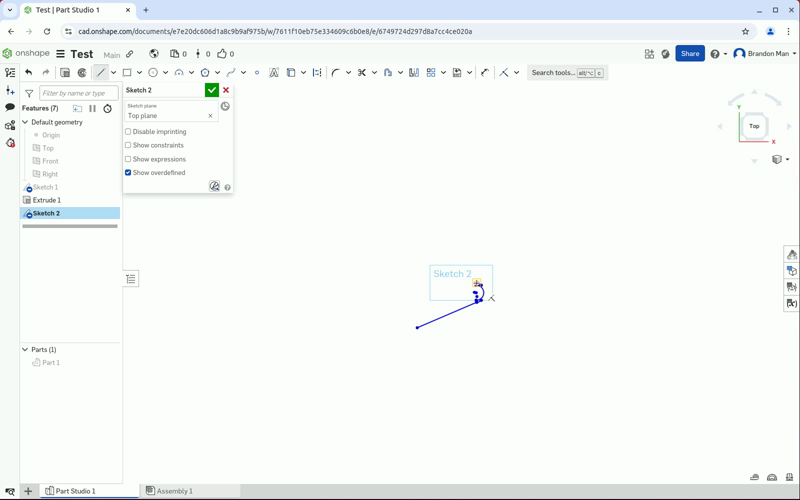
scroll(6)
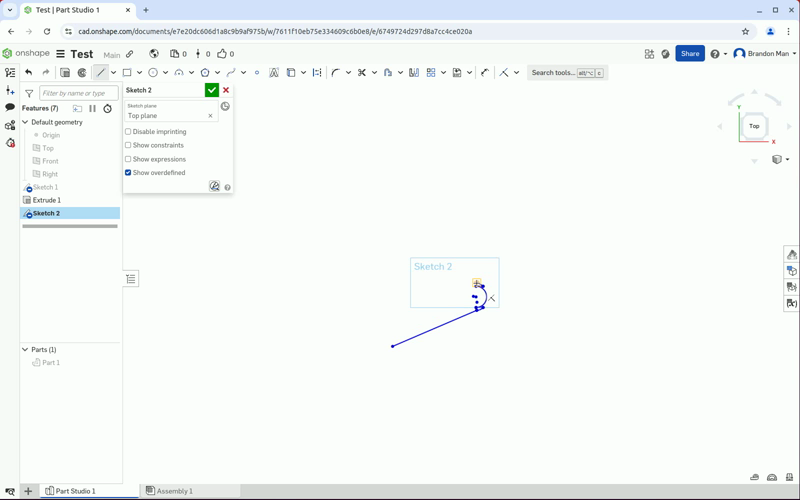
scroll(6)
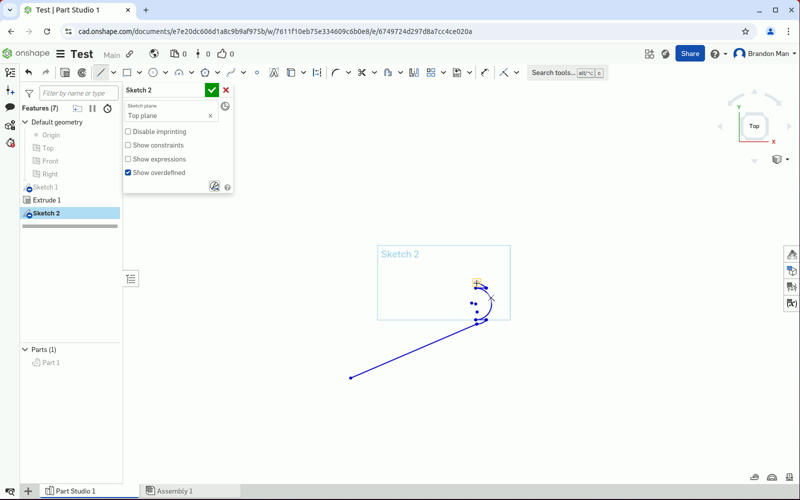
scroll(6)
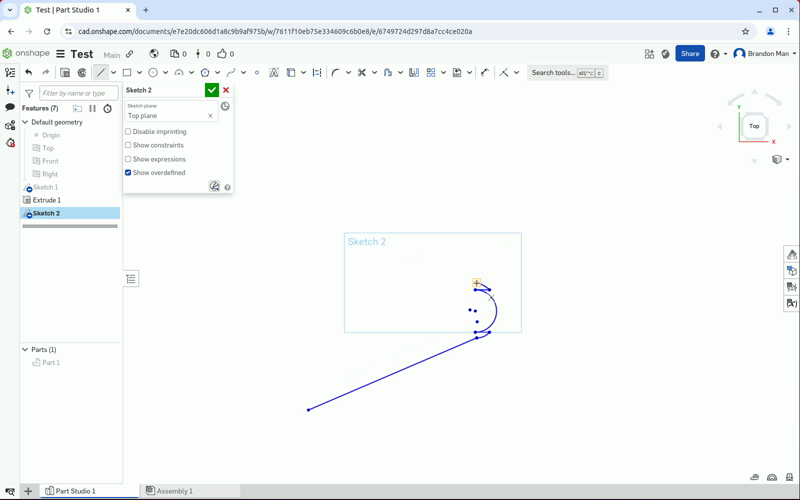
scroll(6)
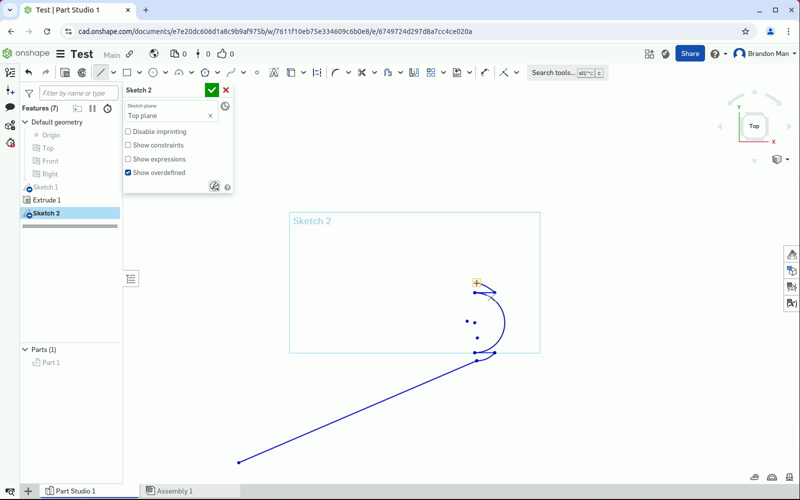
scroll(6)
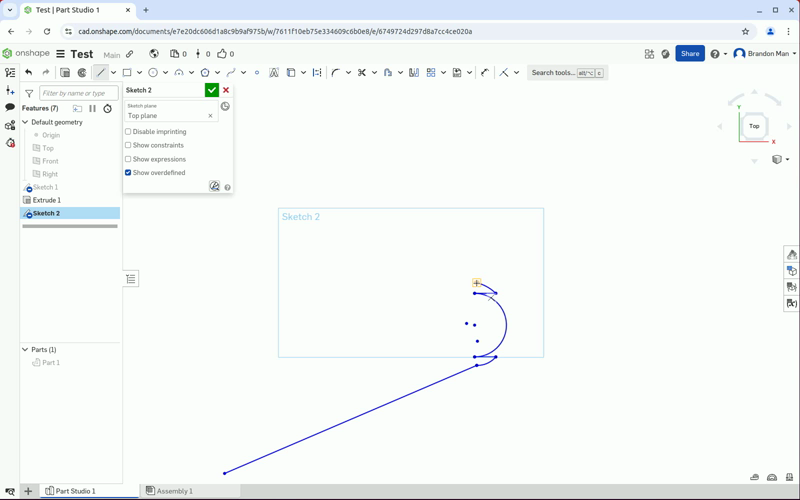
scroll(6)
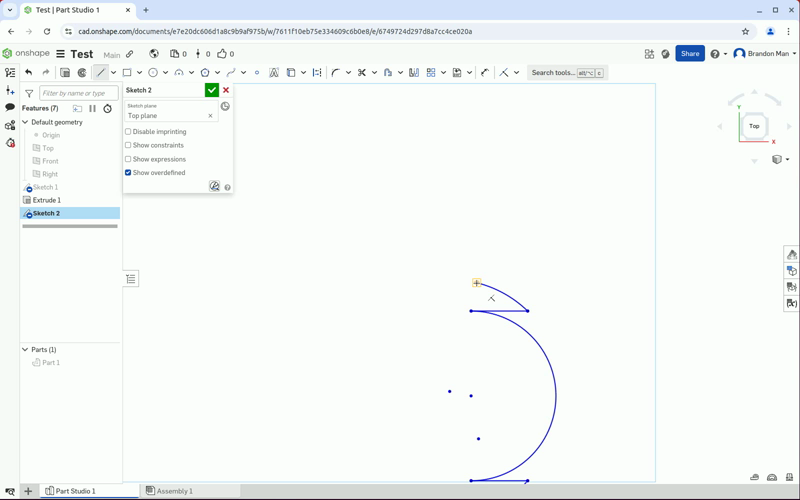
click(476, 282)
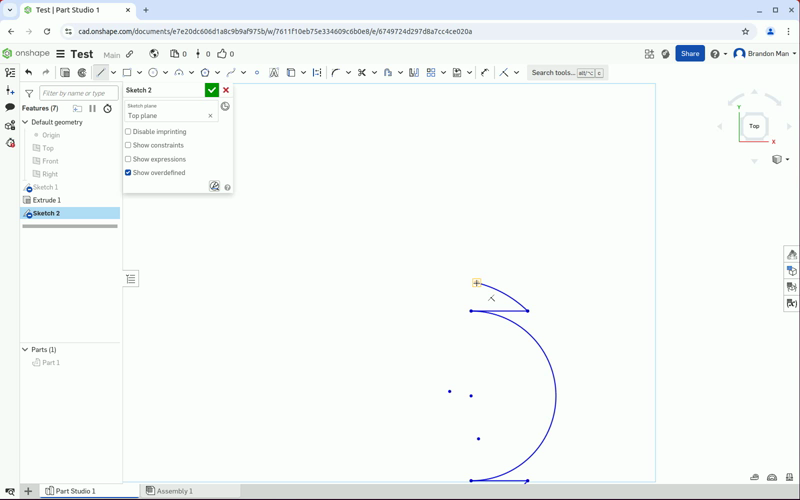
scroll(-6)
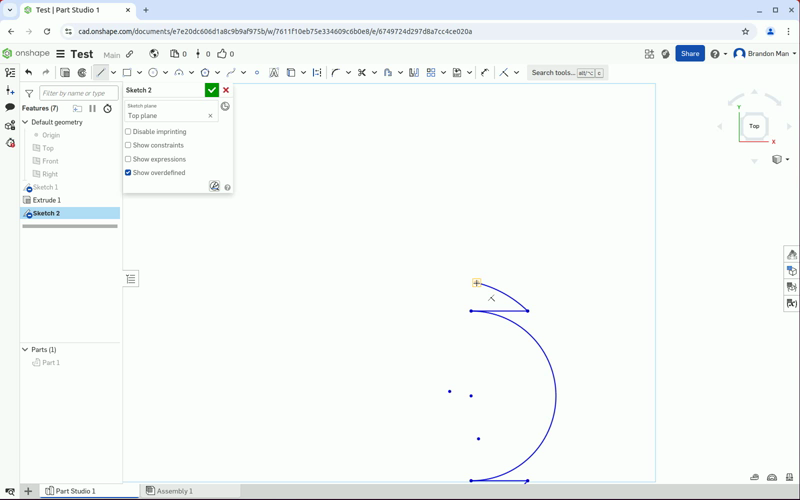
scroll(-6)
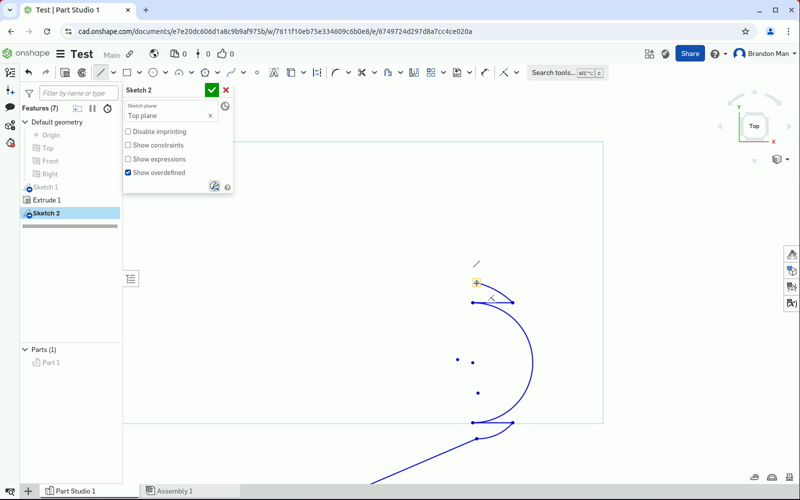
scroll(-6)
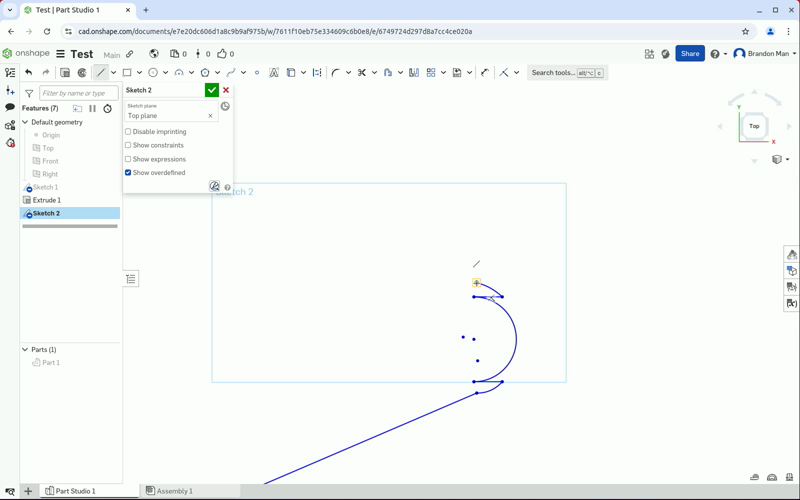
scroll(-6)
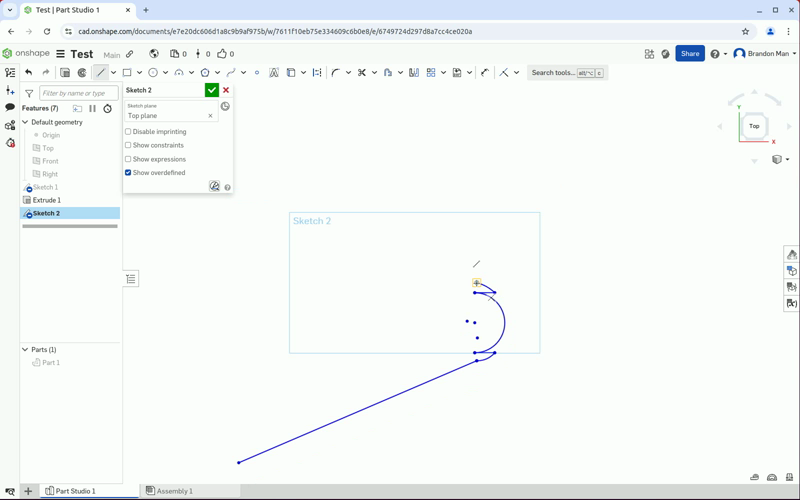
scroll(-6)
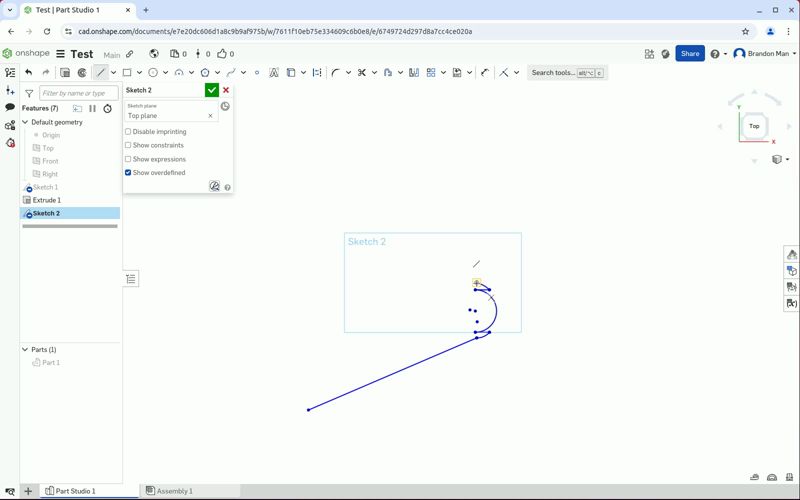
scroll(-6)
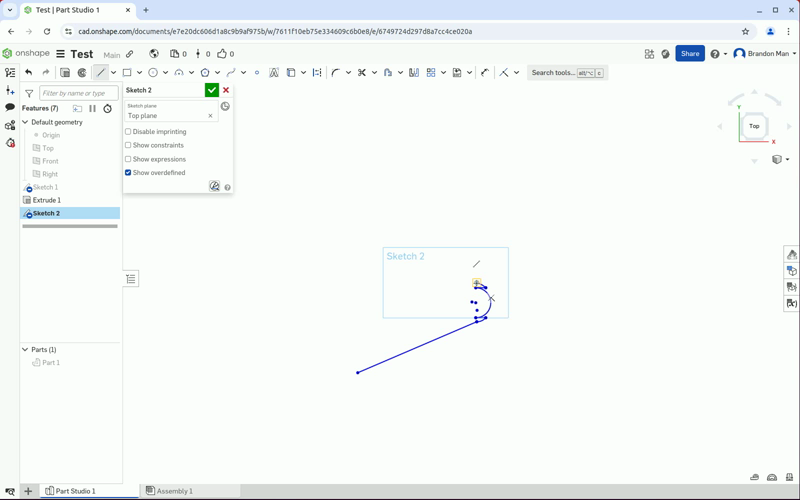
scroll(-6)
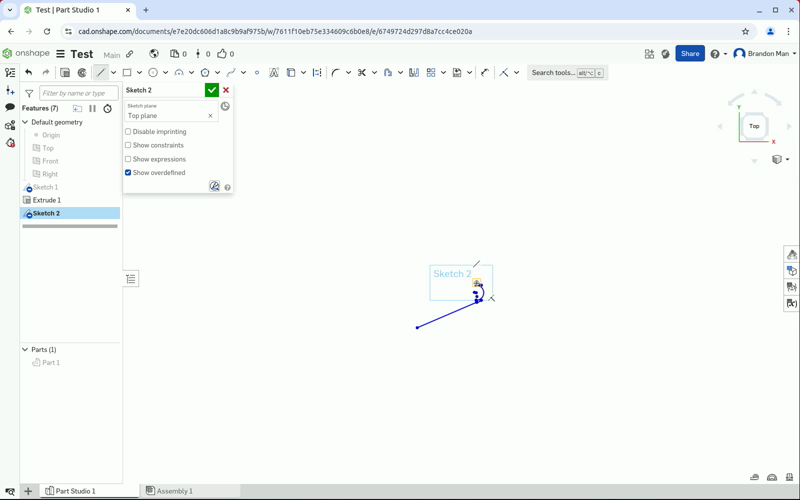
key_down(shift)
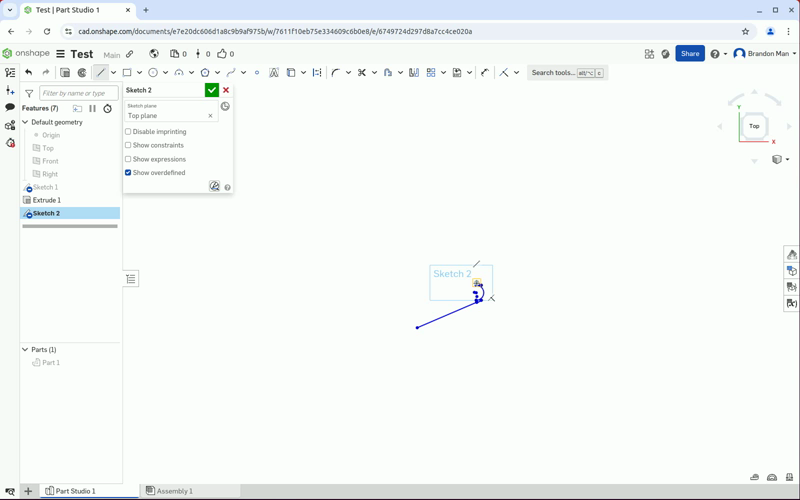
mouse_move(417, 258)
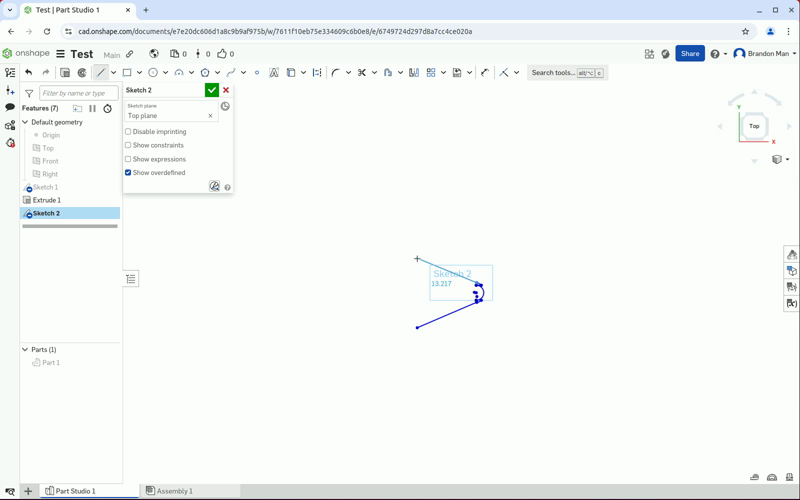
click(417, 258)
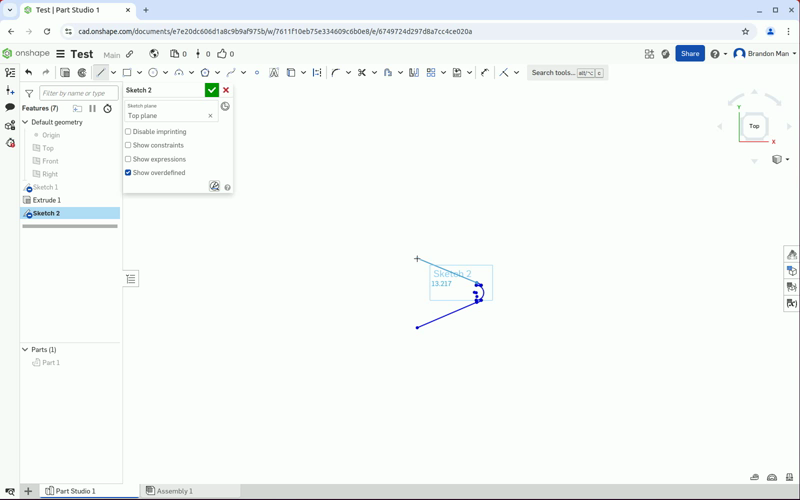
key_up(shift)
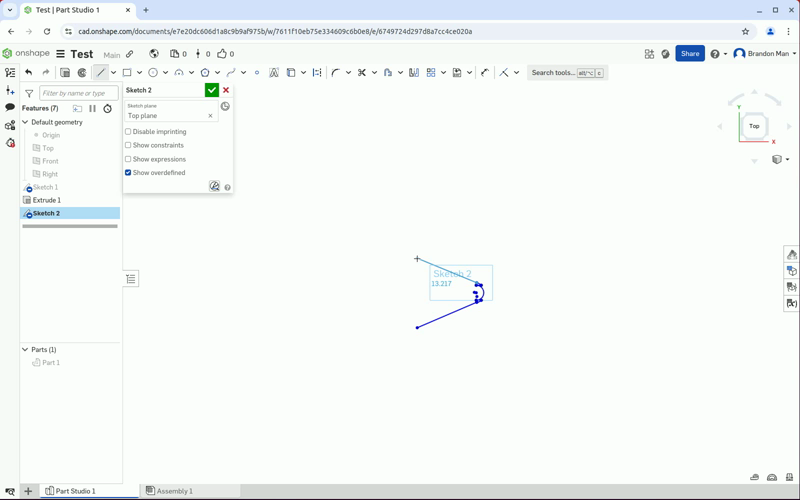
key_down(shift)
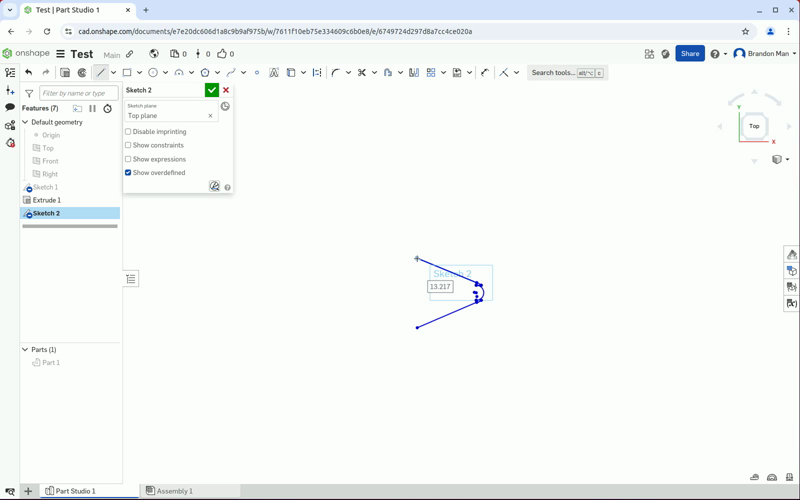
mouse_move(417, 327)
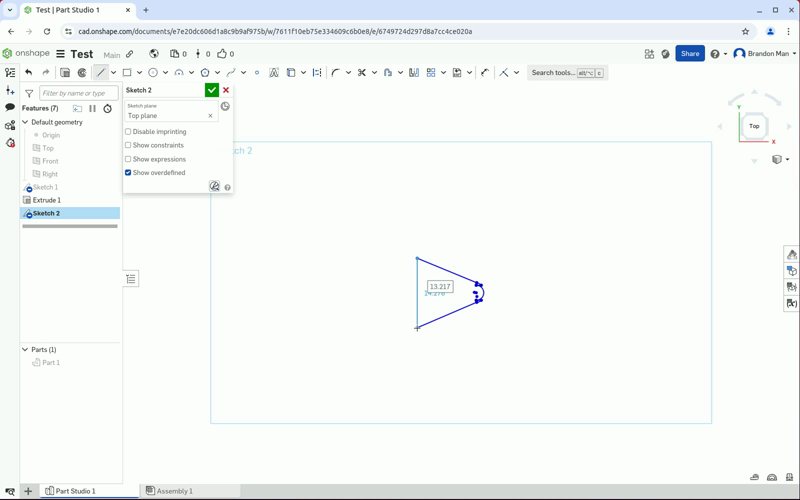
key_up(shift)
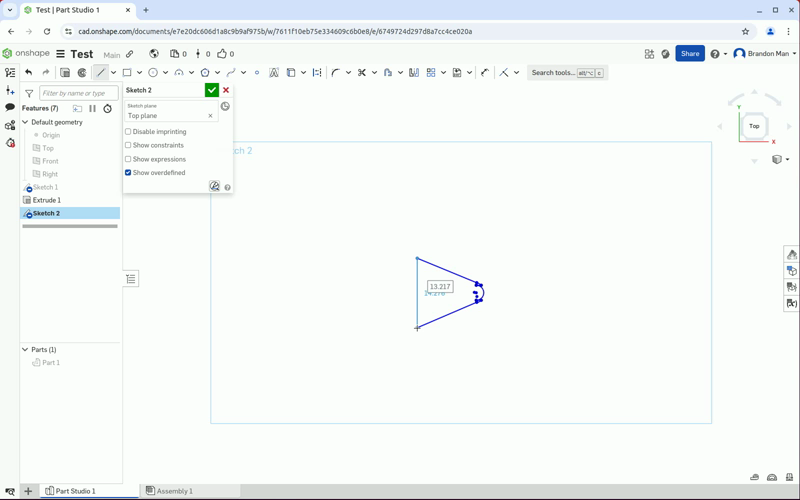
click(417, 327)
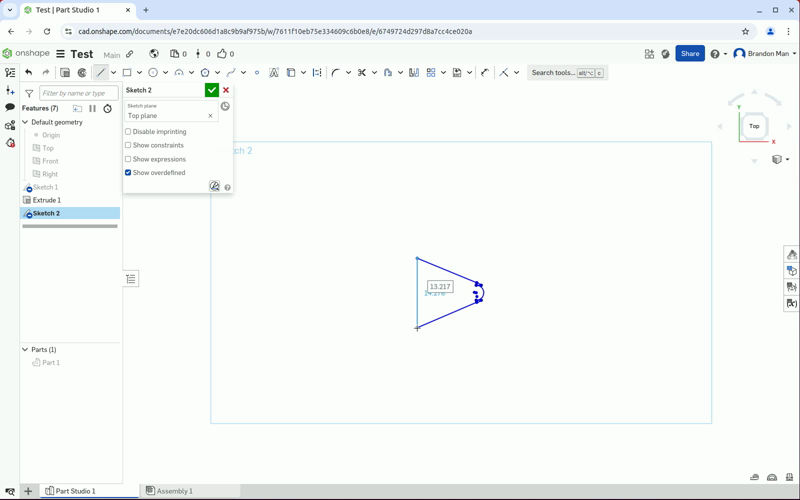
key(esc)
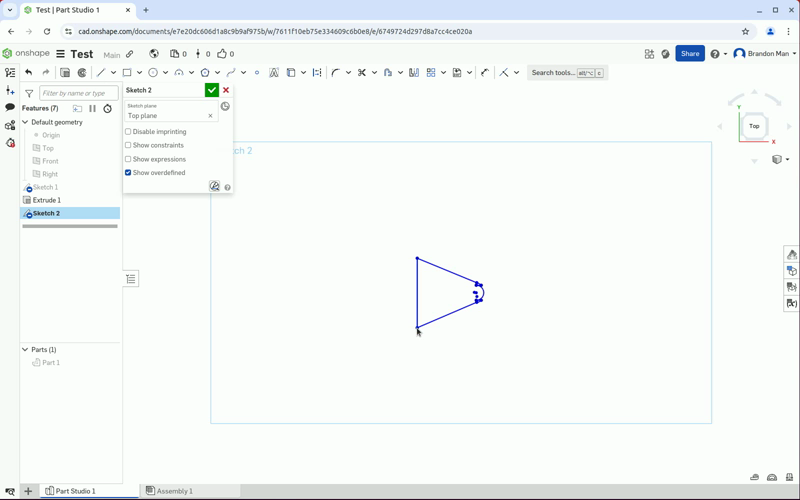
mouse_move(424, 312)
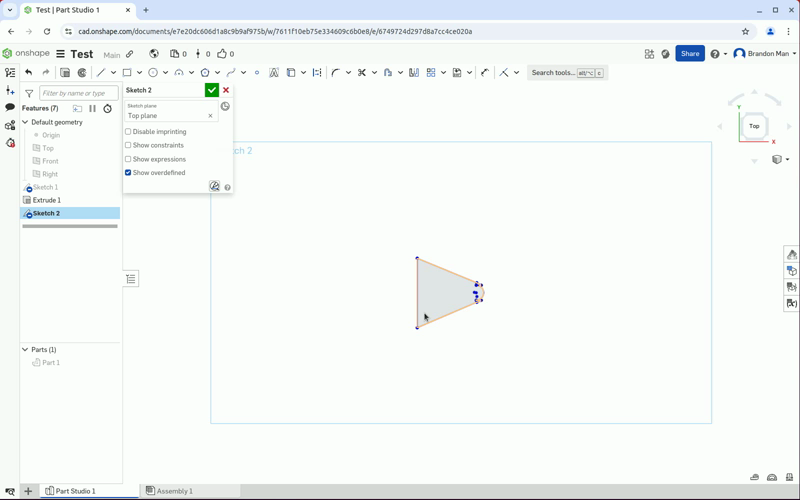
click(424, 312)
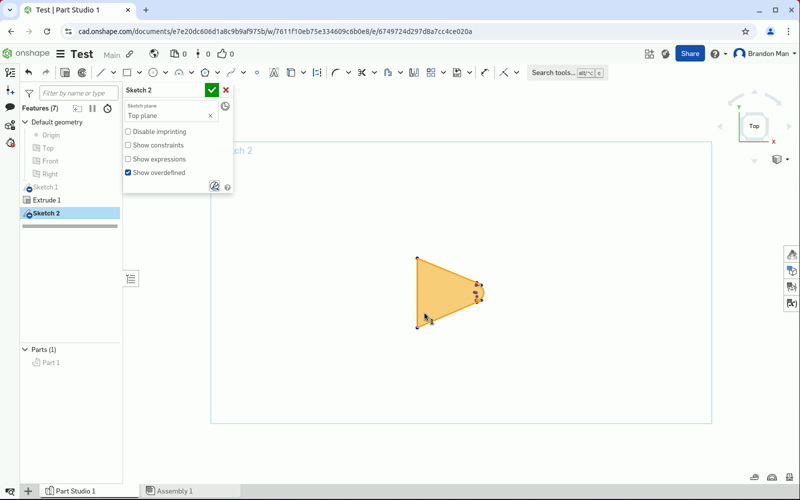
mouse_move(73, 352)
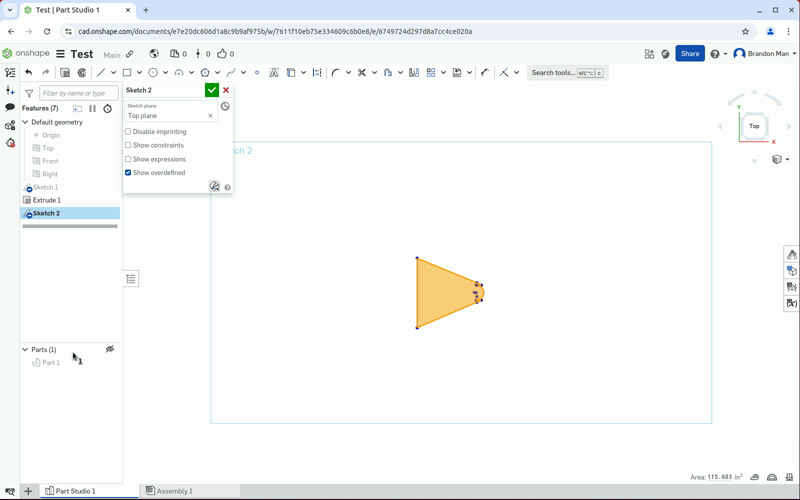
key(shift+y)
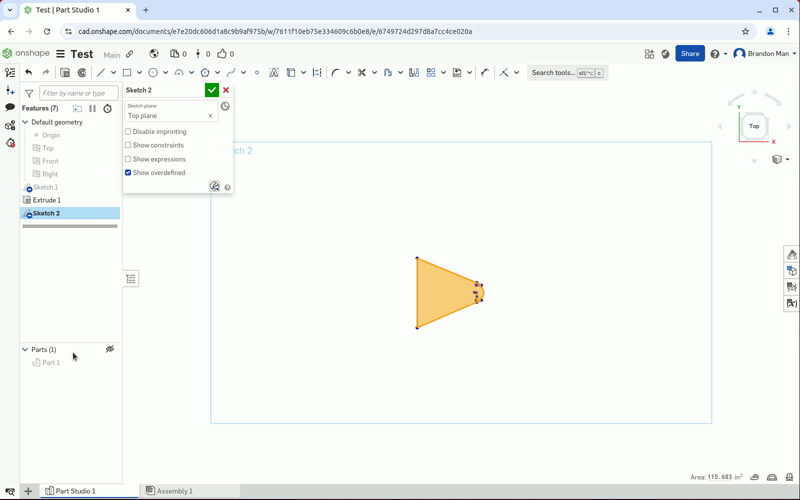
key(shift+e)
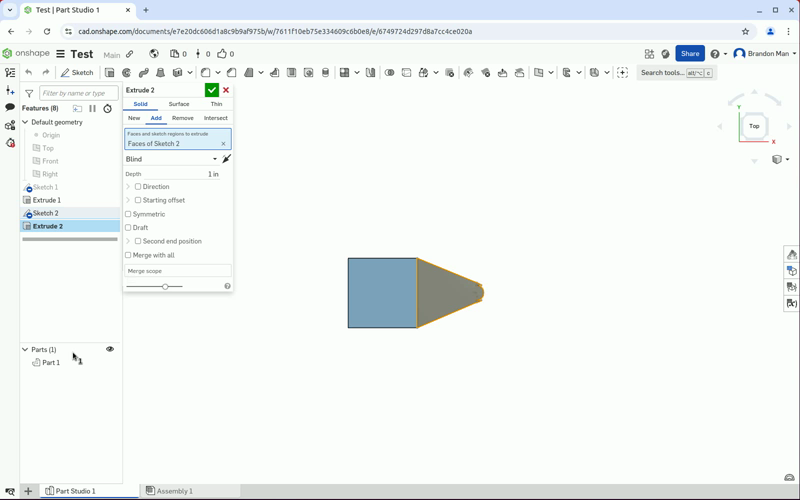
mouse_move(143, 106)
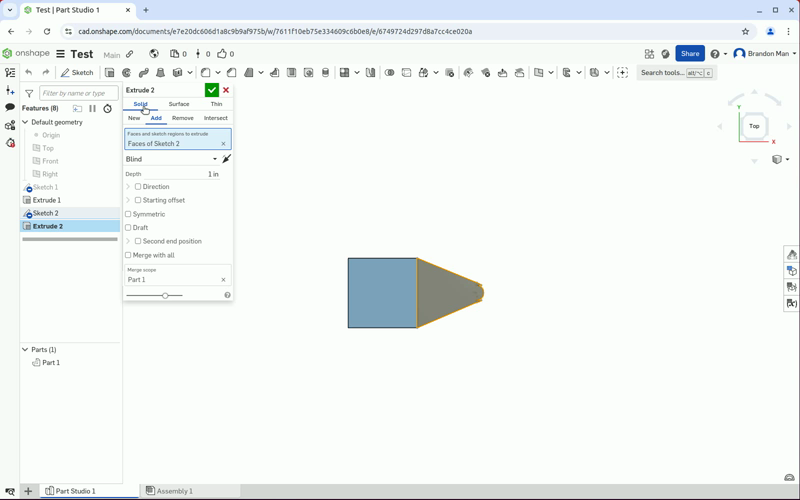
click(143, 106)
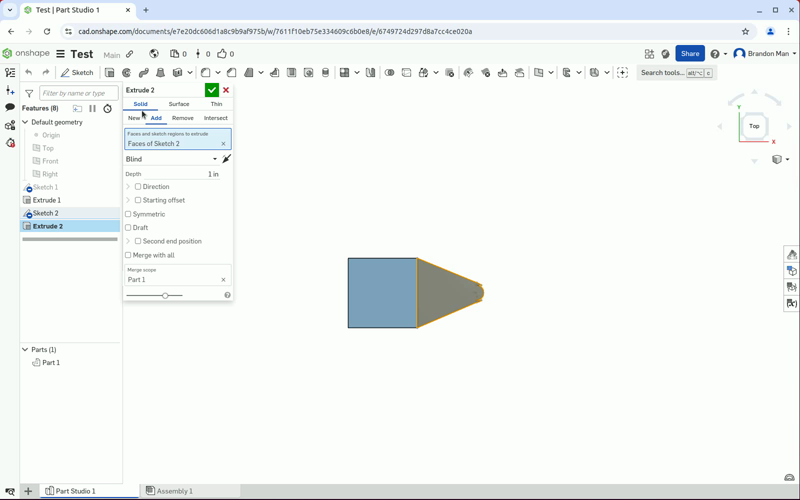
mouse_move(137, 120)
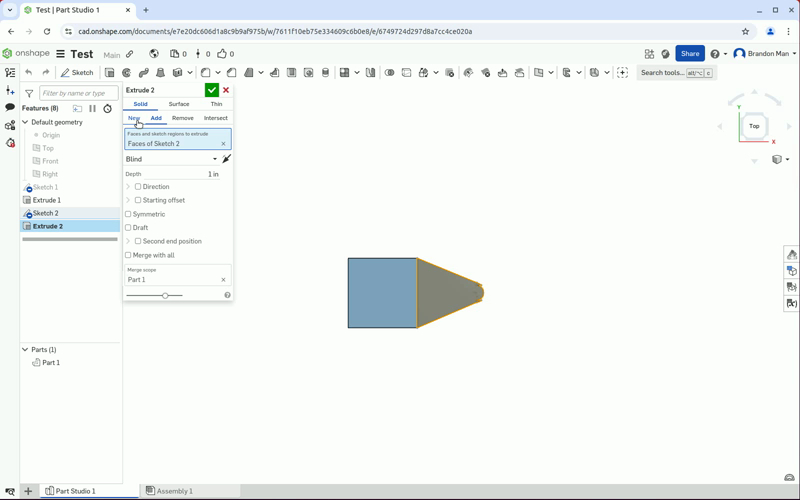
click(137, 120)
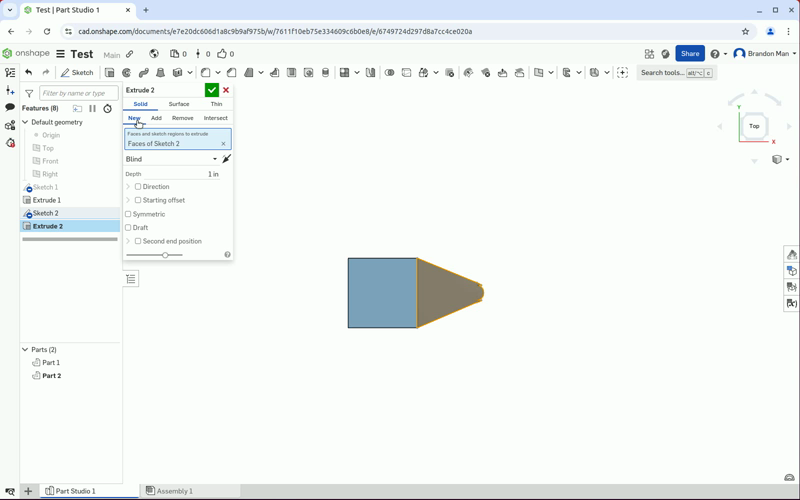
key(tab, 4)
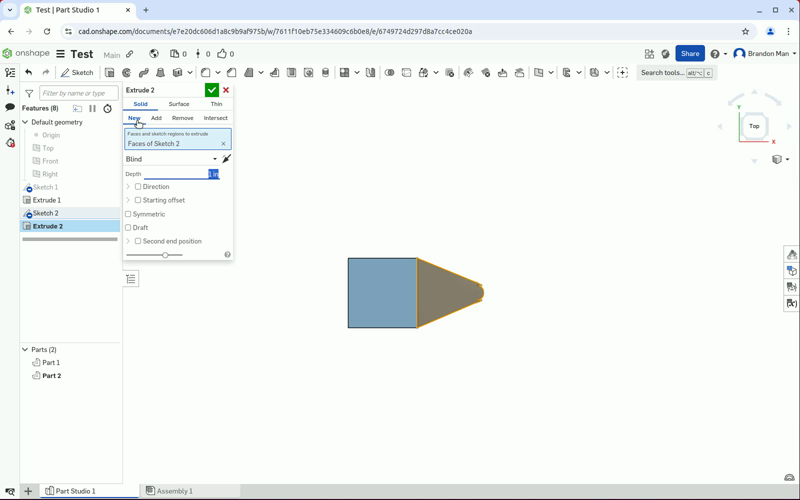
text(0.722)
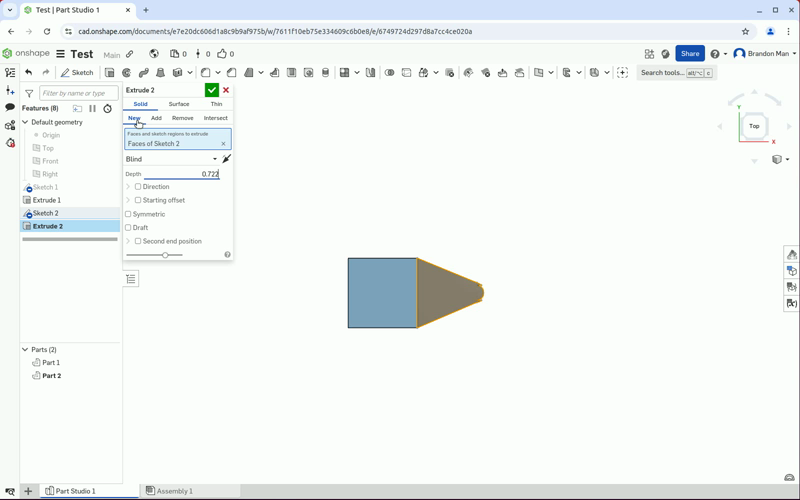
key(enter)
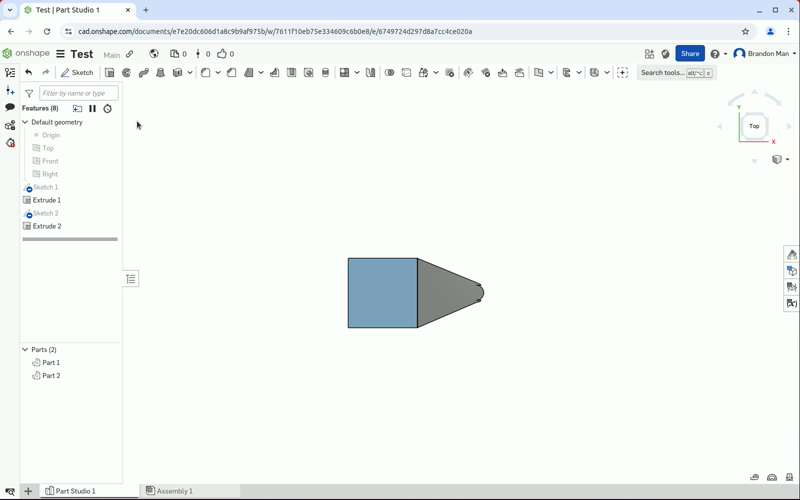
key(shift+h)
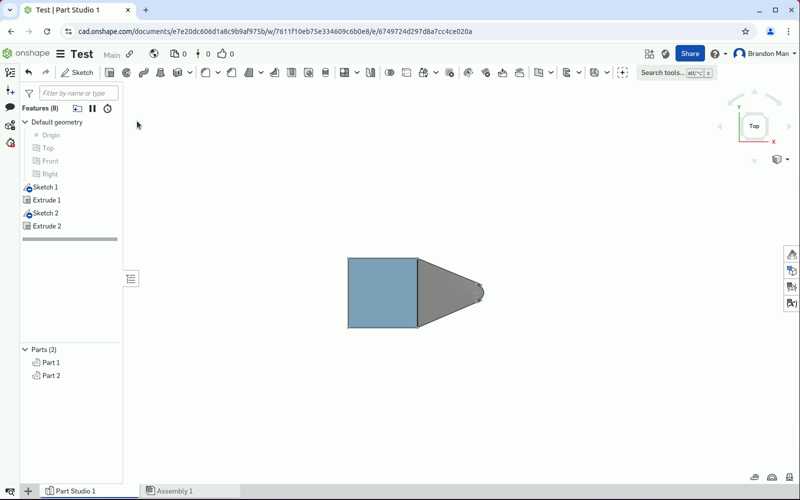
key(shift+h)
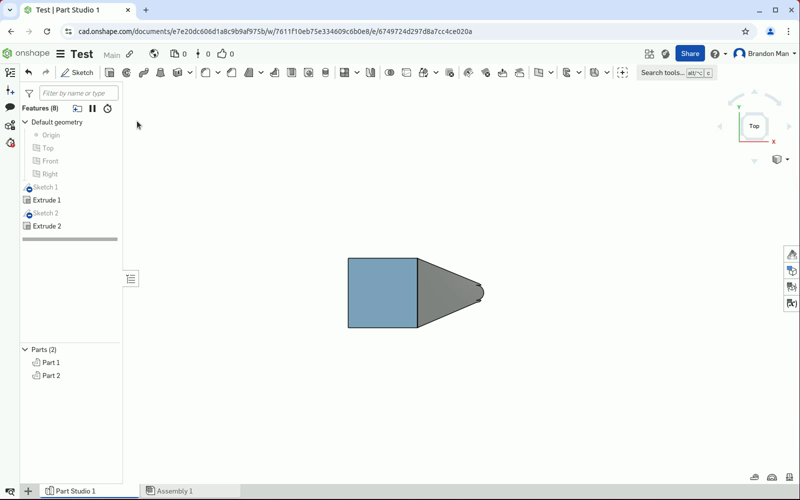
mouse_move(73, 189)
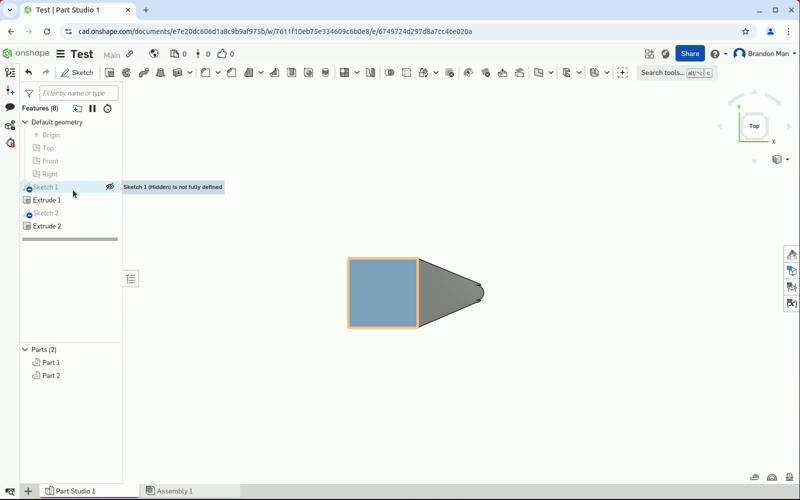
click(73, 189)
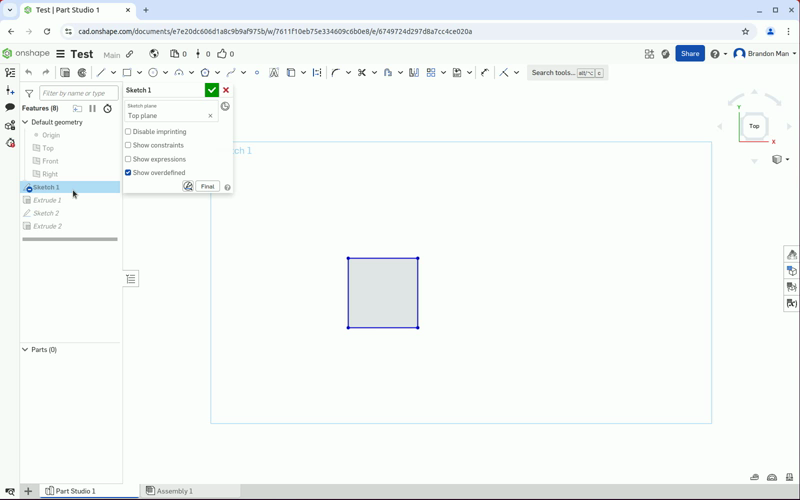
mouse_move(229, 92)
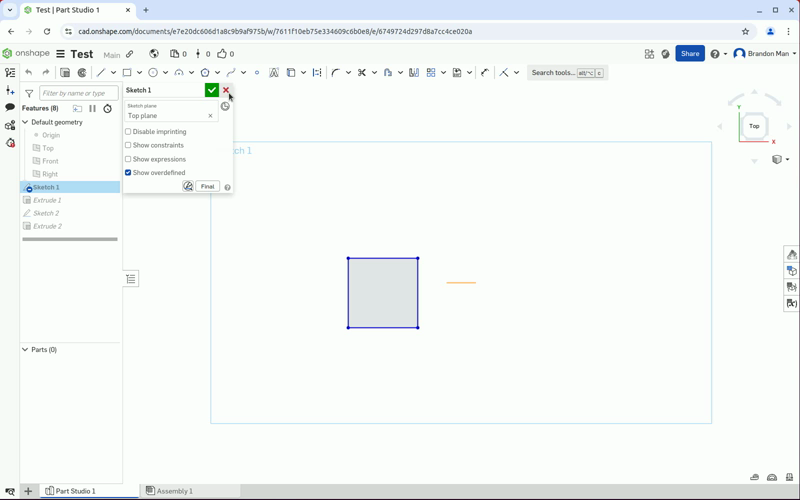
click(229, 92)
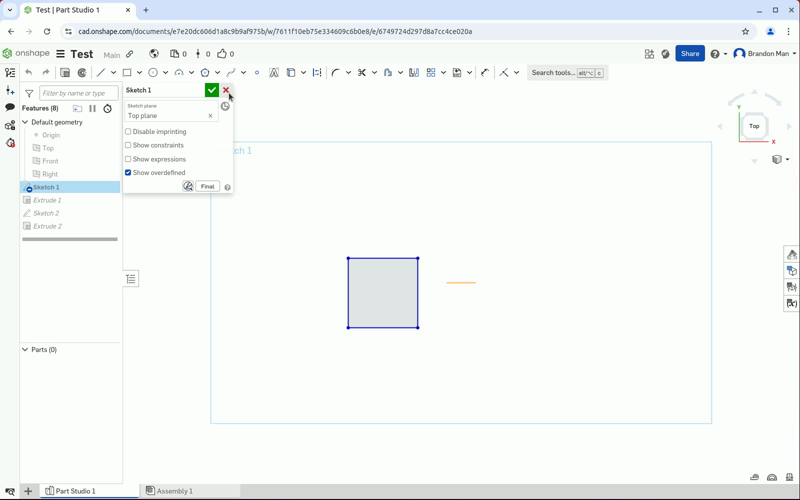
key(shift+s)
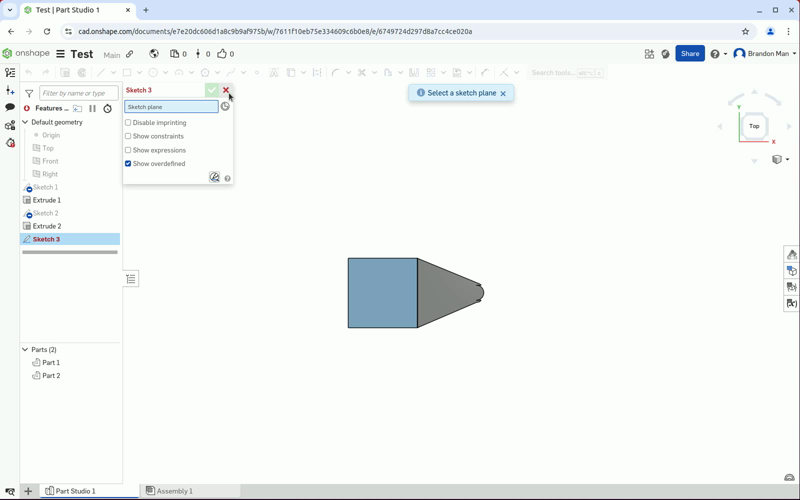
mouse_move(73, 150)
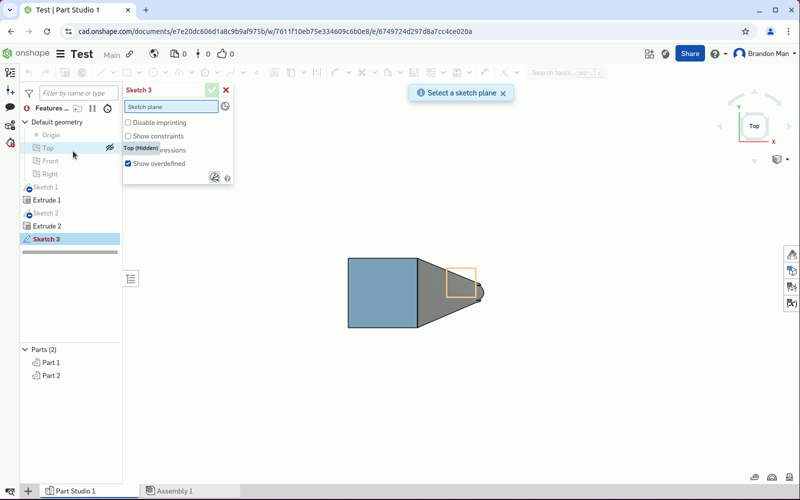
click(73, 150)
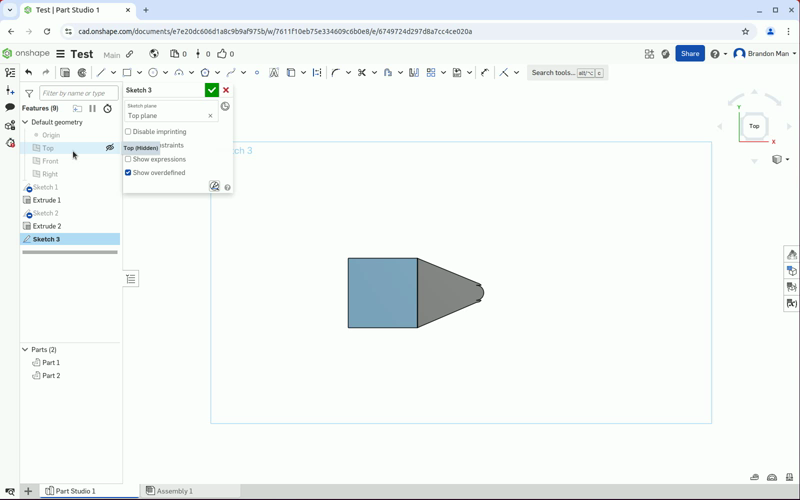
mouse_move(73, 352)
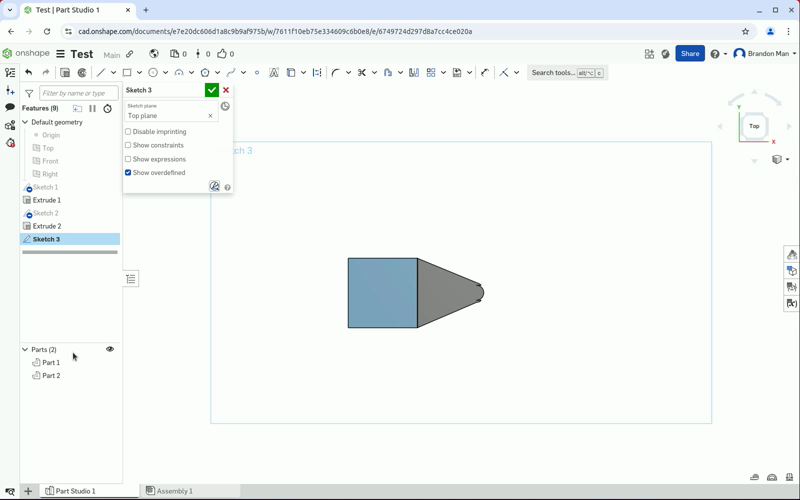
key(y)
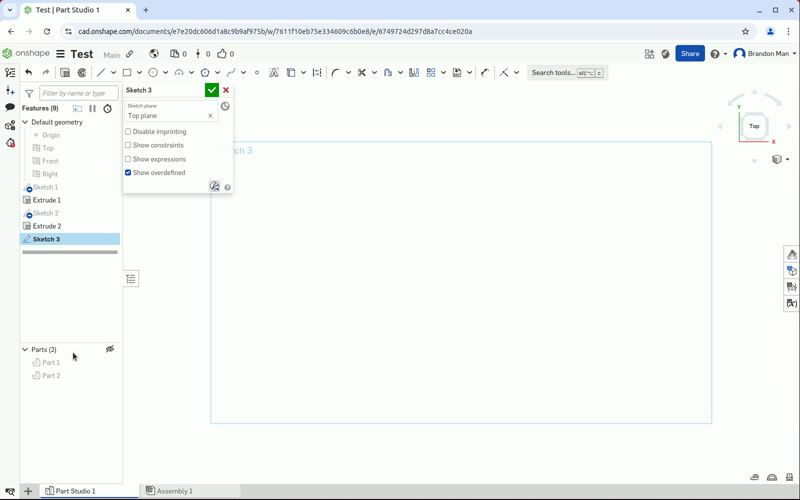
key(l)
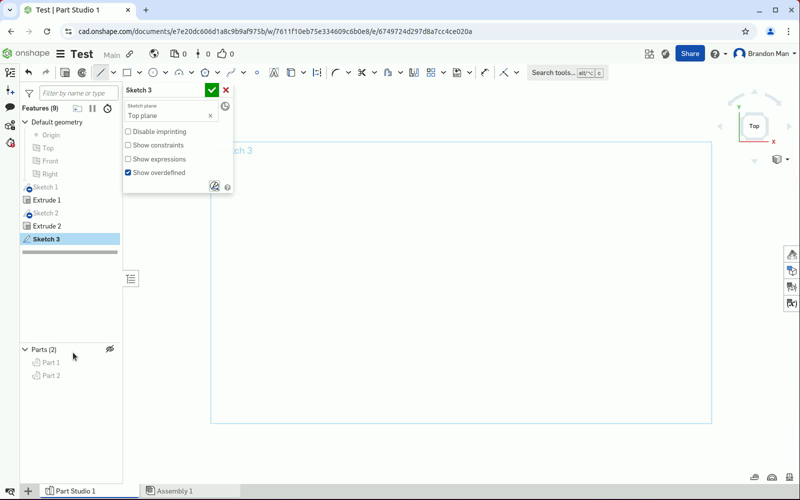
key_down(shift)
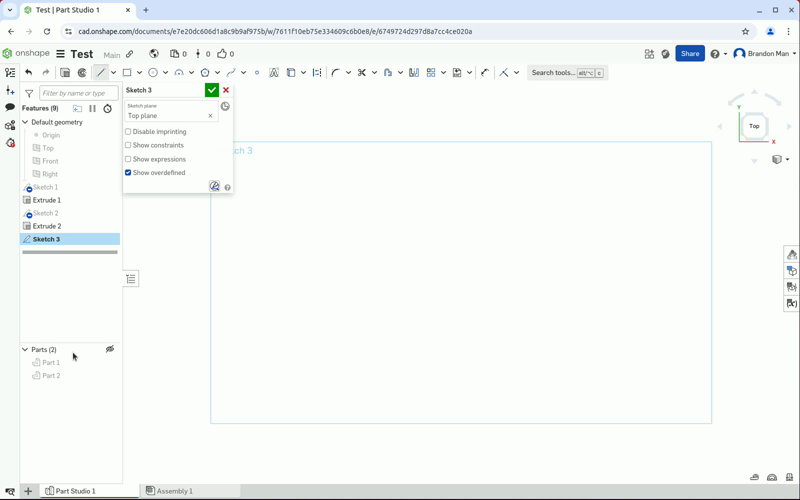
mouse_move(417, 327)
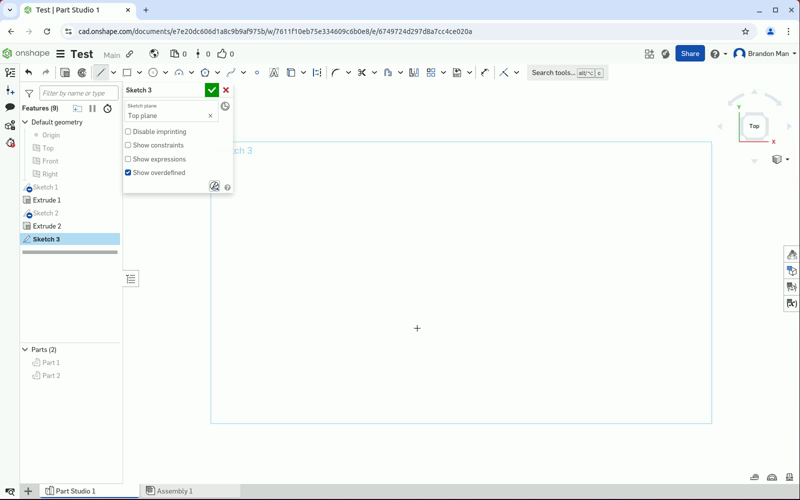
click(417, 327)
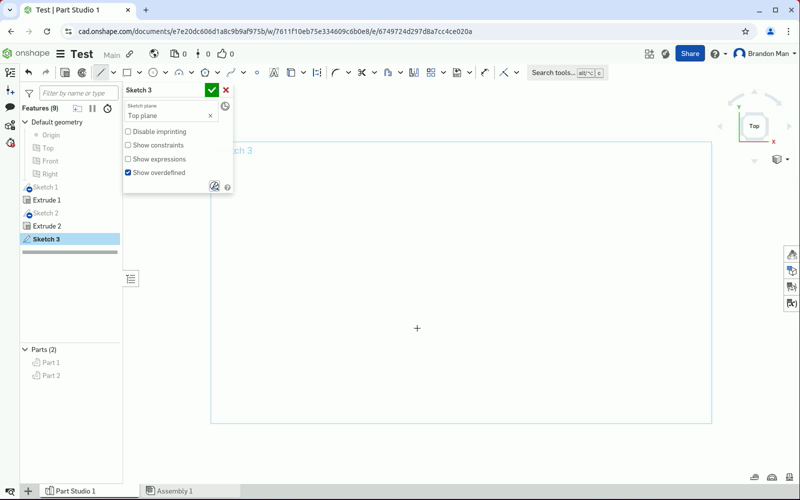
key_up(shift)
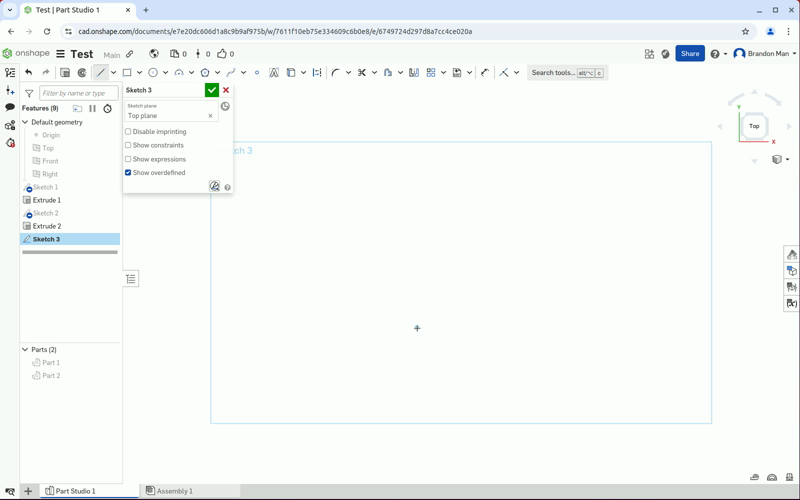
key_down(shift)
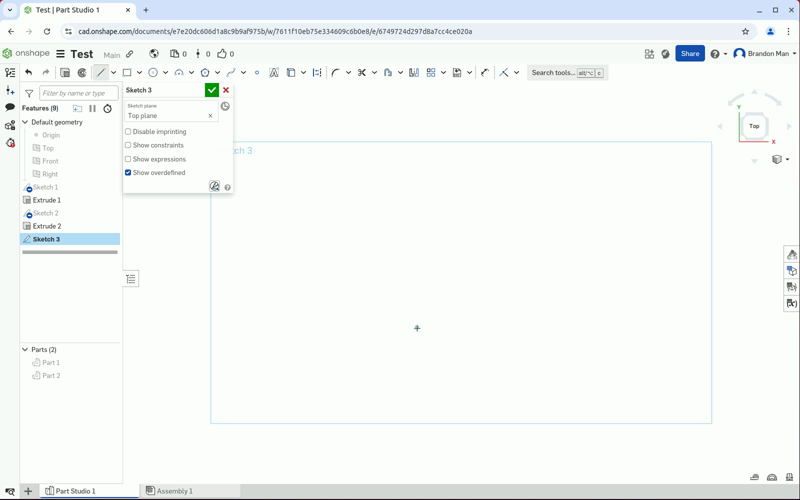
mouse_move(476, 302)
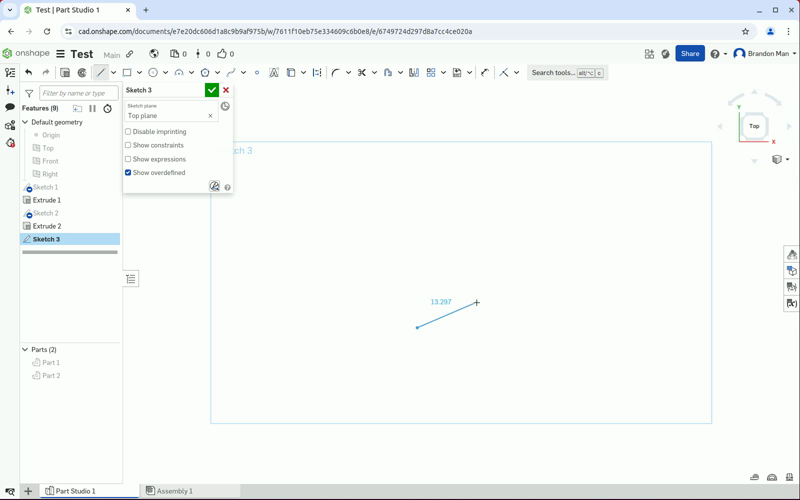
click(476, 302)
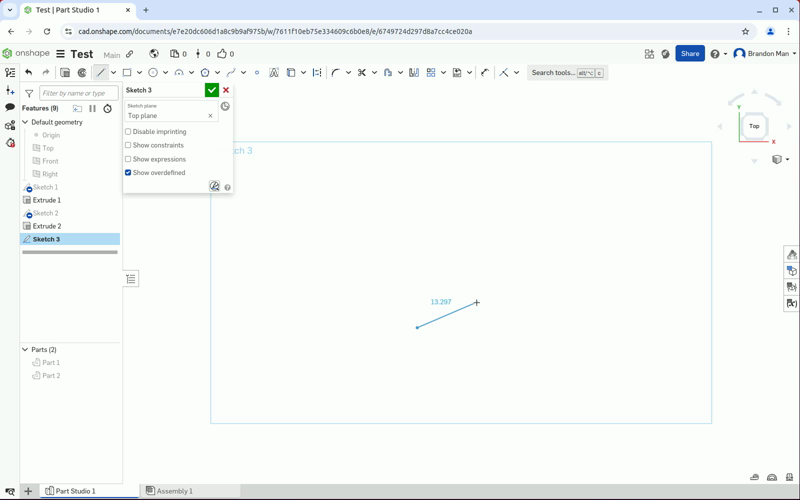
key_up(shift)
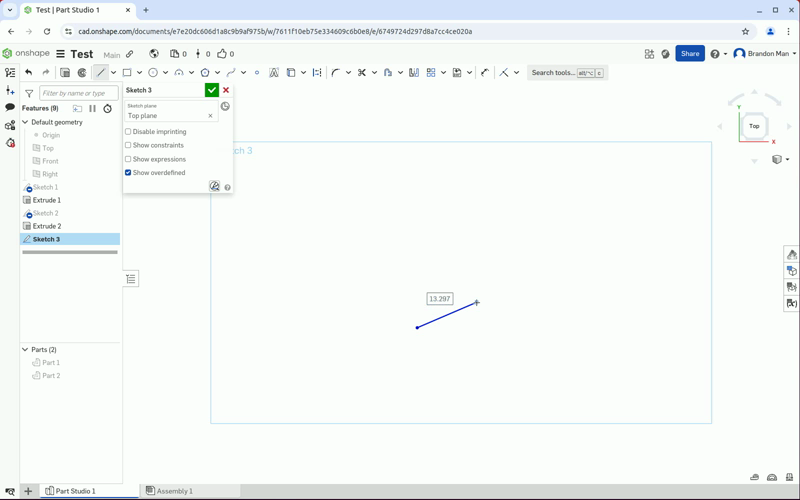
key(esc)
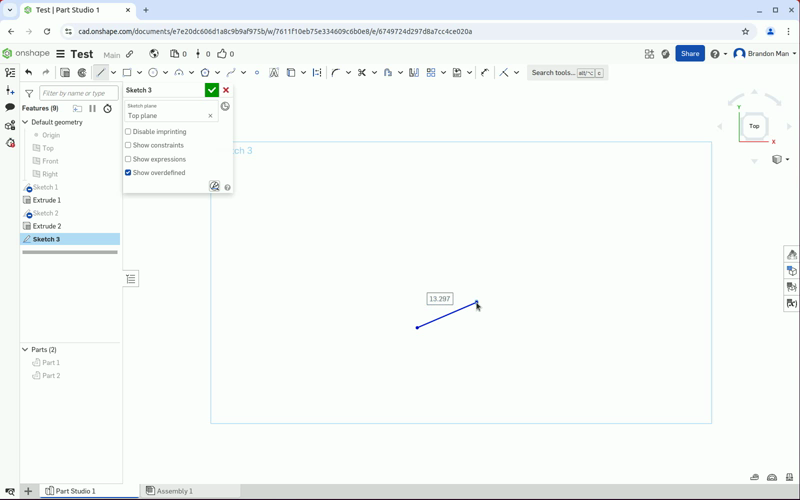
key(a)
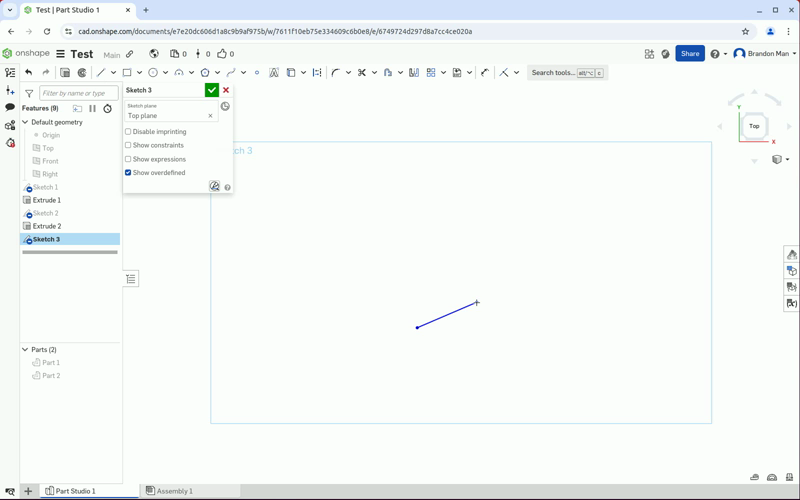
mouse_move(476, 302)
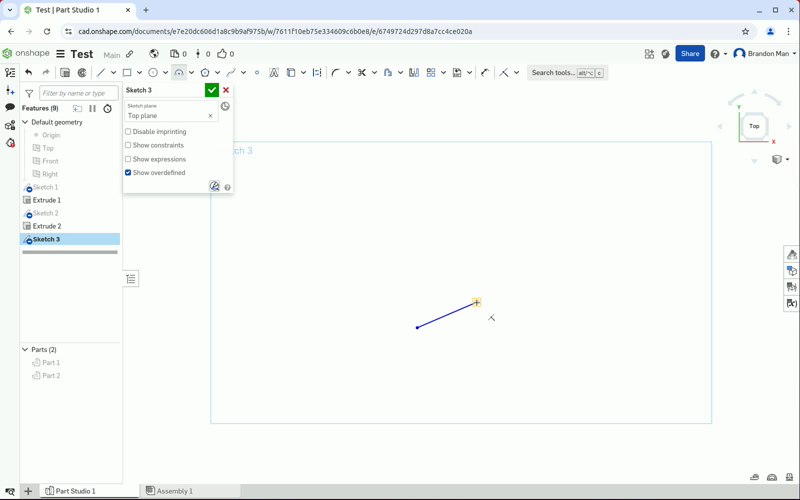
click(476, 302)
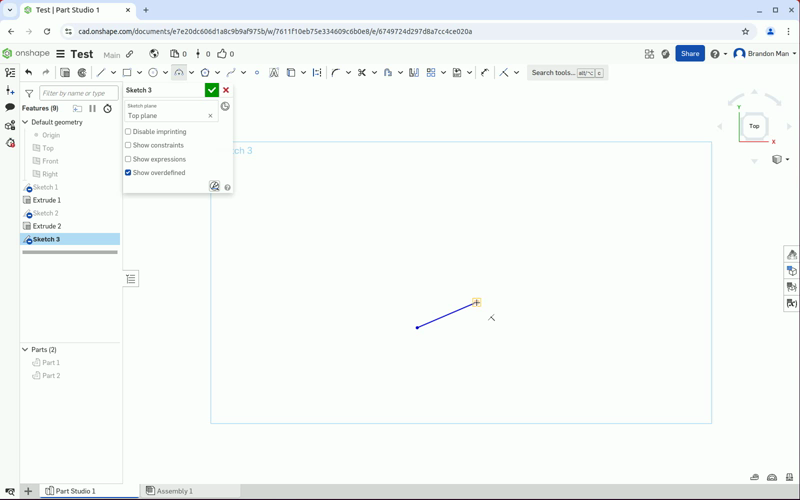
key_down(shift)
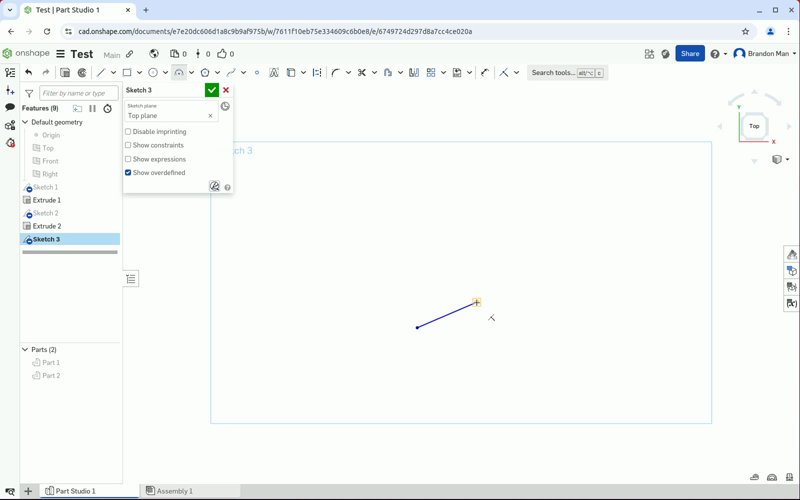
mouse_move(481, 300)
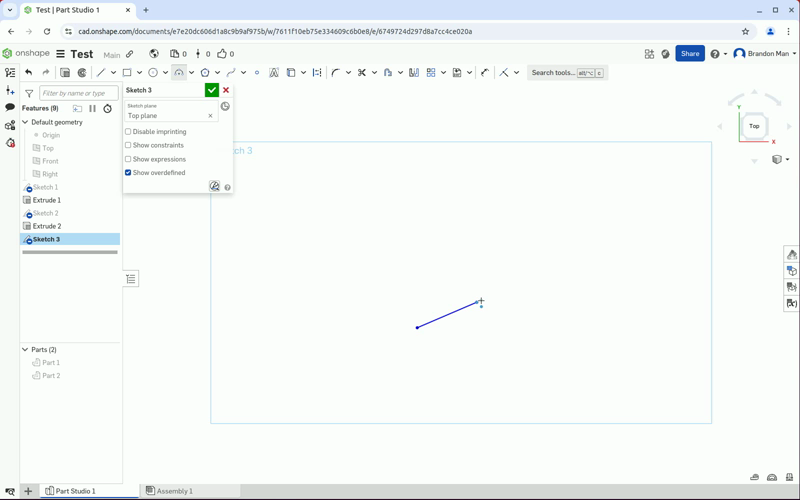
scroll(6)
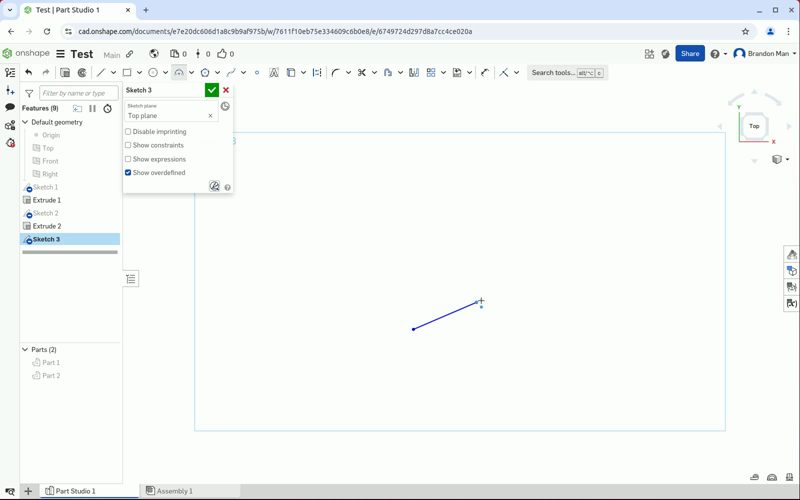
scroll(6)
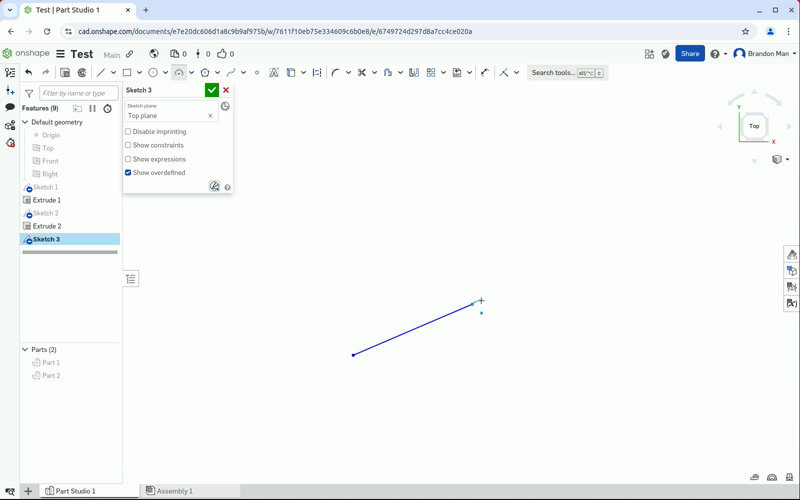
scroll(6)
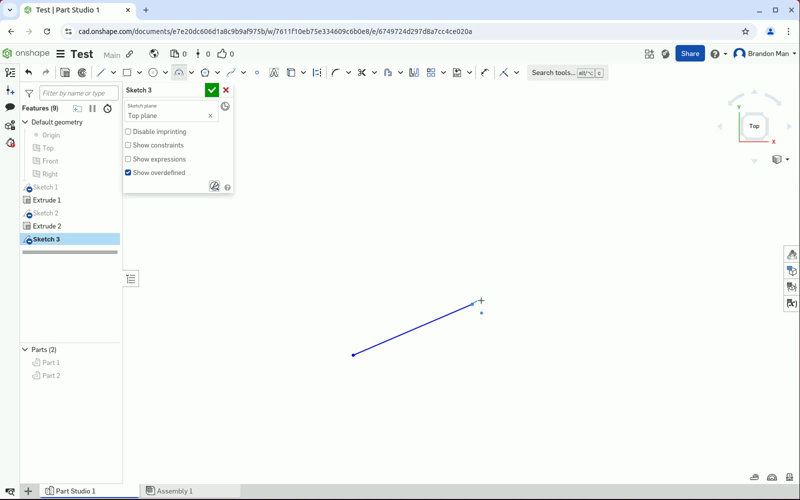
scroll(6)
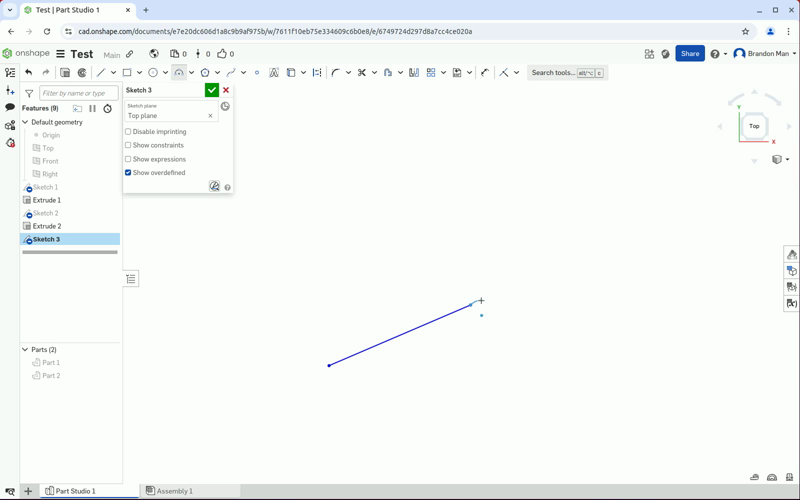
scroll(6)
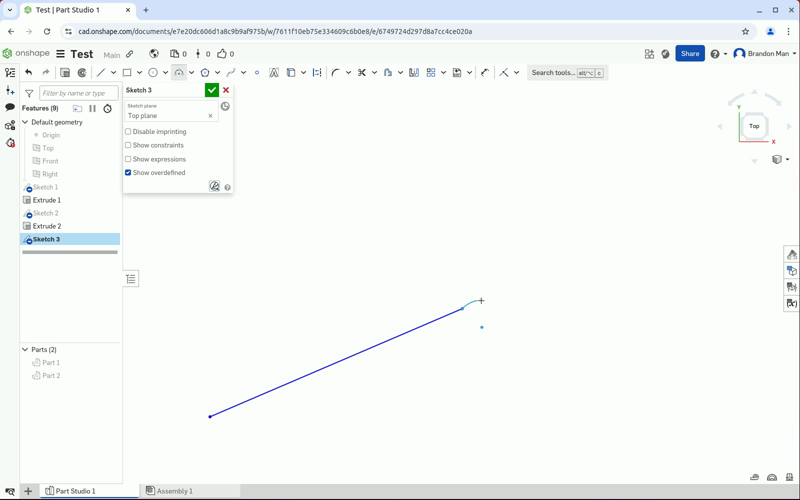
scroll(6)
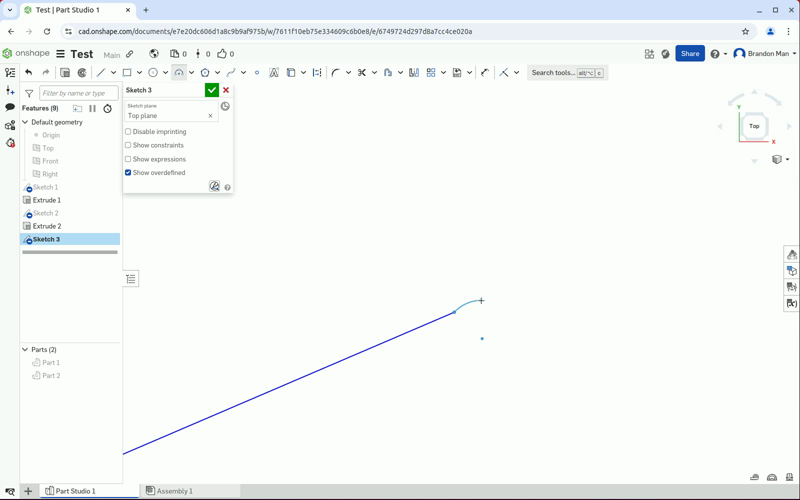
scroll(6)
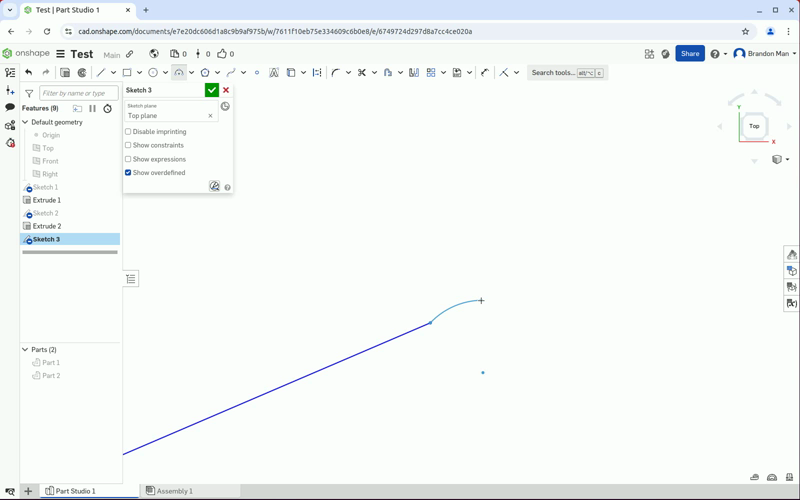
click(481, 300)
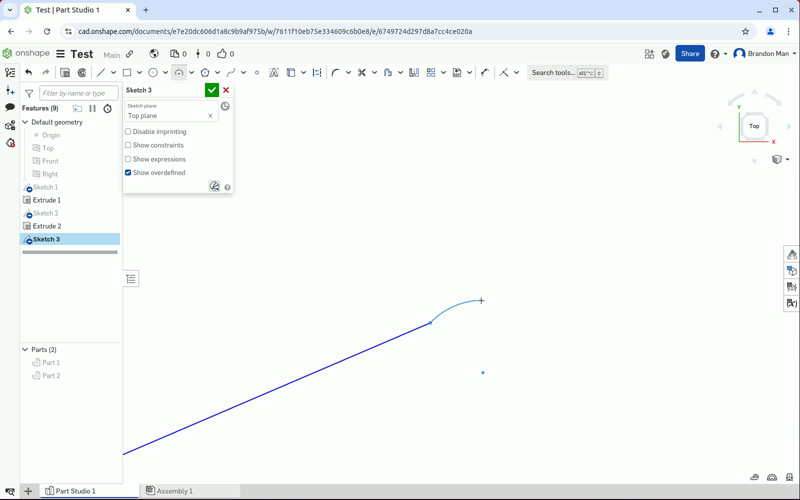
scroll(-6)
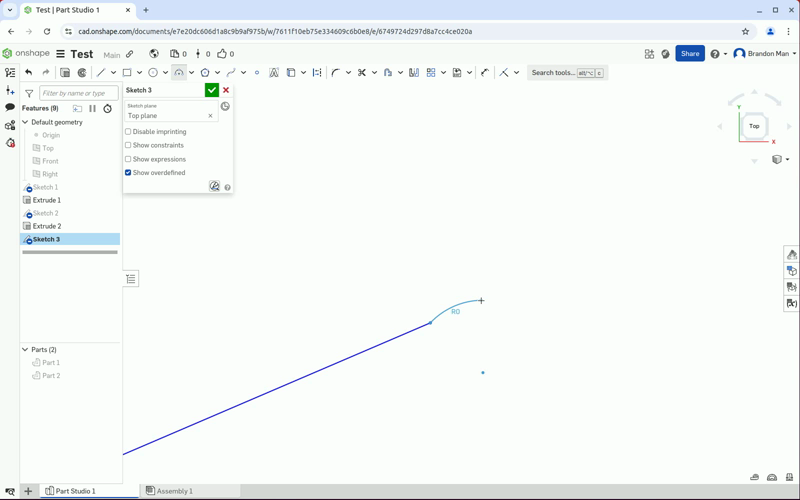
scroll(-6)
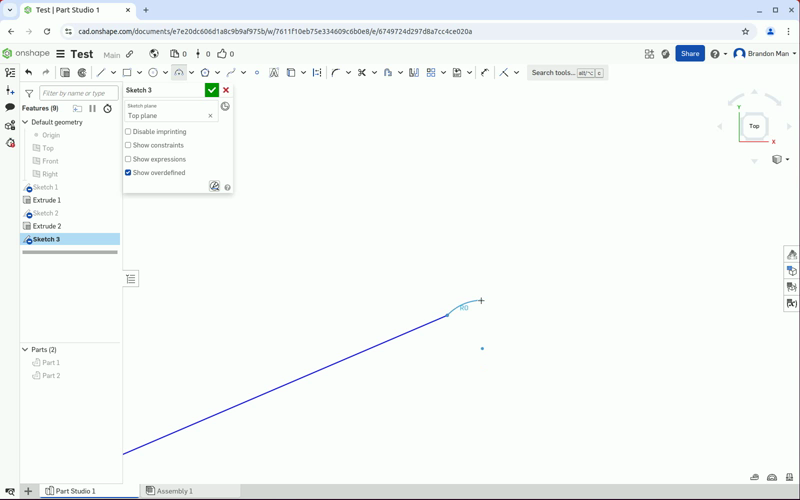
scroll(-6)
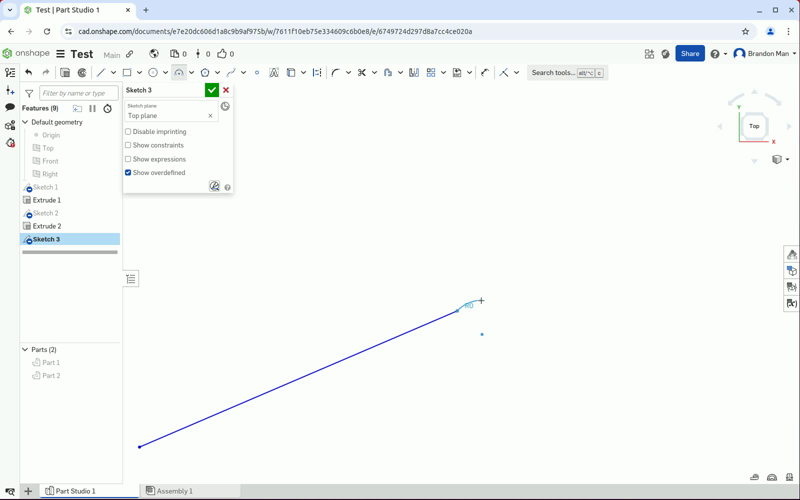
scroll(-6)
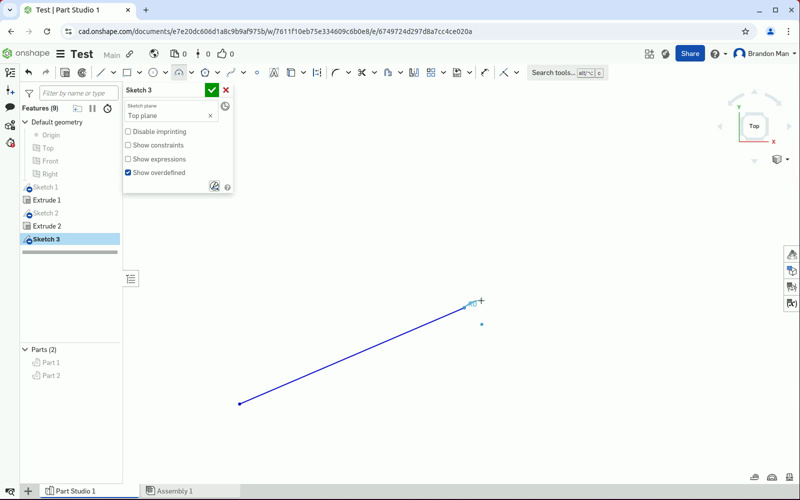
scroll(-6)
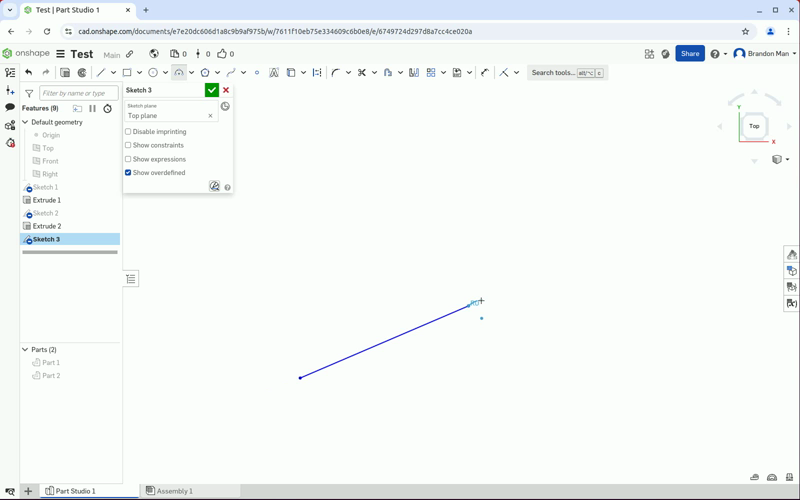
scroll(-6)
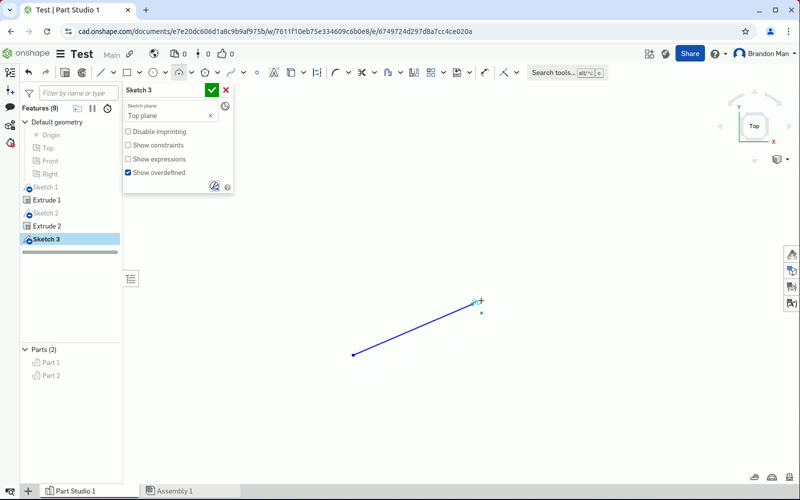
scroll(-6)
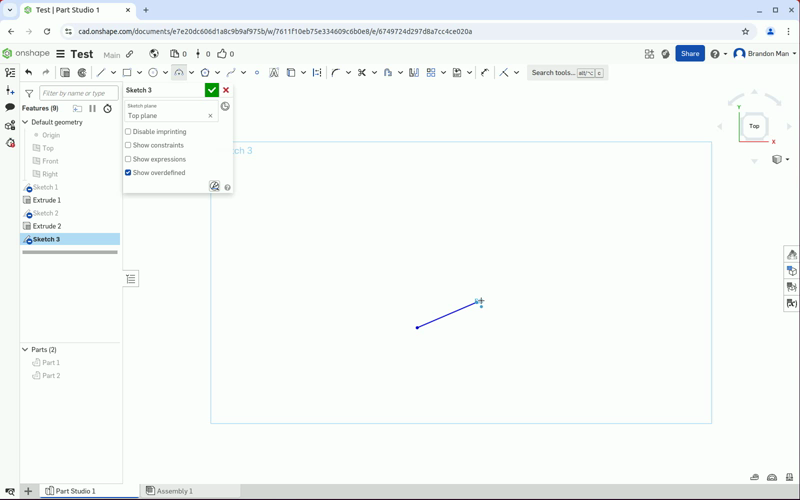
mouse_move(479, 301)
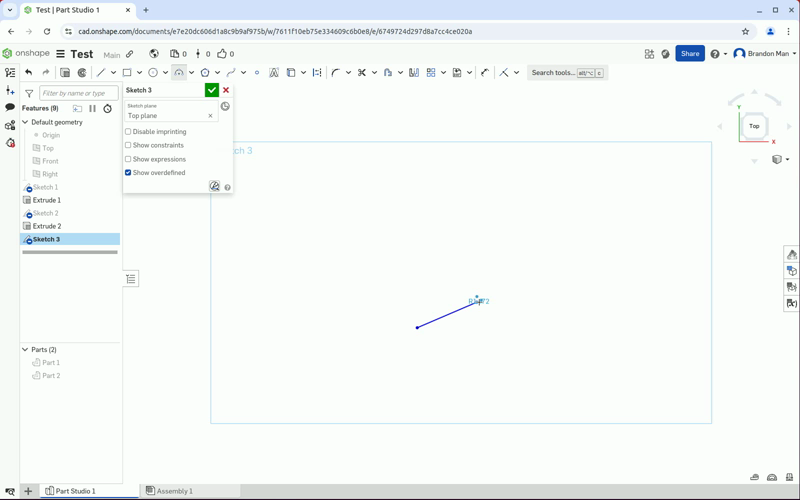
scroll(6)
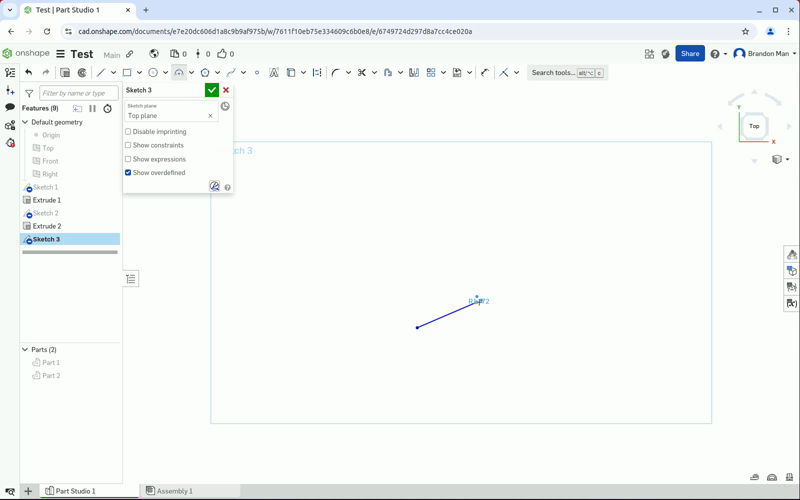
scroll(6)
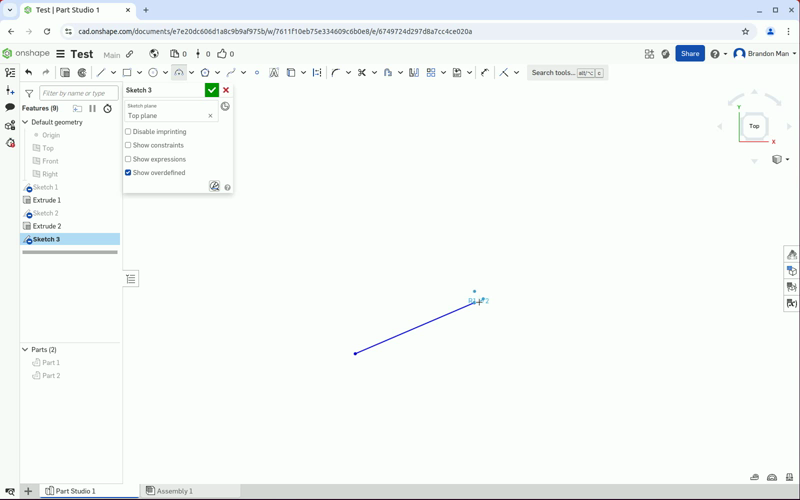
scroll(6)
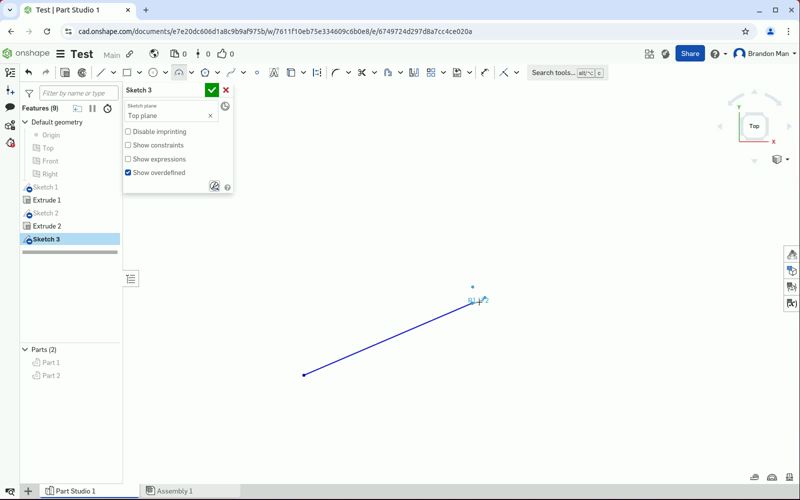
scroll(6)
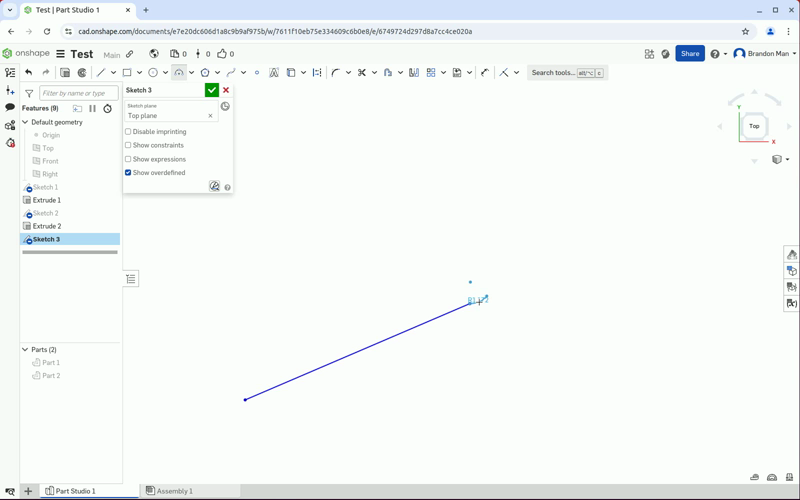
scroll(6)
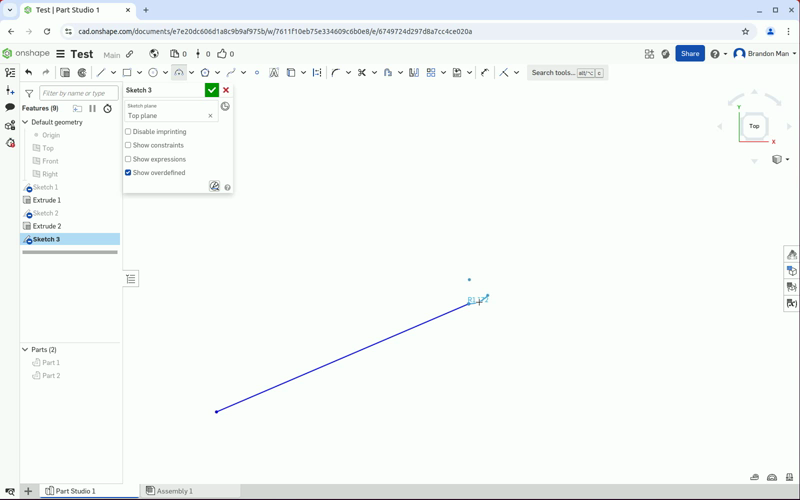
scroll(6)
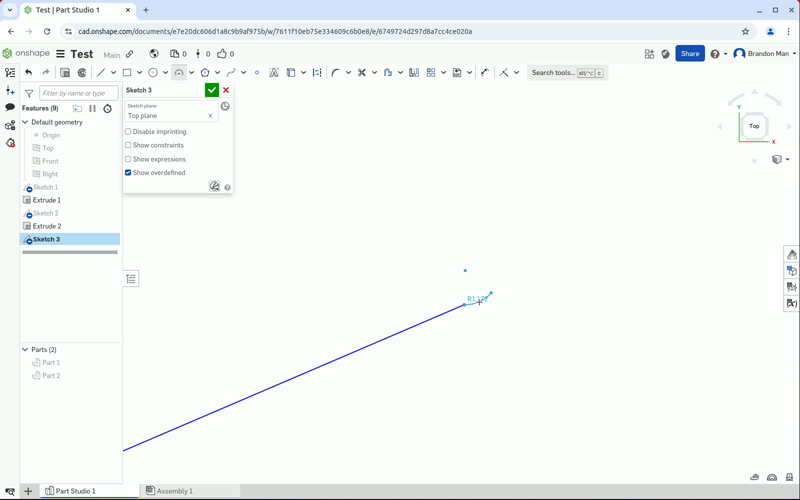
scroll(6)
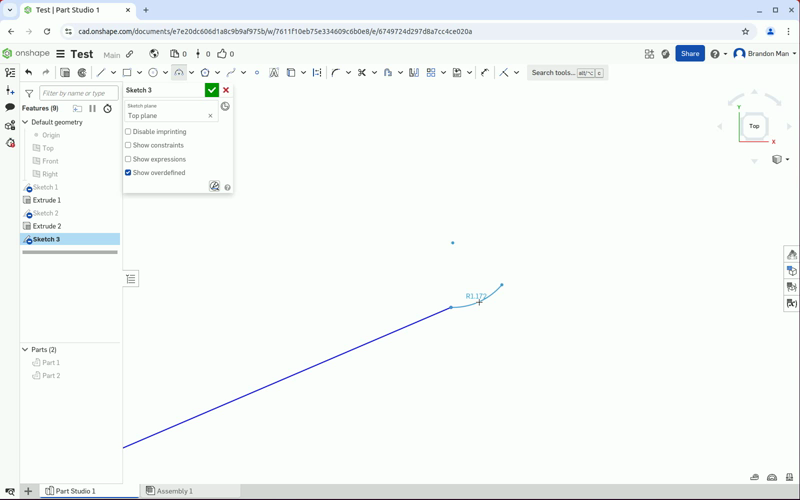
click(479, 301)
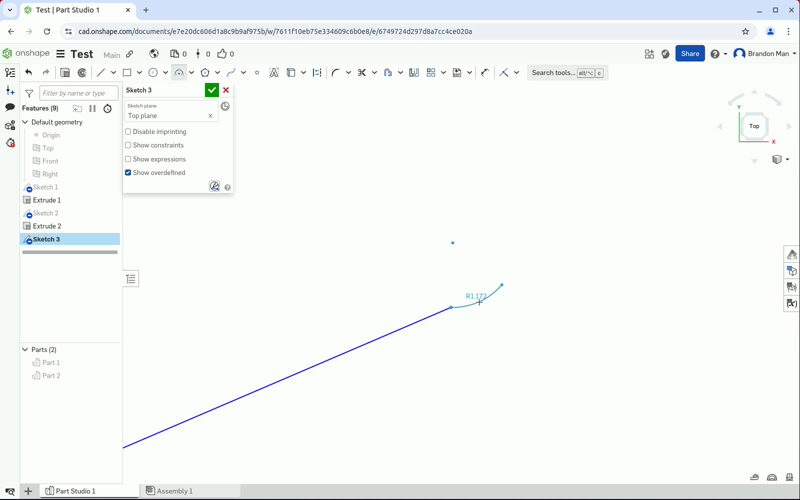
scroll(-6)
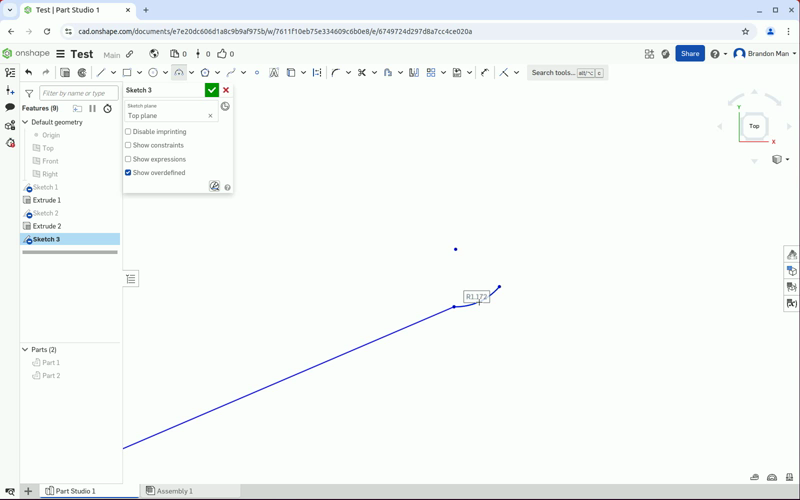
scroll(-6)
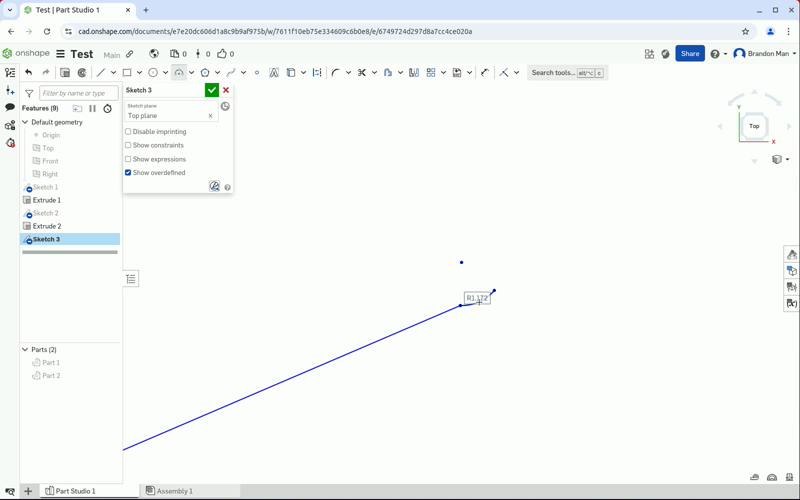
scroll(-6)
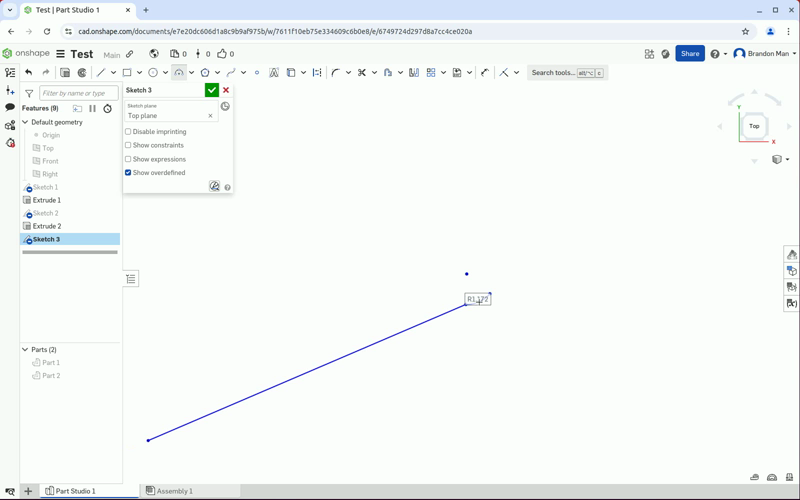
scroll(-6)
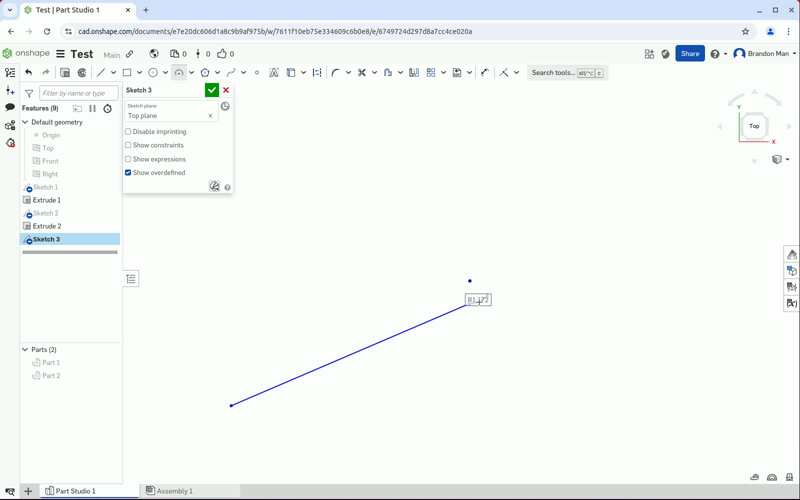
scroll(-6)
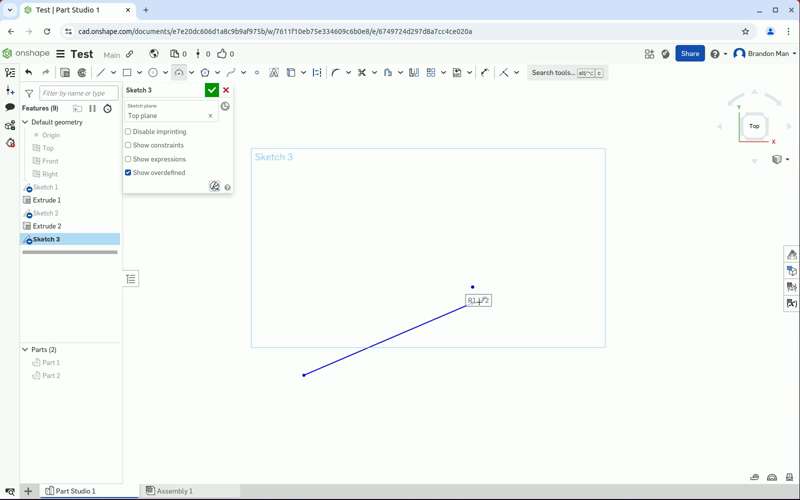
scroll(-6)
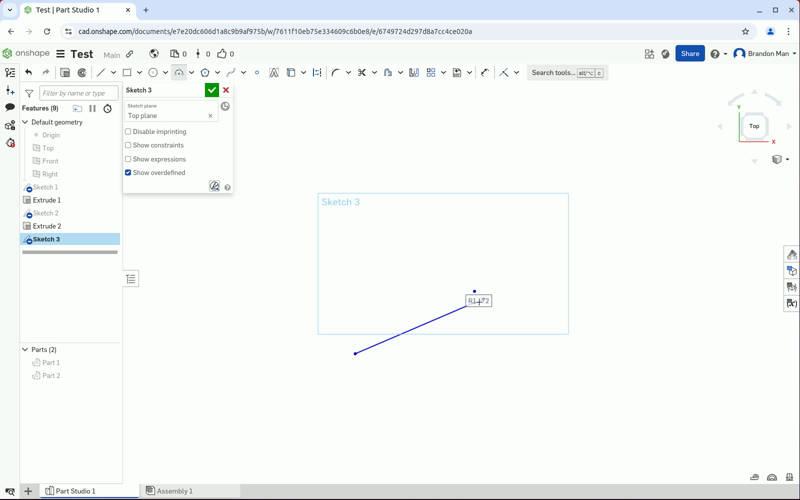
scroll(-6)
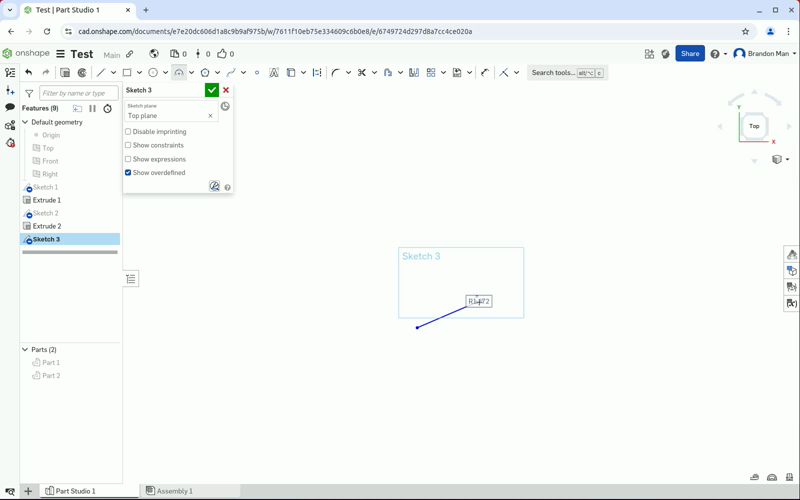
key_up(shift)
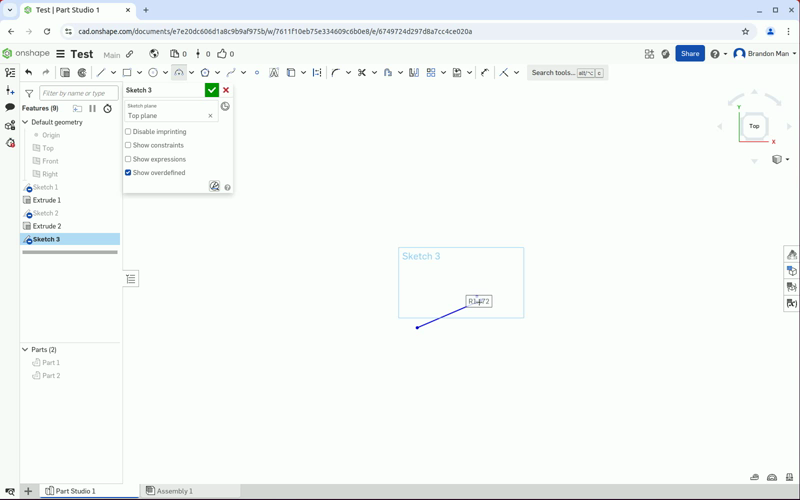
key(esc)
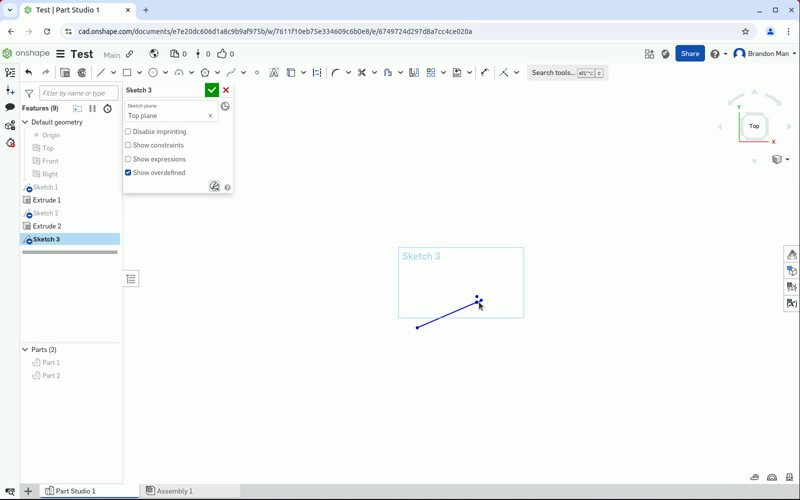
key(l)
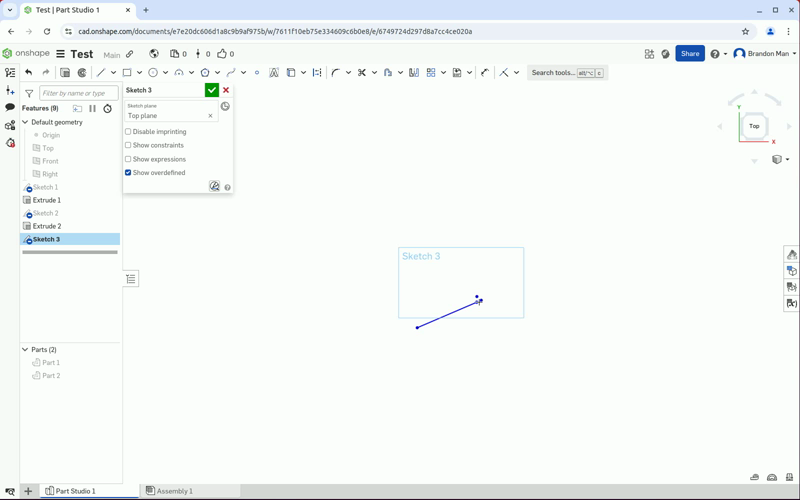
mouse_move(481, 300)
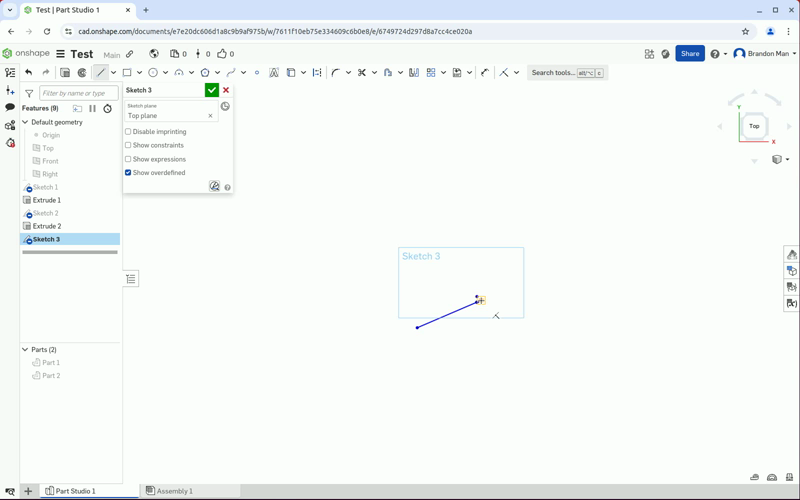
scroll(6)
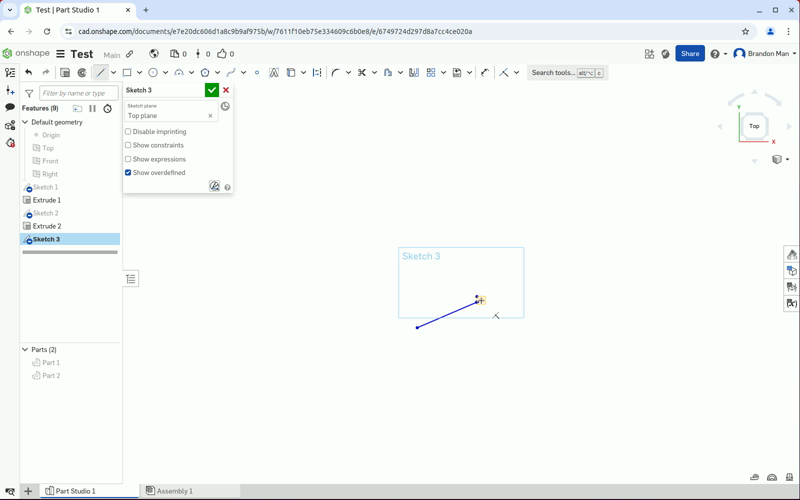
scroll(6)
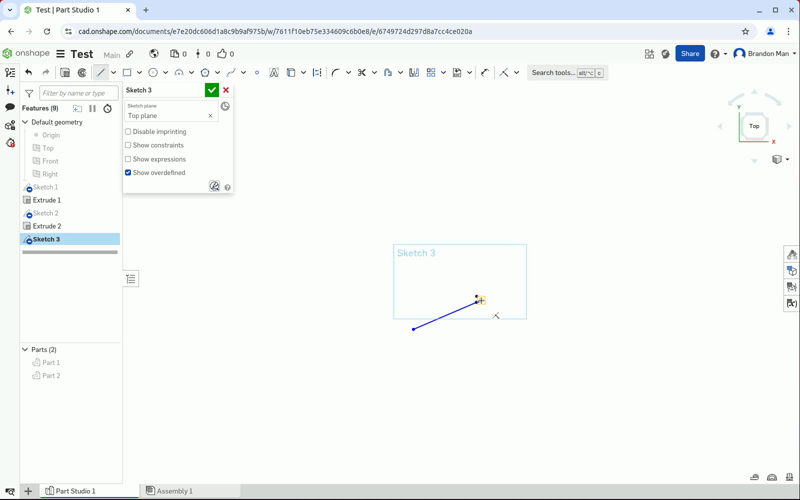
scroll(6)
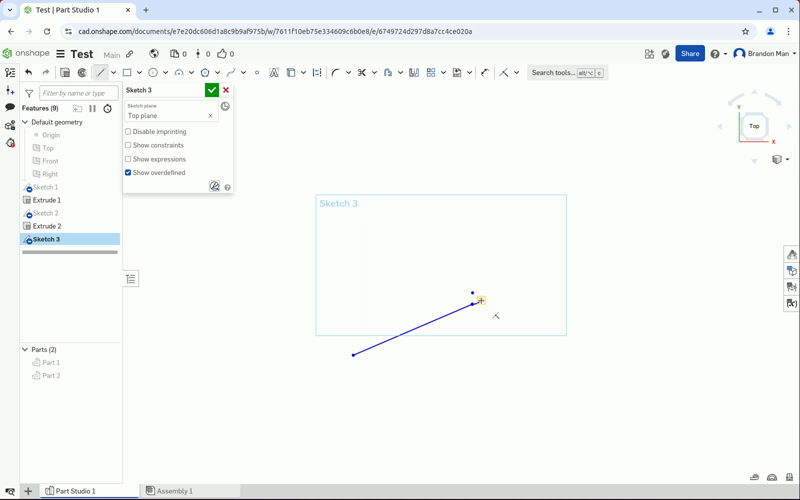
scroll(6)
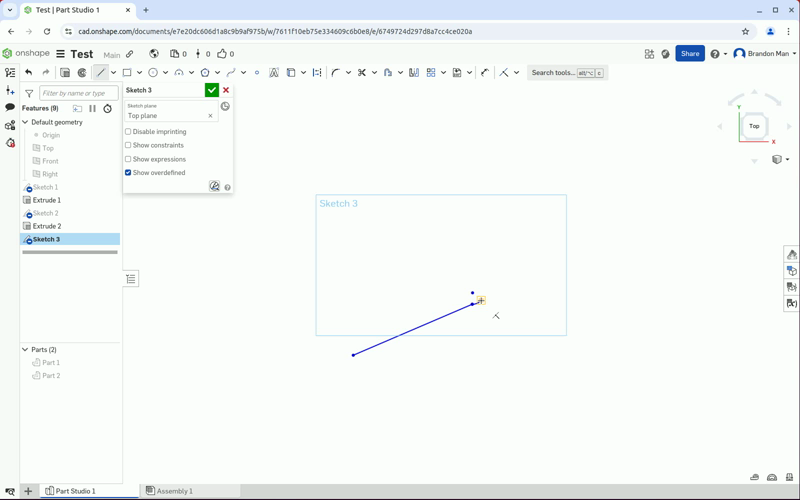
scroll(6)
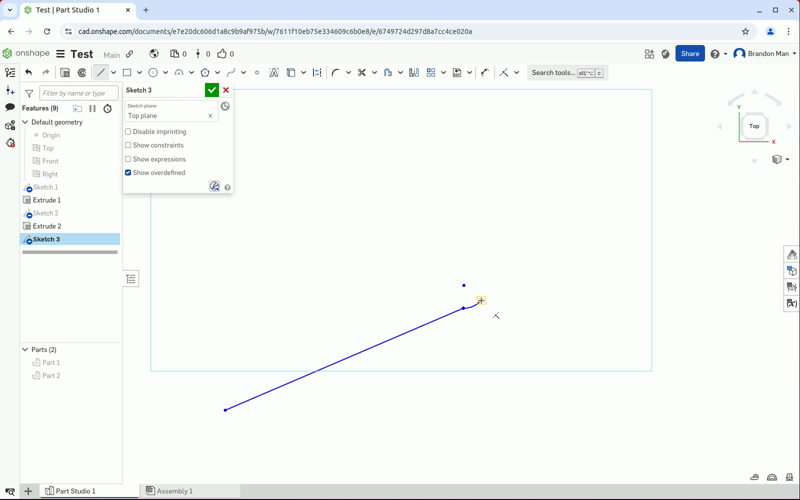
scroll(6)
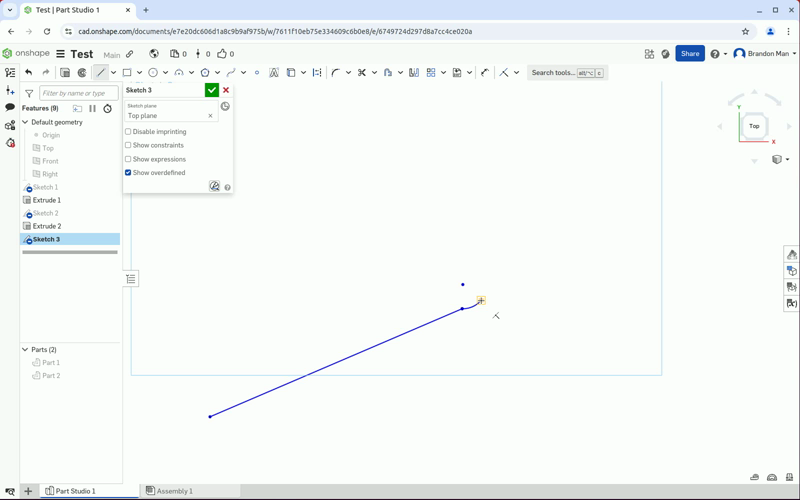
scroll(6)
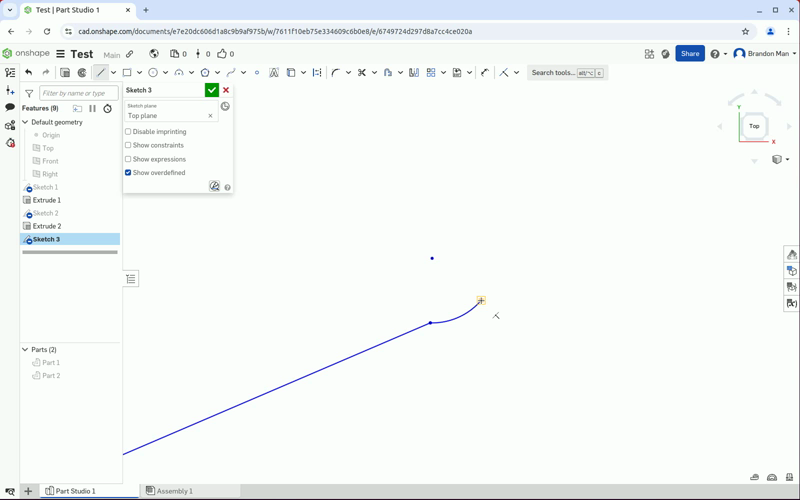
click(481, 300)
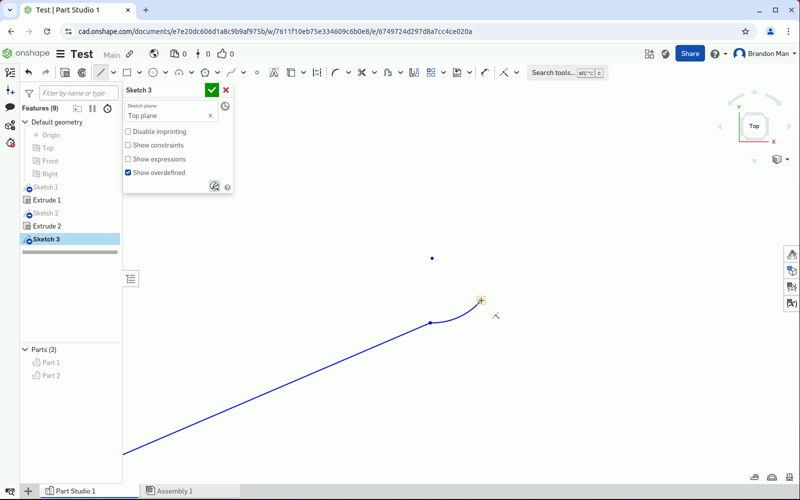
scroll(-6)
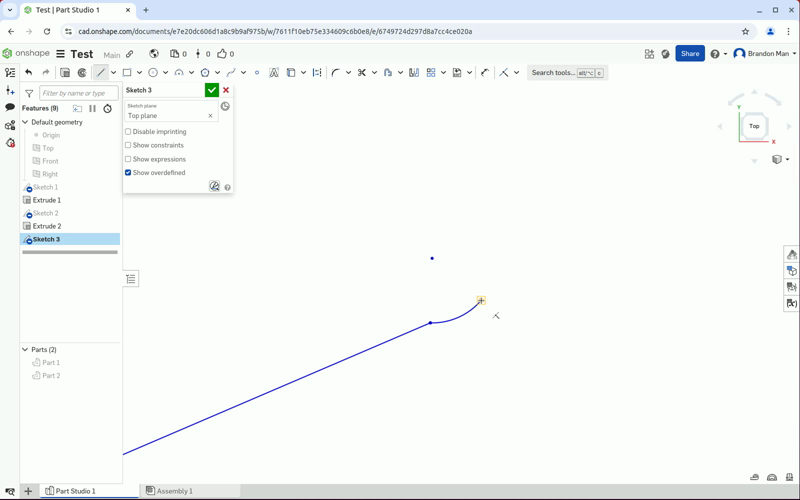
scroll(-6)
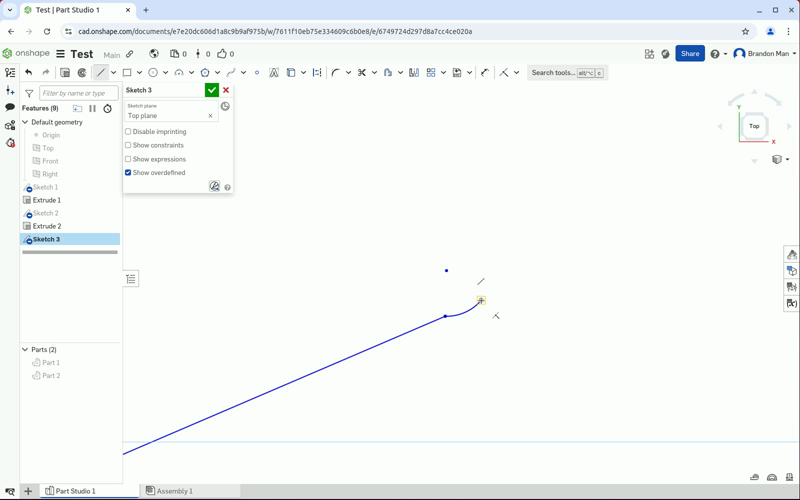
scroll(-6)
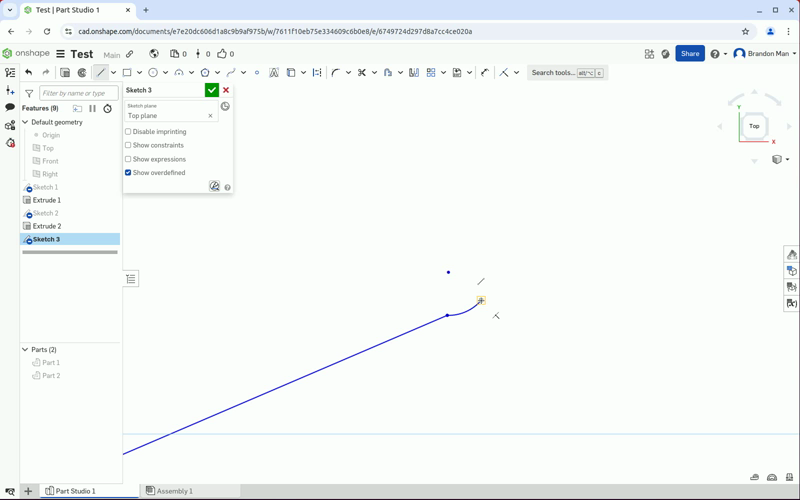
scroll(-6)
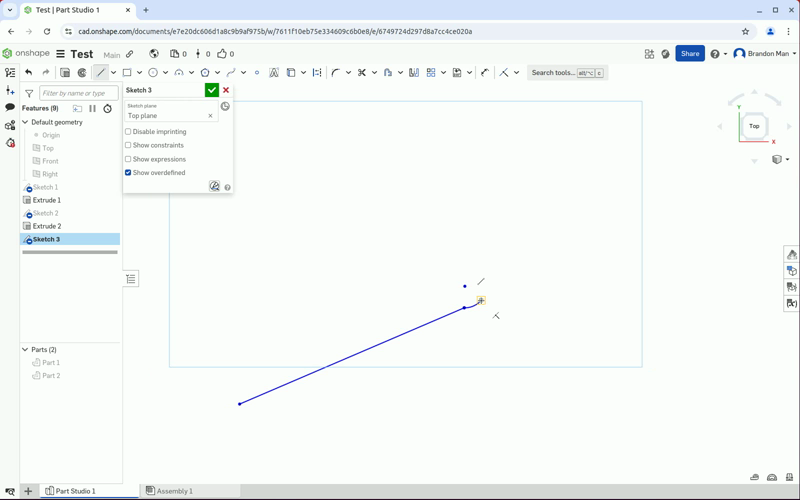
scroll(-6)
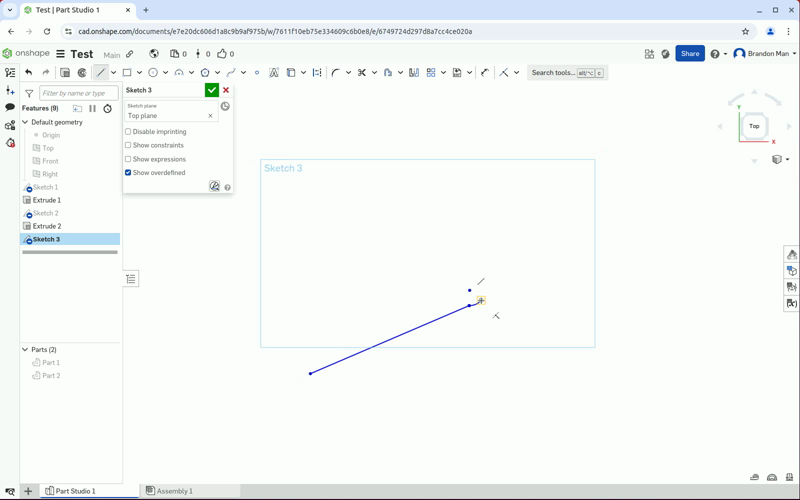
scroll(-6)
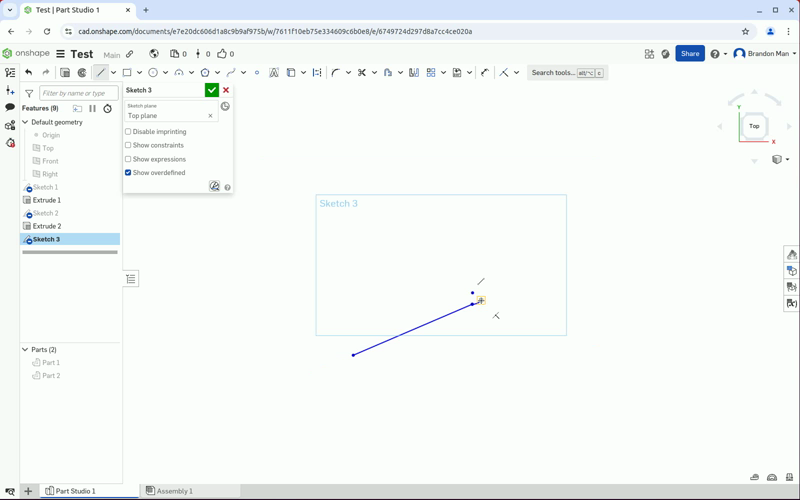
scroll(-6)
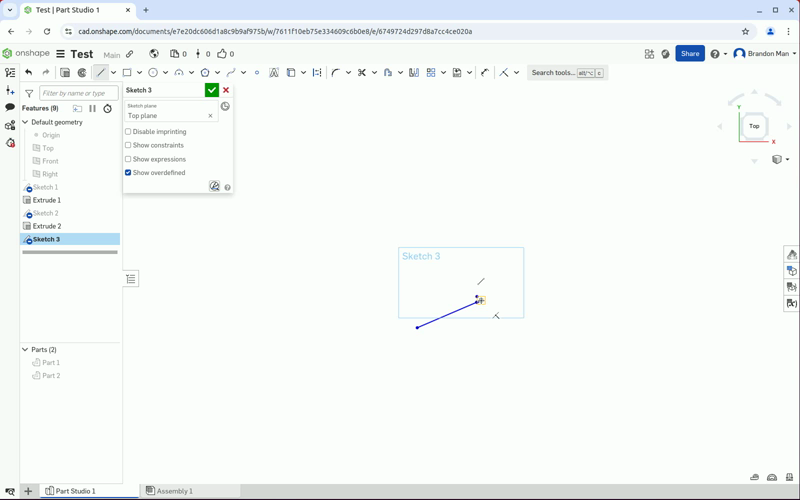
key_down(shift)
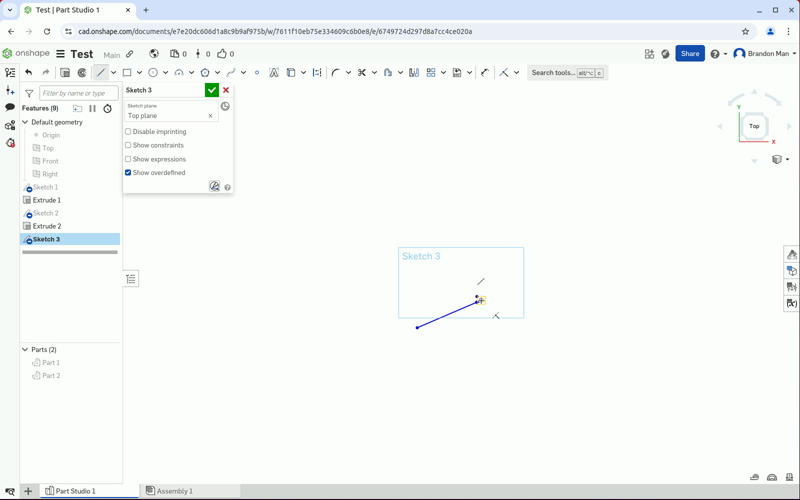
mouse_move(511, 300)
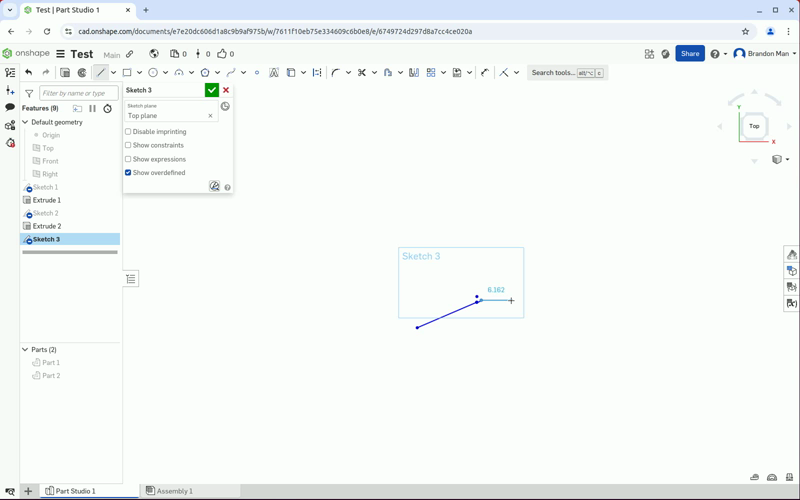
mouse_move(476, 300)
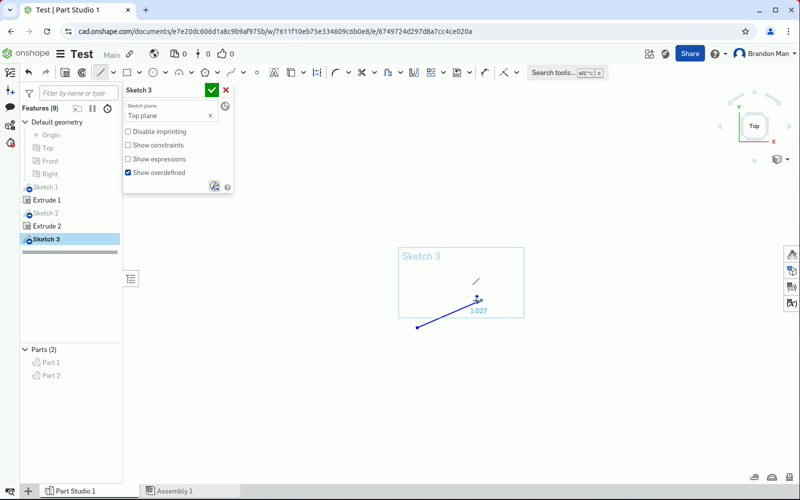
scroll(6)
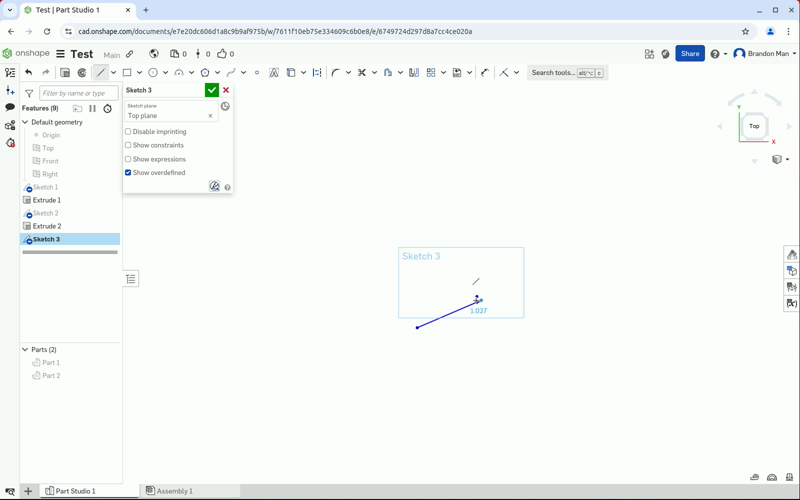
scroll(6)
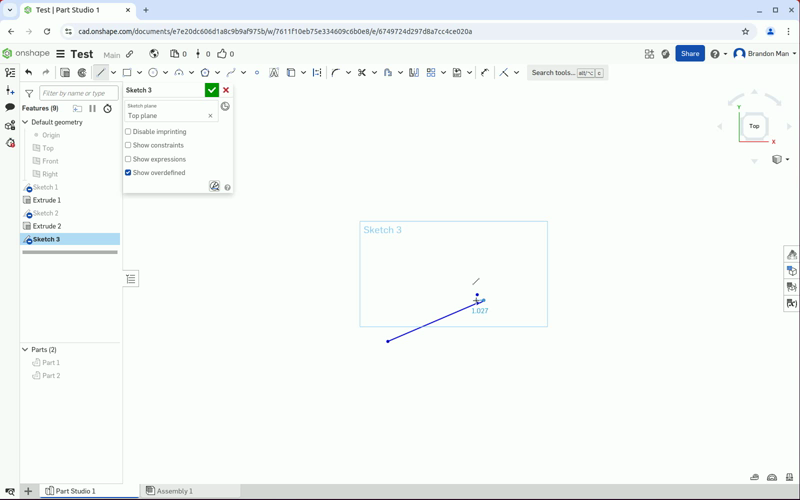
scroll(6)
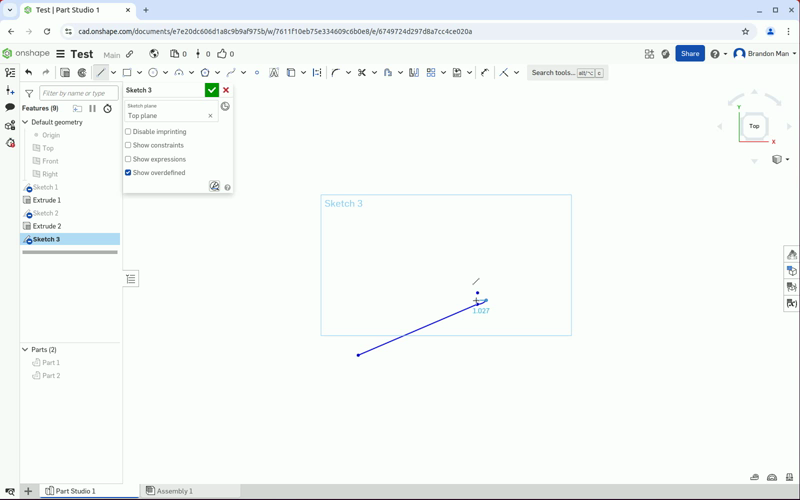
scroll(6)
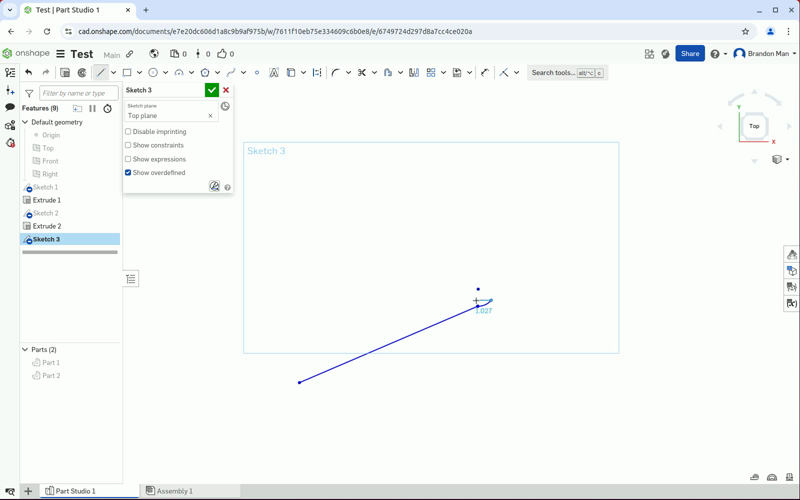
scroll(6)
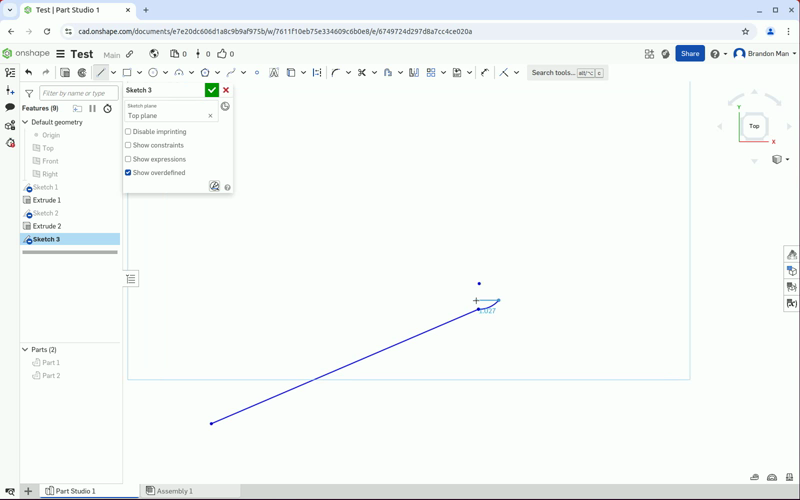
scroll(6)
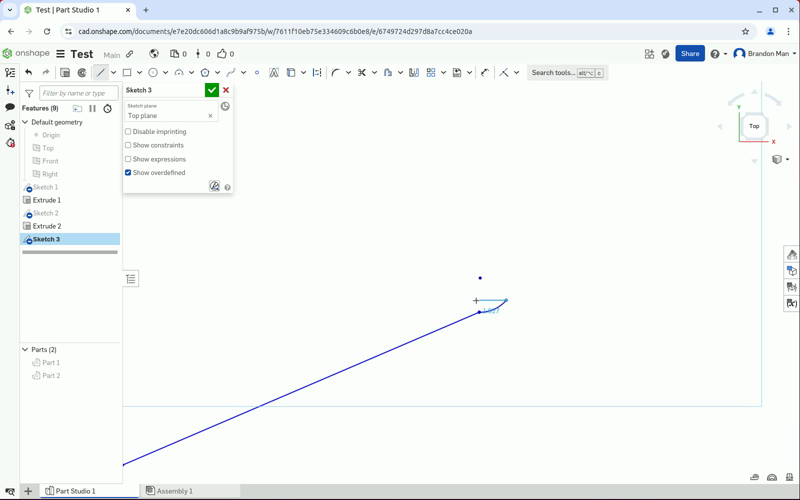
scroll(6)
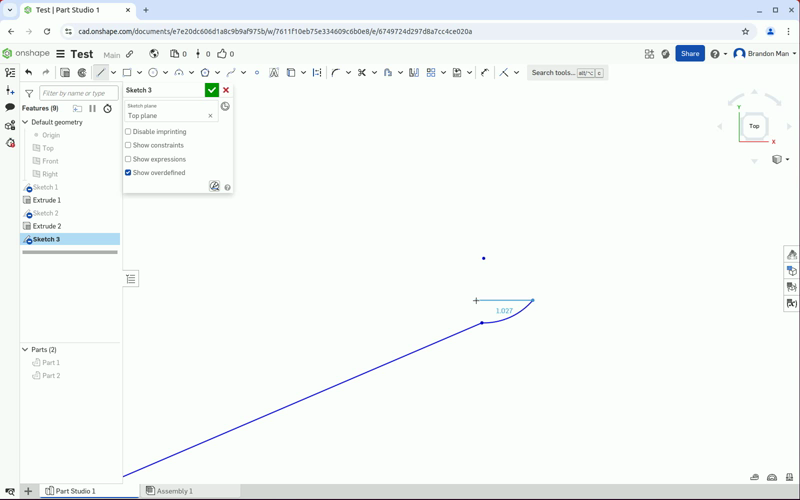
click(476, 300)
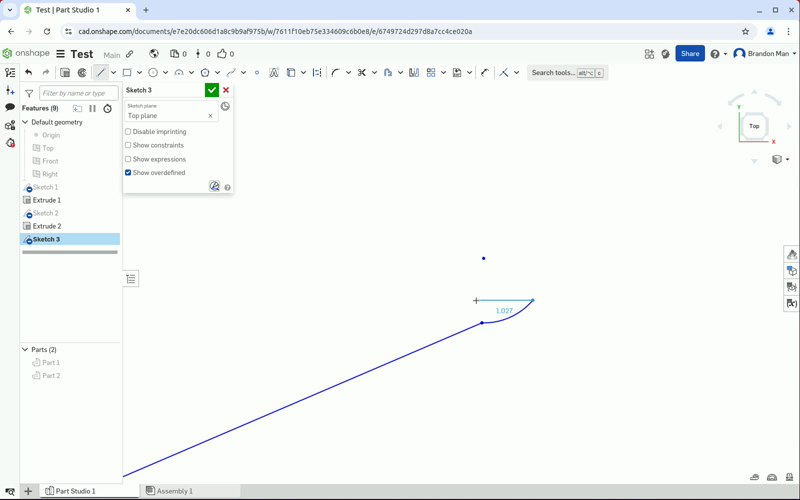
scroll(-6)
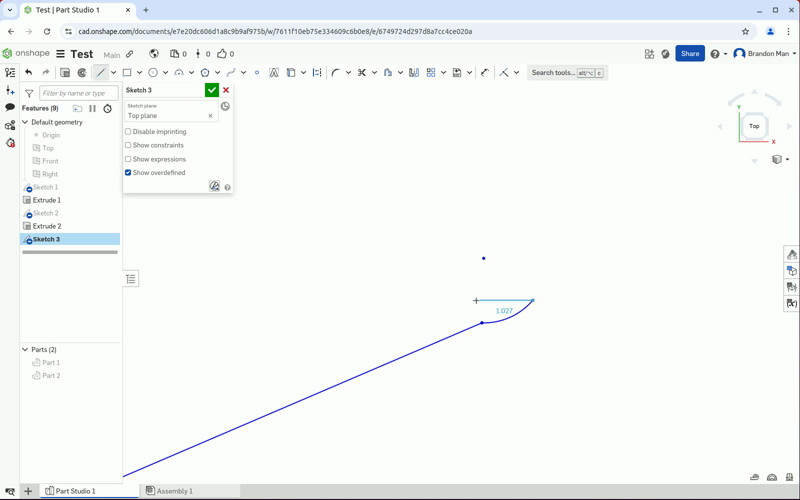
scroll(-6)
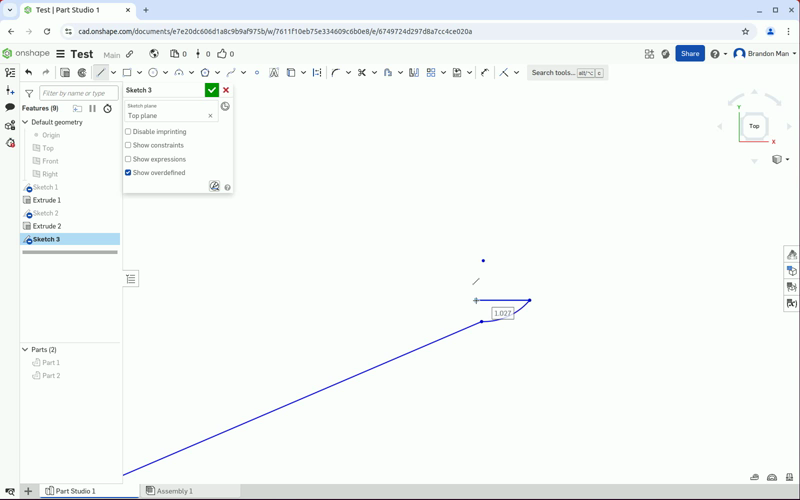
scroll(-6)
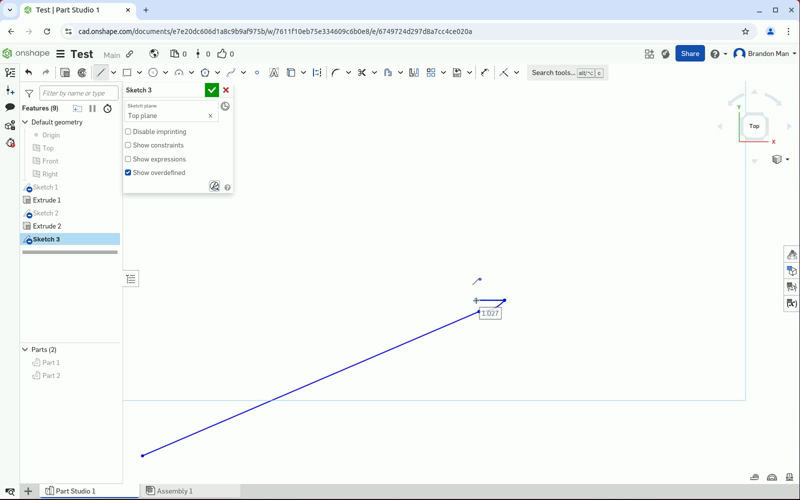
scroll(-6)
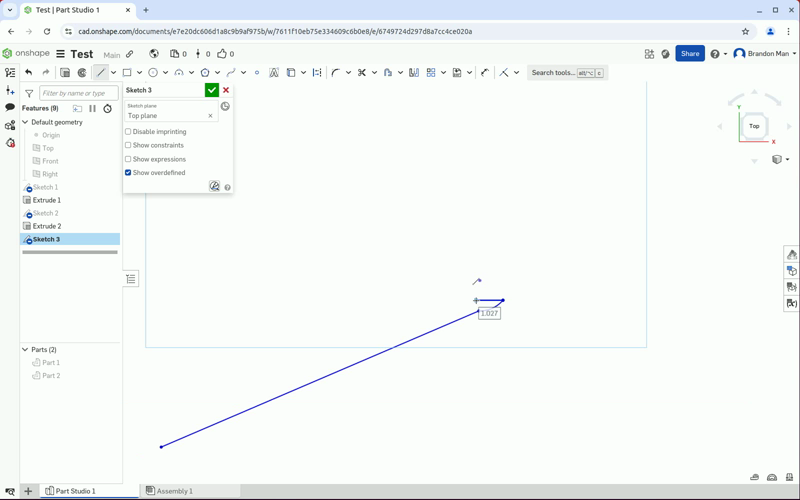
scroll(-6)
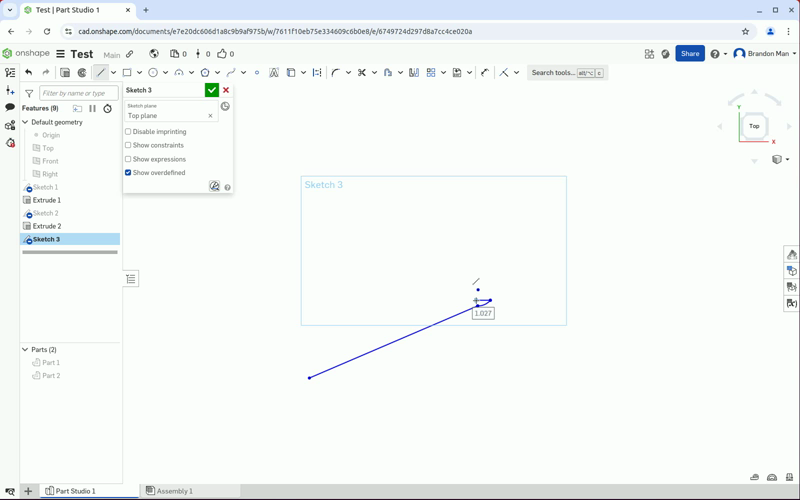
scroll(-6)
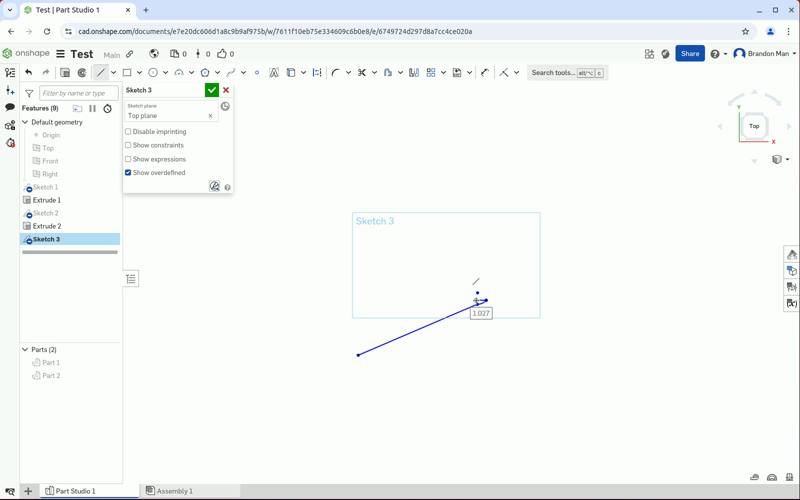
scroll(-6)
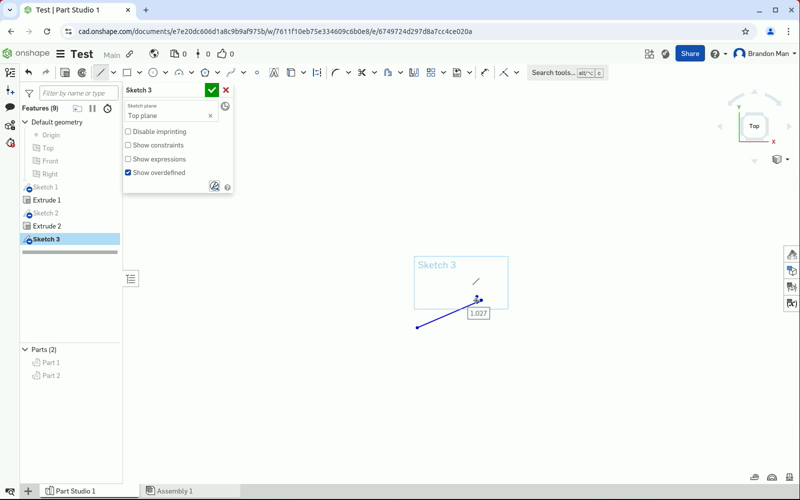
key_up(shift)
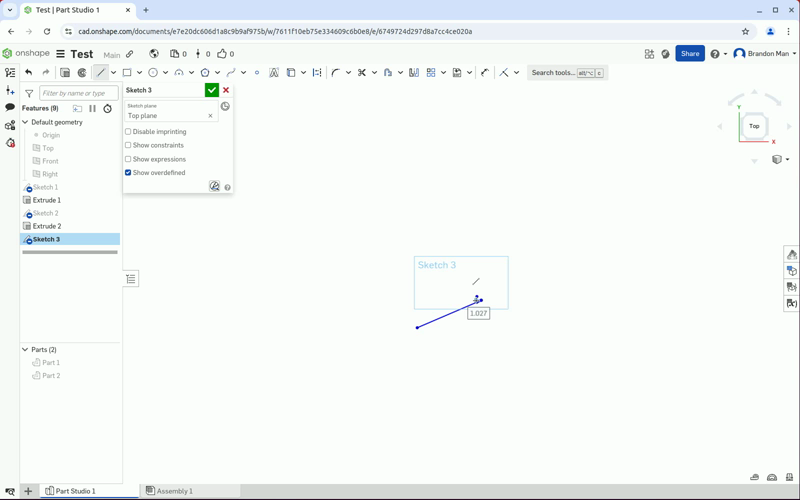
key(esc)
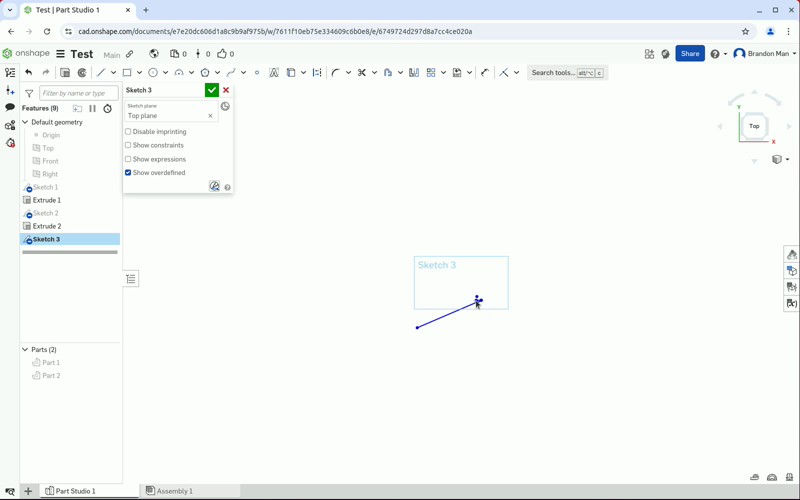
key(a)
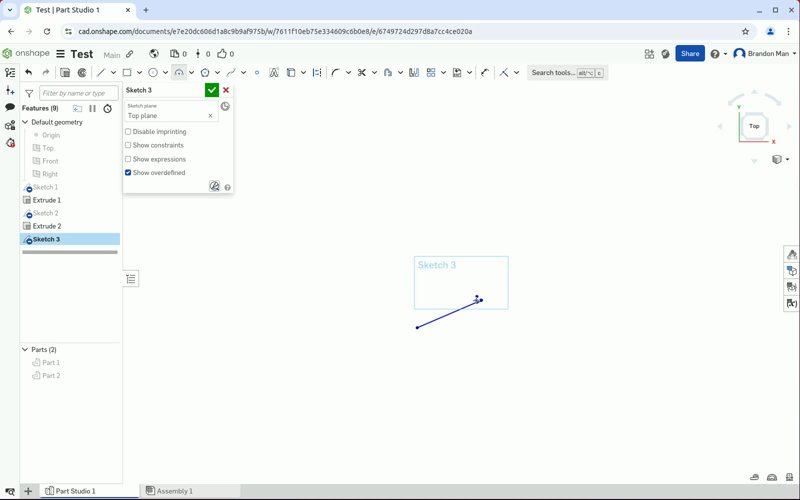
mouse_move(476, 300)
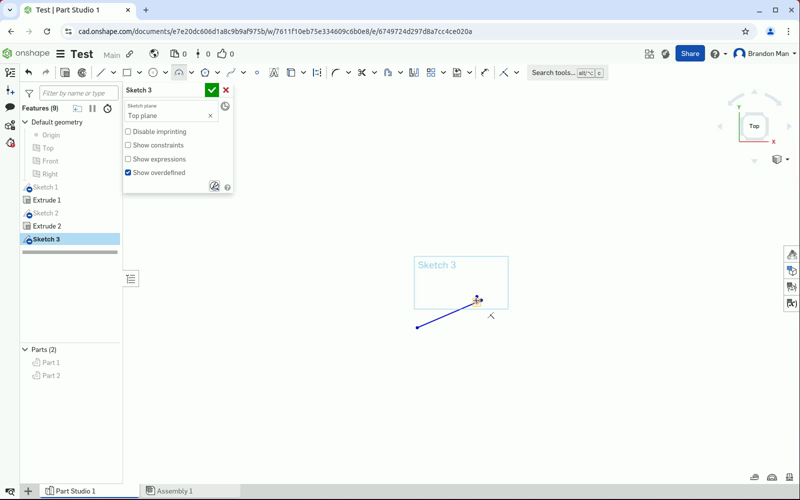
scroll(6)
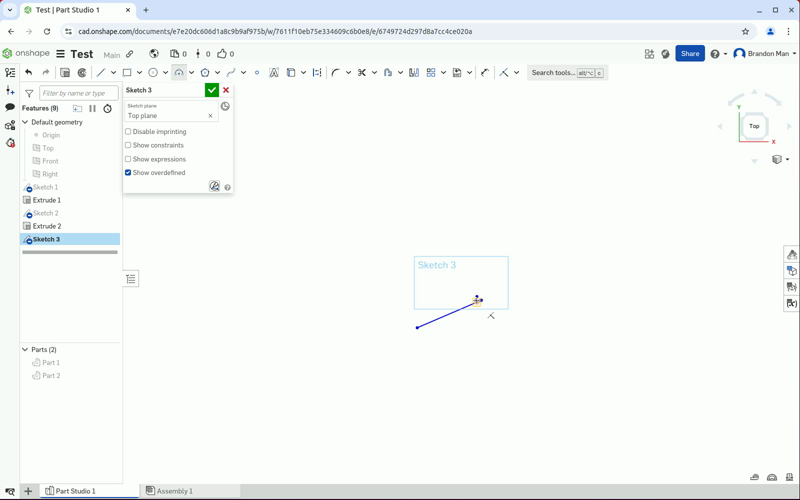
scroll(6)
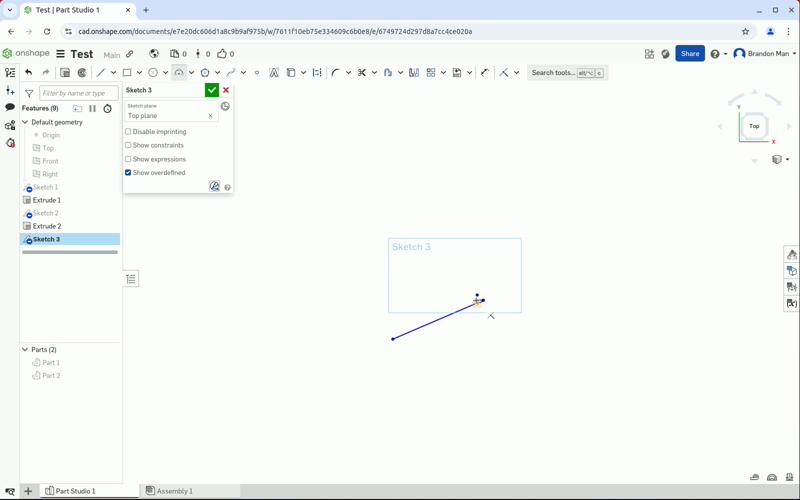
scroll(6)
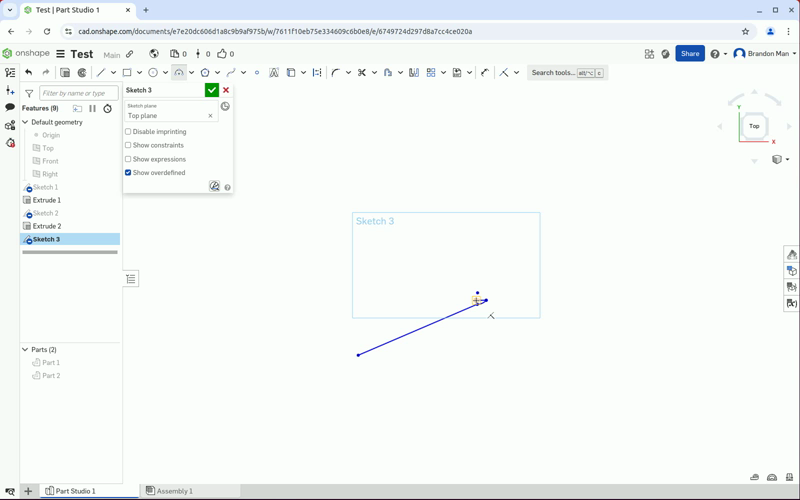
scroll(6)
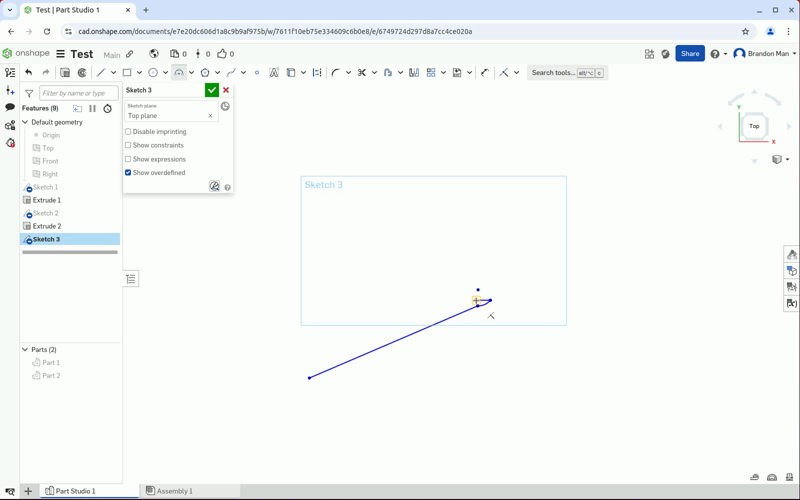
scroll(6)
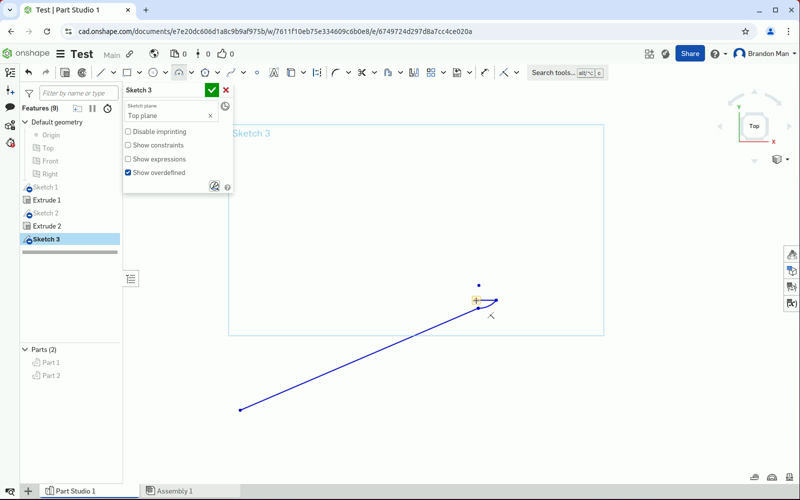
scroll(6)
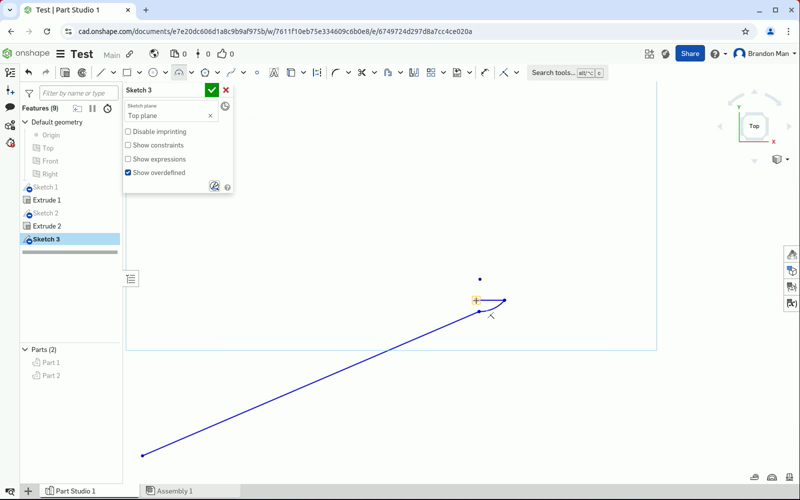
scroll(6)
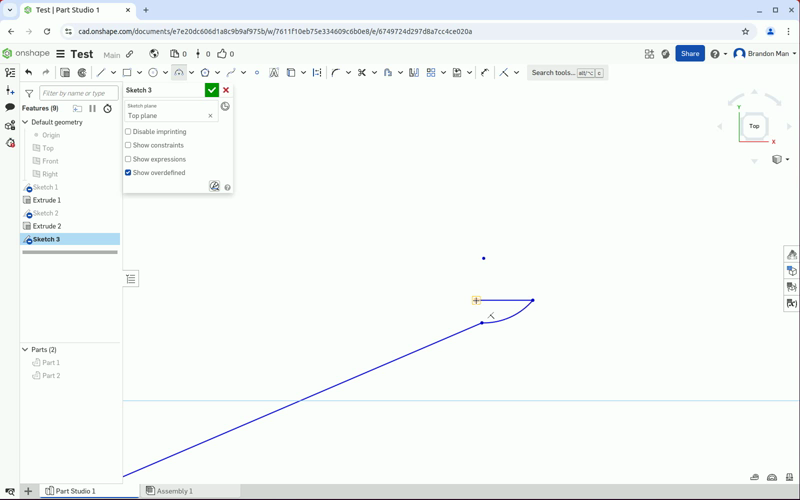
click(476, 300)
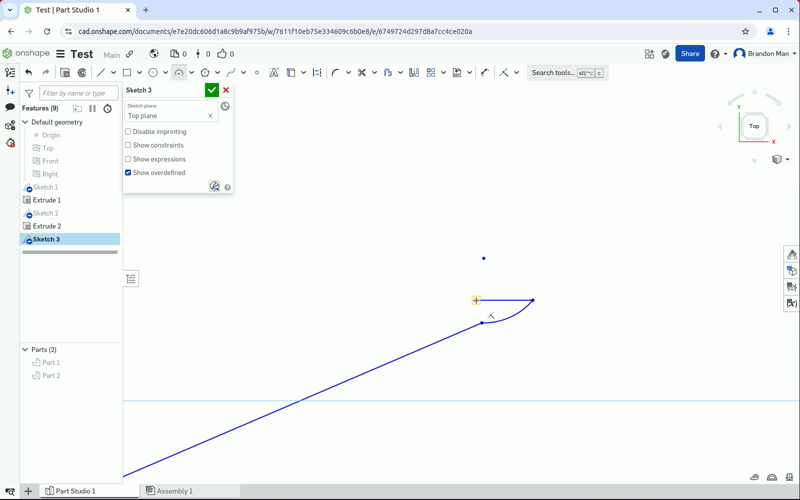
scroll(-6)
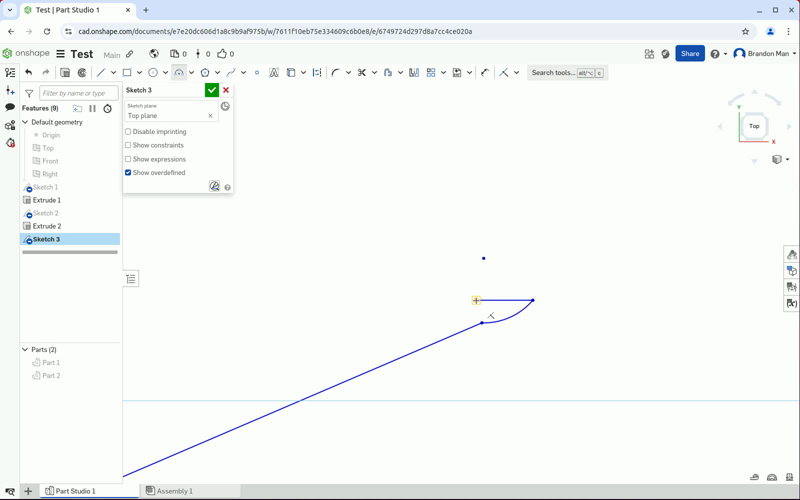
scroll(-6)
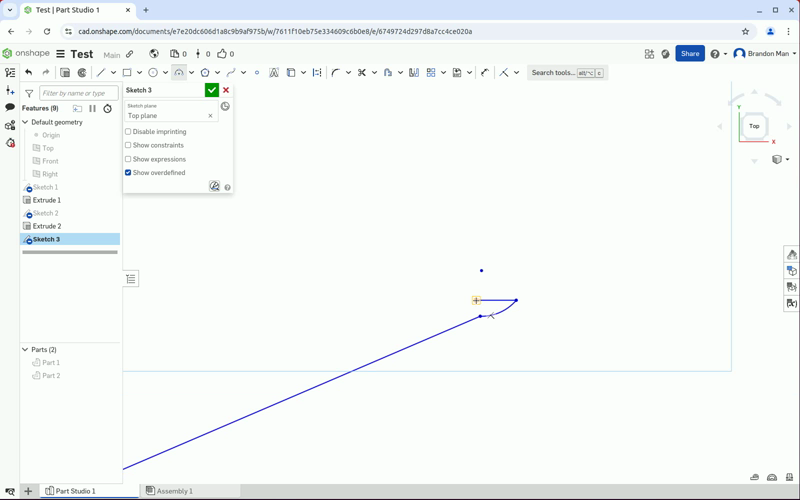
scroll(-6)
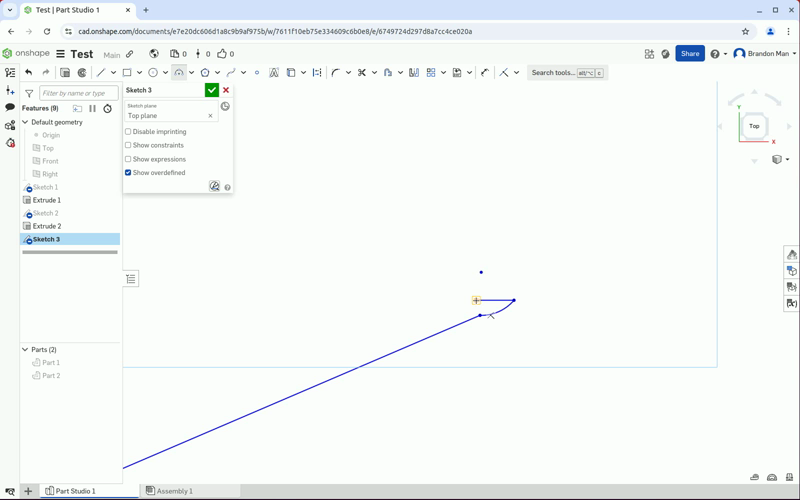
scroll(-6)
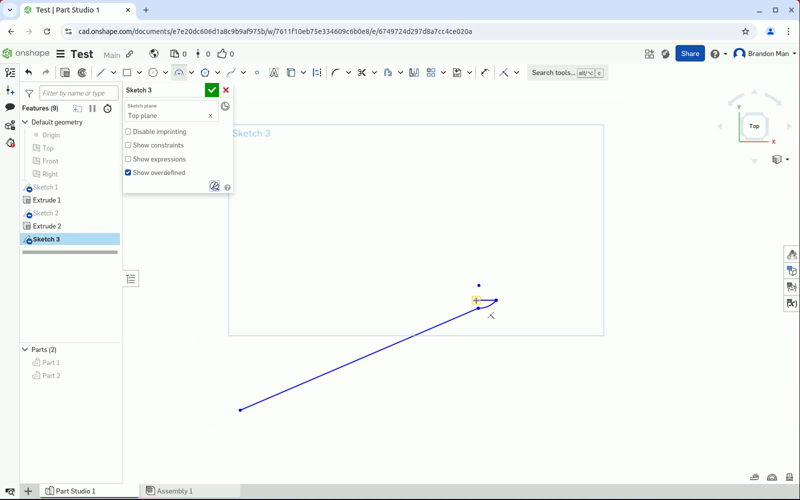
scroll(-6)
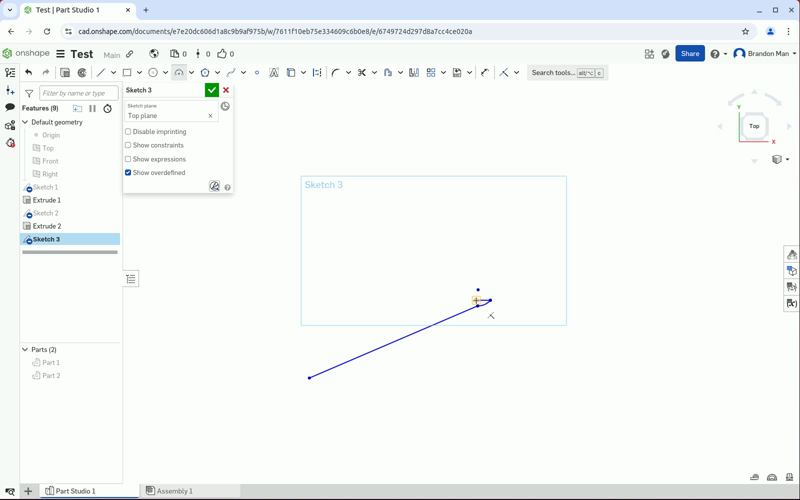
scroll(-6)
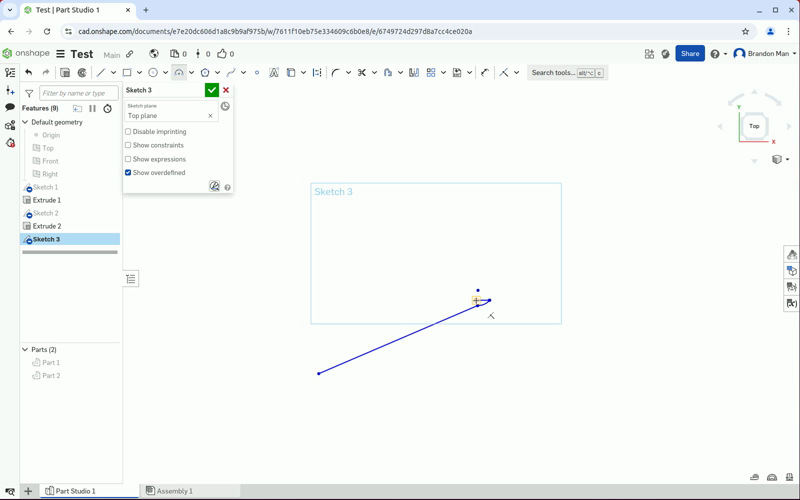
scroll(-6)
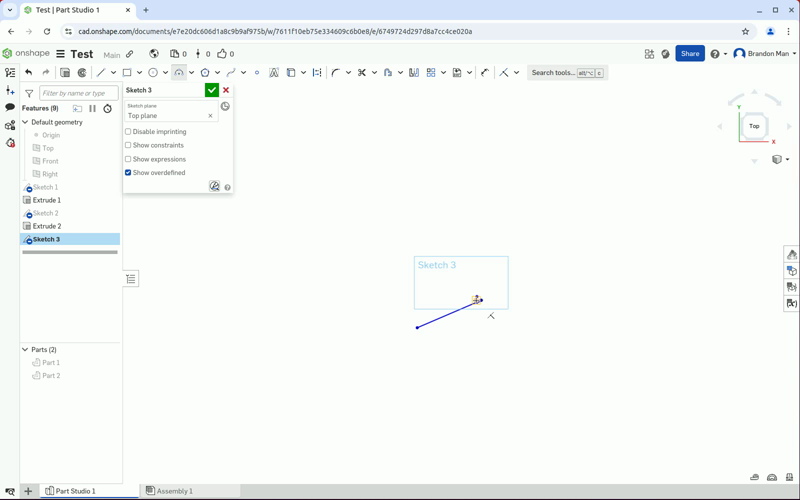
key_down(shift)
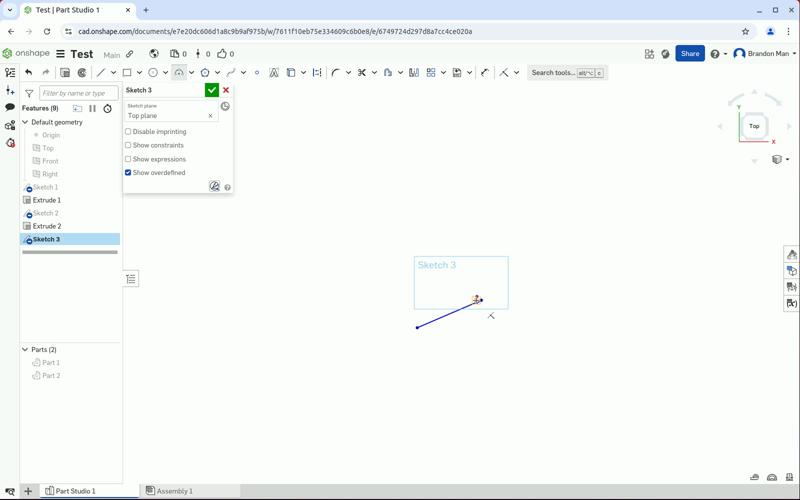
mouse_move(476, 285)
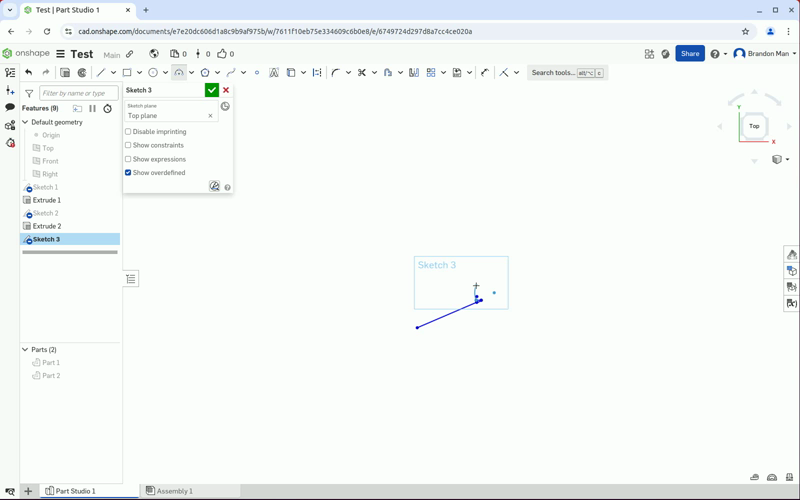
click(476, 285)
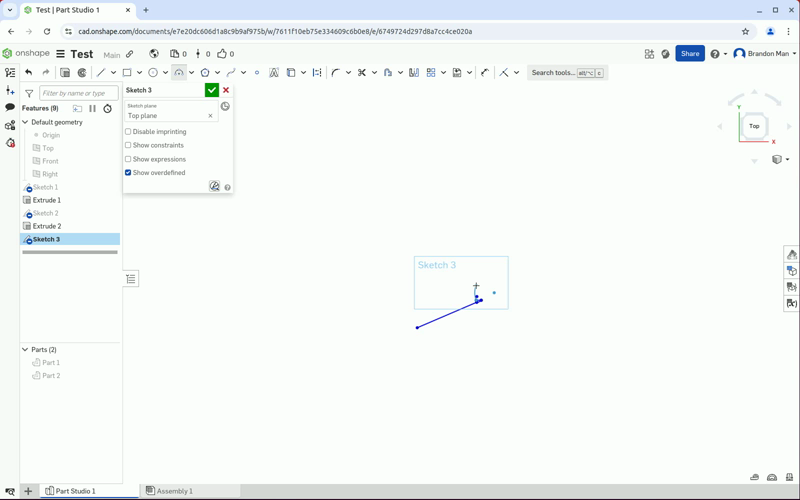
mouse_move(483, 292)
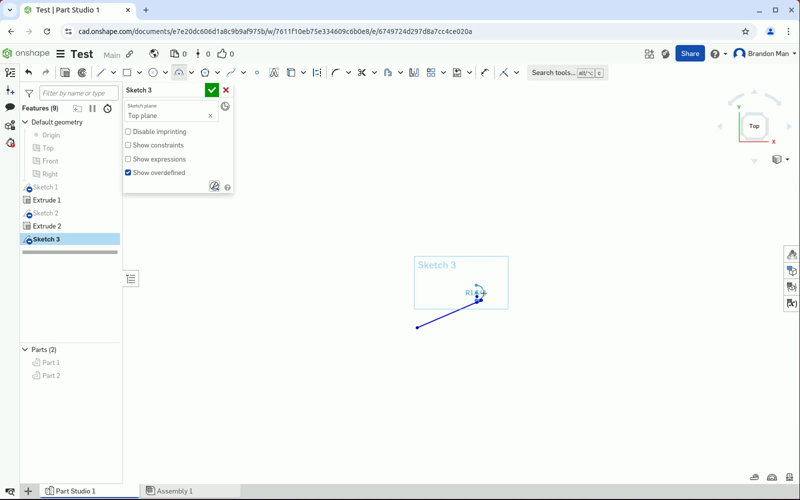
click(483, 292)
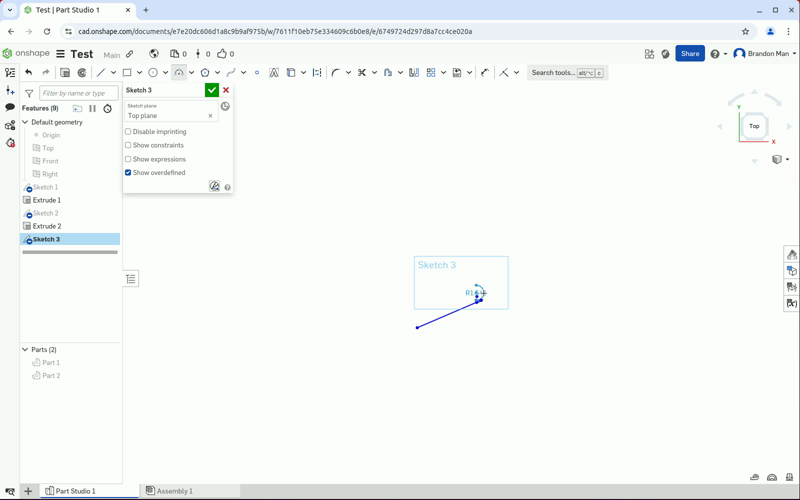
key_up(shift)
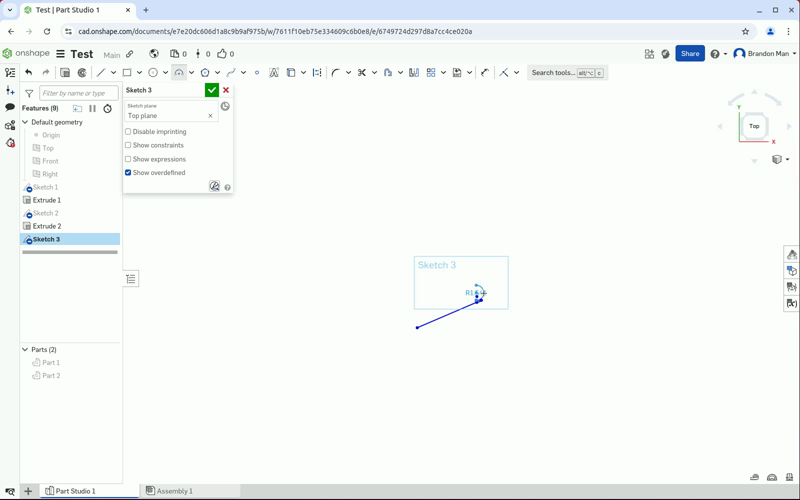
key(esc)
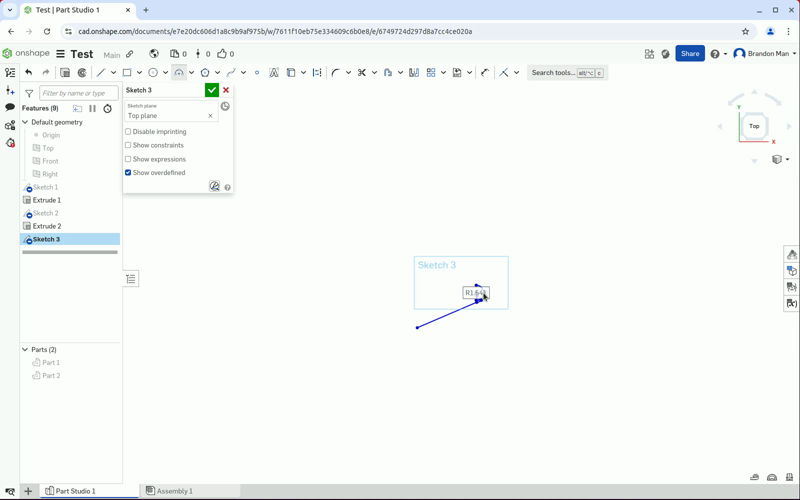
key(l)
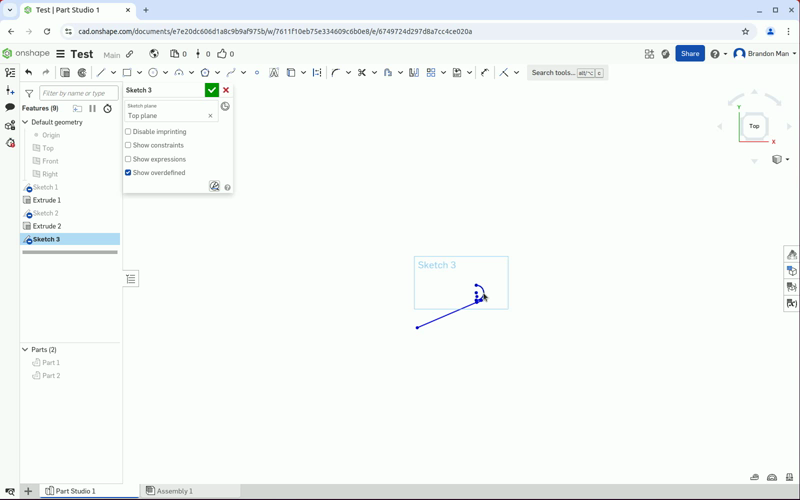
mouse_move(476, 285)
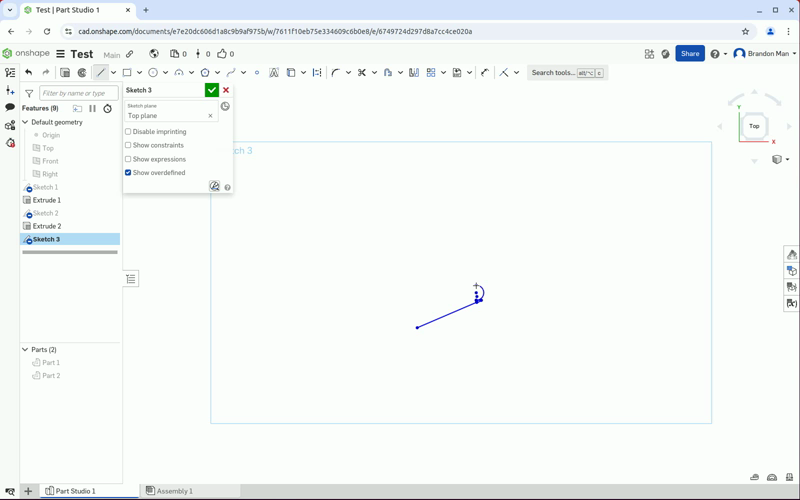
click(476, 285)
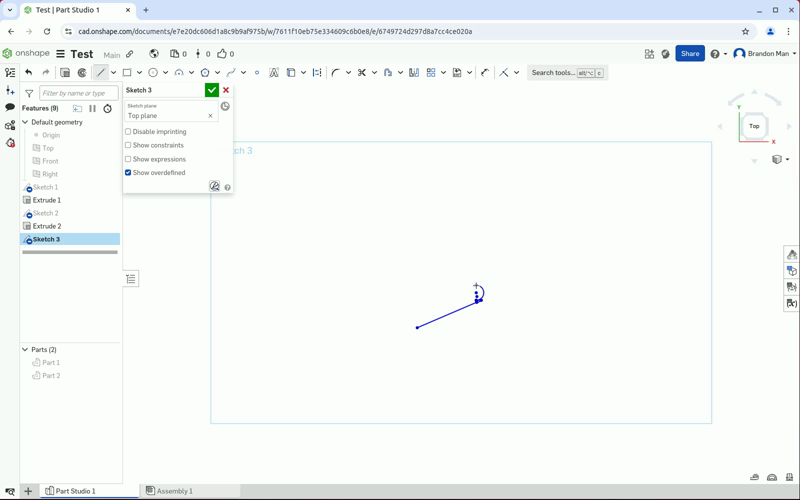
key_down(shift)
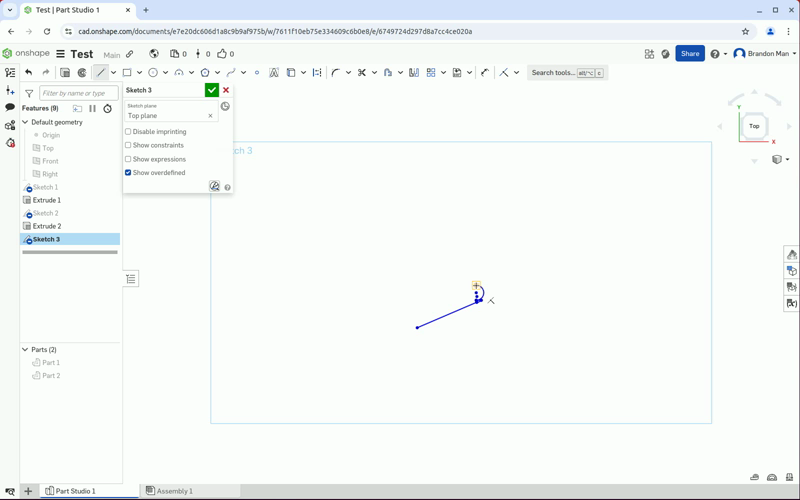
mouse_move(506, 285)
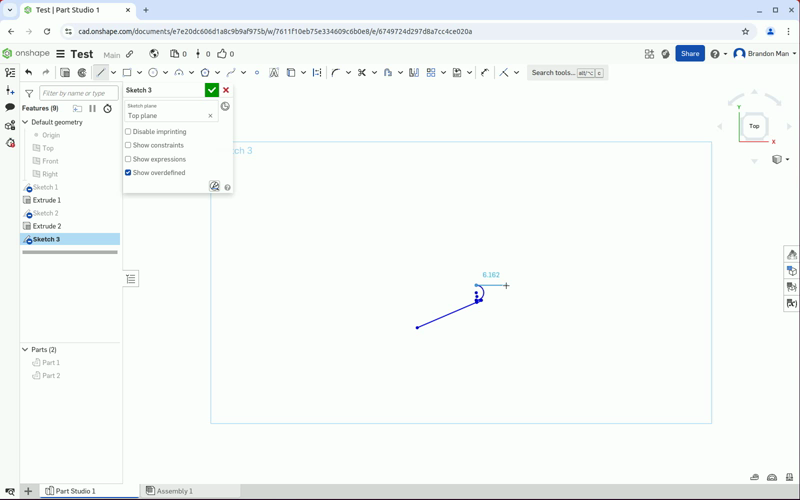
mouse_move(481, 285)
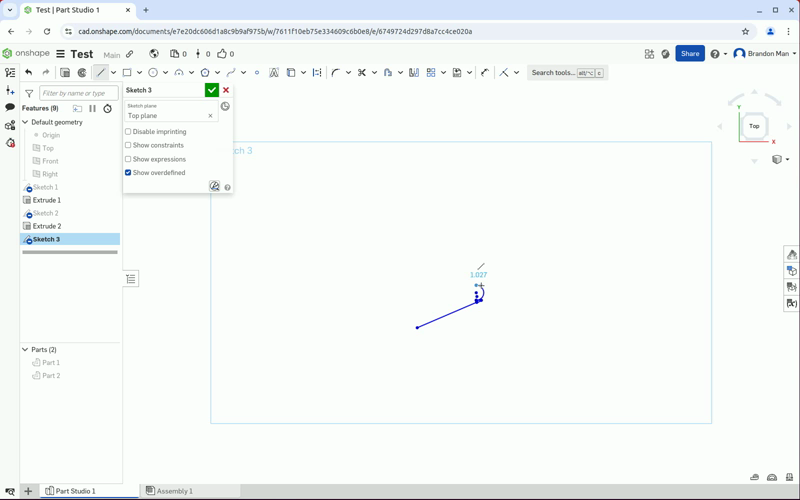
scroll(6)
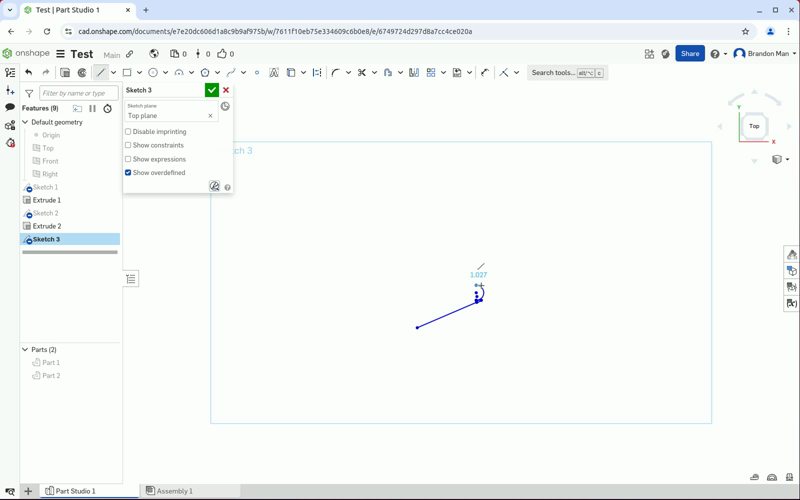
scroll(6)
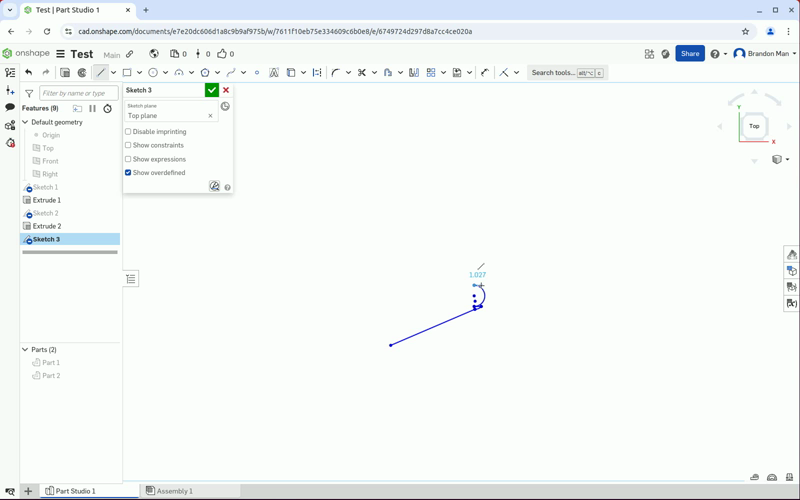
scroll(6)
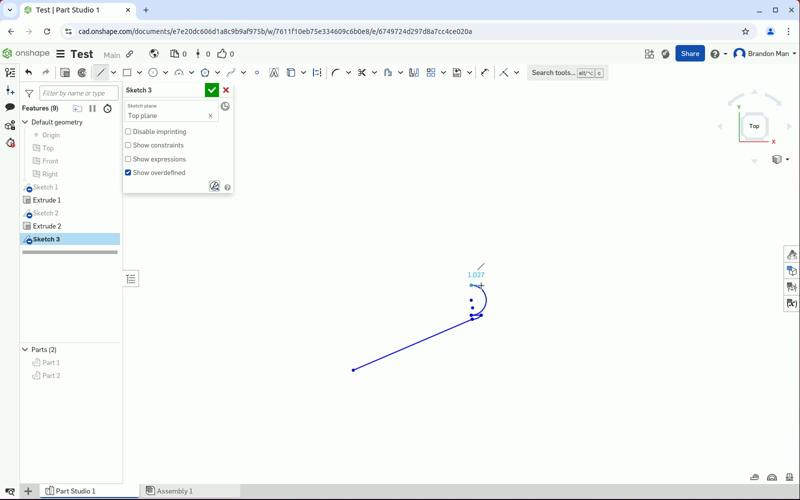
scroll(6)
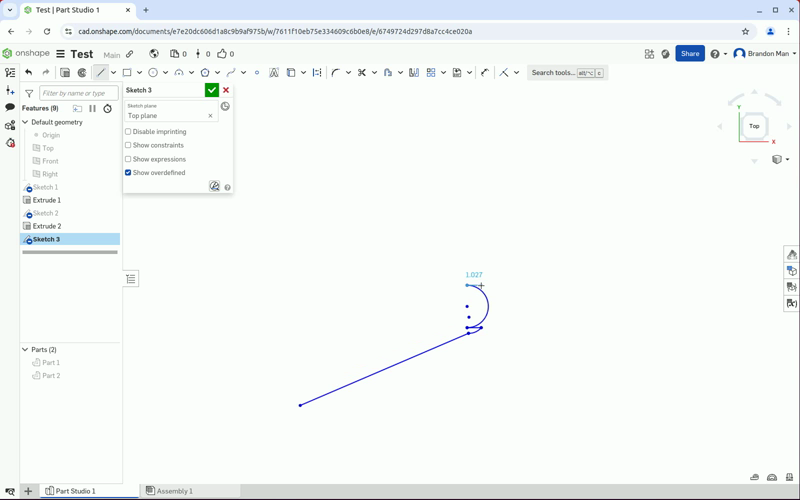
scroll(6)
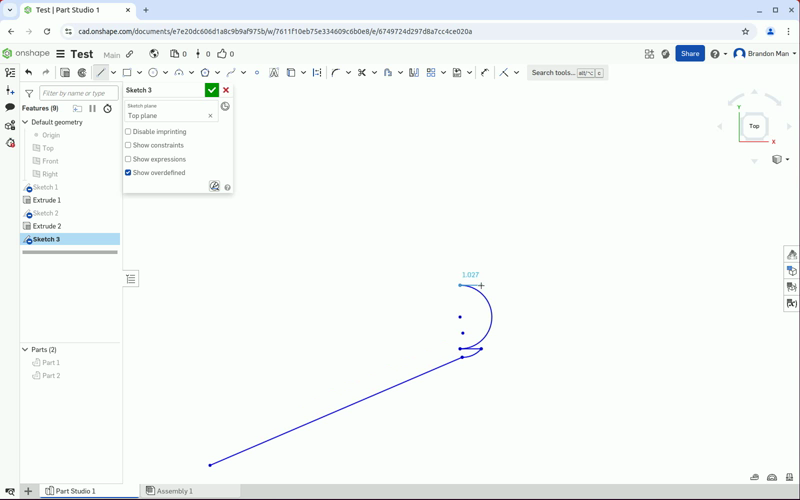
scroll(6)
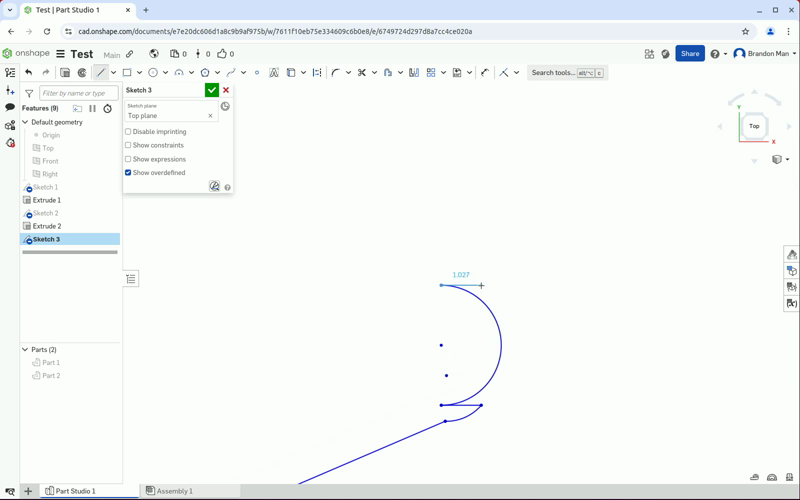
scroll(6)
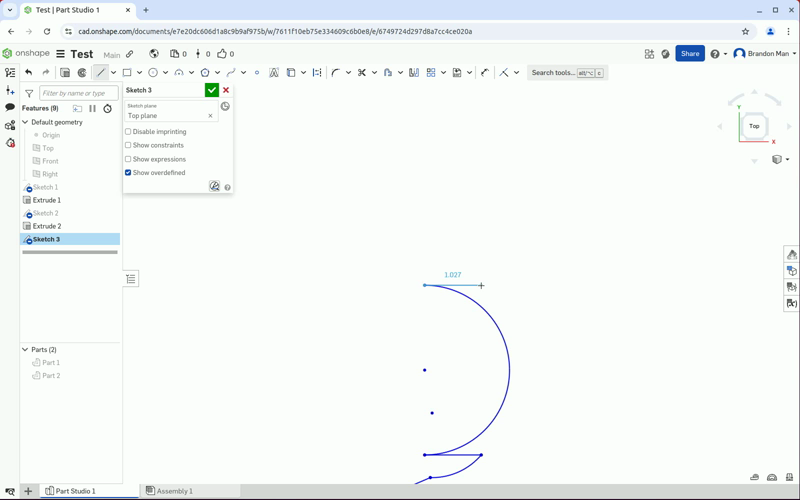
click(481, 285)
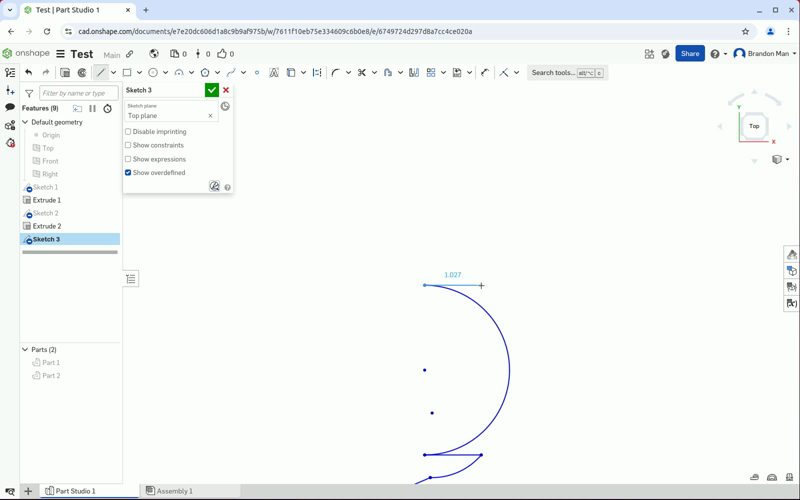
scroll(-6)
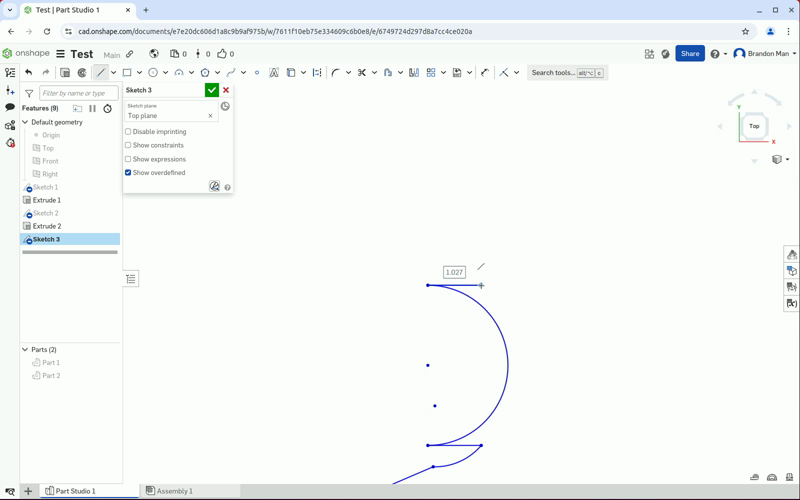
scroll(-6)
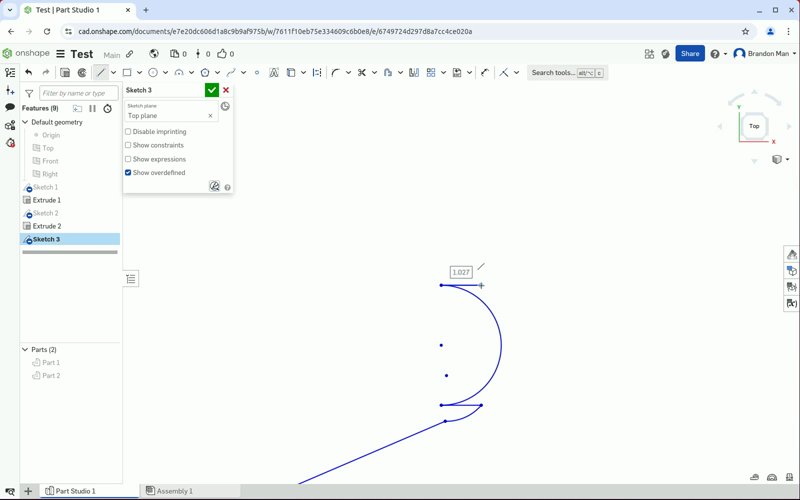
scroll(-6)
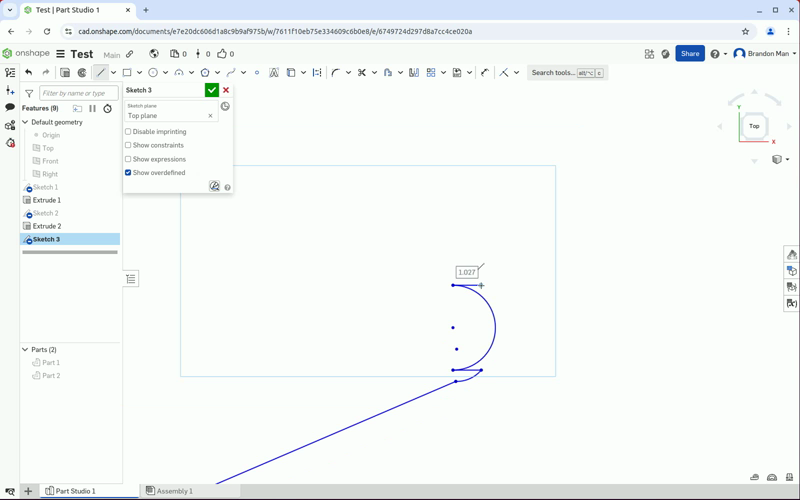
scroll(-6)
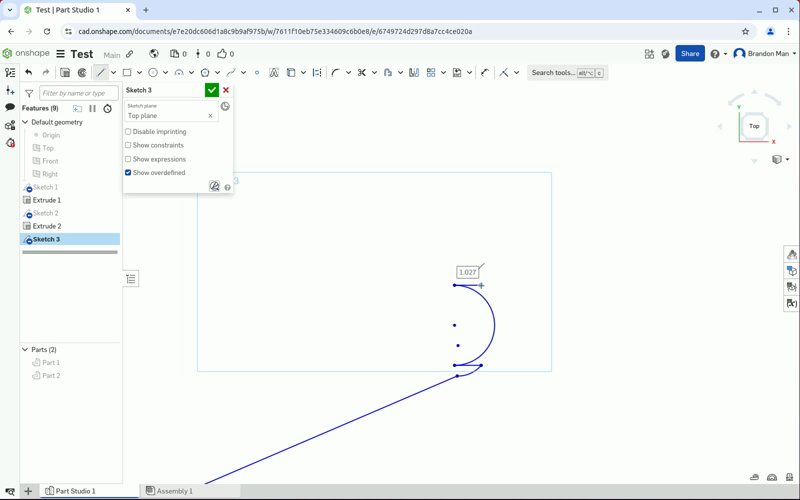
scroll(-6)
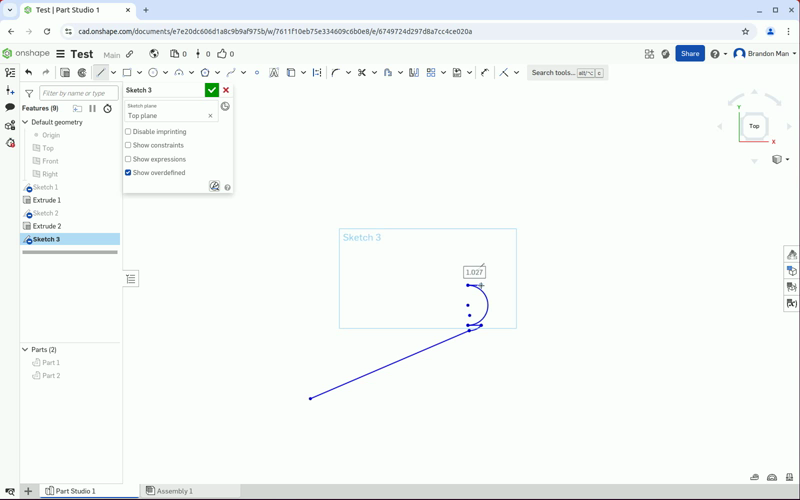
scroll(-6)
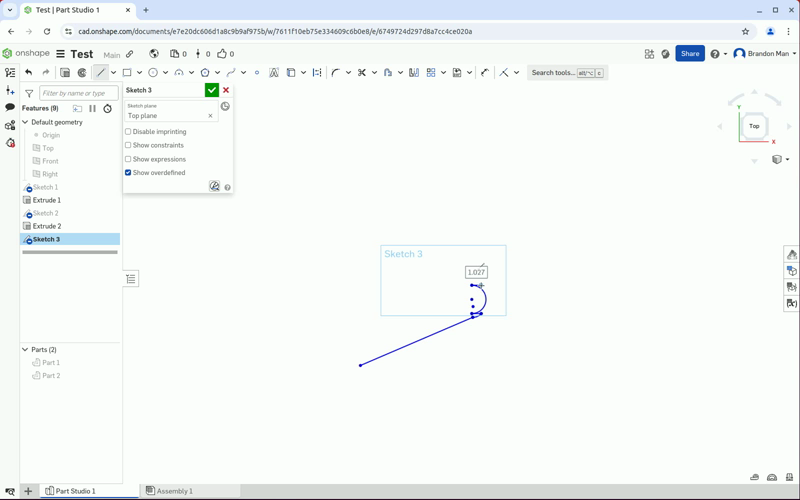
scroll(-6)
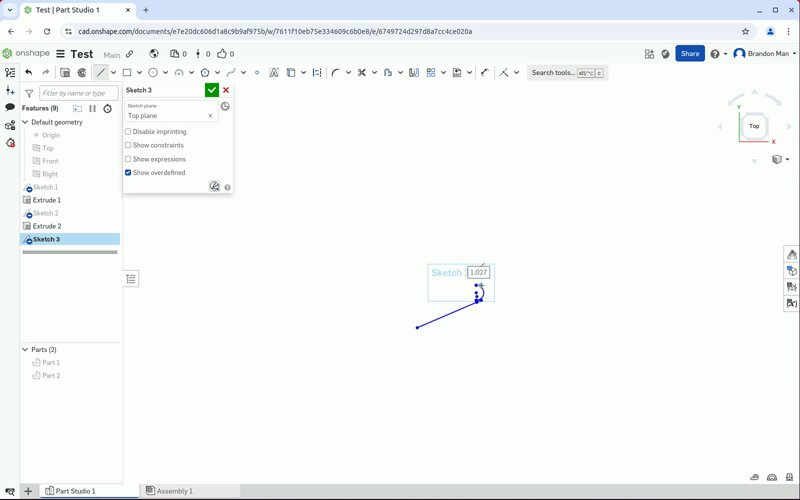
key_up(shift)
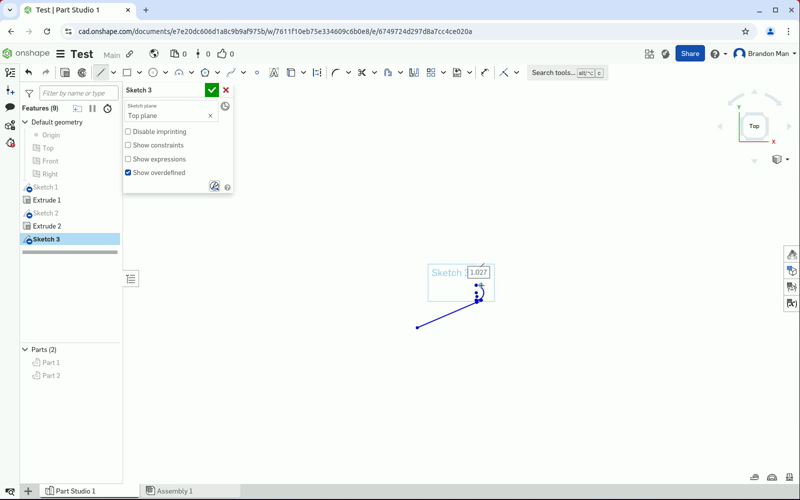
key(esc)
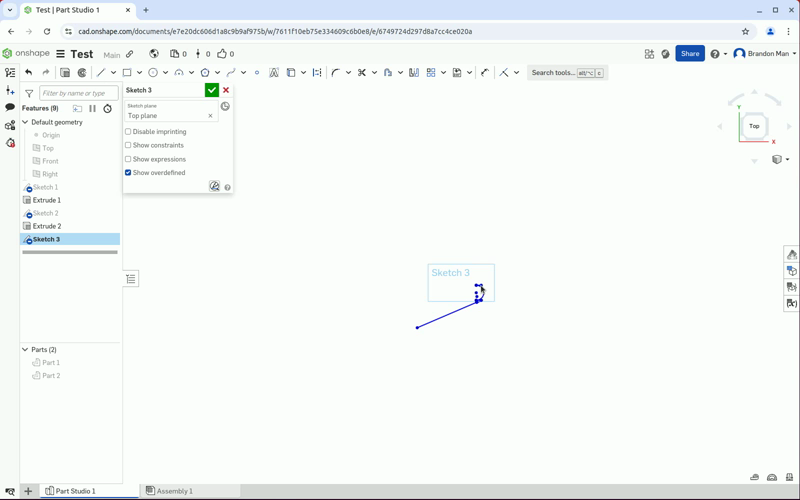
key(a)
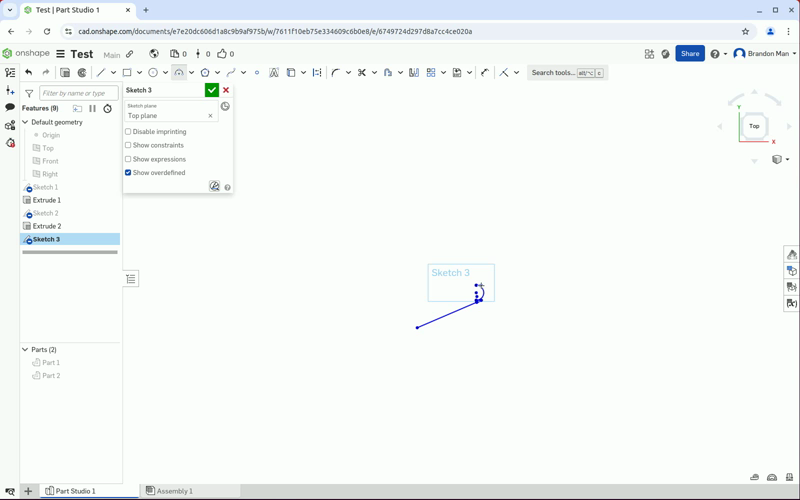
mouse_move(481, 285)
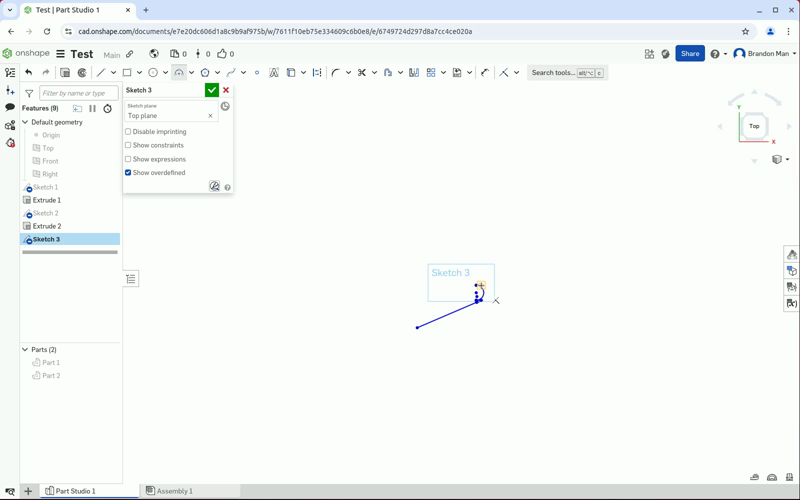
click(481, 285)
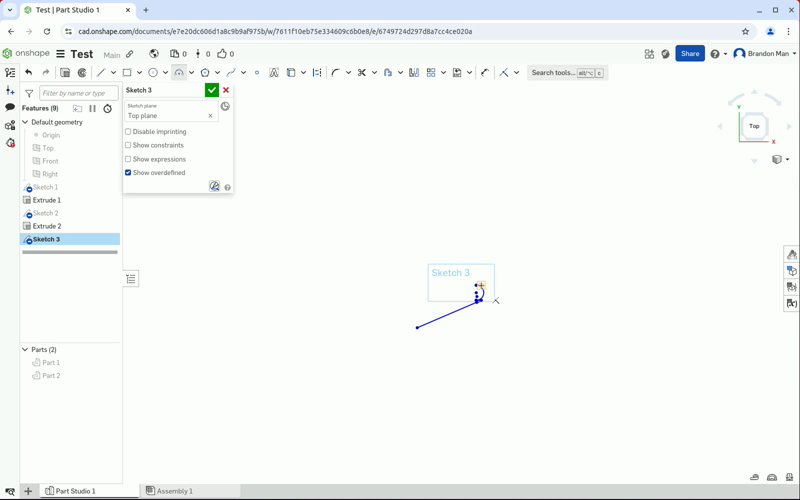
key_down(shift)
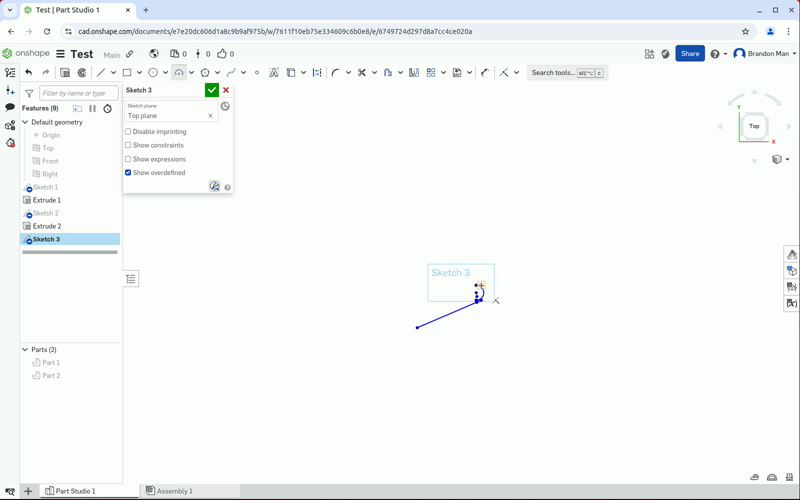
mouse_move(476, 282)
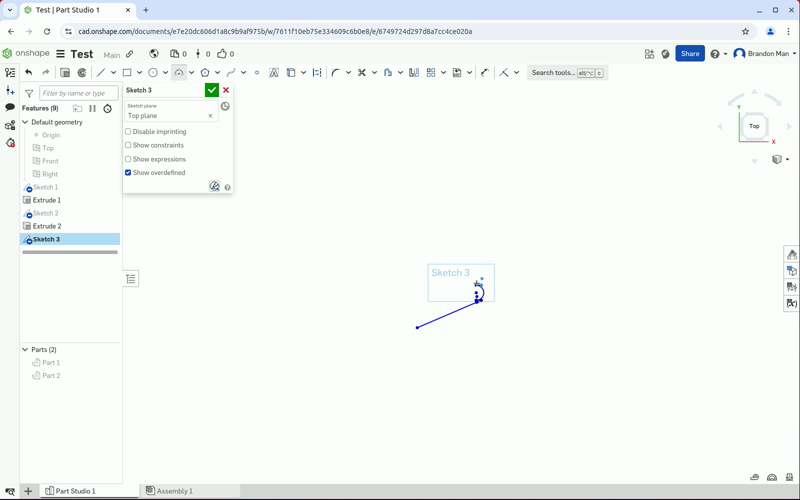
scroll(6)
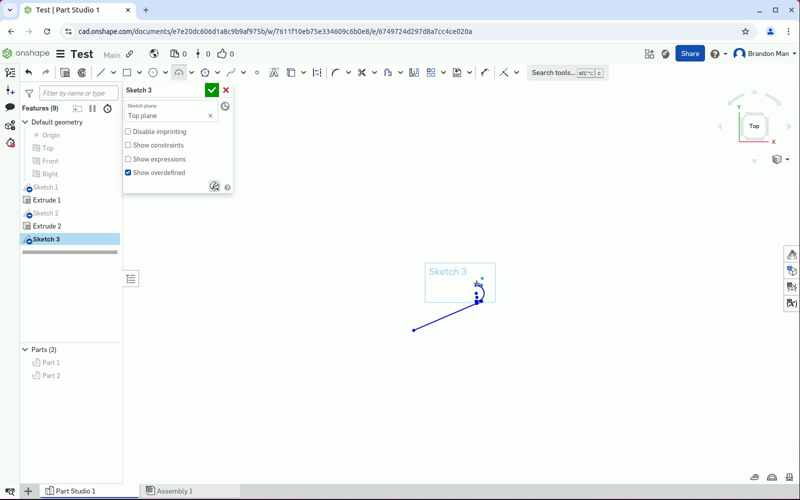
scroll(6)
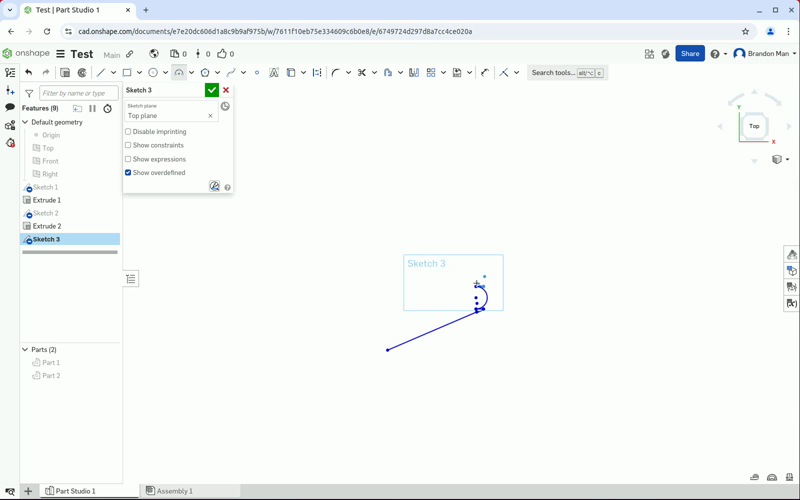
scroll(6)
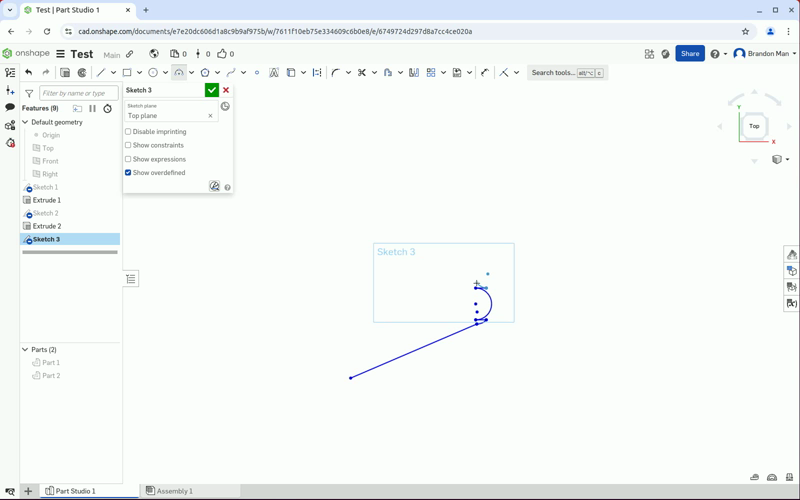
scroll(6)
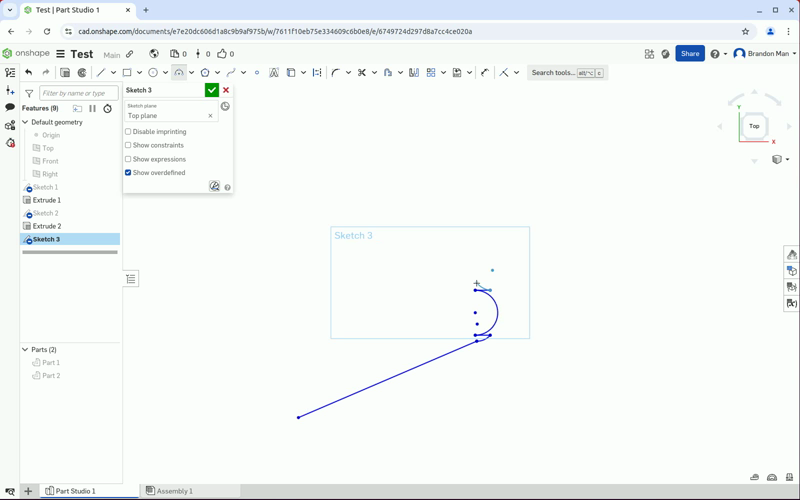
scroll(6)
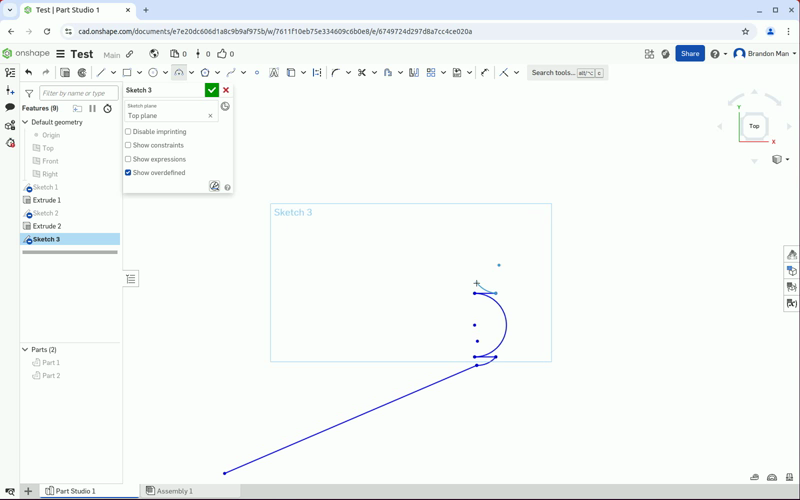
scroll(6)
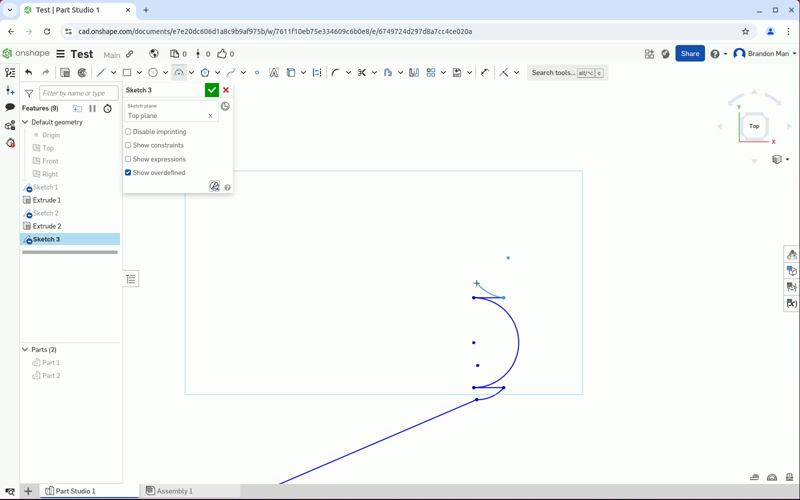
scroll(6)
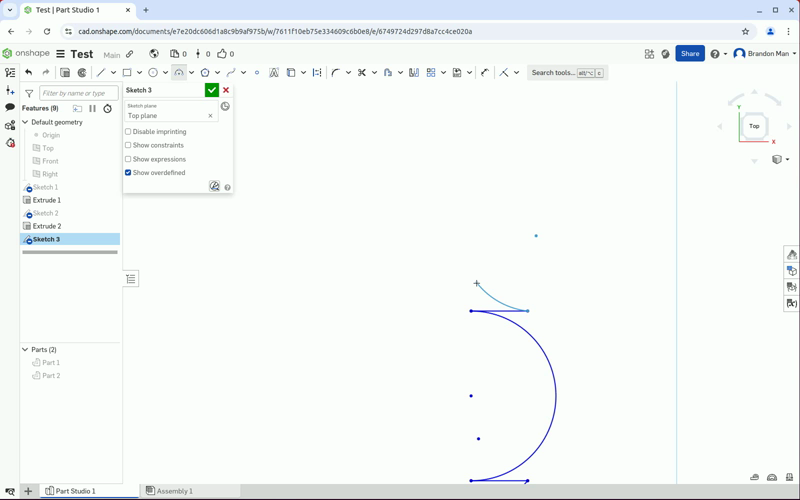
click(476, 282)
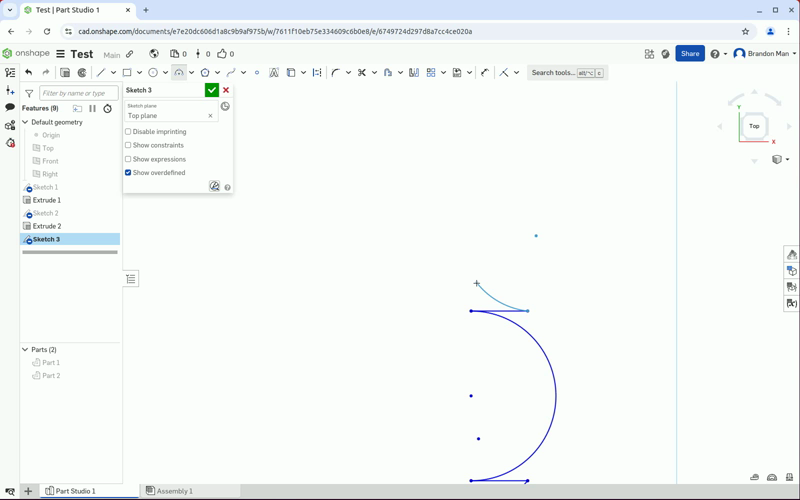
scroll(-6)
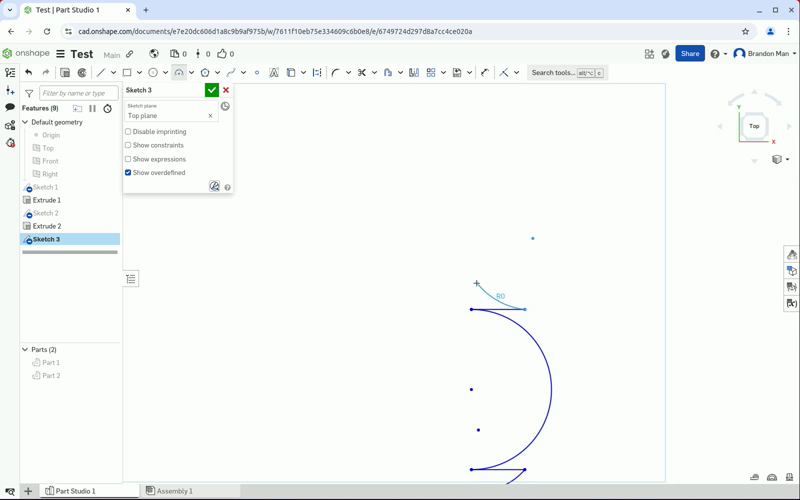
scroll(-6)
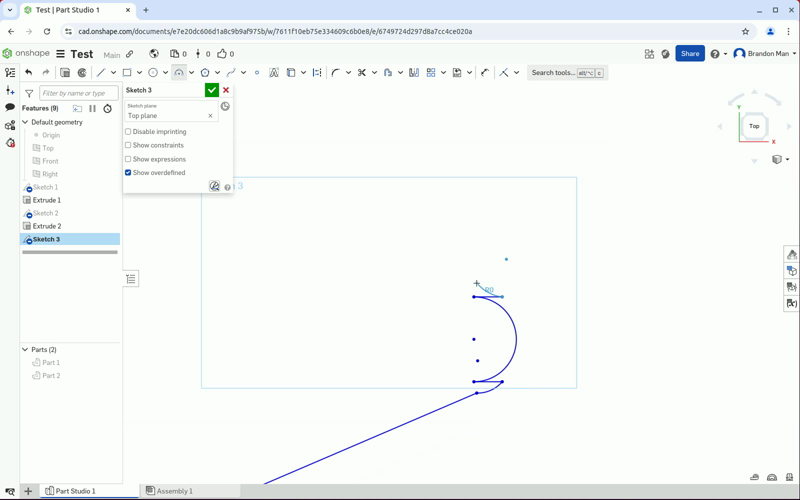
scroll(-6)
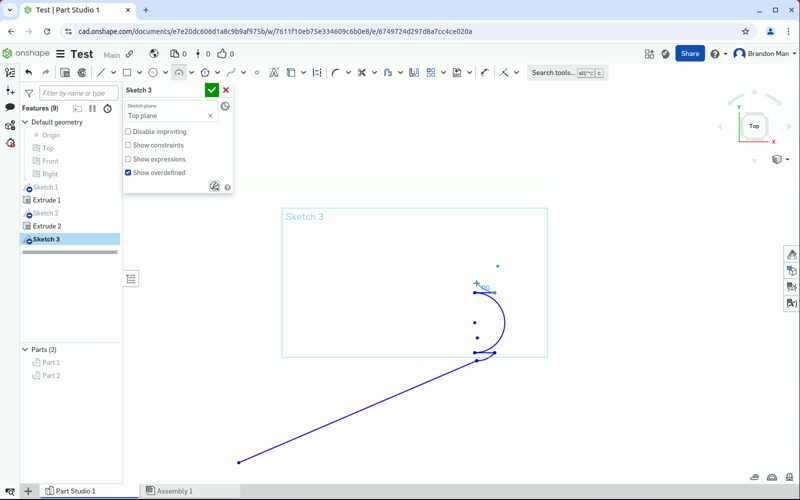
scroll(-6)
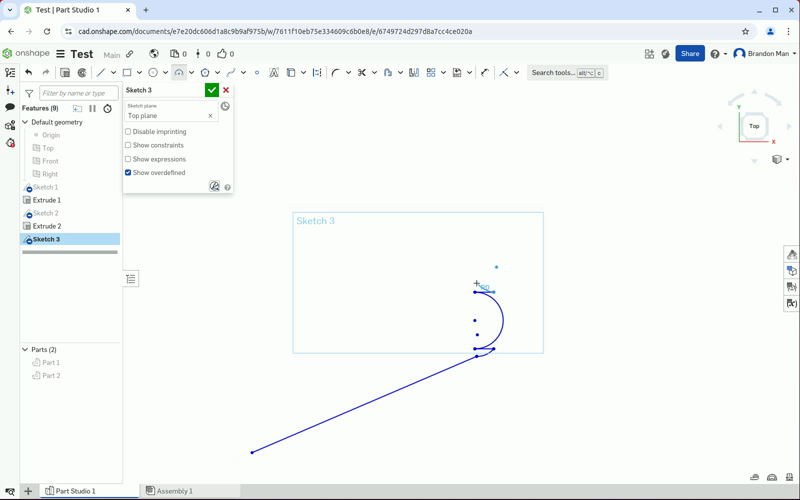
scroll(-6)
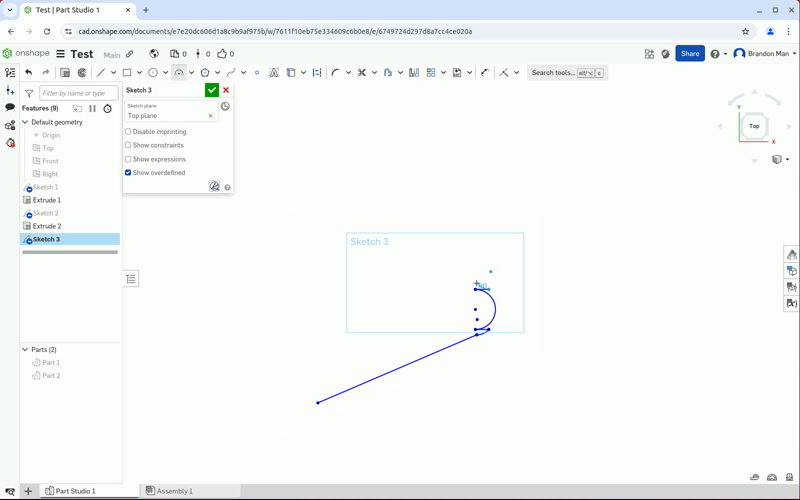
scroll(-6)
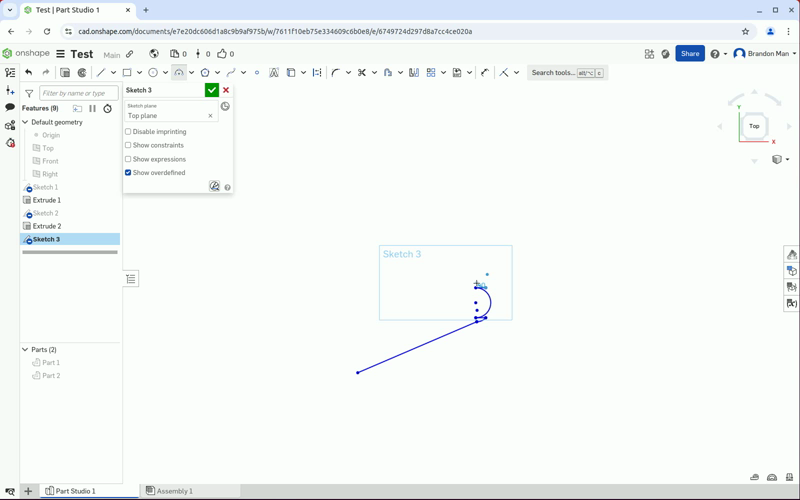
scroll(-6)
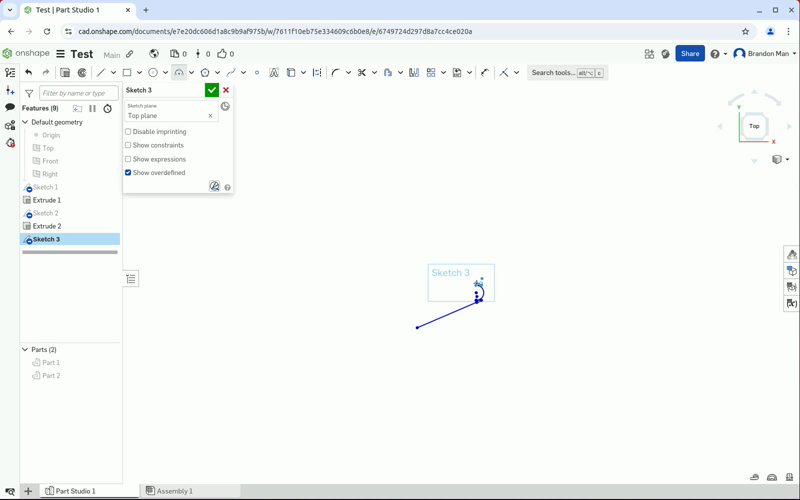
mouse_move(479, 283)
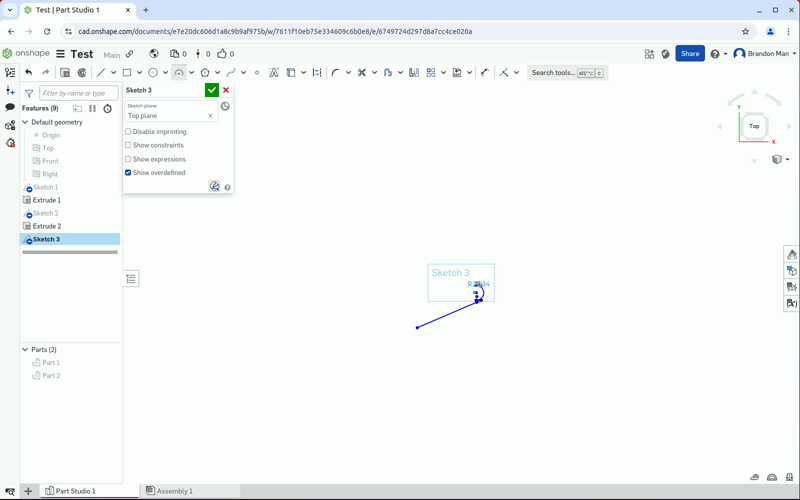
scroll(6)
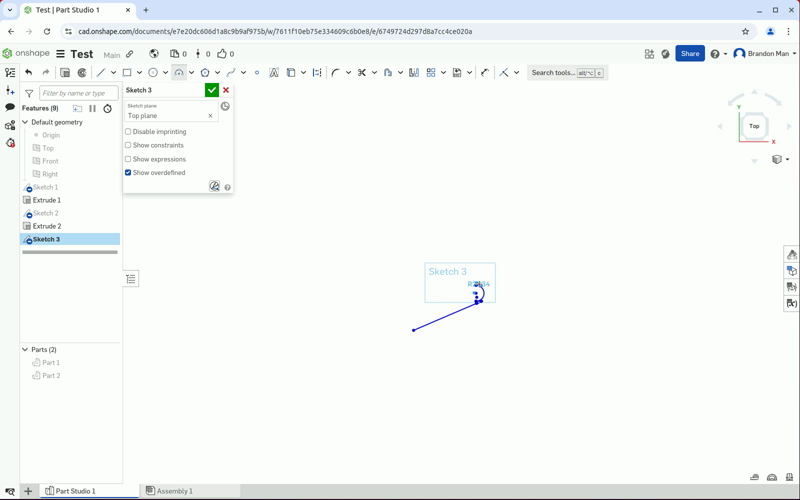
scroll(6)
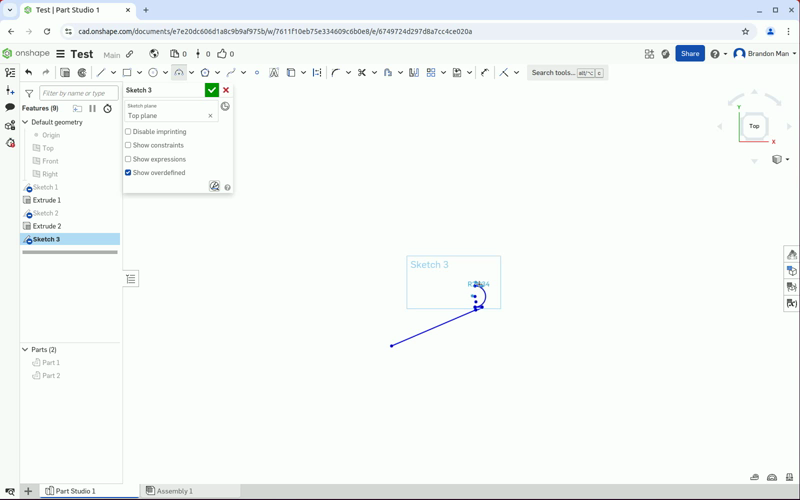
scroll(6)
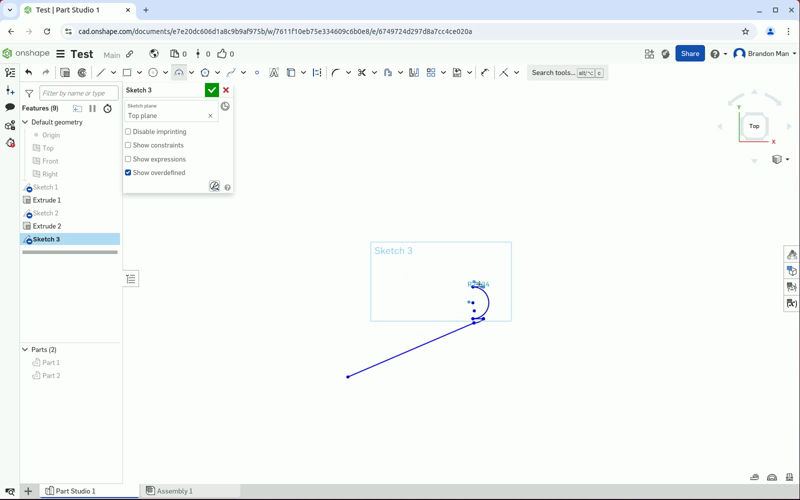
scroll(6)
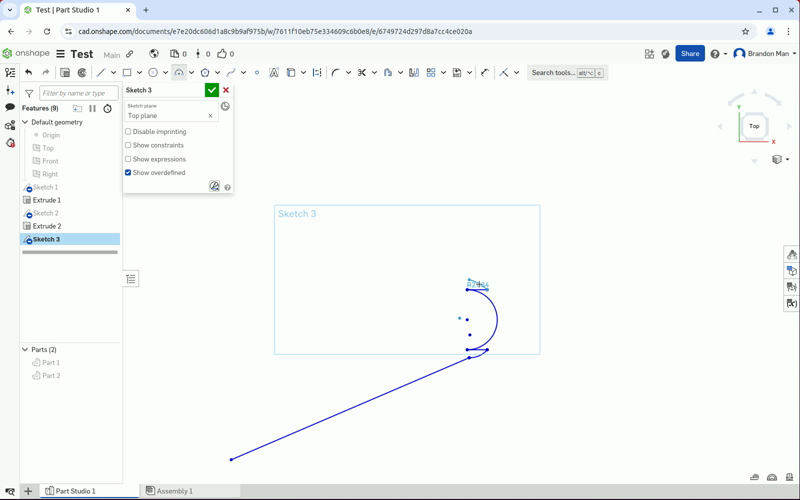
scroll(6)
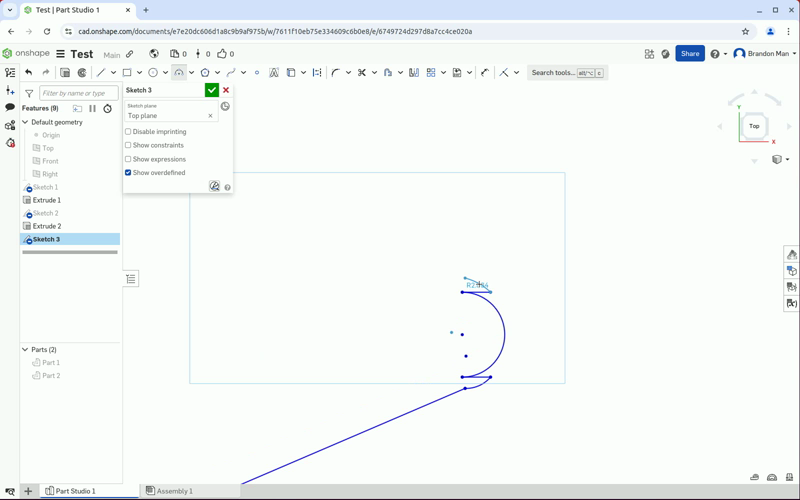
scroll(6)
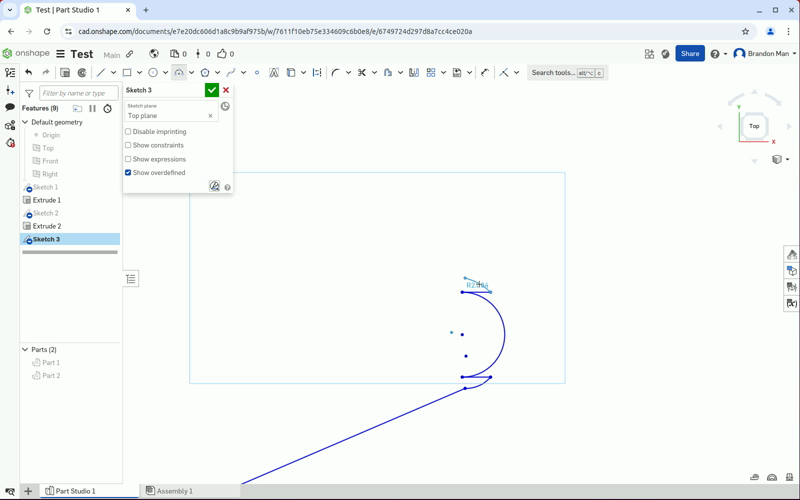
scroll(6)
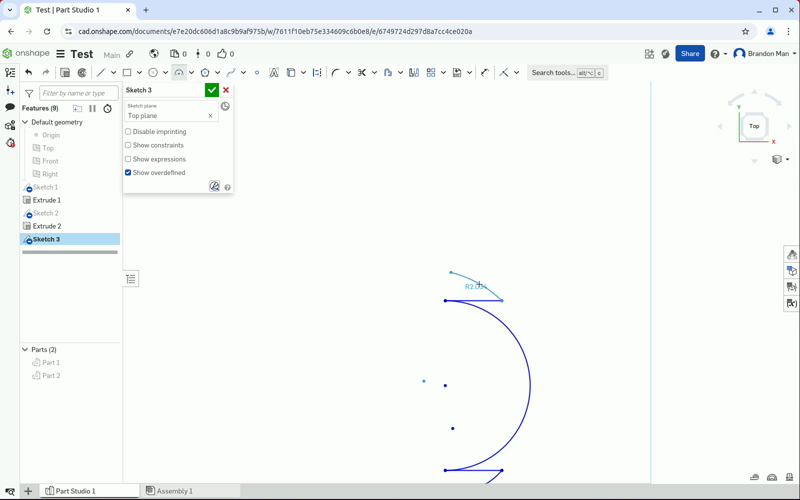
click(479, 283)
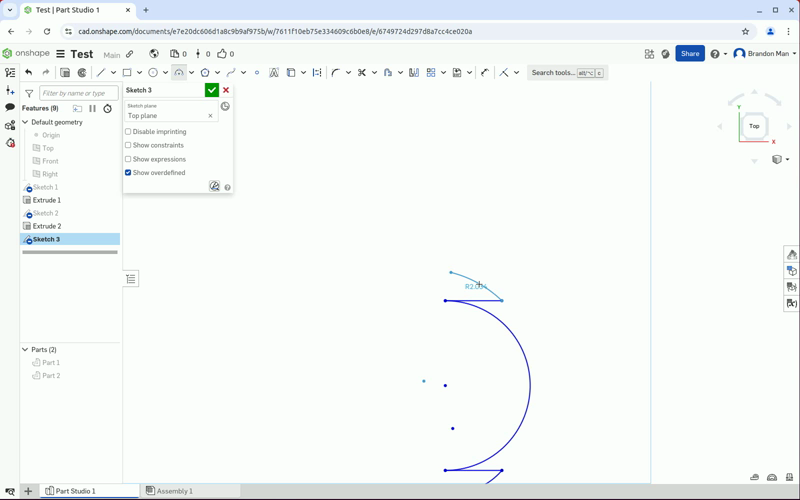
scroll(-6)
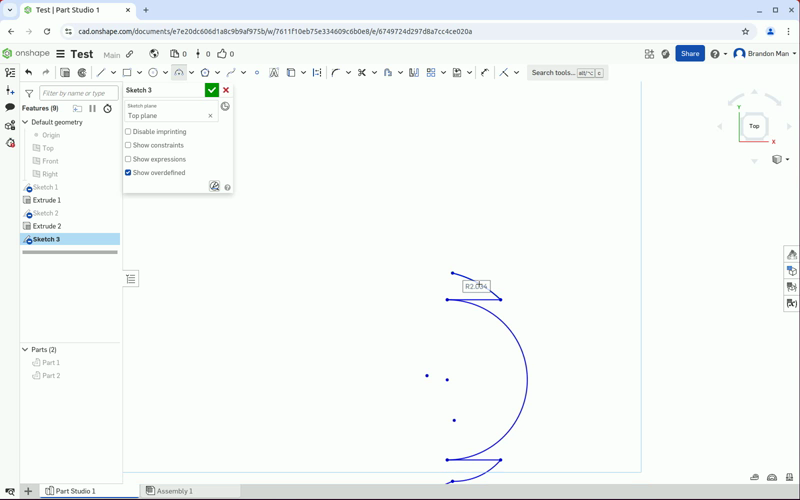
scroll(-6)
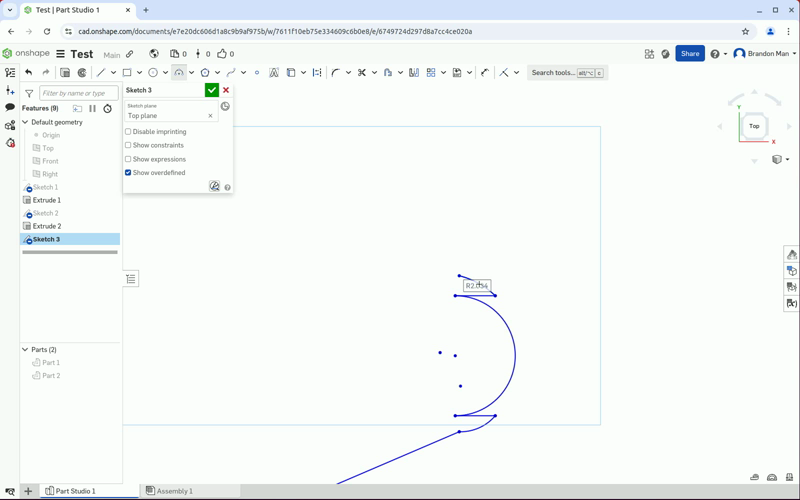
scroll(-6)
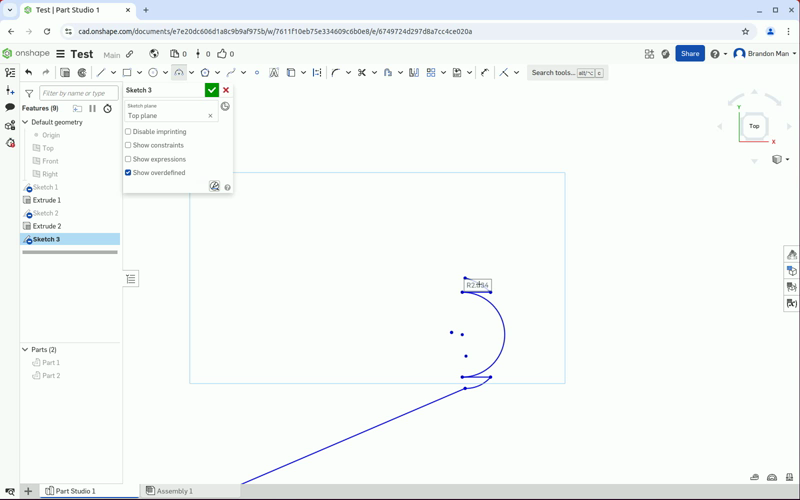
scroll(-6)
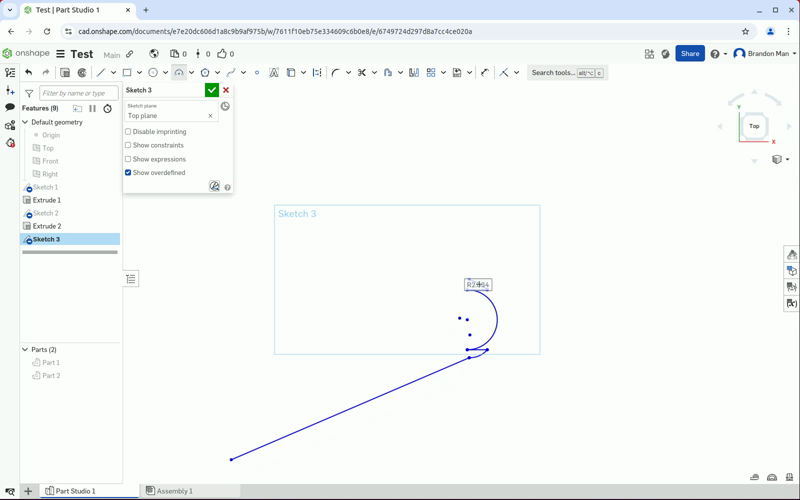
scroll(-6)
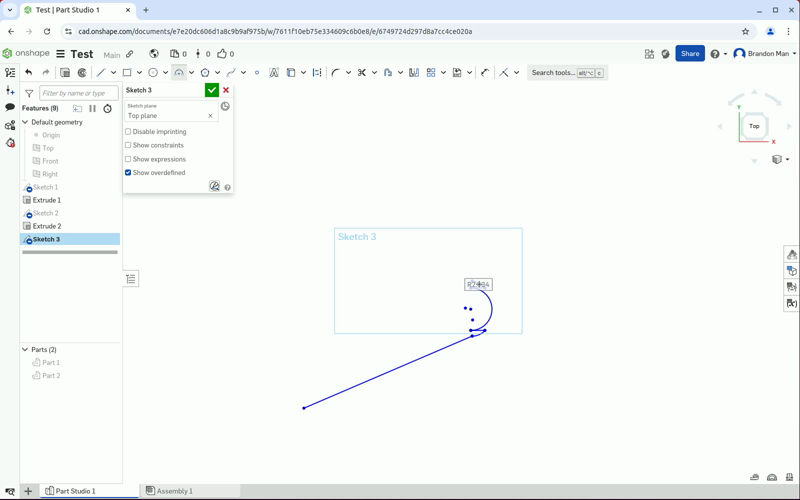
scroll(-6)
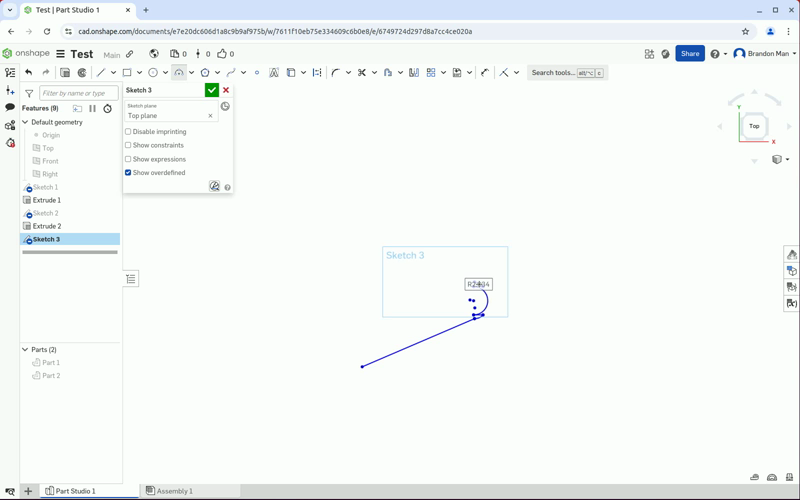
scroll(-6)
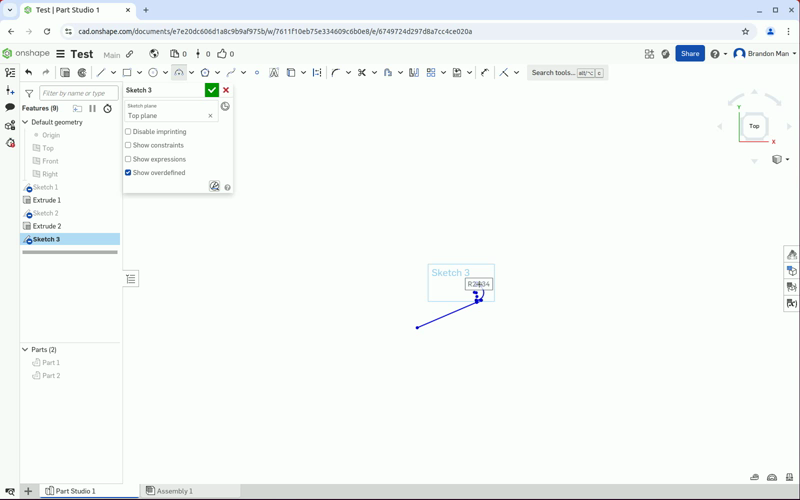
key_up(shift)
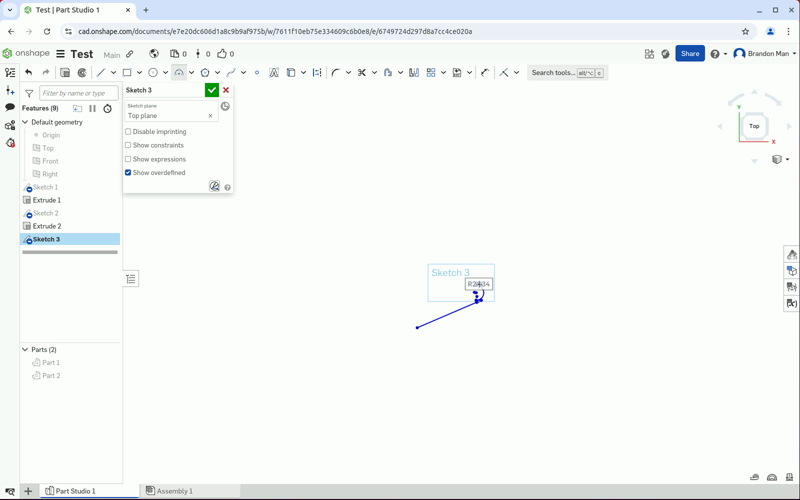
key(esc)
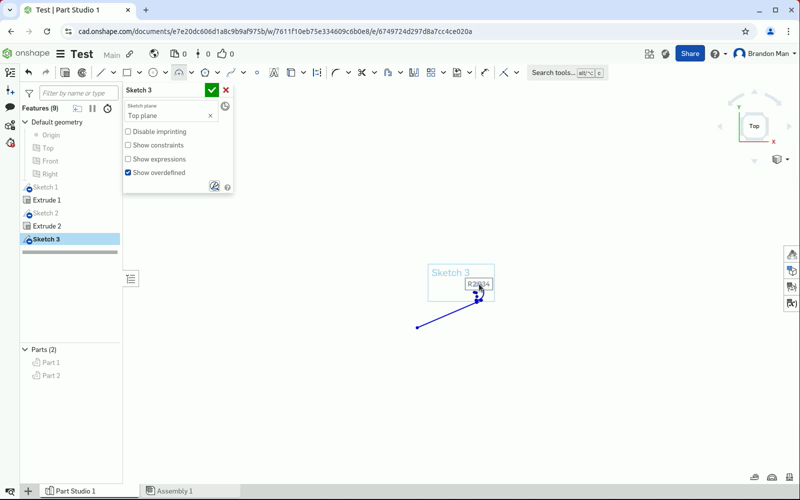
key(l)
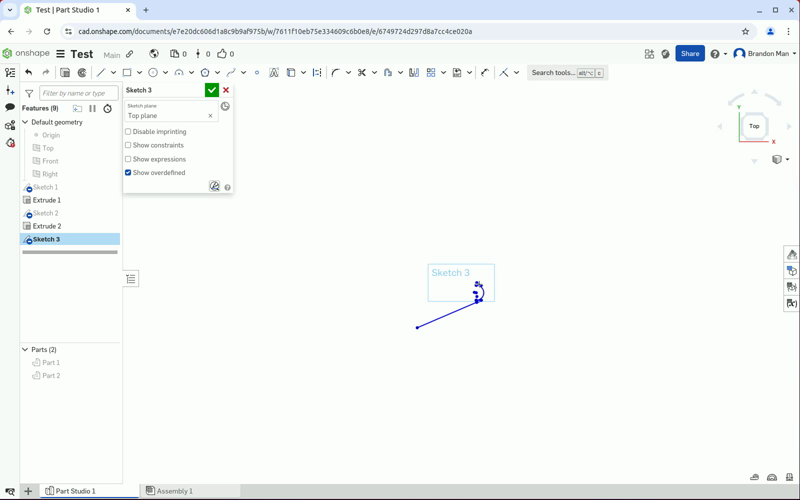
mouse_move(476, 282)
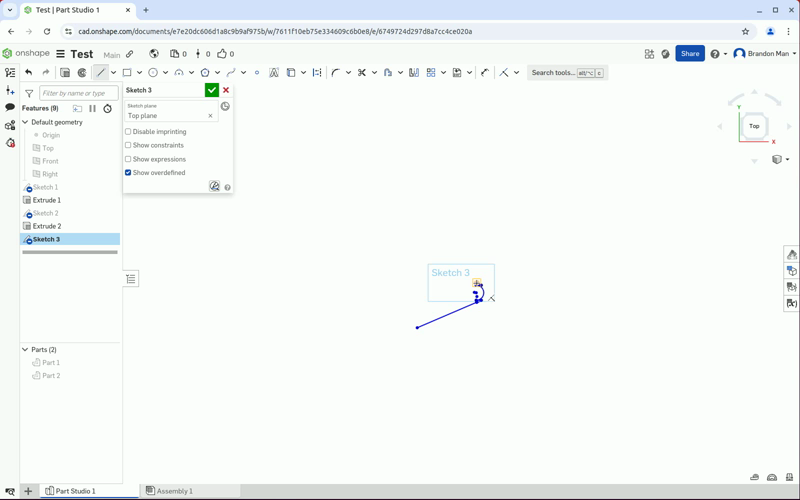
scroll(6)
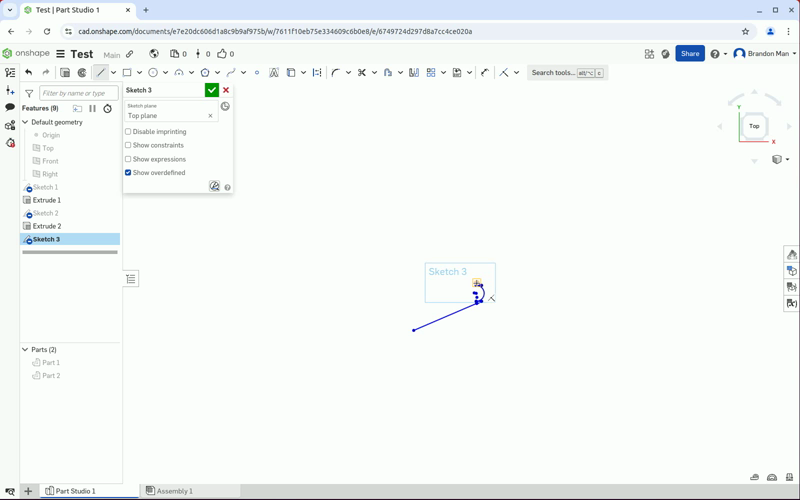
scroll(6)
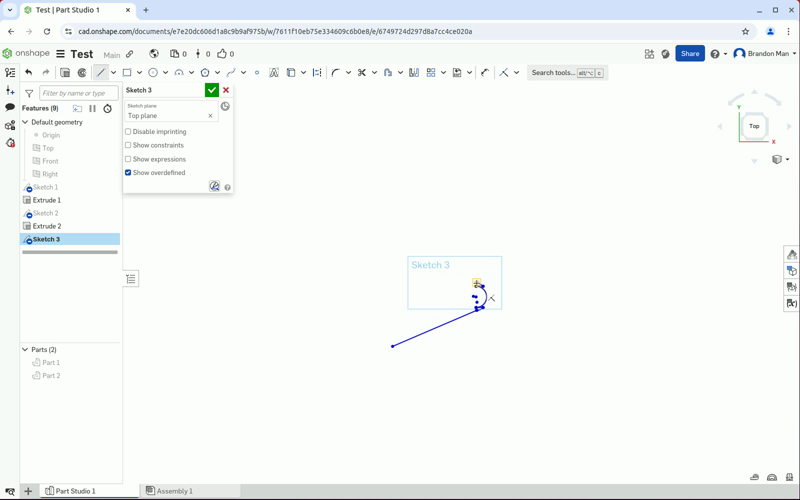
scroll(6)
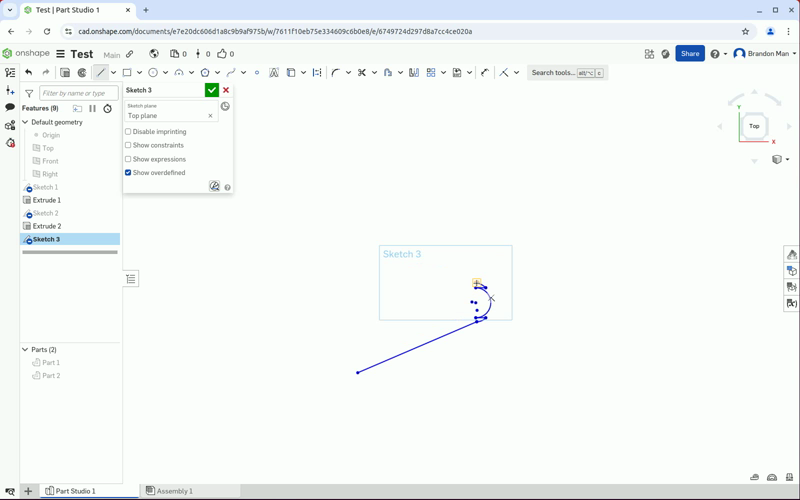
scroll(6)
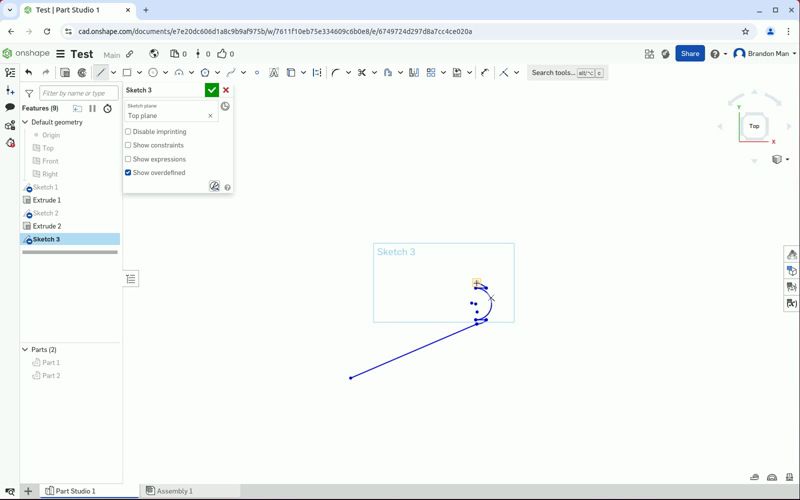
scroll(6)
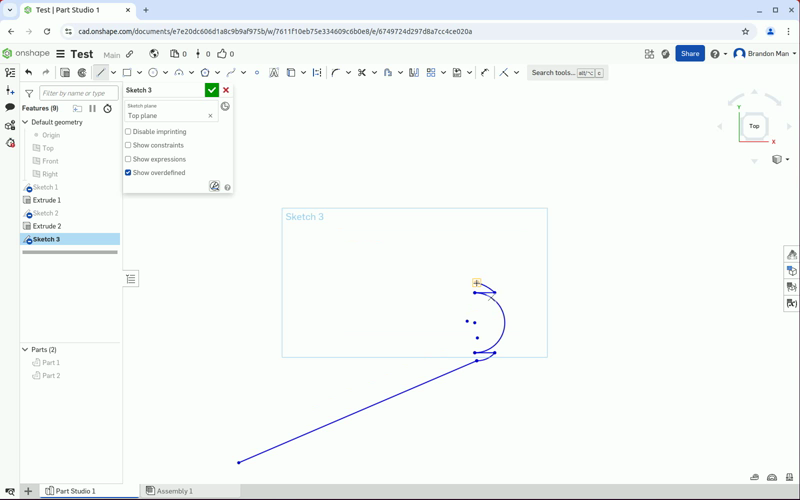
scroll(6)
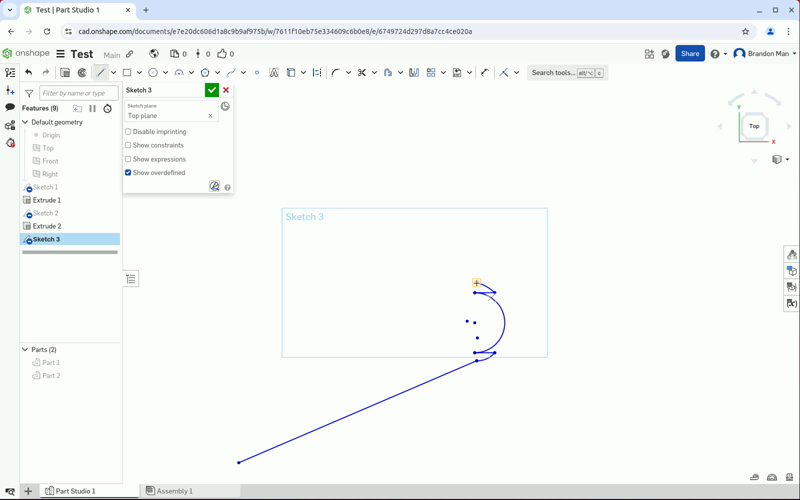
scroll(6)
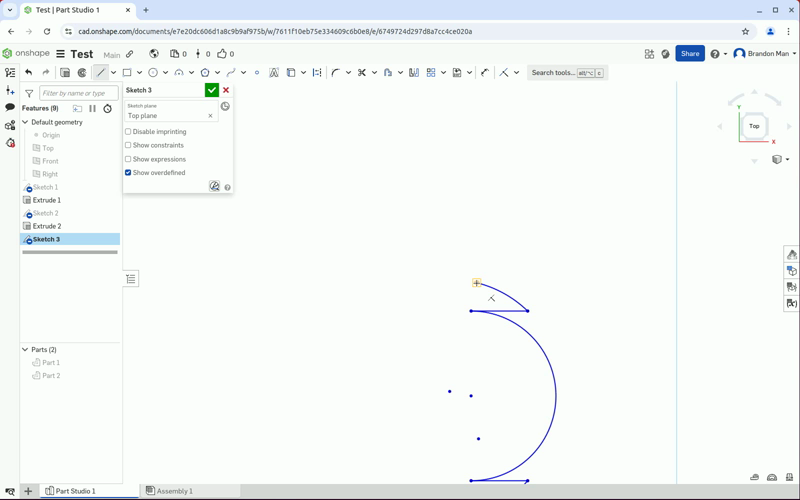
click(476, 282)
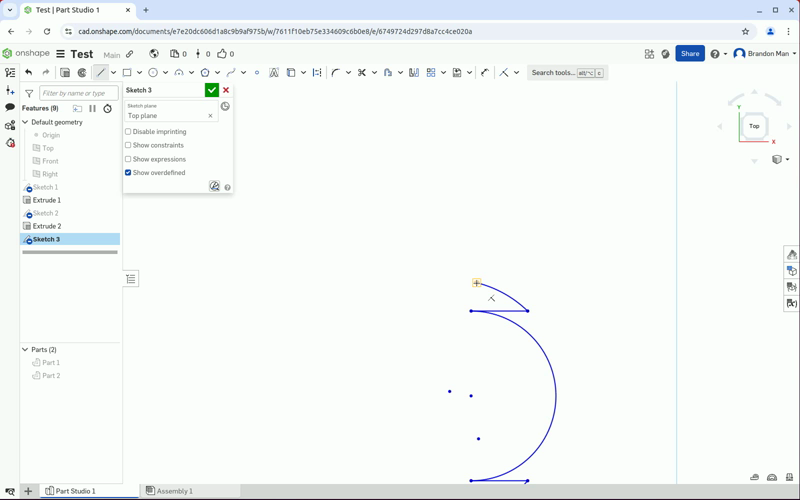
scroll(-6)
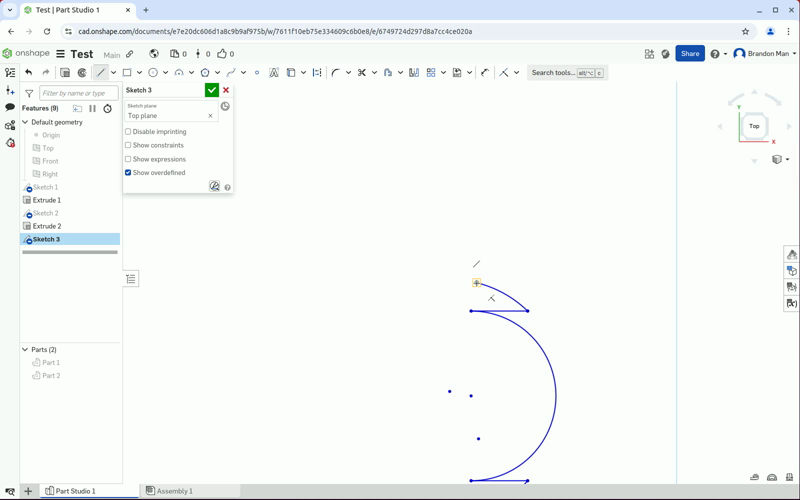
scroll(-6)
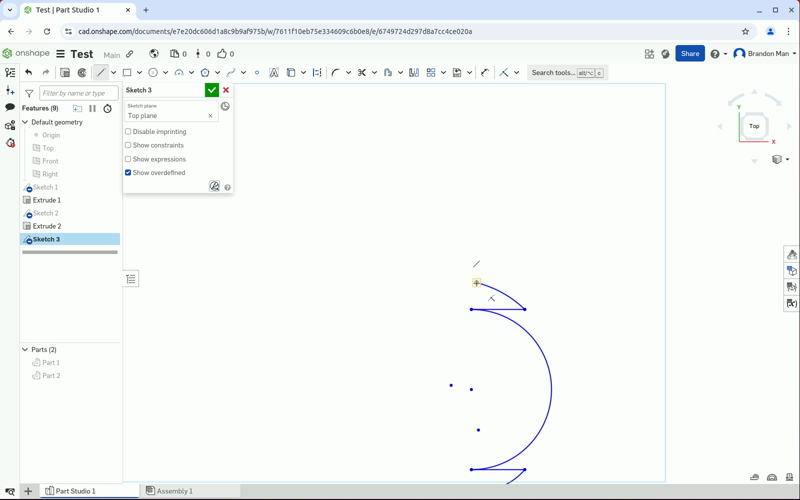
scroll(-6)
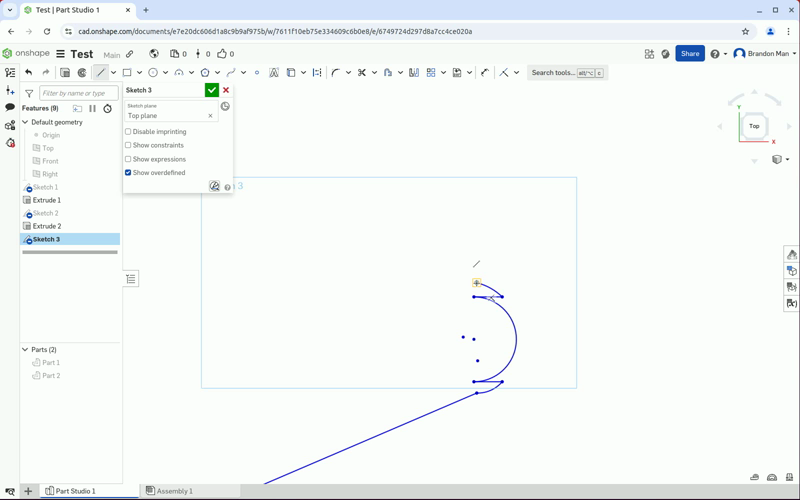
scroll(-6)
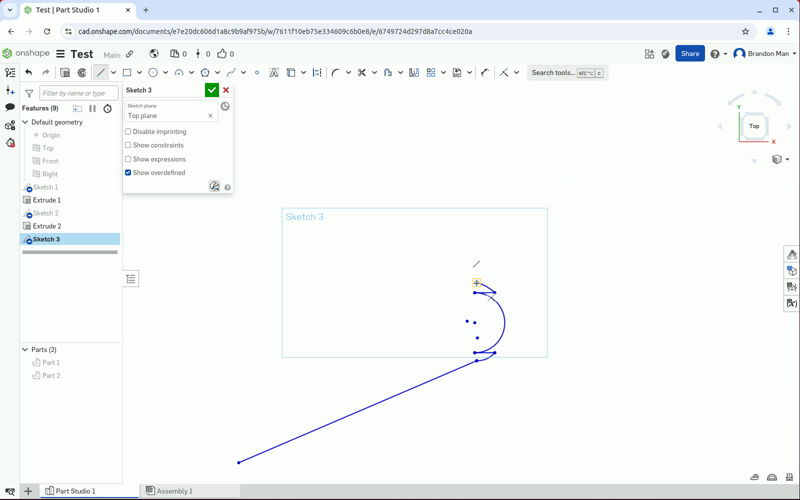
scroll(-6)
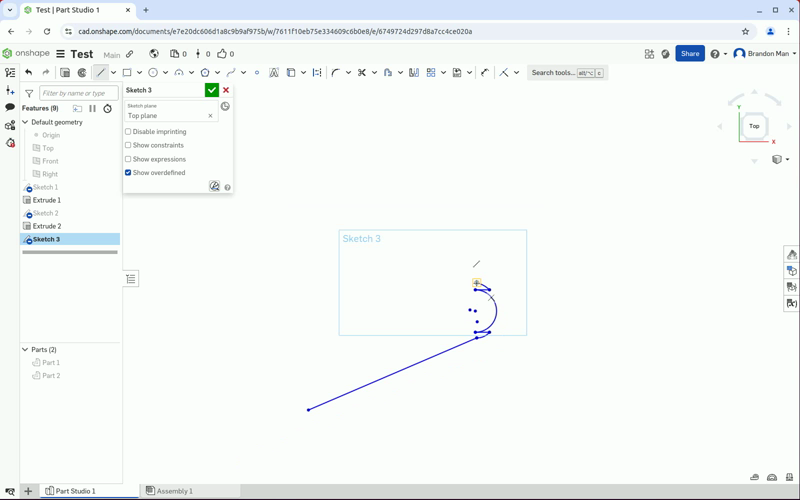
scroll(-6)
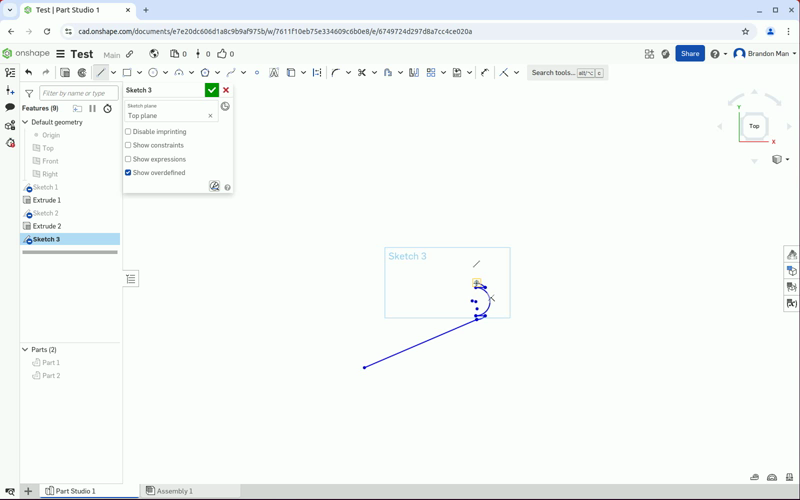
scroll(-6)
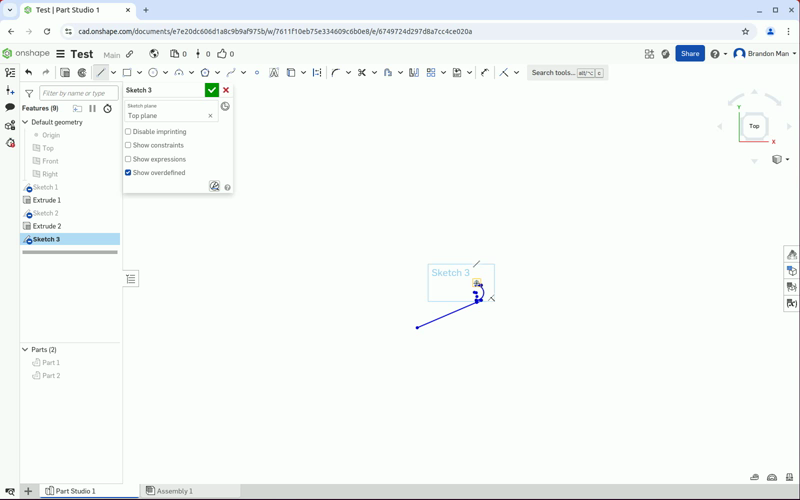
key_down(shift)
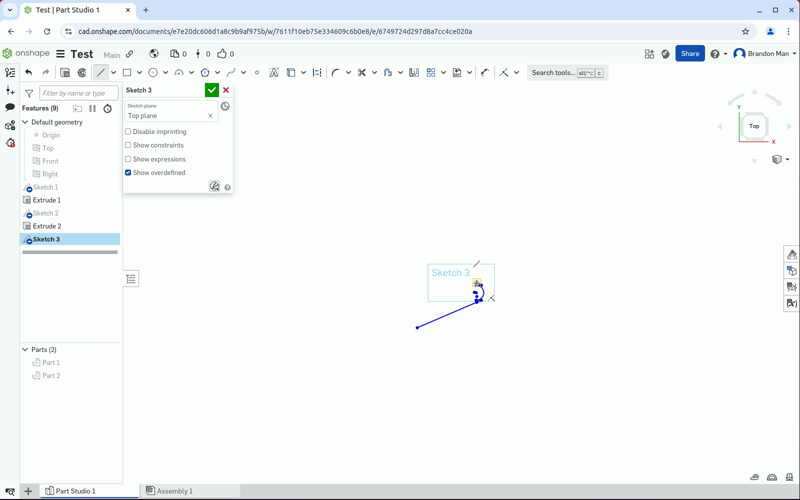
mouse_move(417, 258)
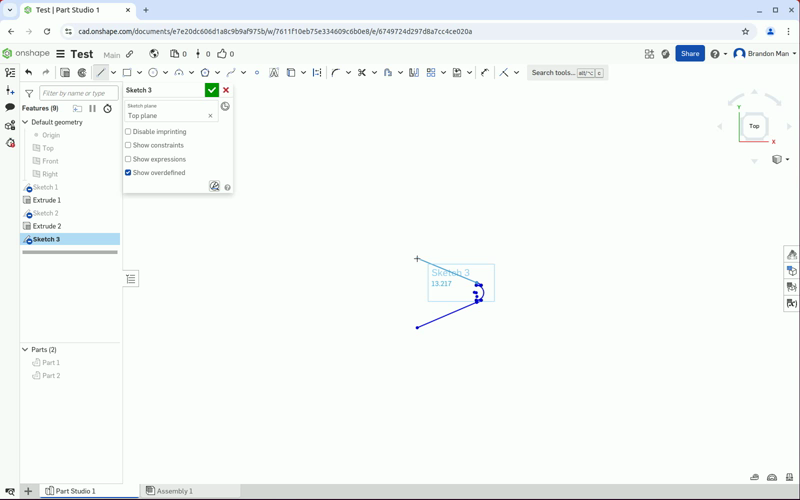
click(417, 258)
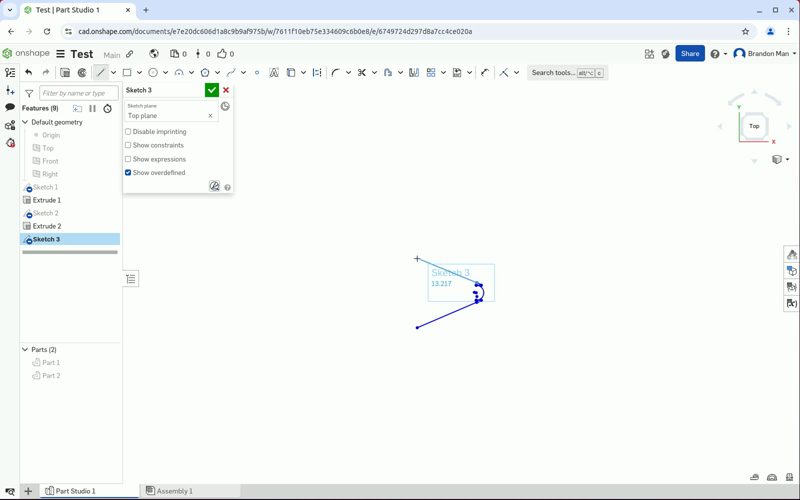
key_up(shift)
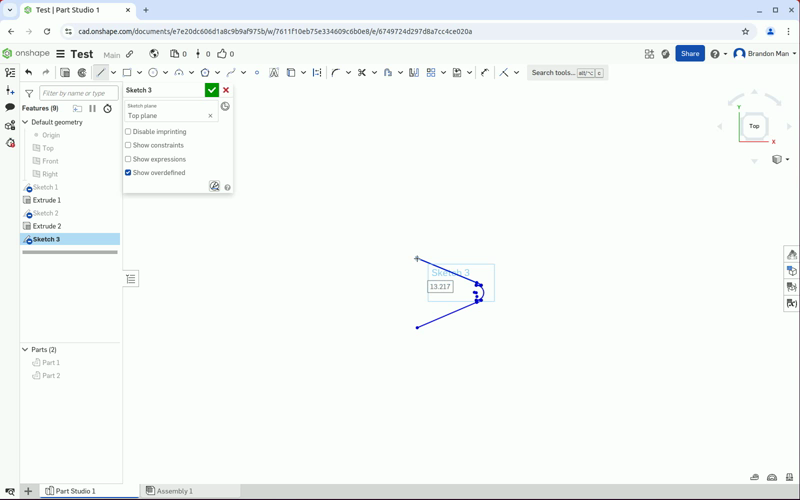
key_down(shift)
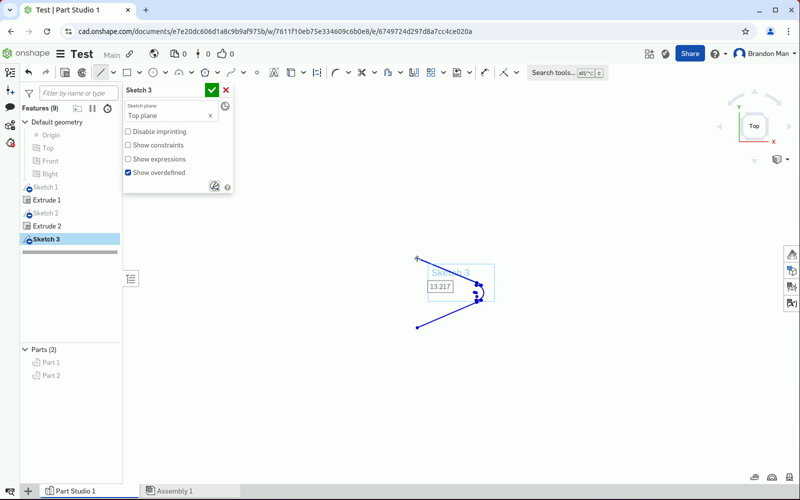
mouse_move(417, 327)
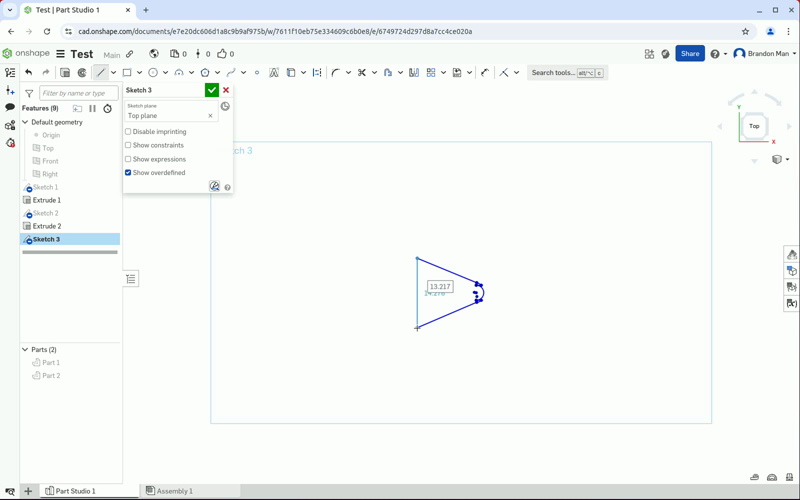
key_up(shift)
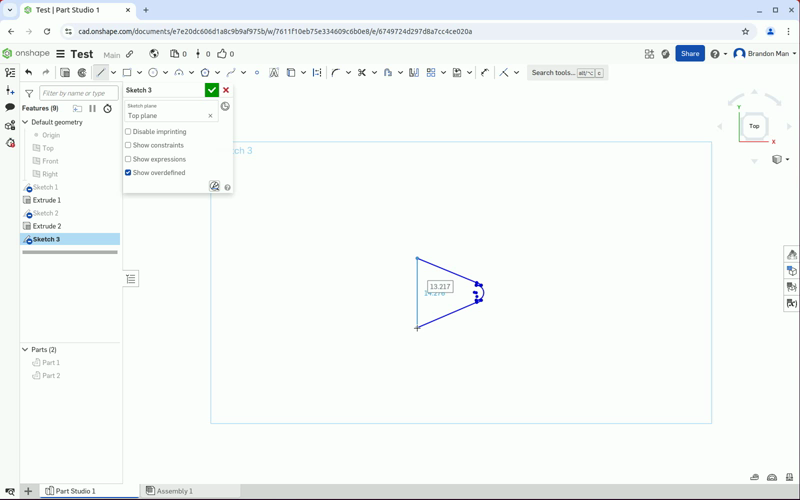
click(417, 327)
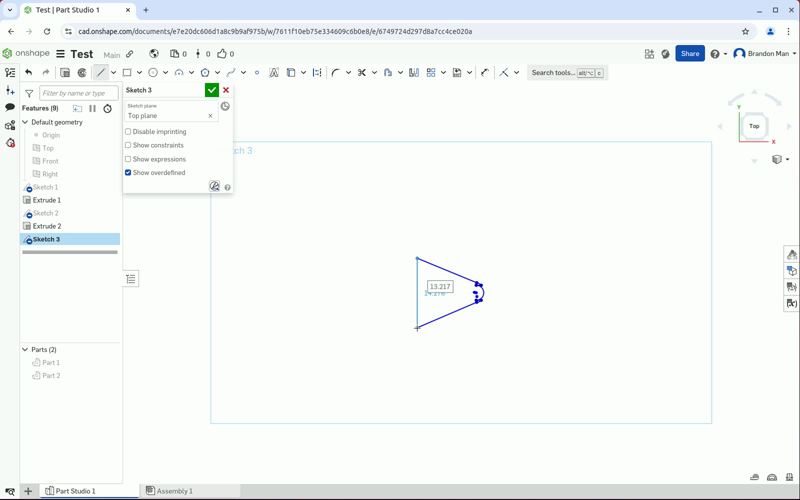
key(esc)
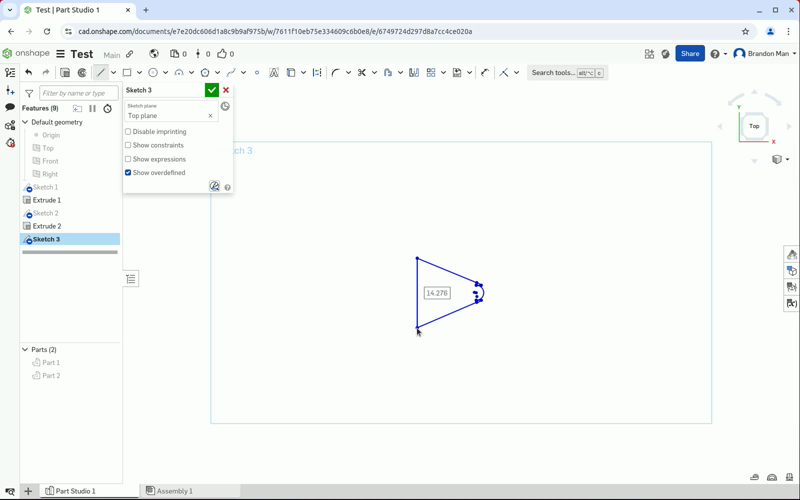
mouse_move(449, 302)
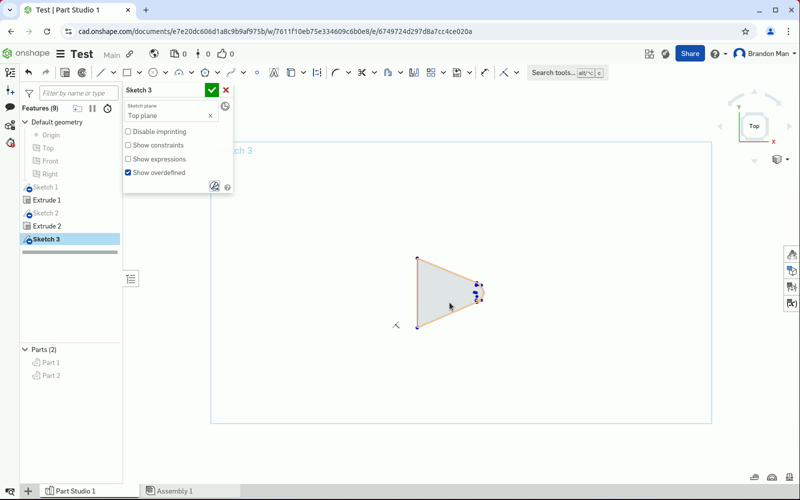
click(449, 302)
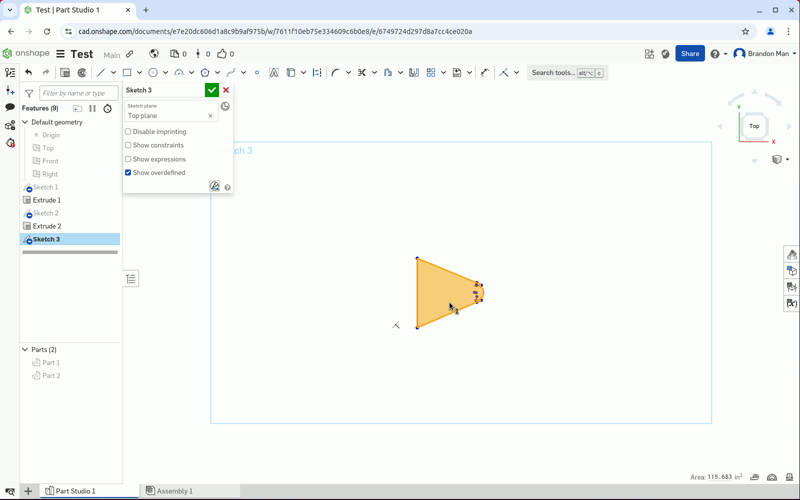
mouse_move(73, 352)
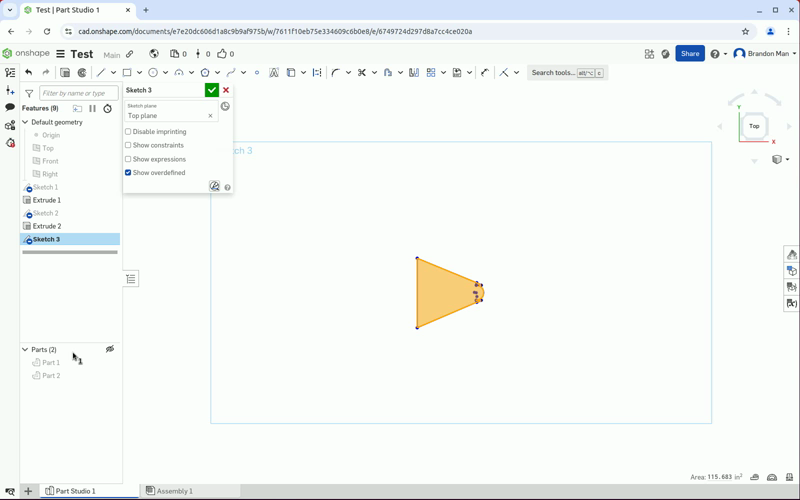
key(shift+y)
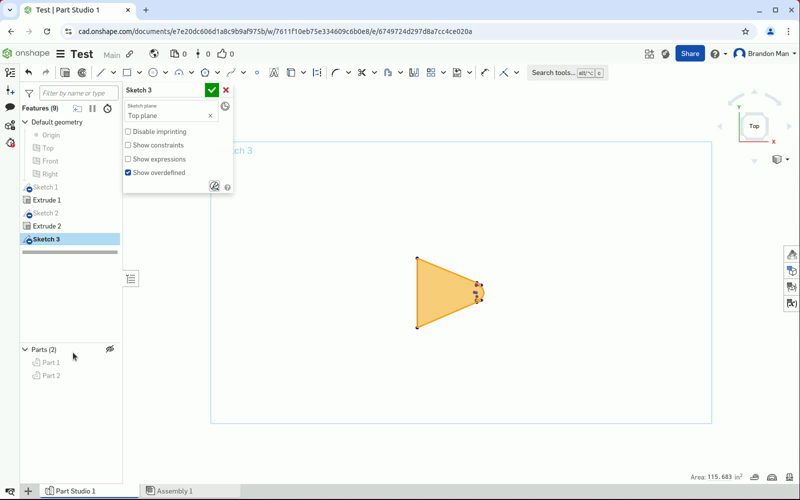
key(shift+e)
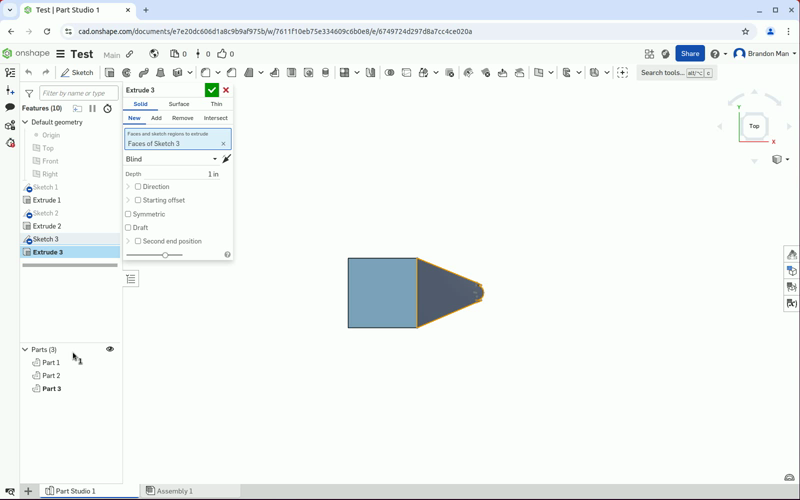
mouse_move(143, 106)
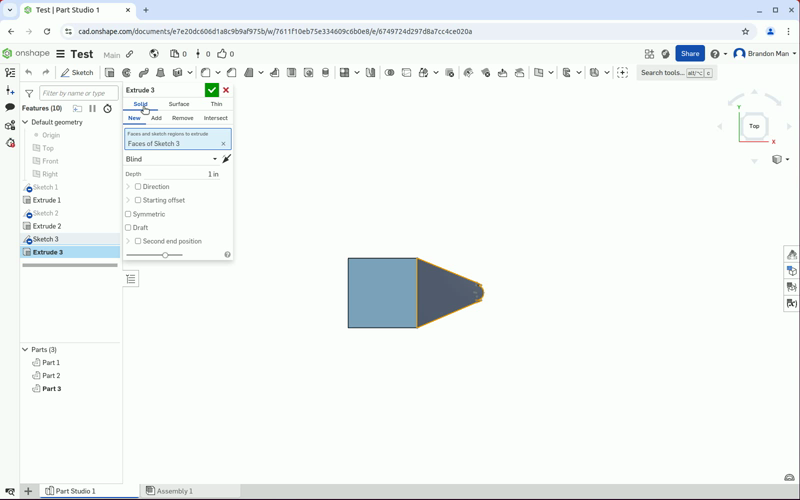
click(143, 106)
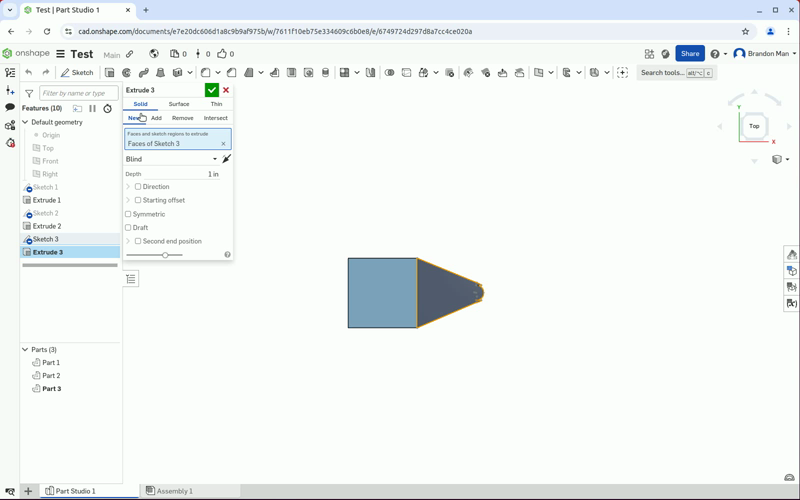
mouse_move(137, 120)
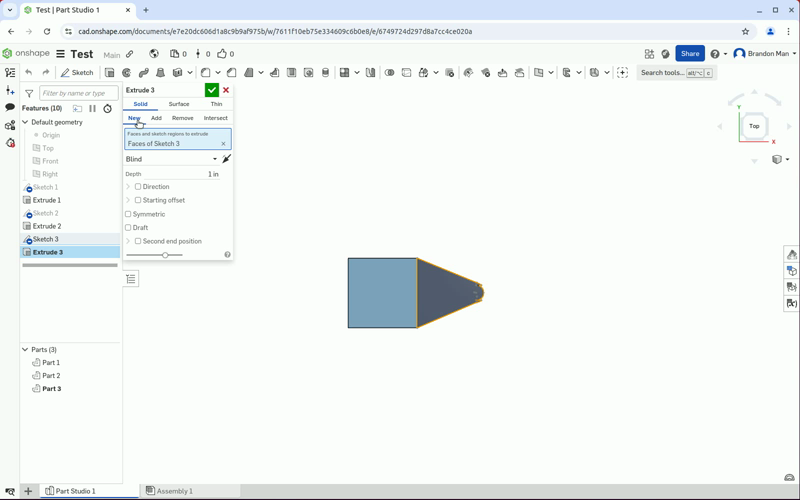
click(137, 120)
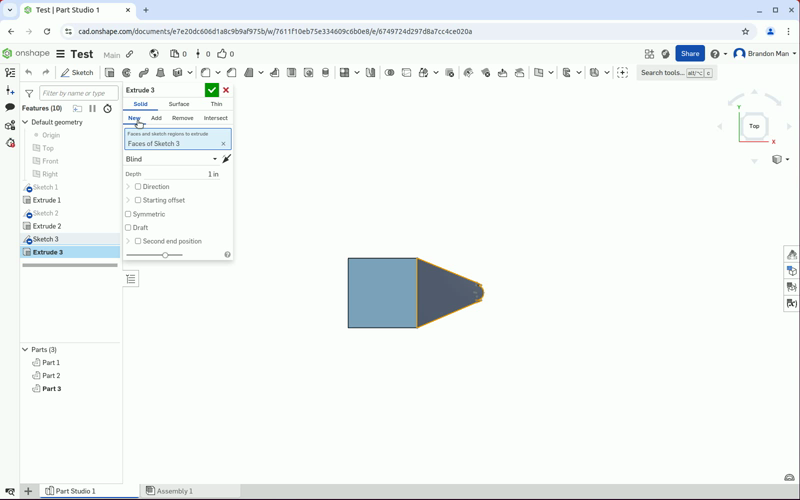
key(tab, 4)
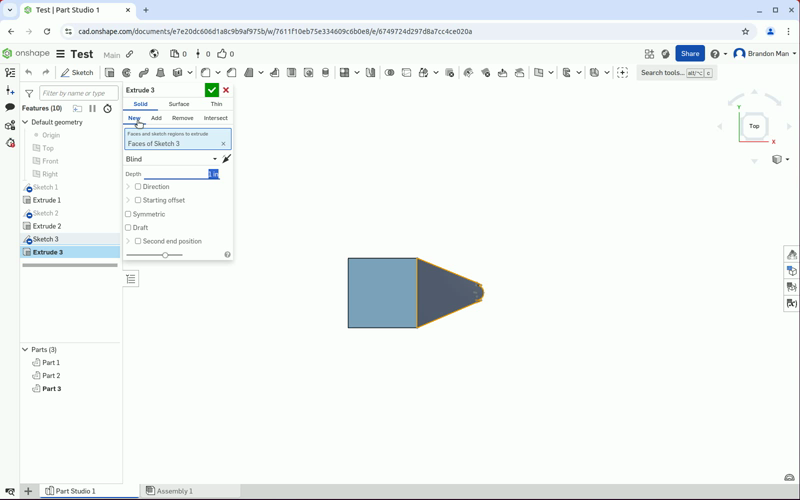
text(0.722)
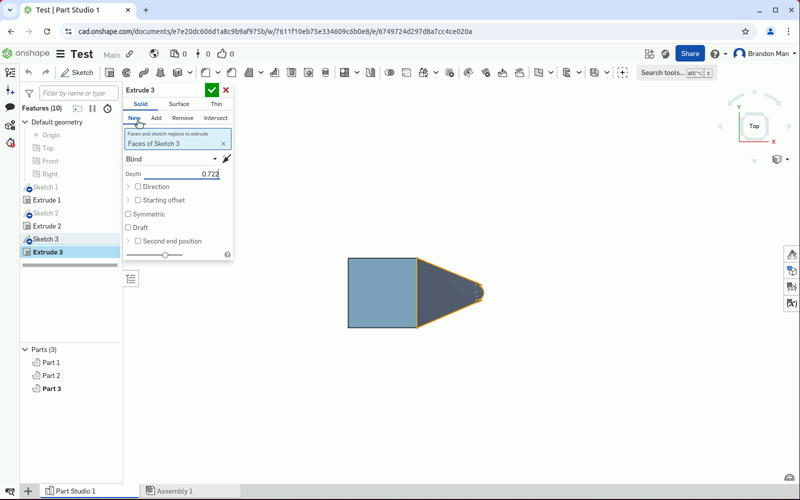
key(enter)
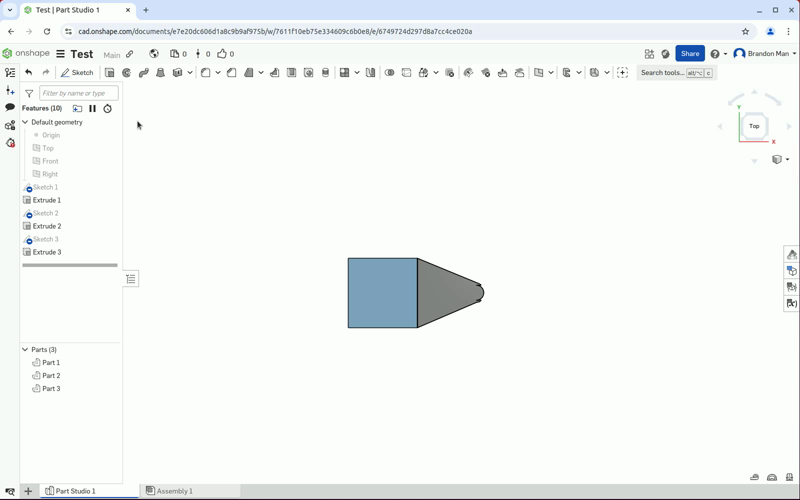
key(shift+h)
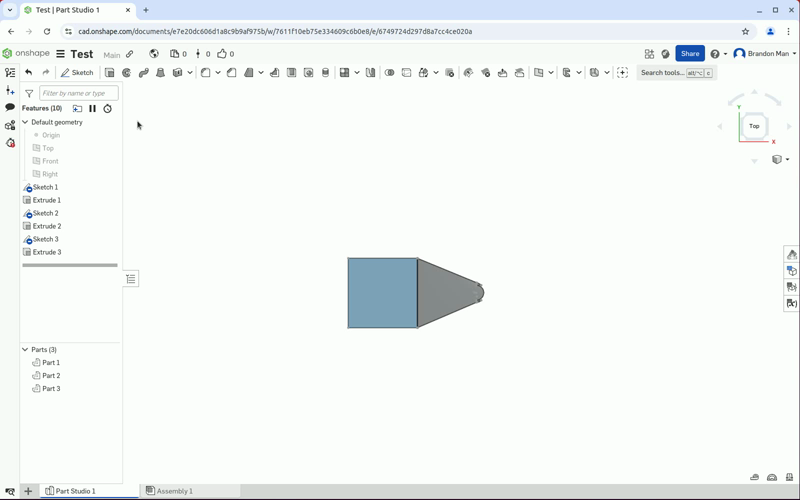
key(shift+h)
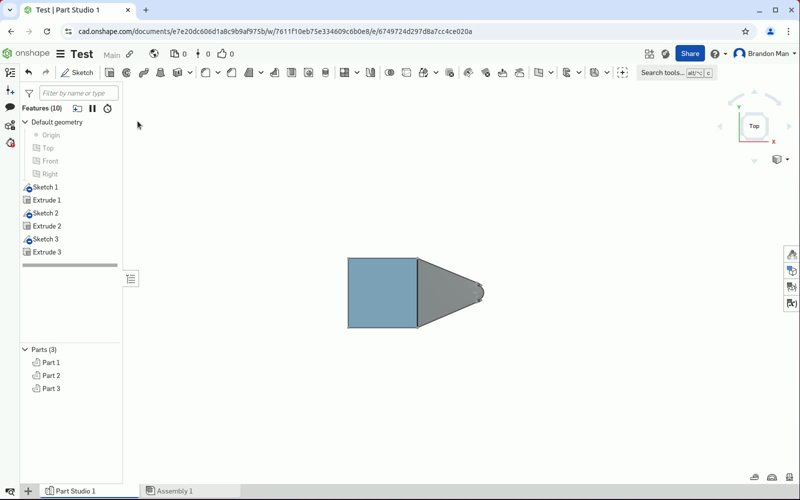
key(shift+7)
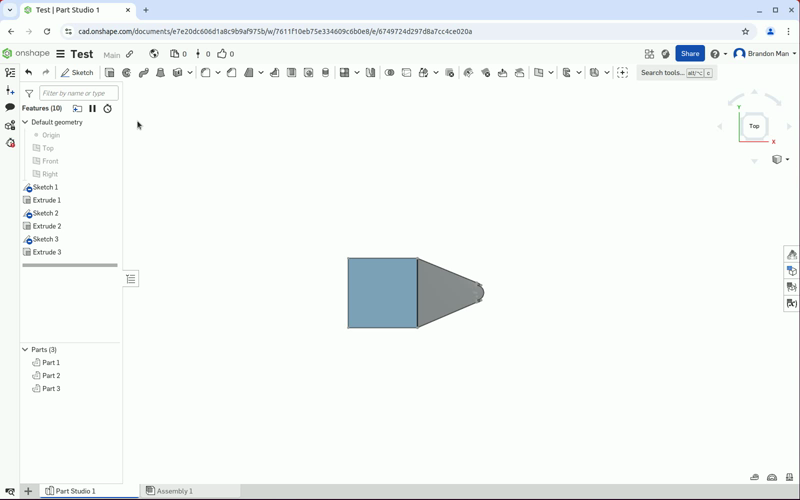
key(up, 3)
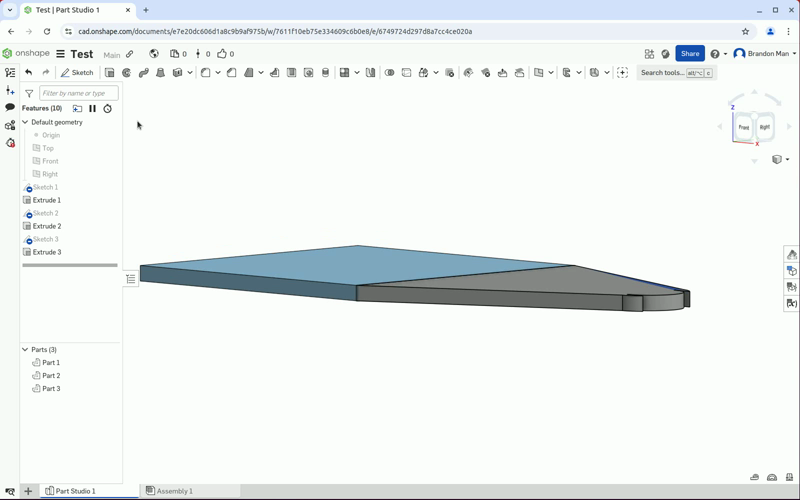
key(left, 3)
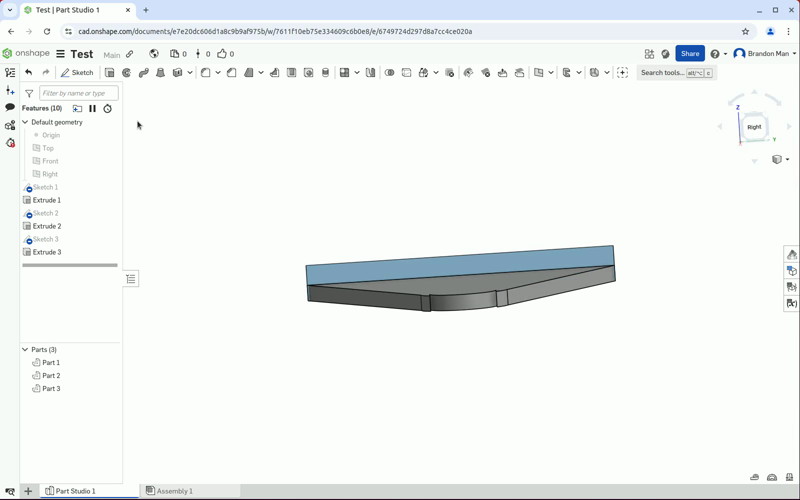
key(right, 3)
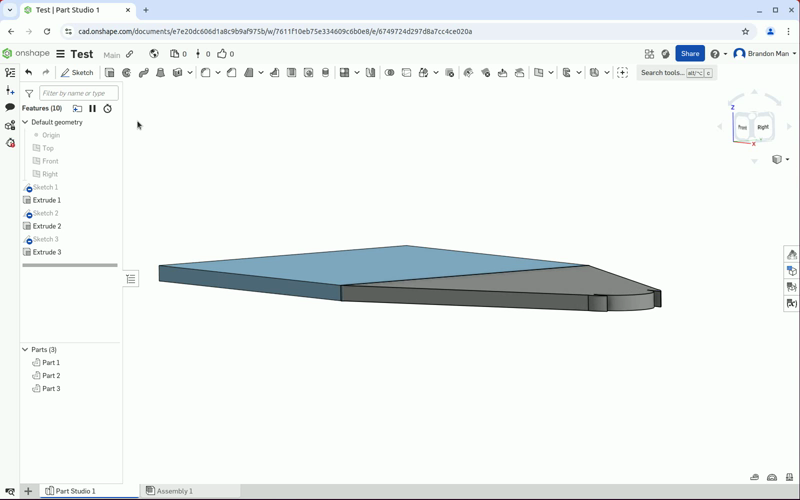
key(down, 3)
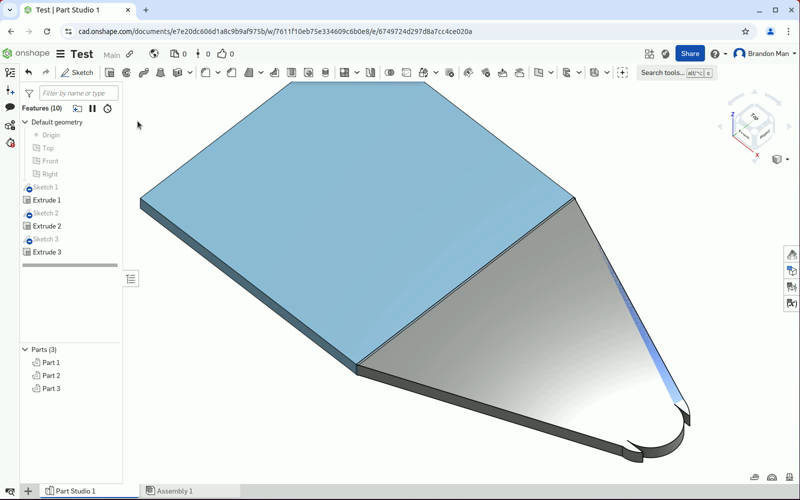
mouse_move(73, 189)
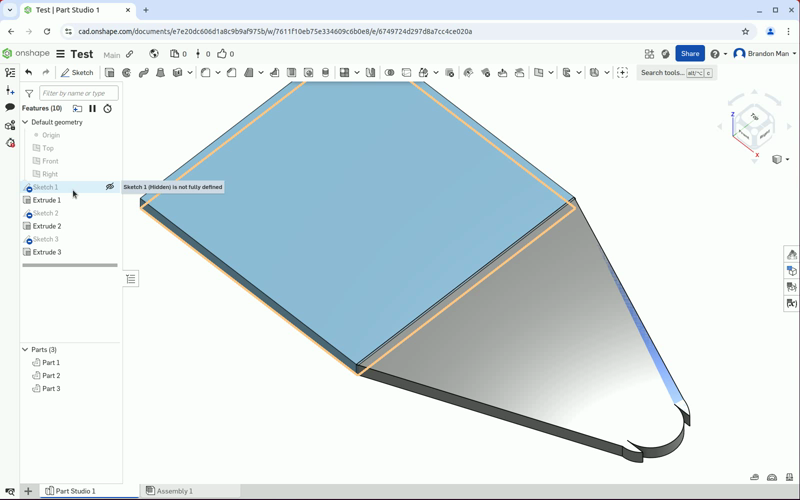
click(73, 189)